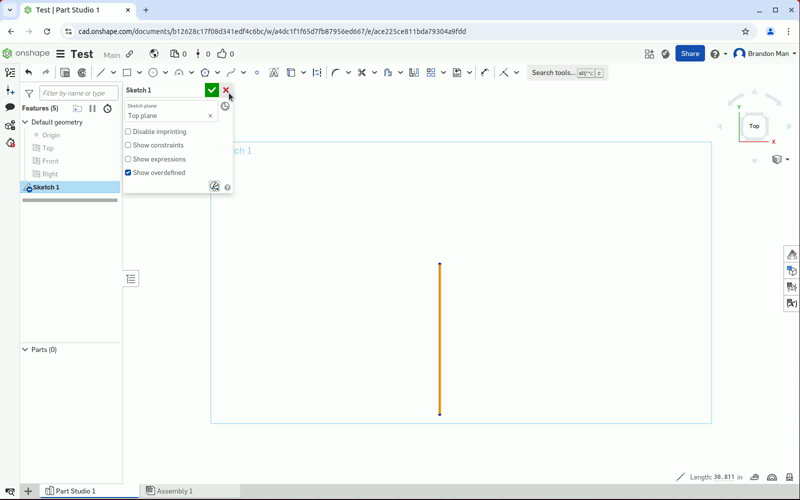
key(shift+h)
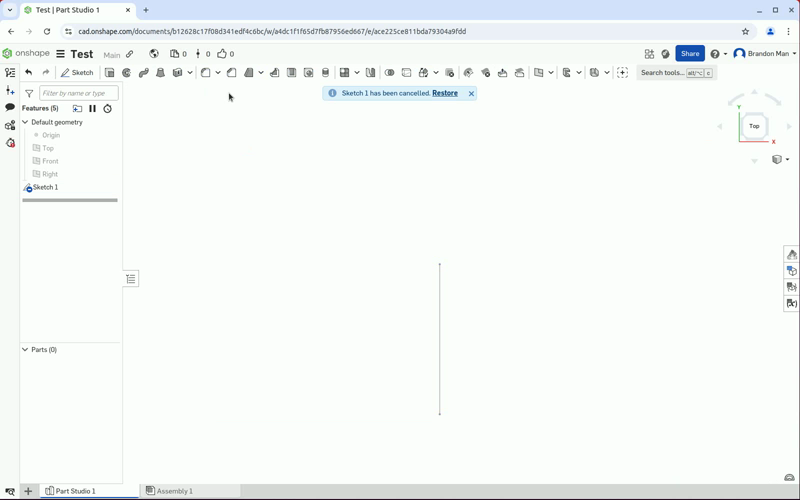
key(shift+s)
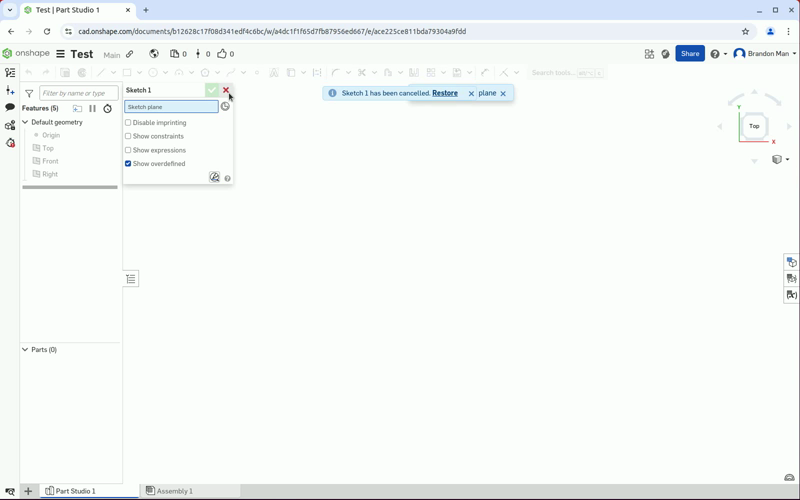
mouse_move(73, 150)
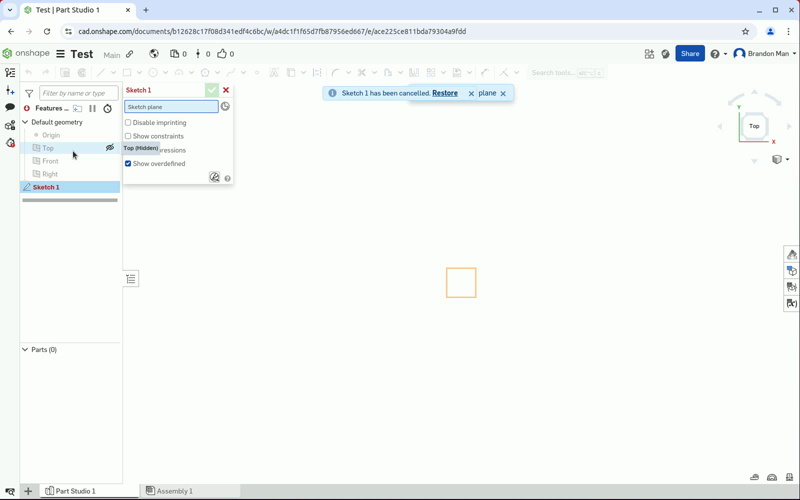
click(73, 150)
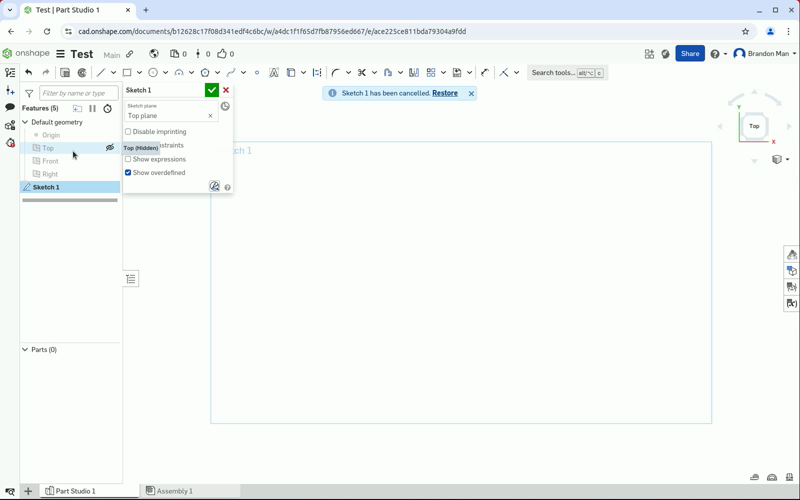
mouse_move(73, 352)
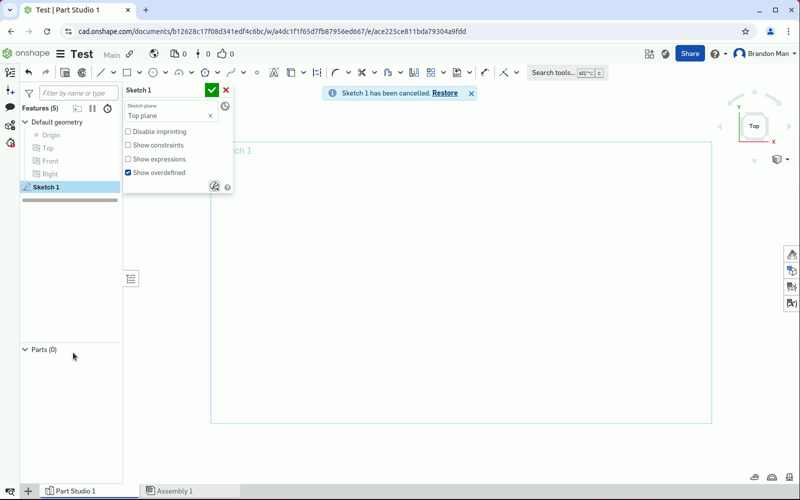
key(y)
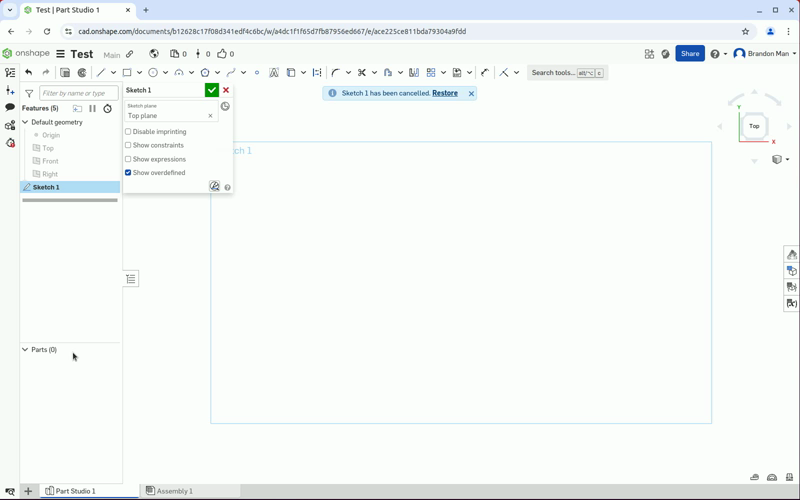
key(l)
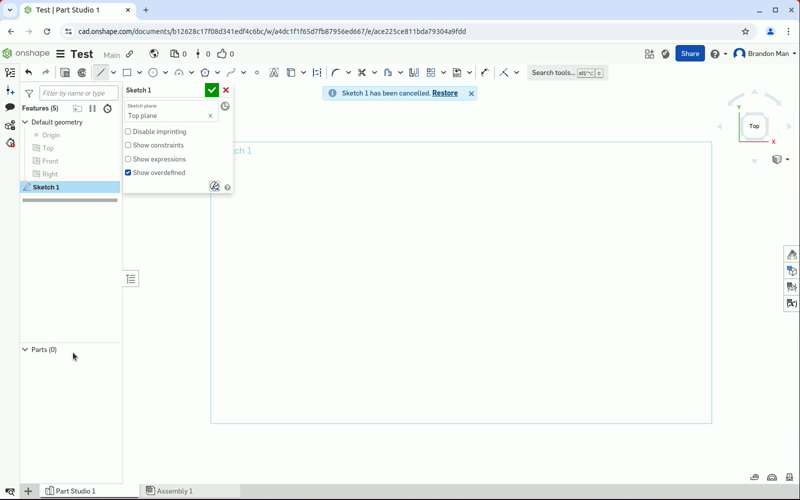
key_down(shift)
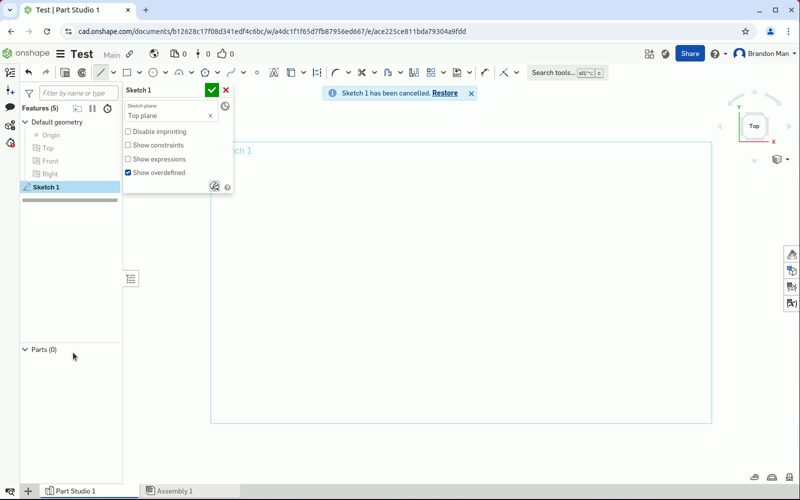
mouse_move(389, 356)
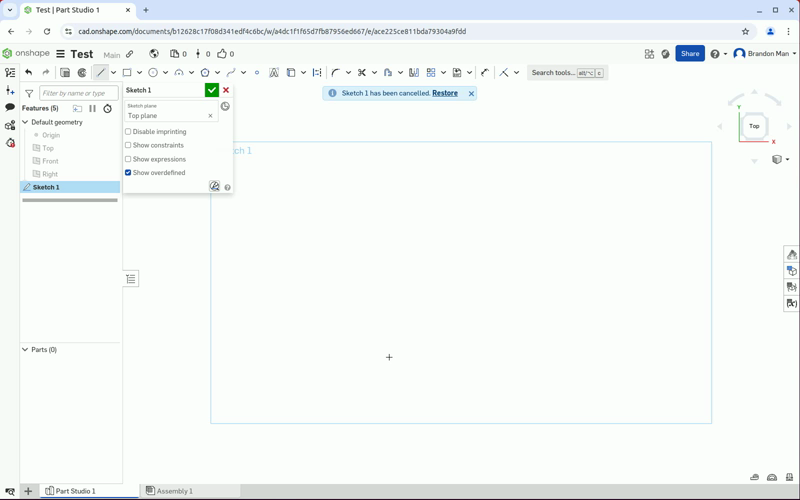
click(389, 356)
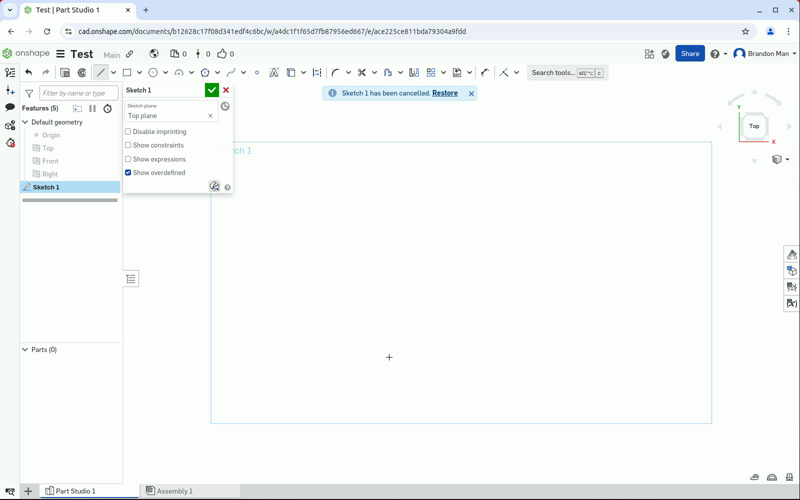
key_up(shift)
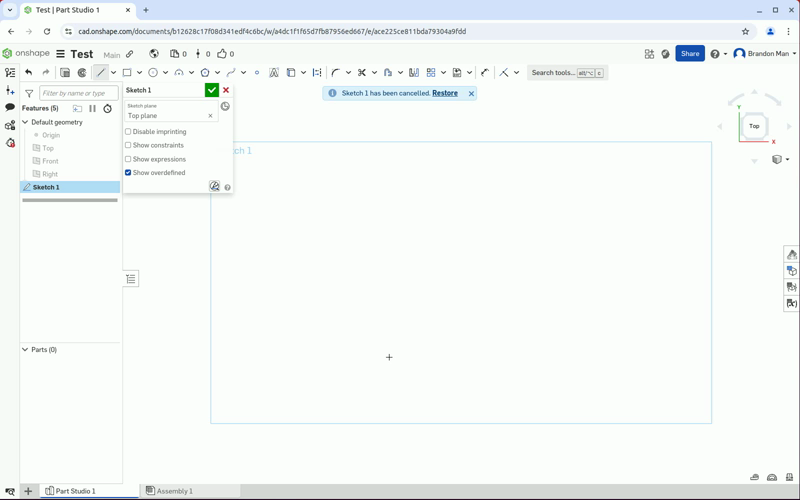
key_down(shift)
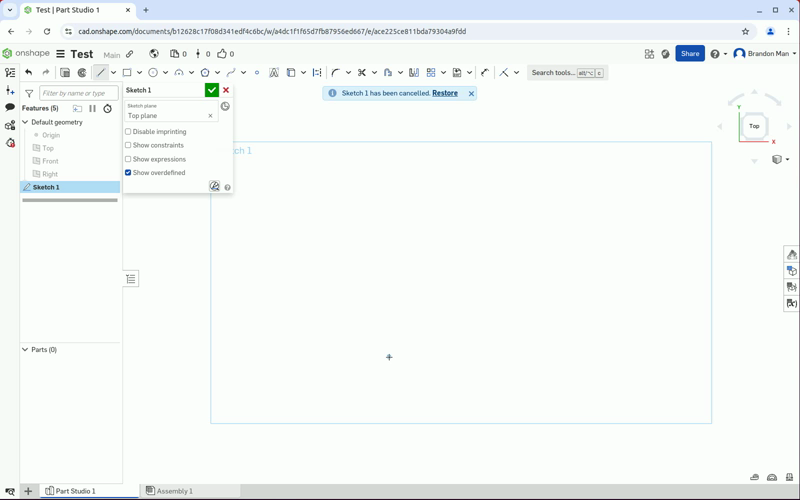
mouse_move(520, 356)
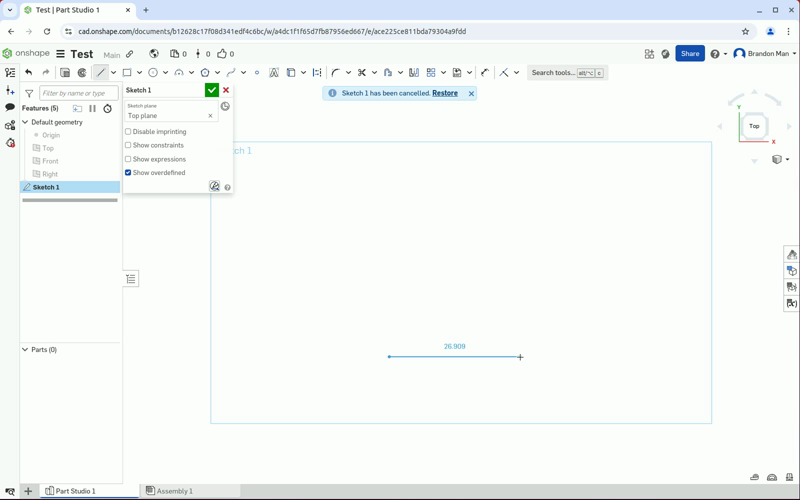
click(520, 356)
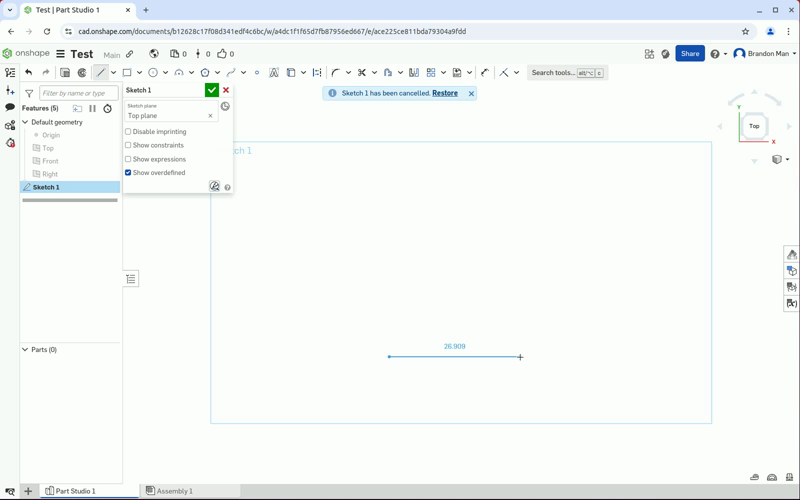
key_up(shift)
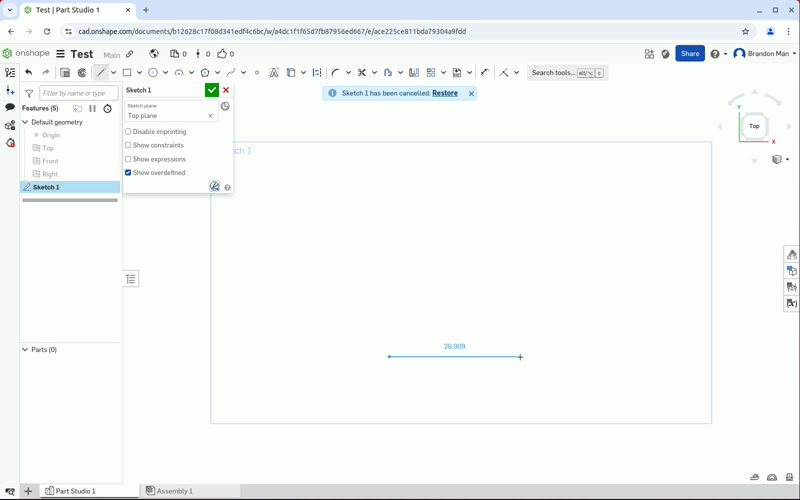
key_down(shift)
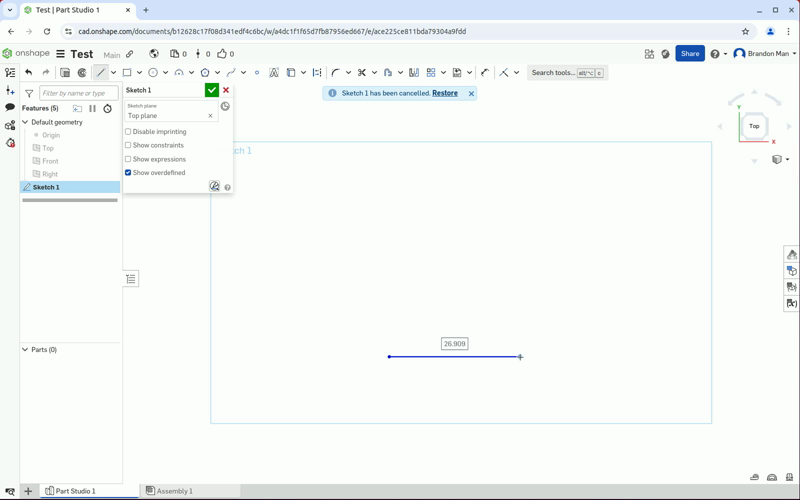
mouse_move(520, 282)
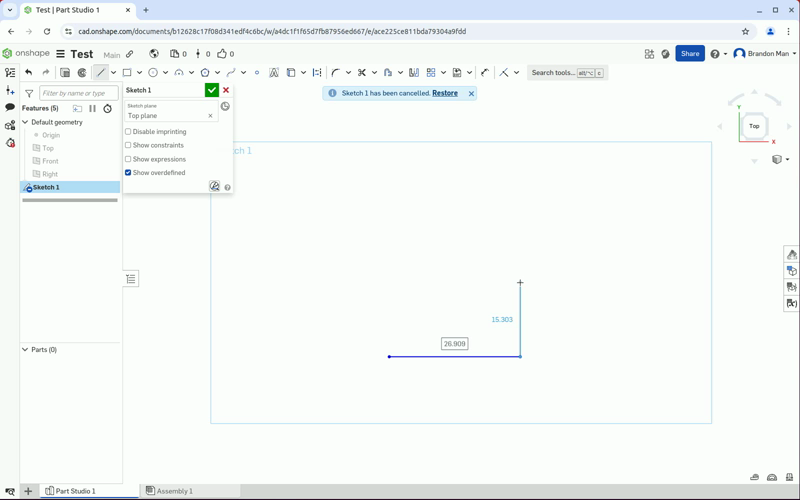
click(520, 282)
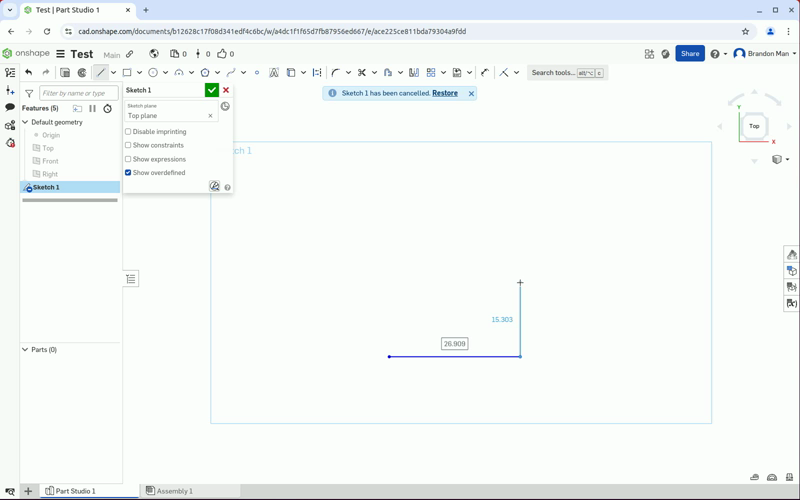
key_up(shift)
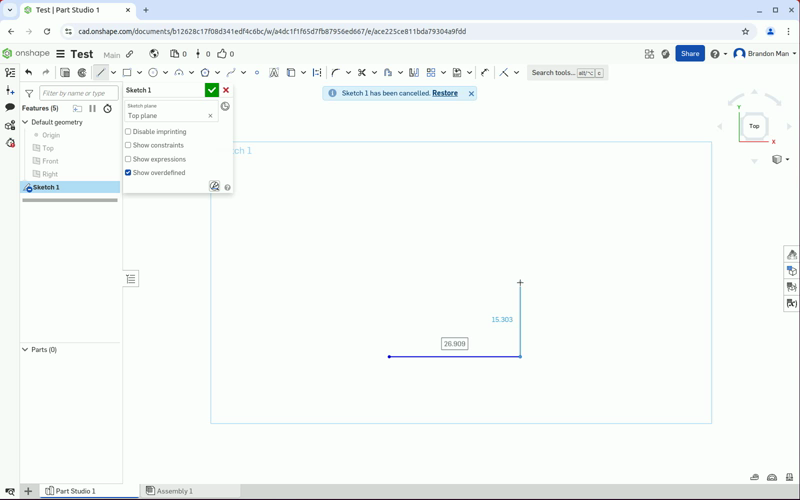
key_down(shift)
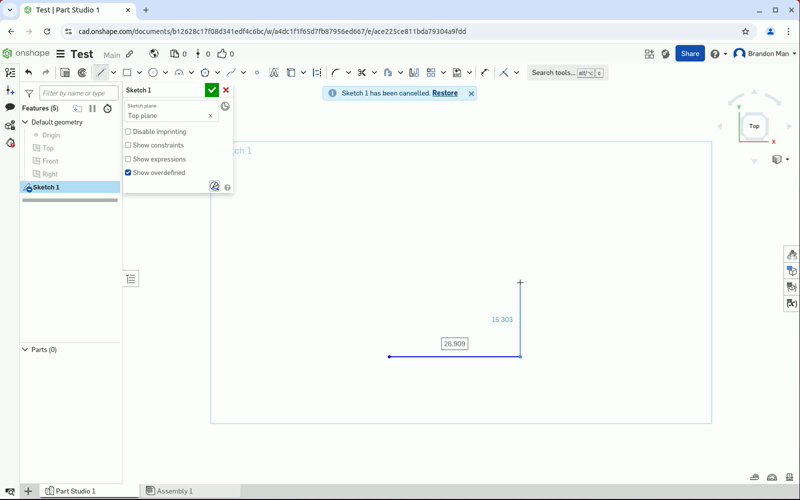
mouse_move(389, 282)
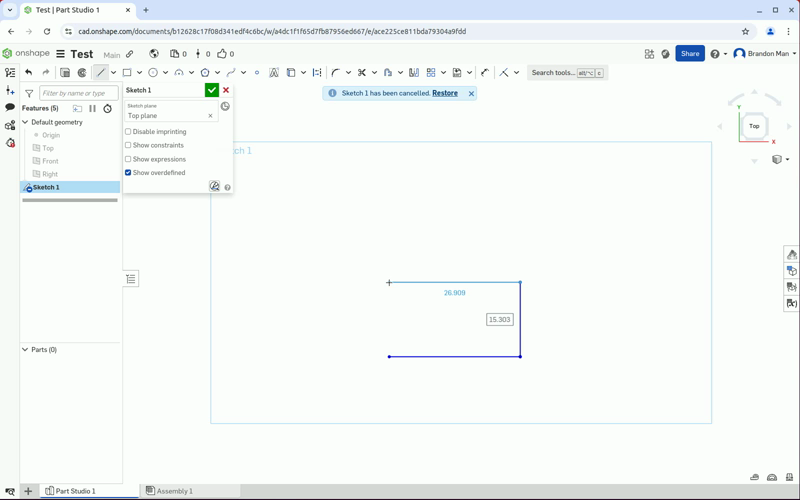
click(389, 282)
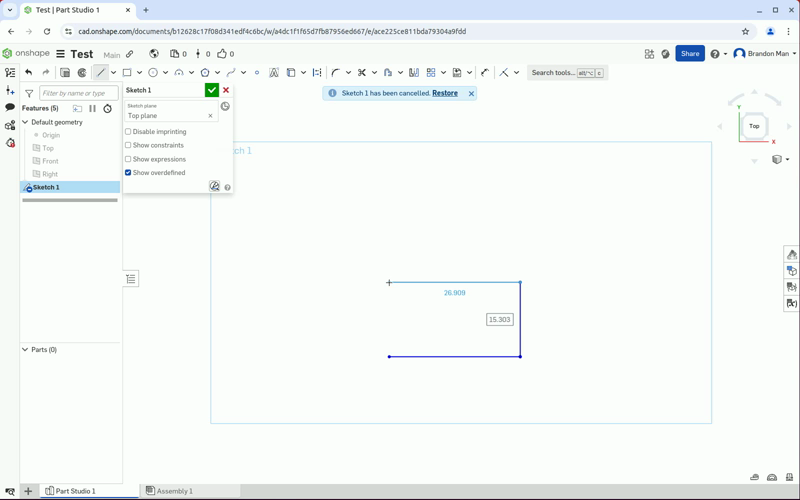
key_up(shift)
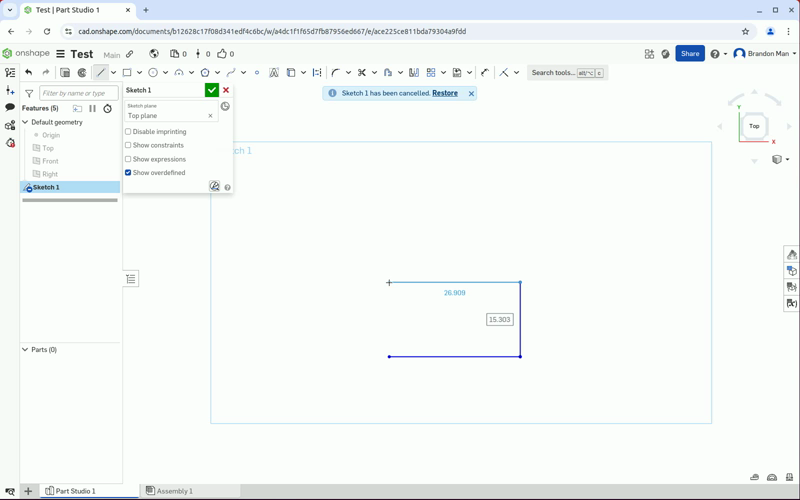
key_down(shift)
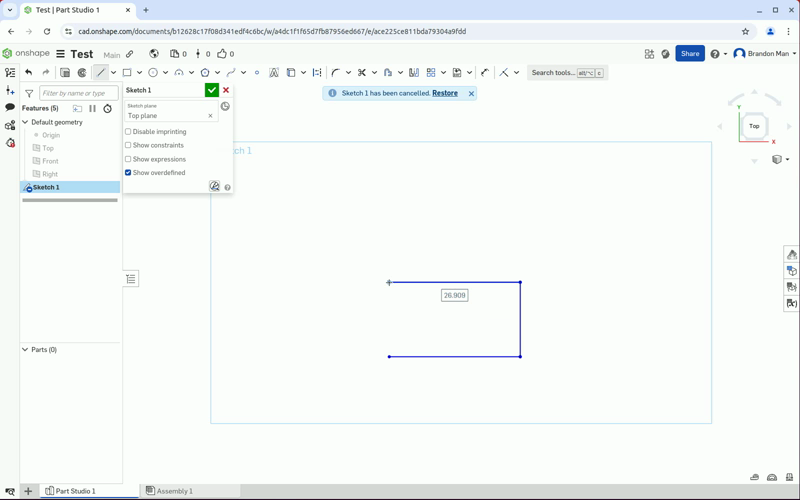
mouse_move(389, 356)
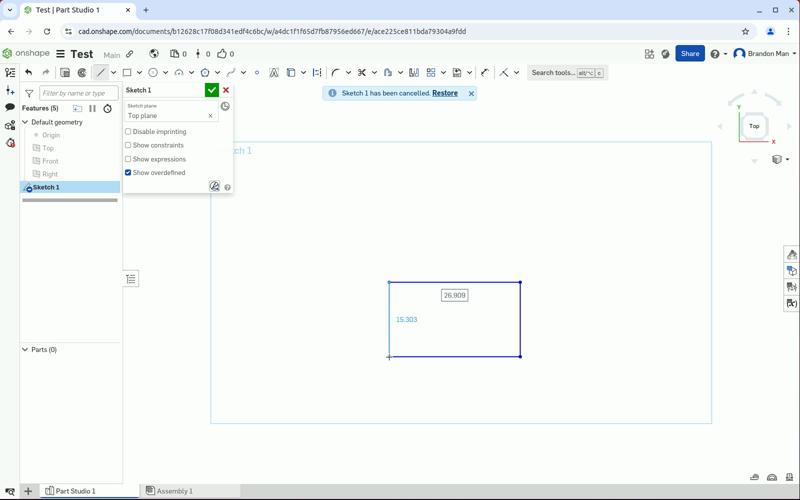
key_up(shift)
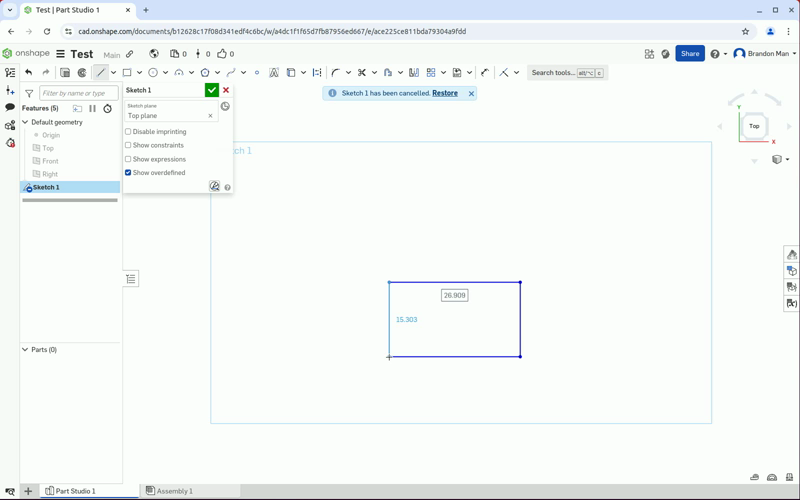
click(389, 356)
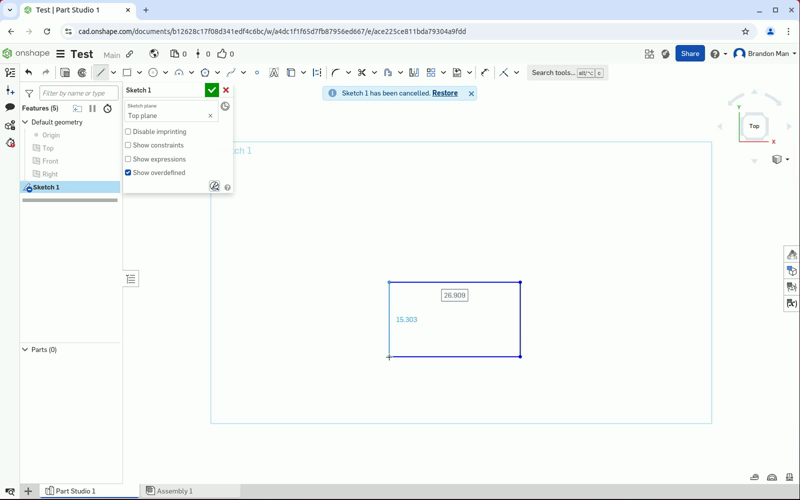
key(esc)
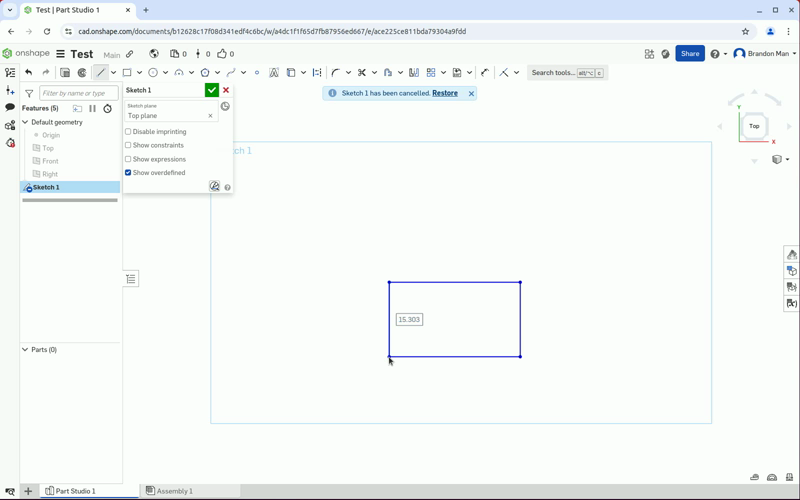
mouse_move(465, 349)
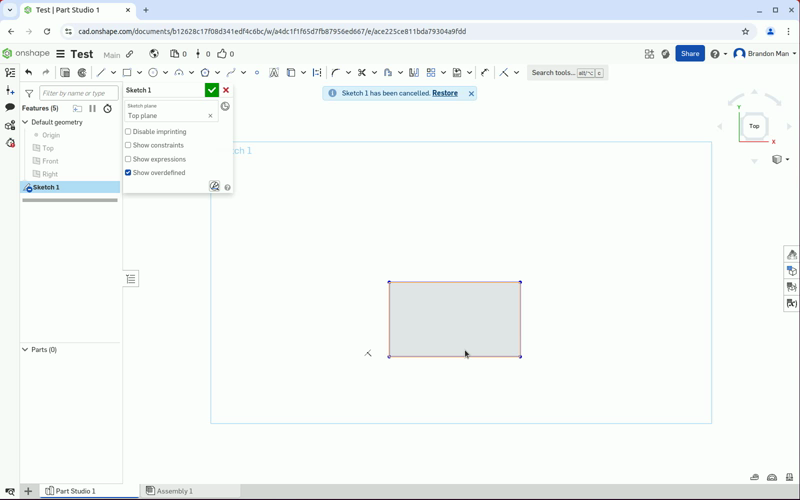
click(465, 349)
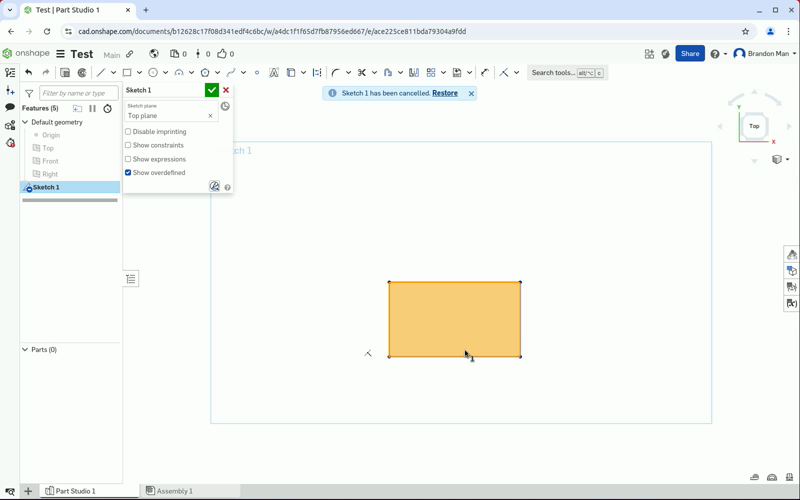
mouse_move(73, 352)
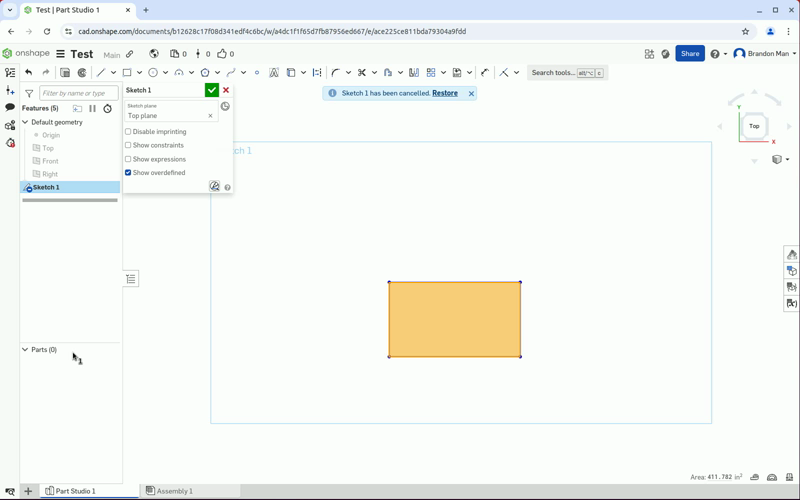
key(shift+y)
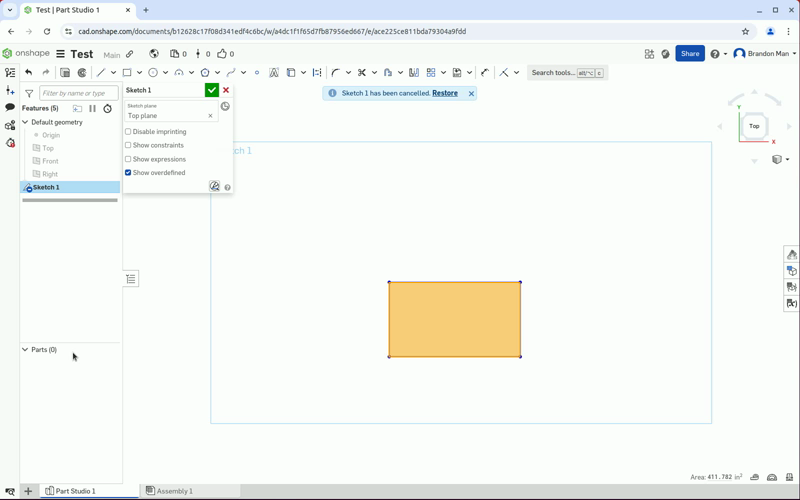
key(shift+e)
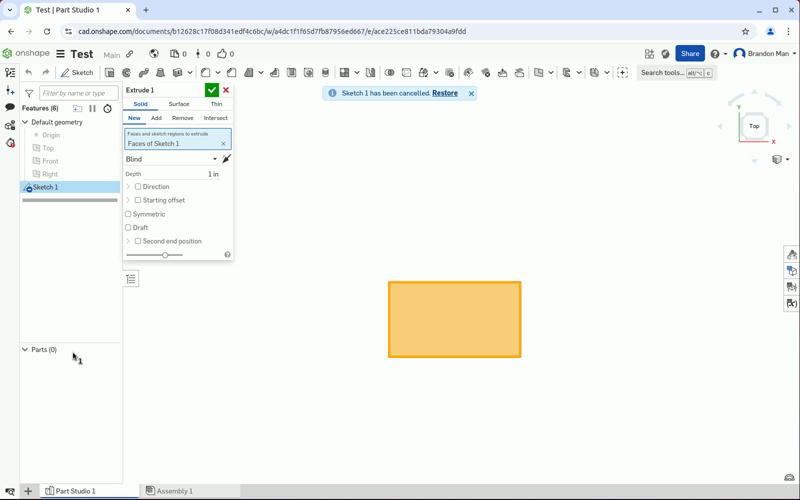
mouse_move(143, 106)
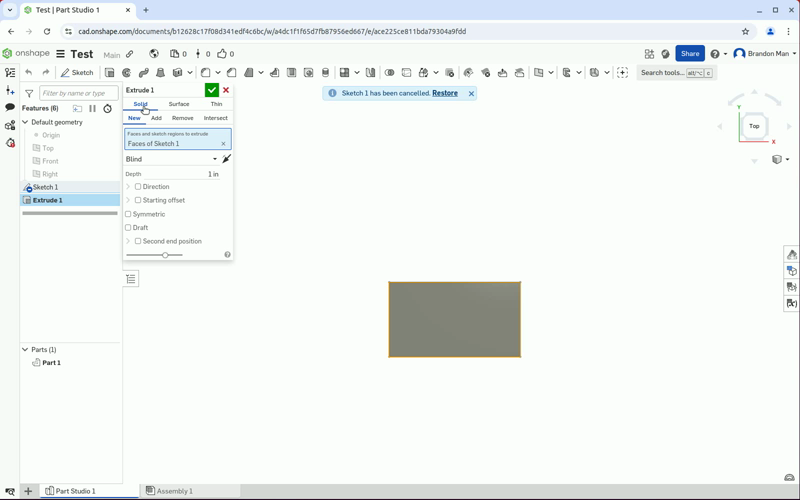
click(143, 106)
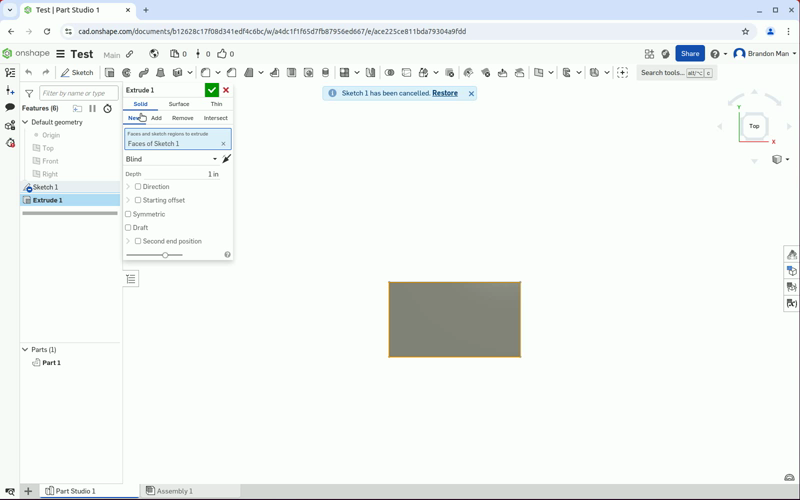
mouse_move(137, 120)
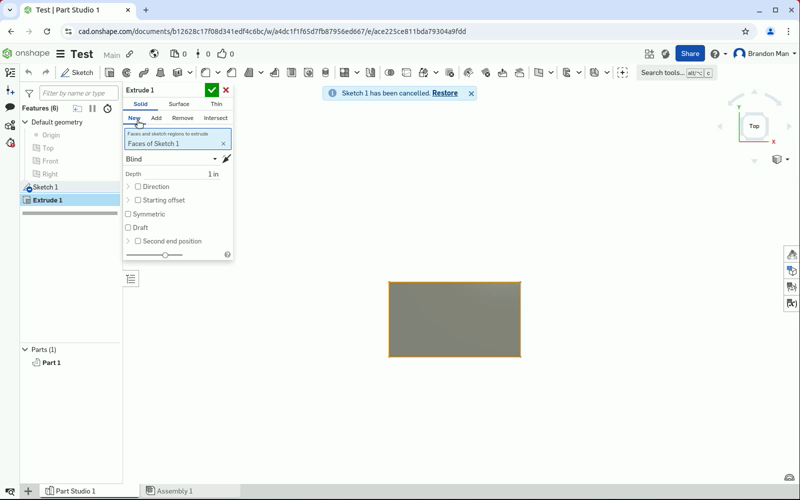
click(137, 120)
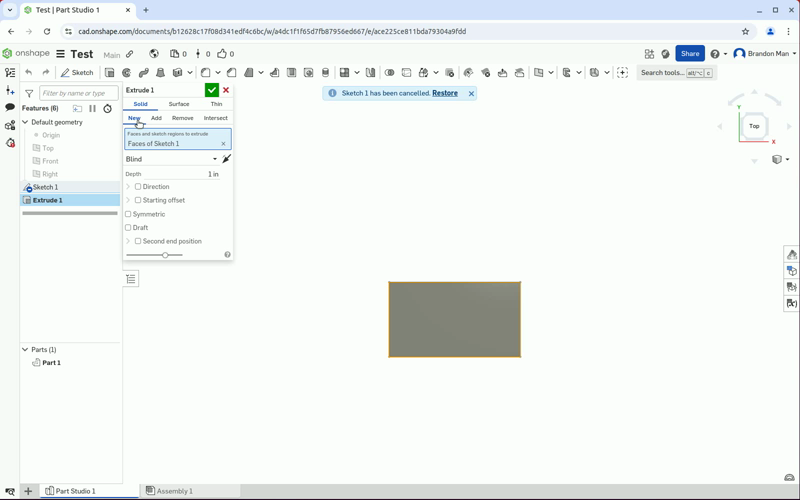
key(tab, 4)
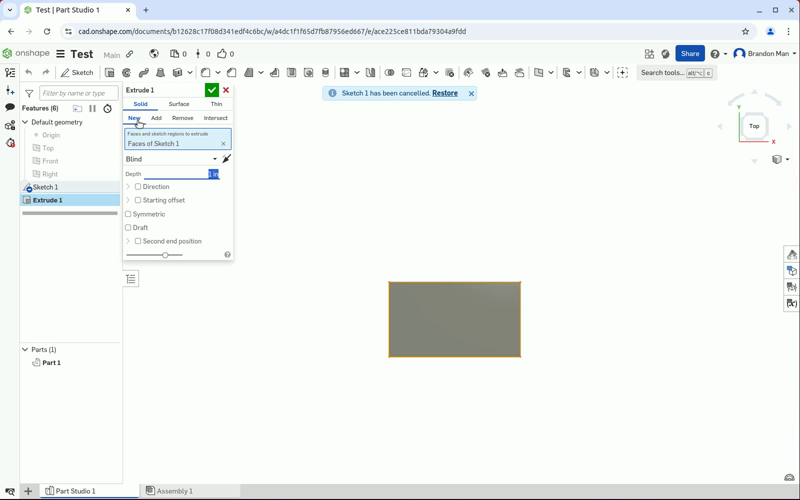
text(23.108)
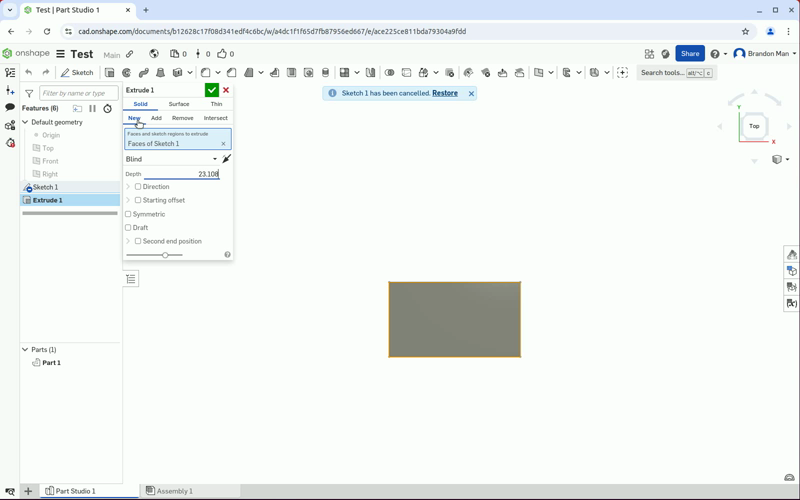
key(enter)
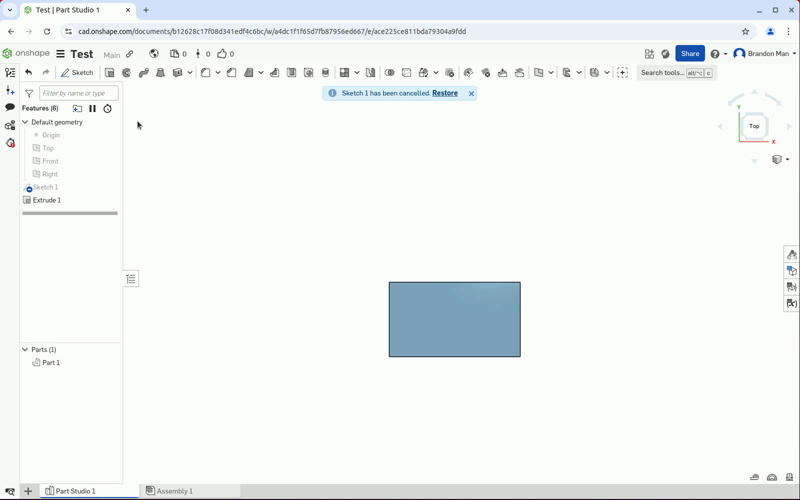
key(shift+h)
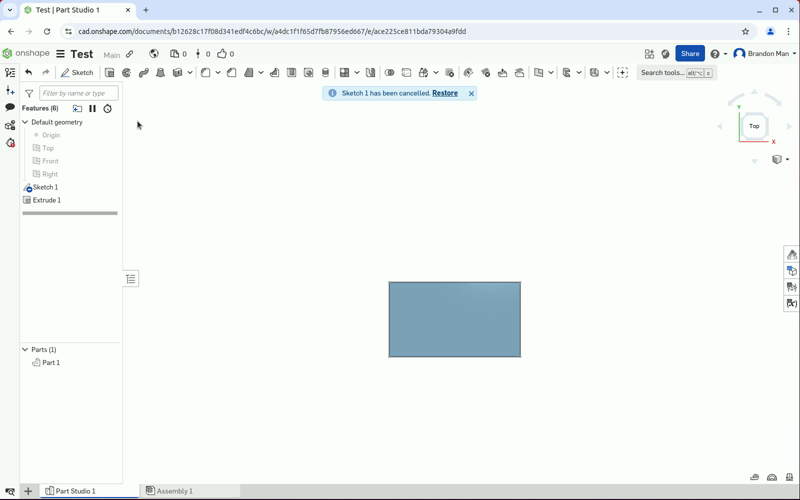
key(shift+h)
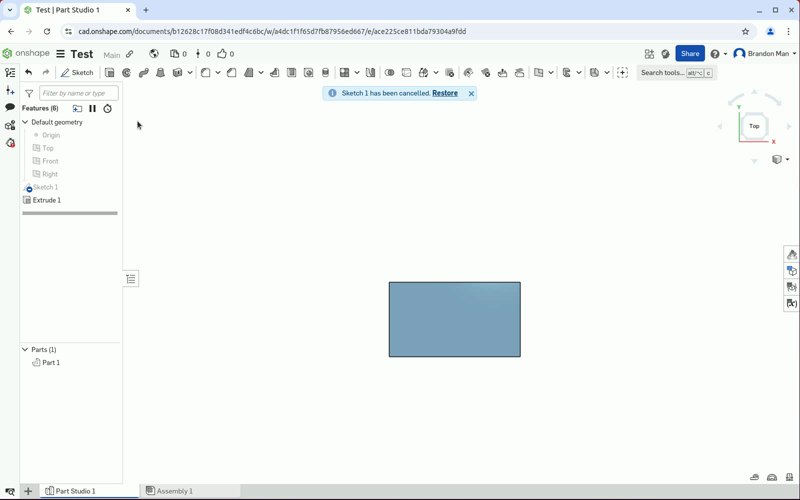
mouse_move(73, 189)
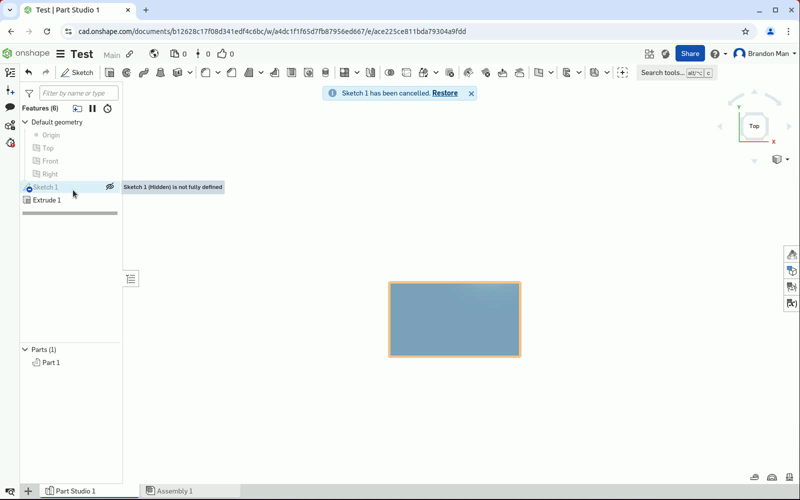
click(73, 189)
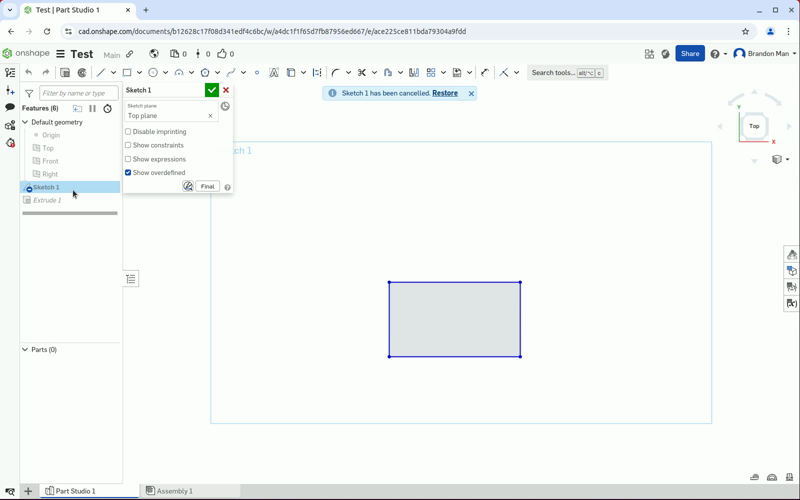
mouse_move(229, 92)
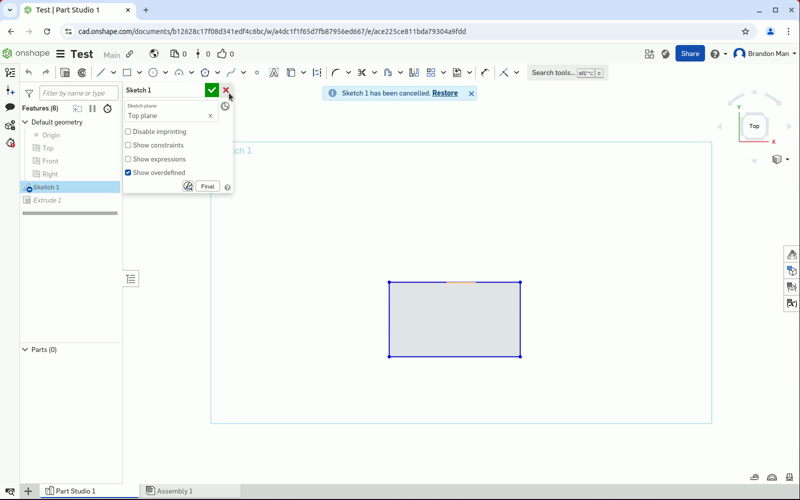
click(229, 92)
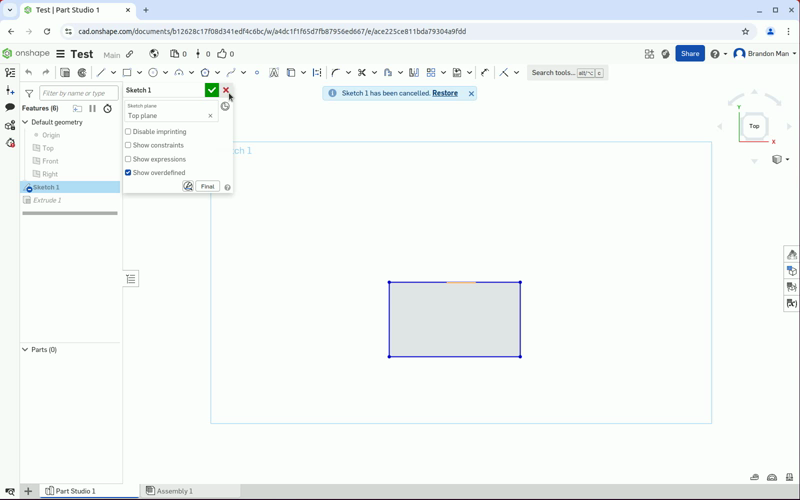
key(shift+s)
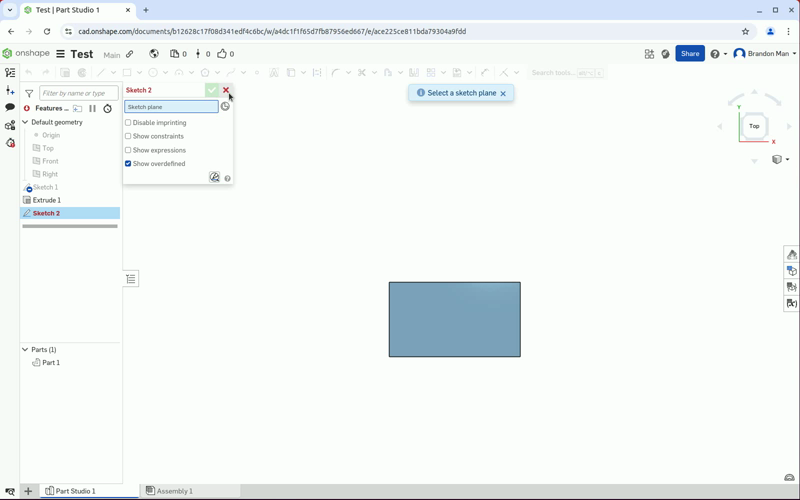
mouse_move(73, 150)
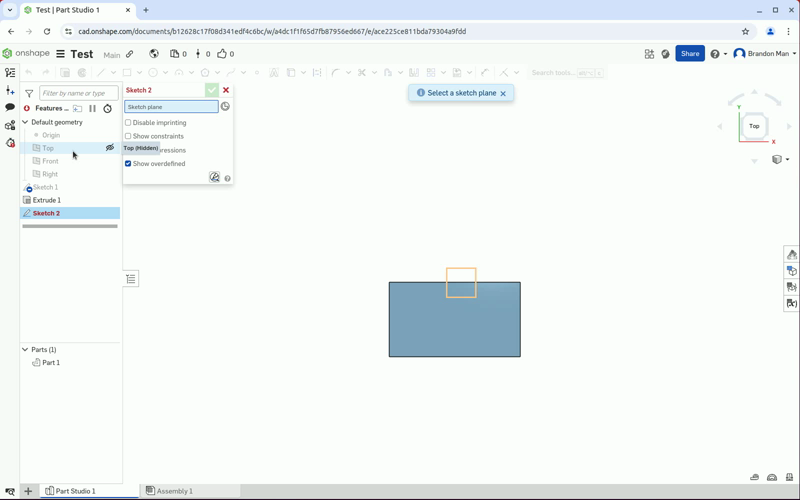
click(73, 150)
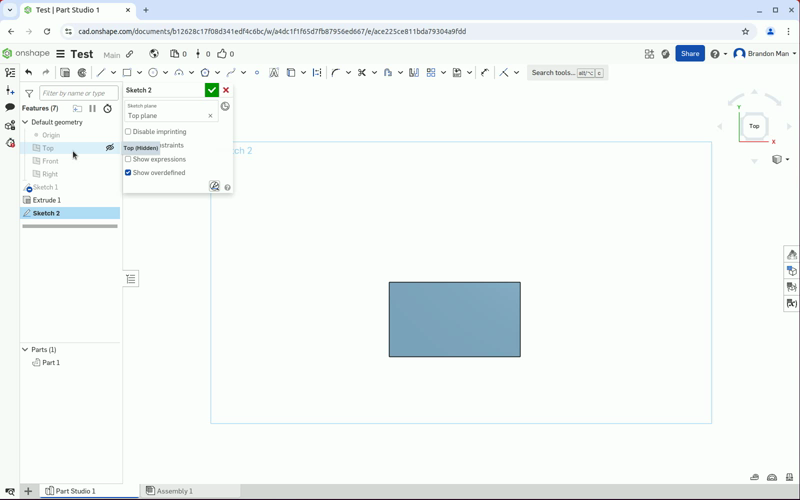
mouse_move(73, 352)
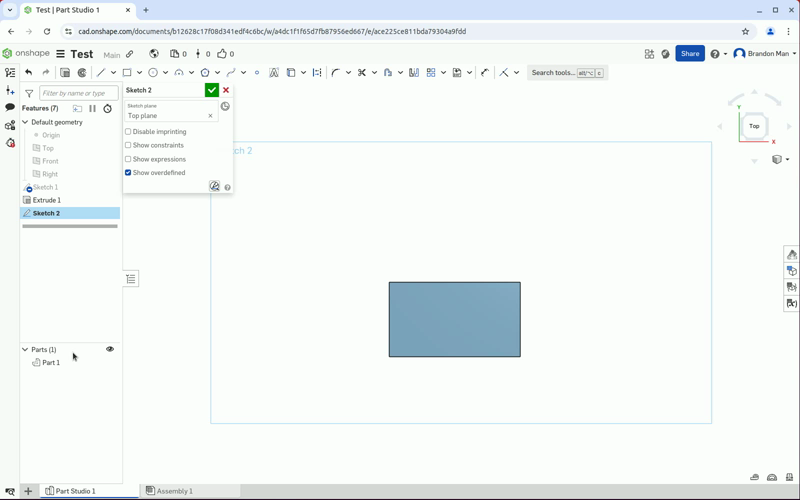
key(y)
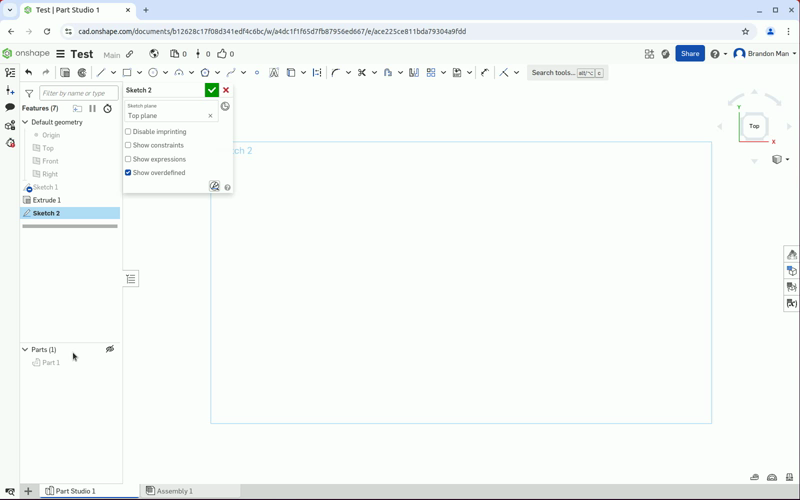
key(c)
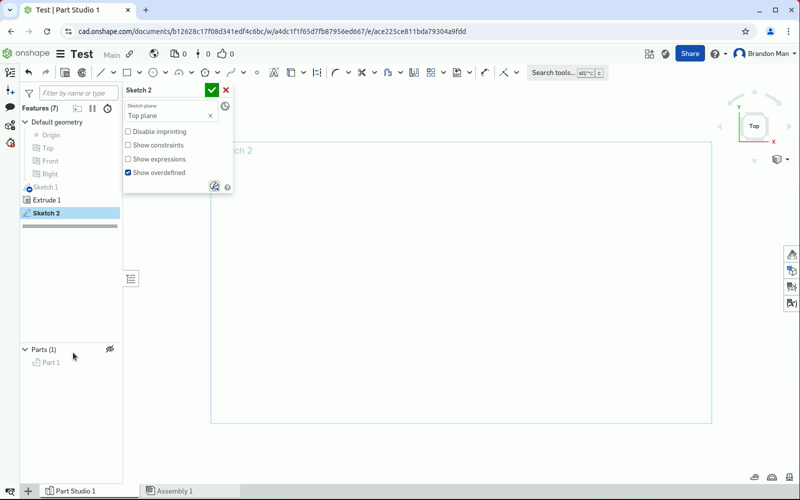
key_down(shift)
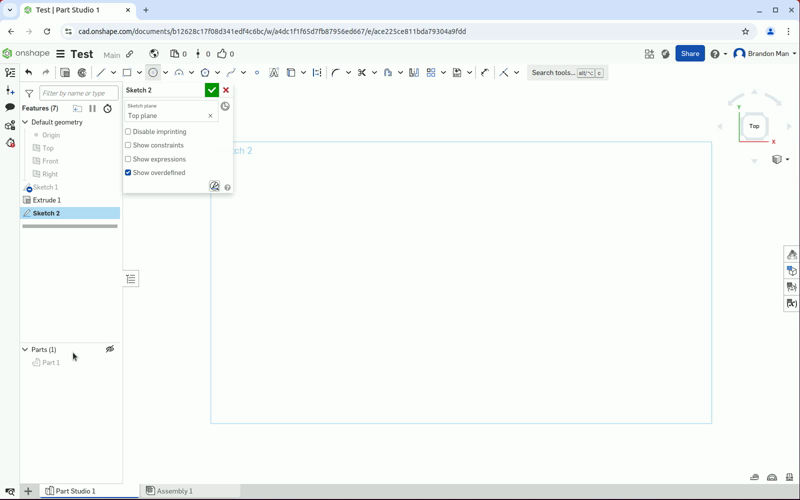
mouse_move(453, 321)
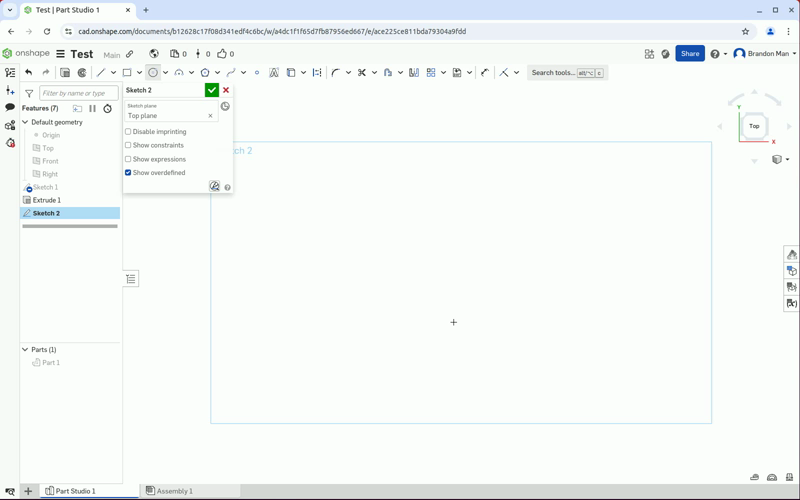
click(453, 321)
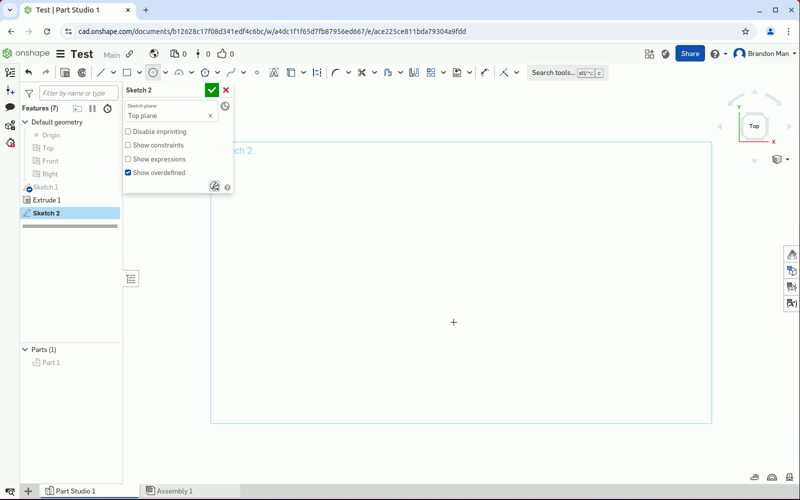
key_up(shift)
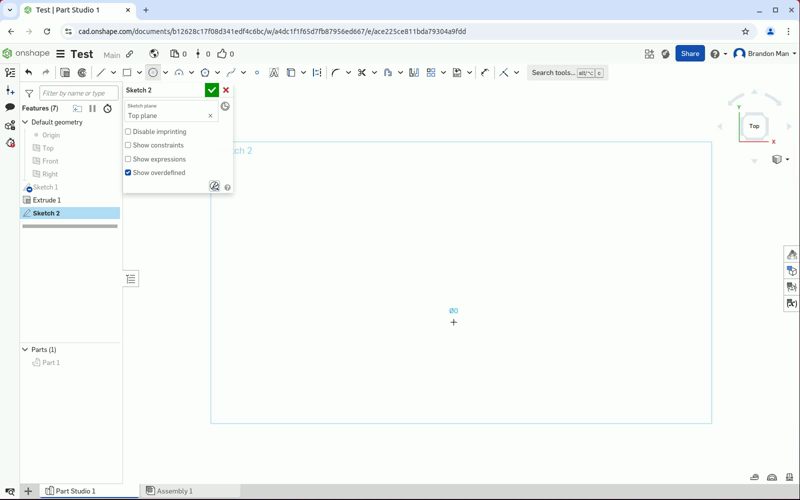
mouse_move(478, 321)
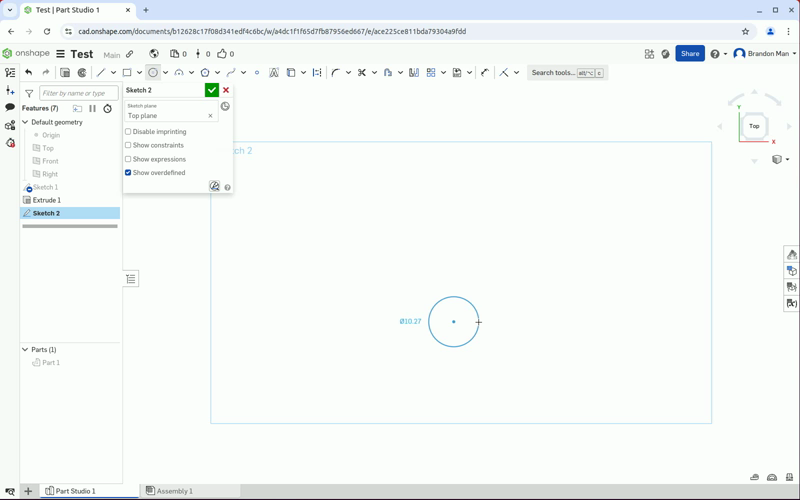
click(478, 321)
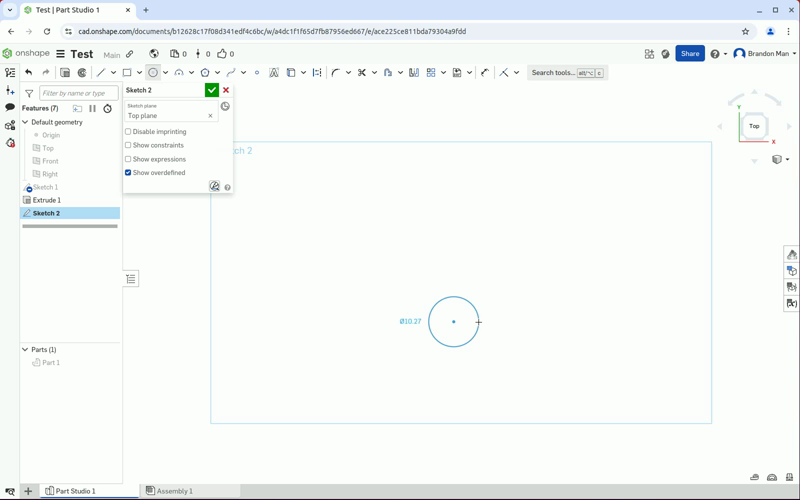
key(esc)
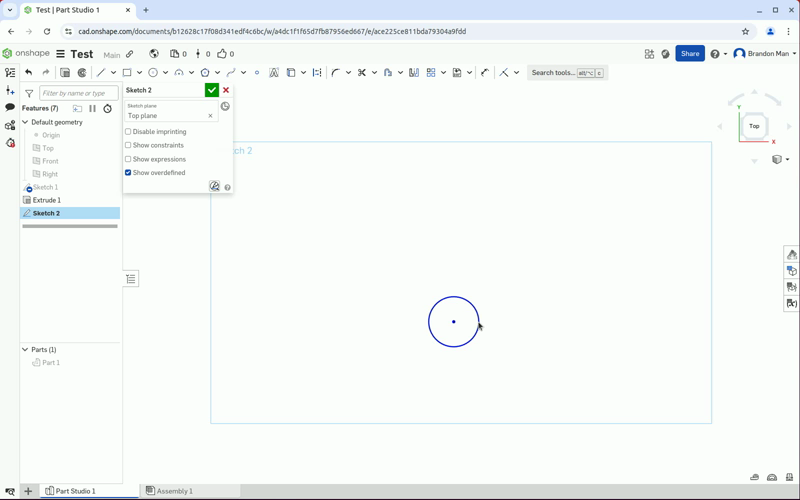
mouse_move(472, 309)
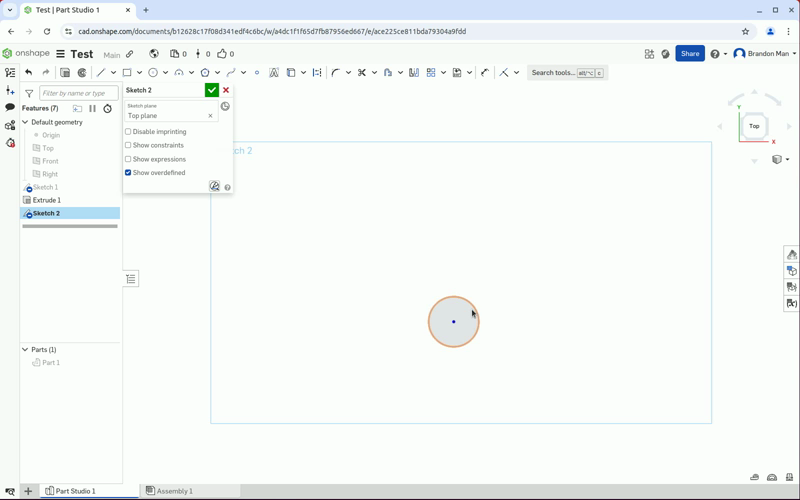
click(472, 309)
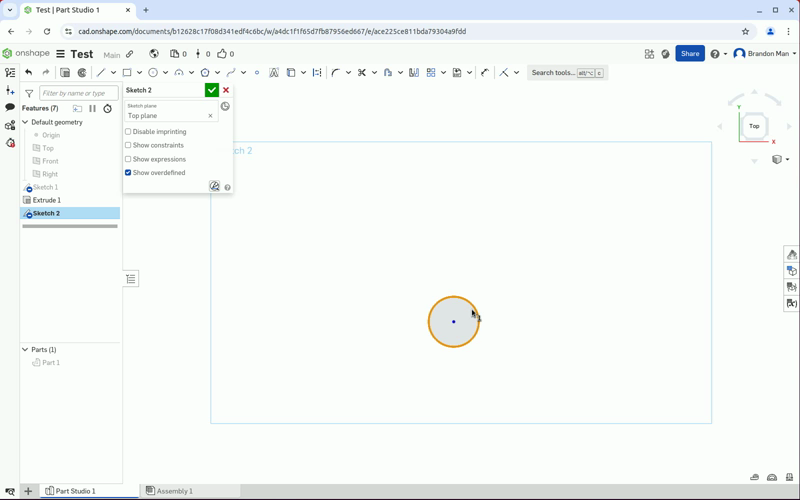
mouse_move(73, 352)
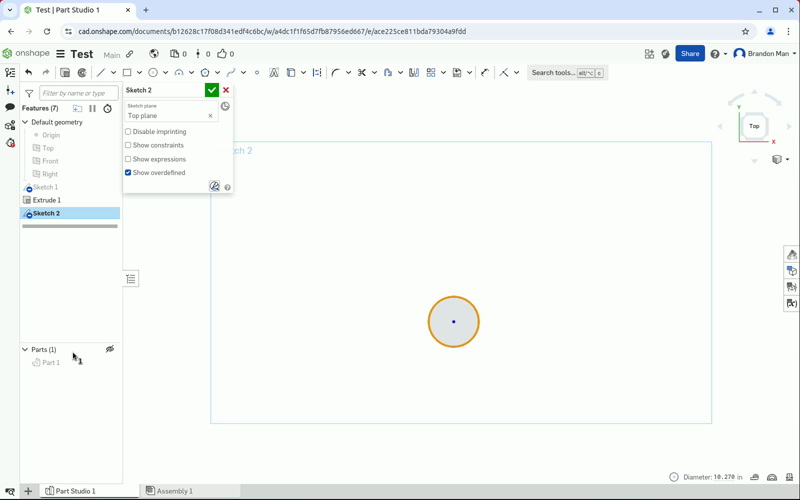
key(shift+y)
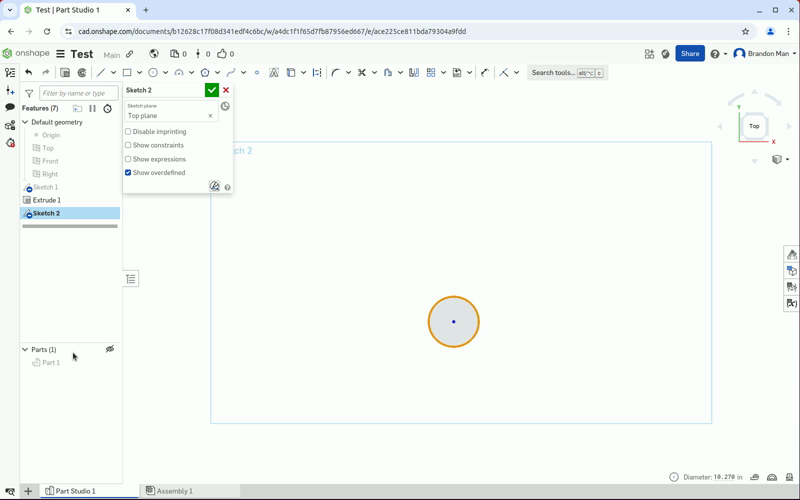
key(shift+e)
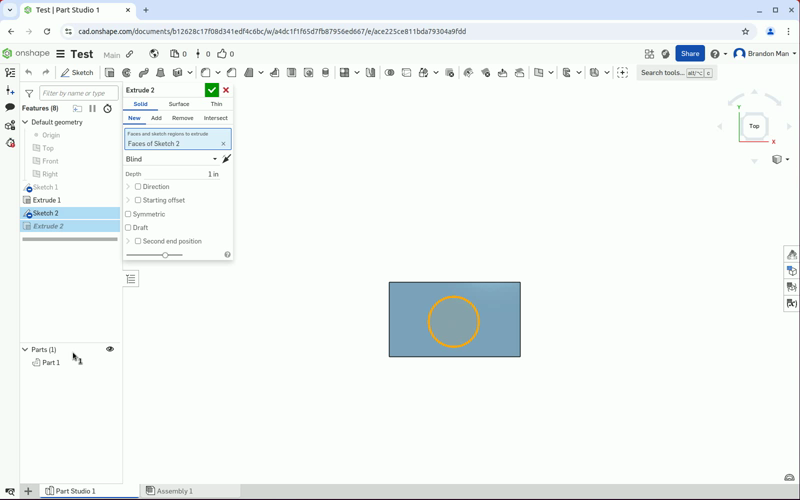
mouse_move(143, 106)
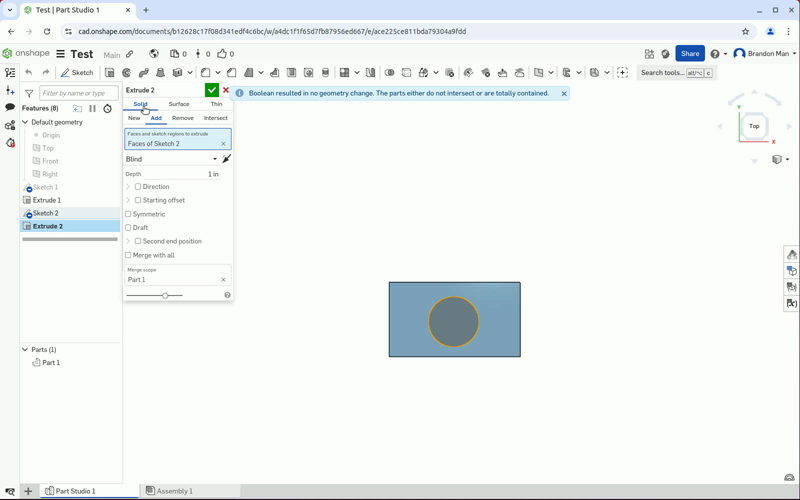
click(143, 106)
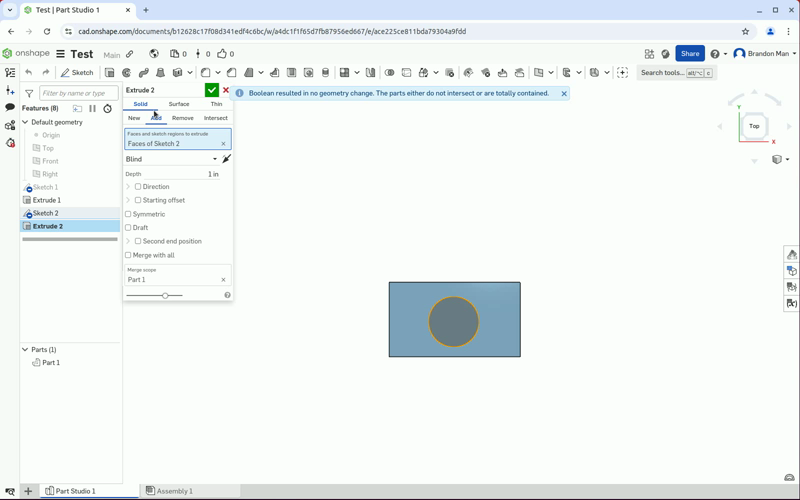
mouse_move(186, 120)
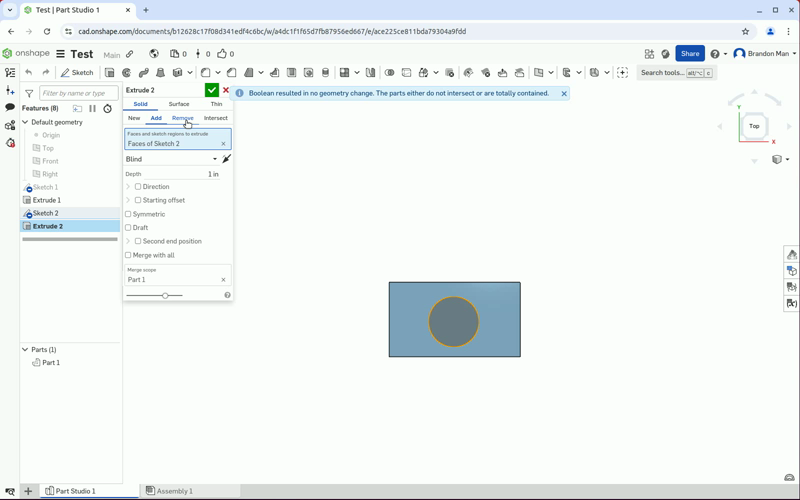
click(186, 120)
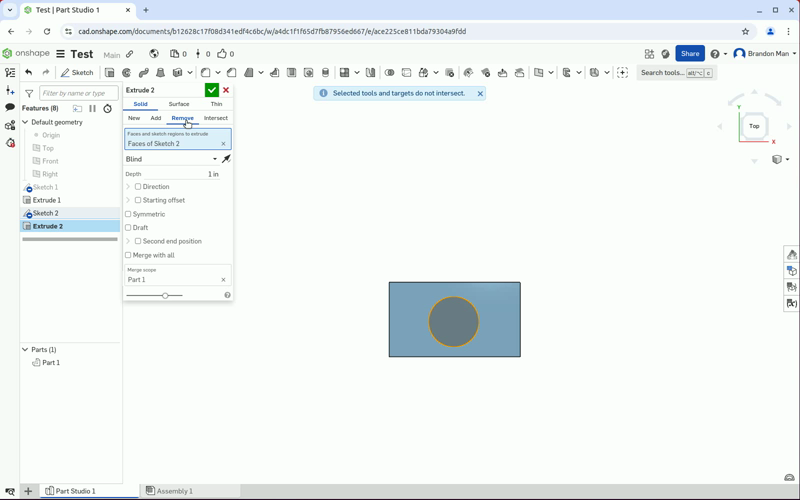
key(tab, 4)
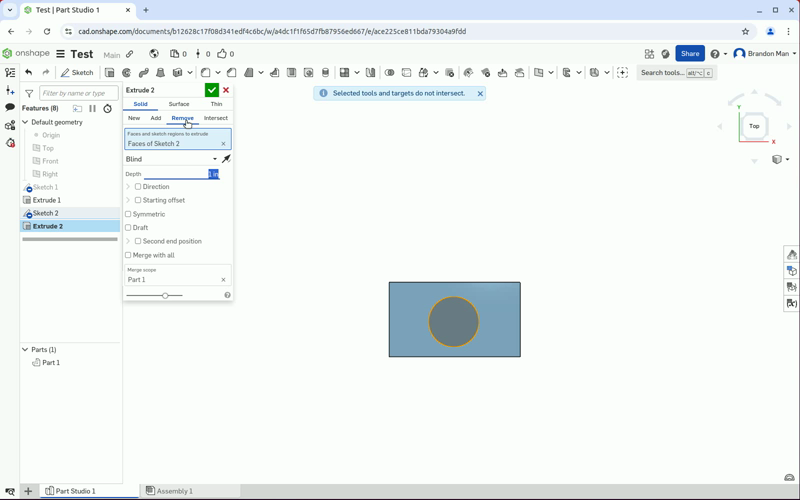
text(-5.777)
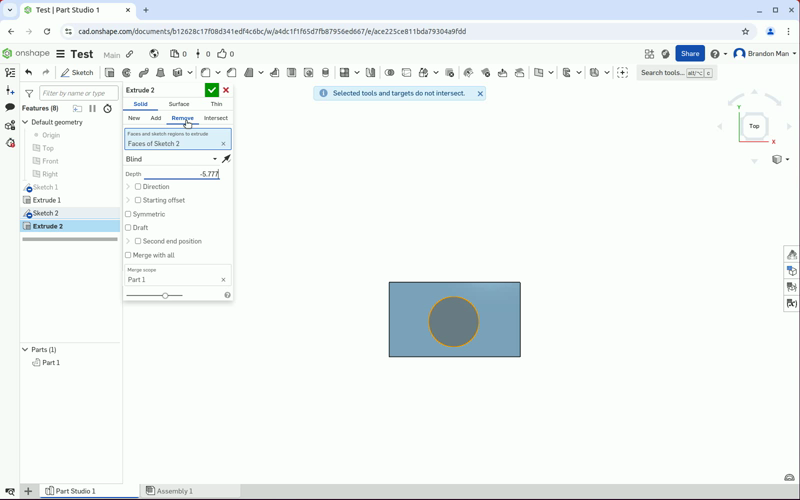
key(tab, 6)
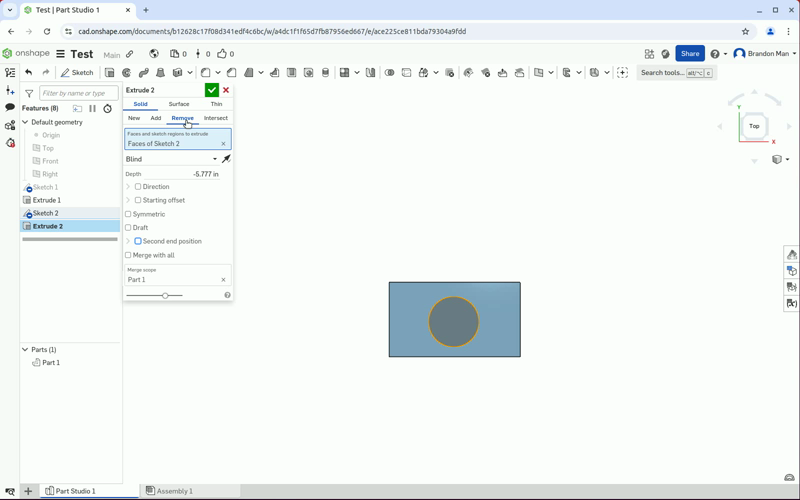
key(space)
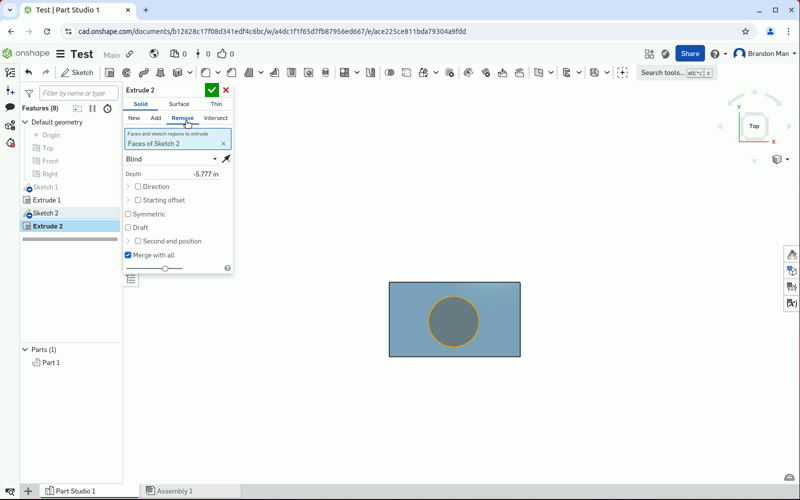
key(enter)
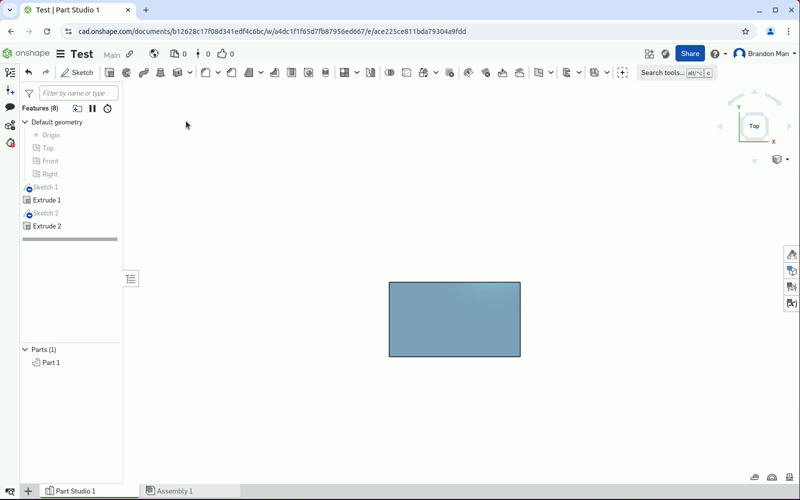
key(shift+h)
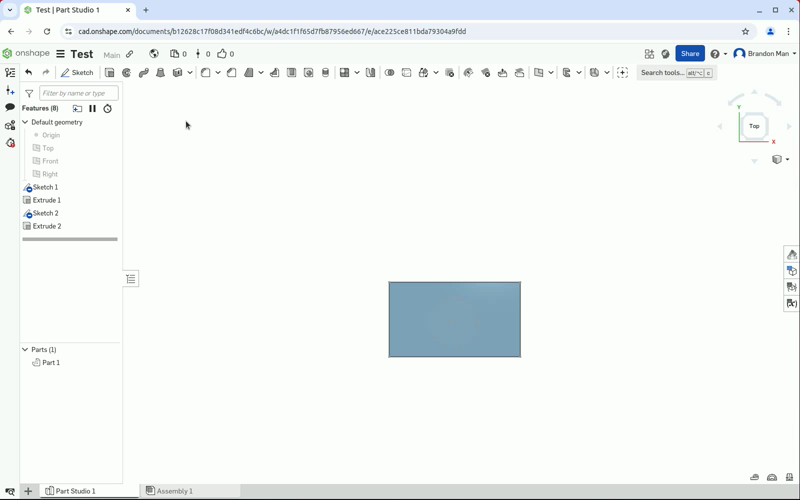
key(shift+h)
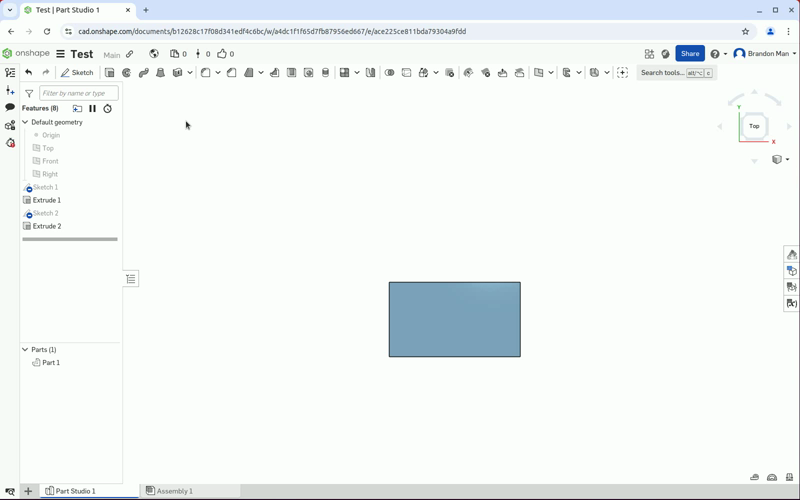
mouse_move(73, 189)
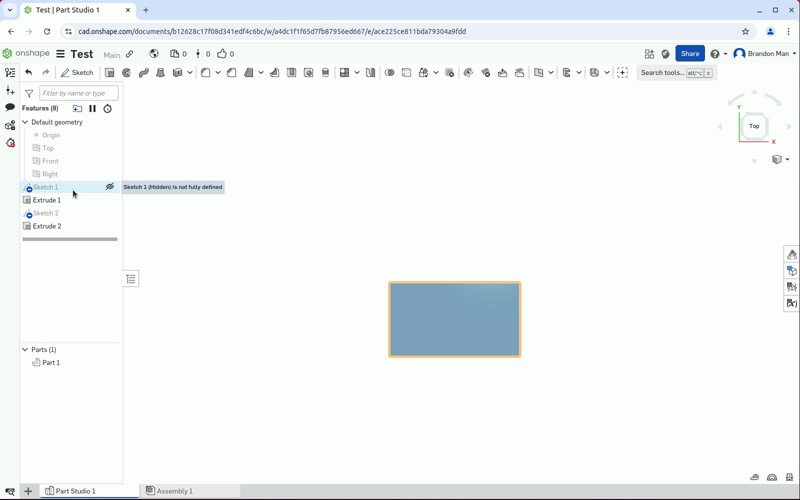
click(73, 189)
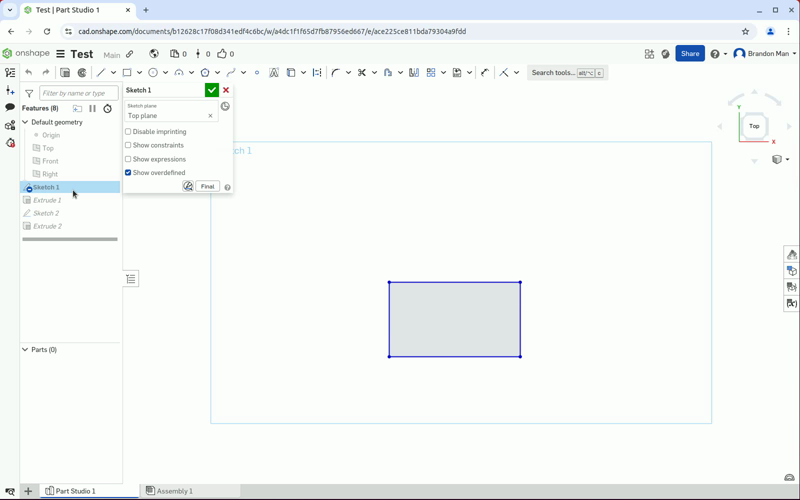
mouse_move(229, 92)
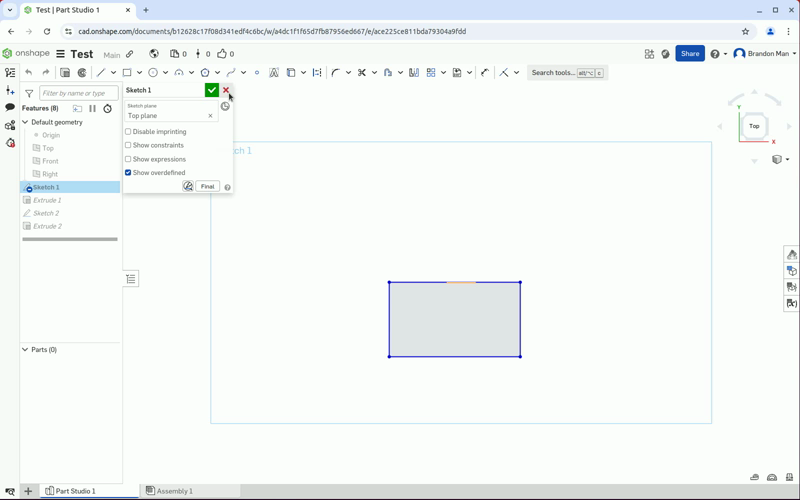
click(229, 92)
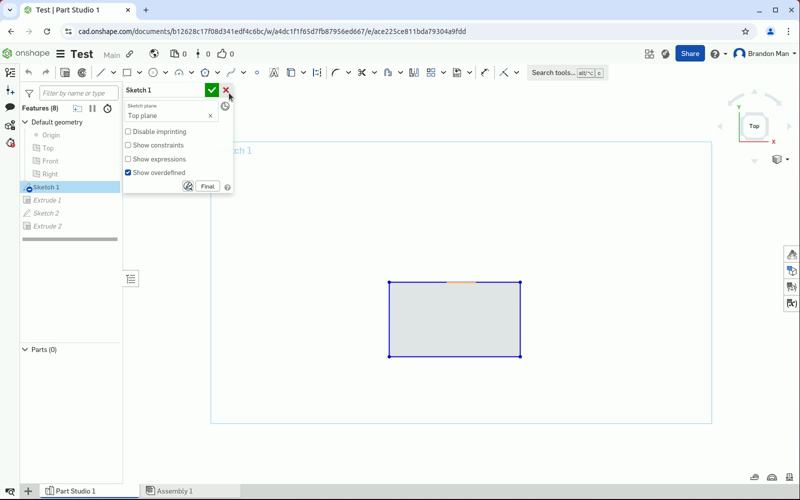
key(shift+s)
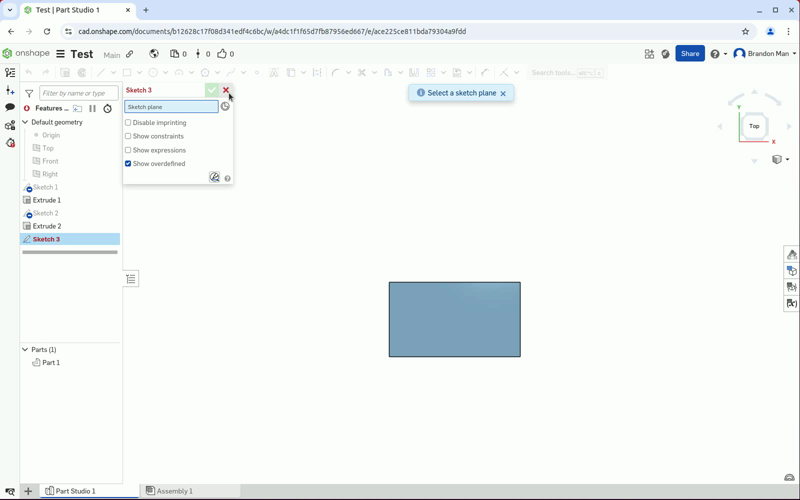
mouse_move(73, 150)
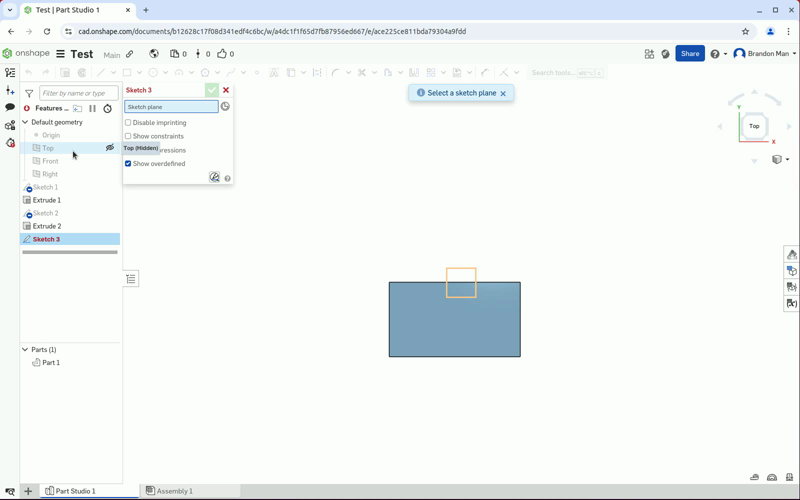
click(73, 150)
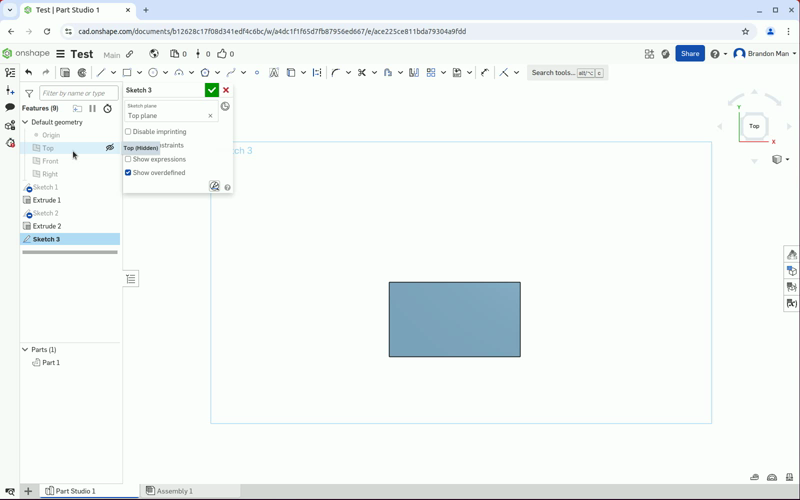
mouse_move(73, 352)
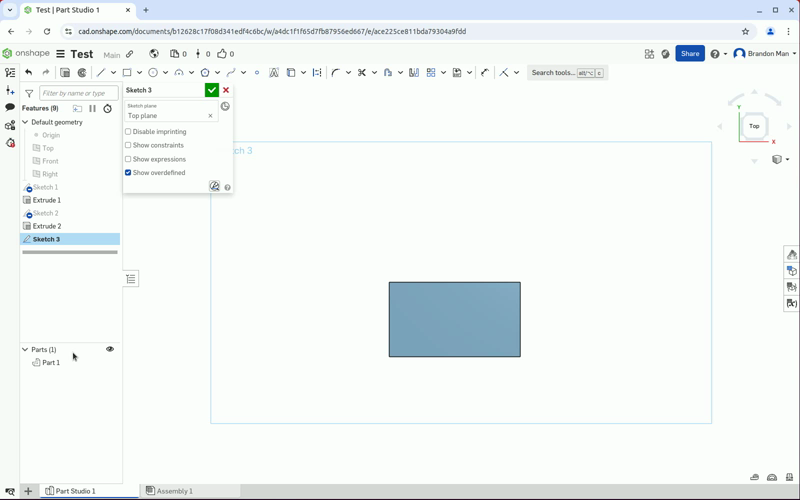
key(y)
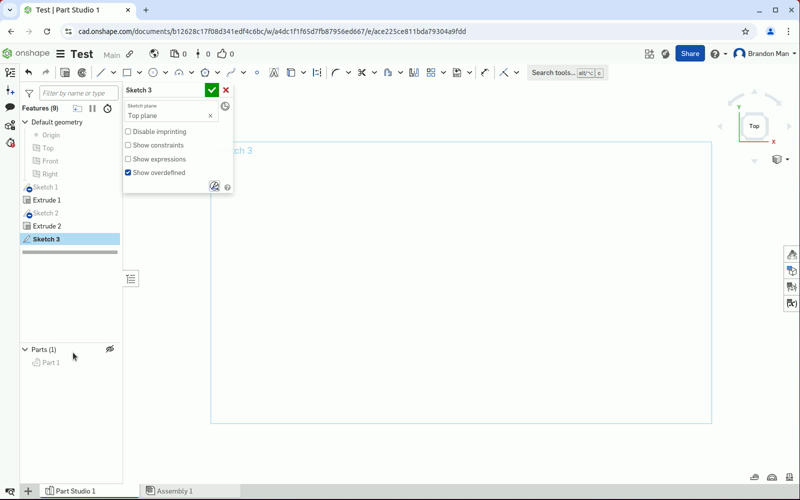
key(l)
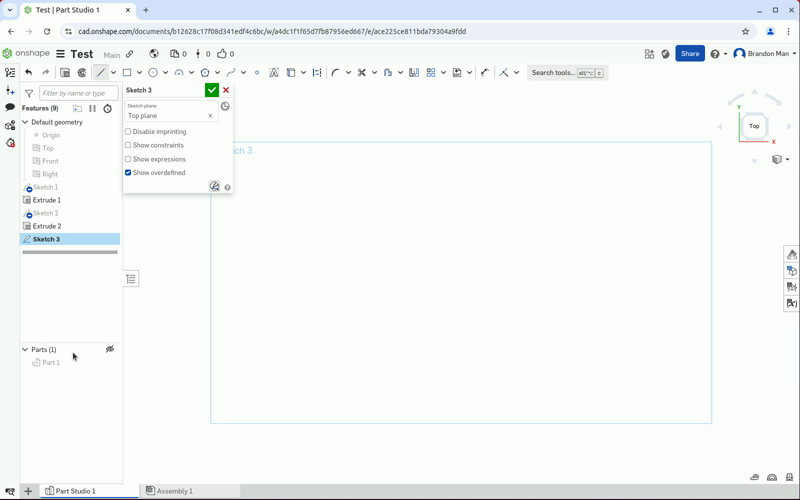
key_down(shift)
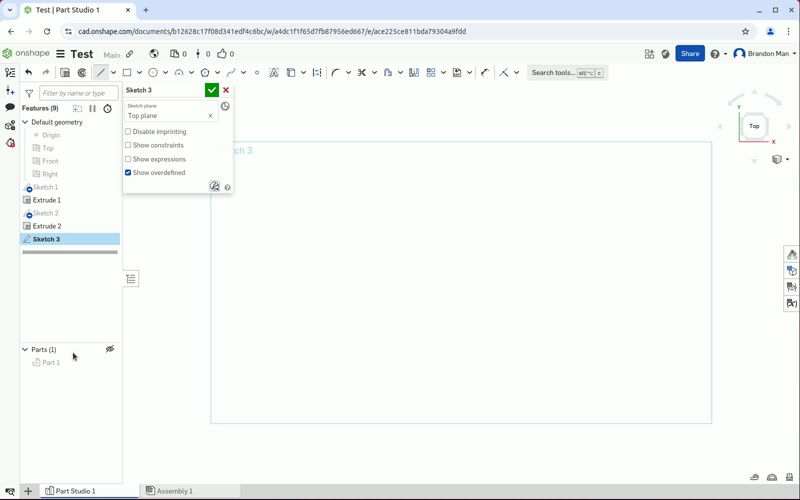
mouse_move(424, 352)
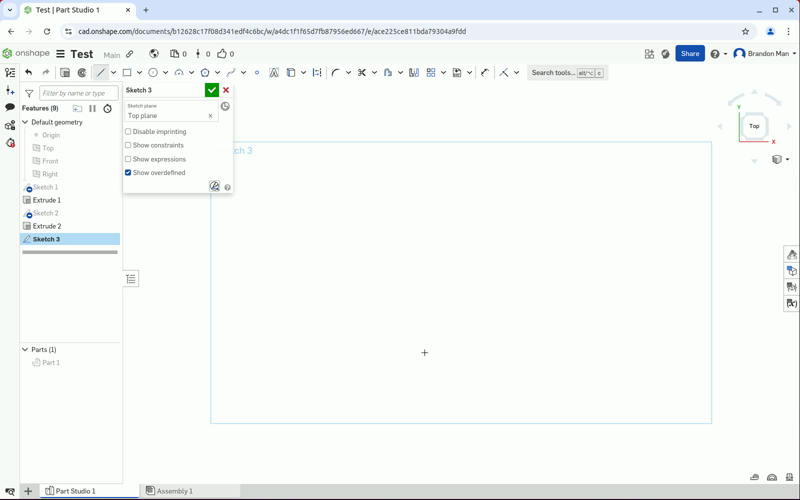
click(424, 352)
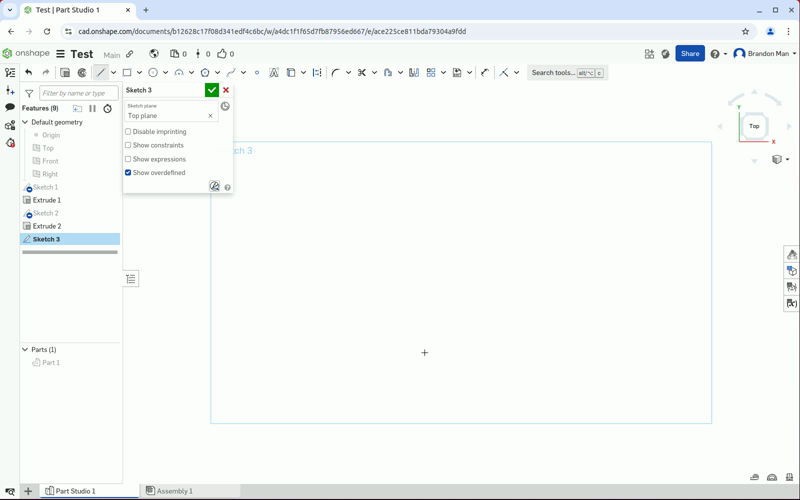
key_up(shift)
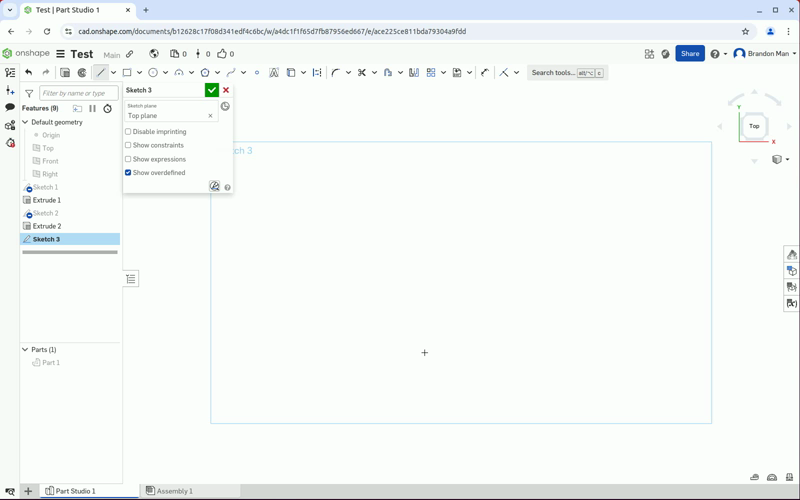
key_down(shift)
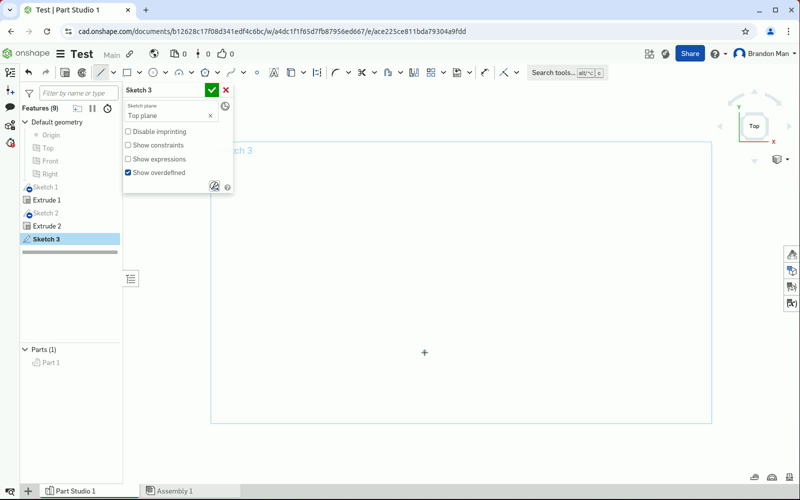
mouse_move(454, 352)
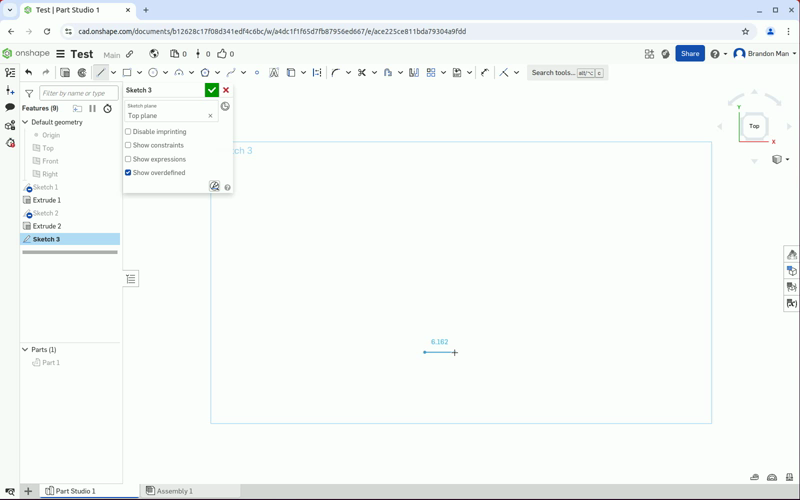
mouse_move(432, 352)
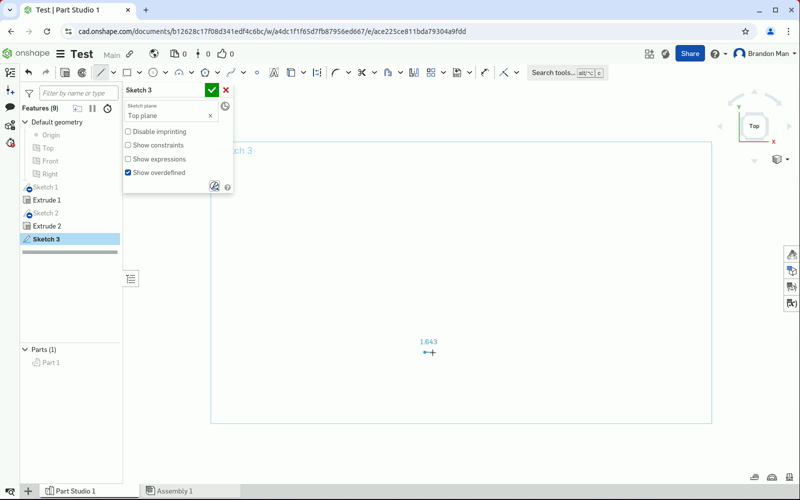
click(432, 352)
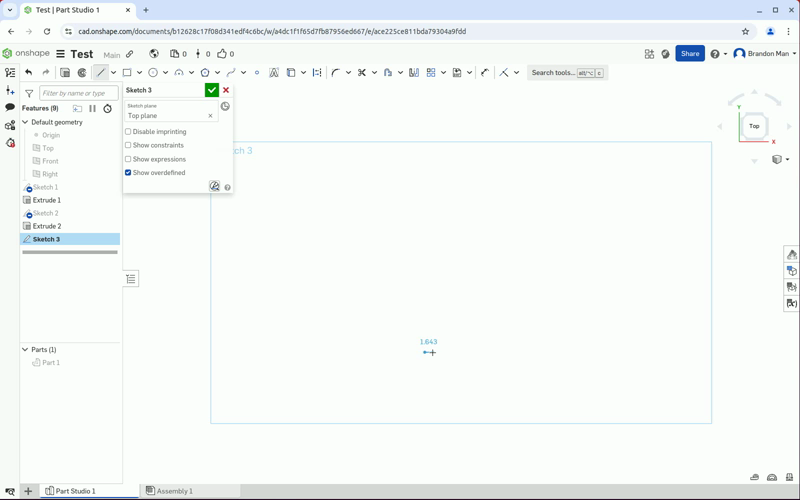
key_up(shift)
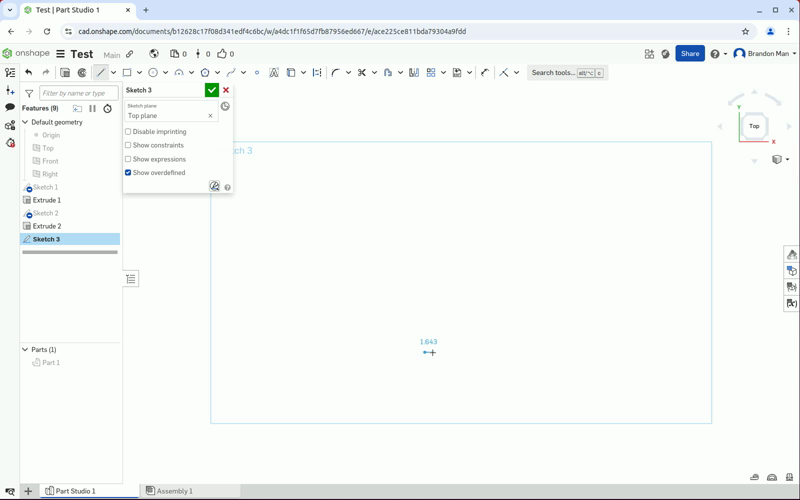
key_down(shift)
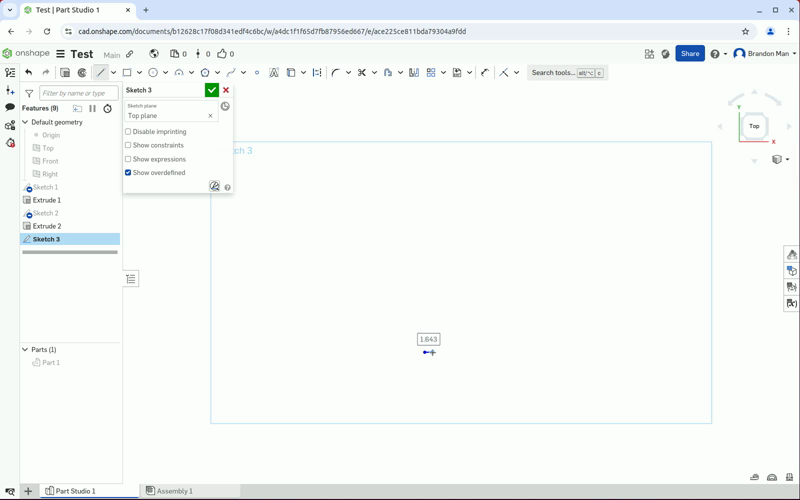
mouse_move(462, 352)
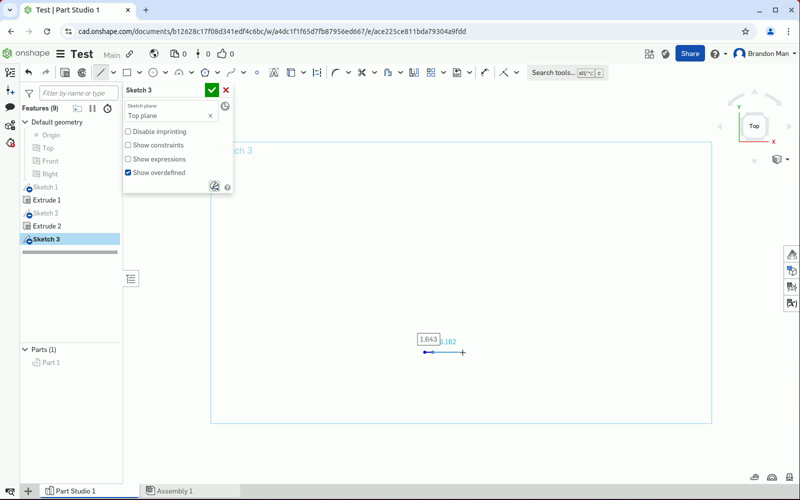
mouse_move(432, 344)
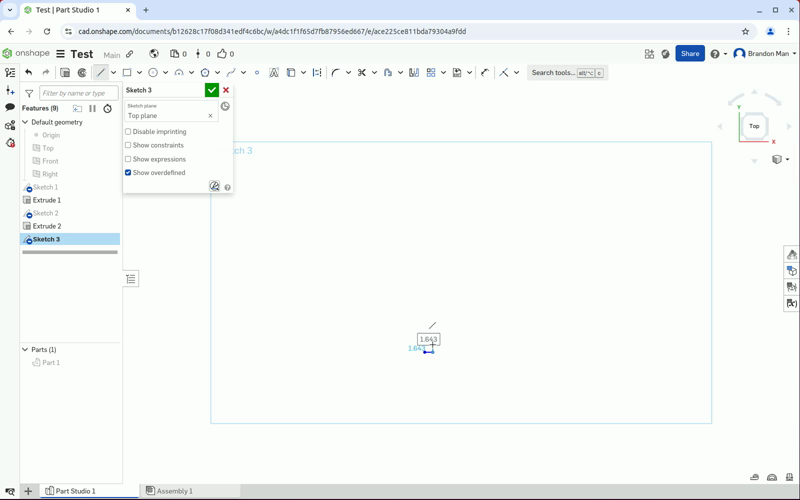
click(432, 344)
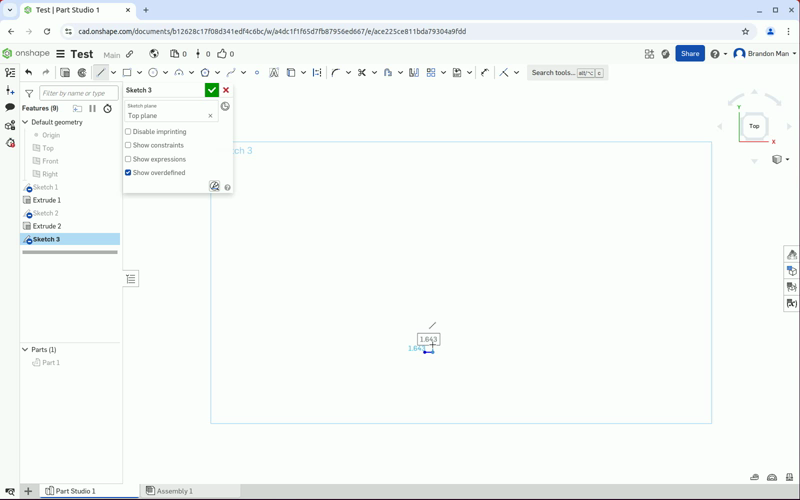
key_up(shift)
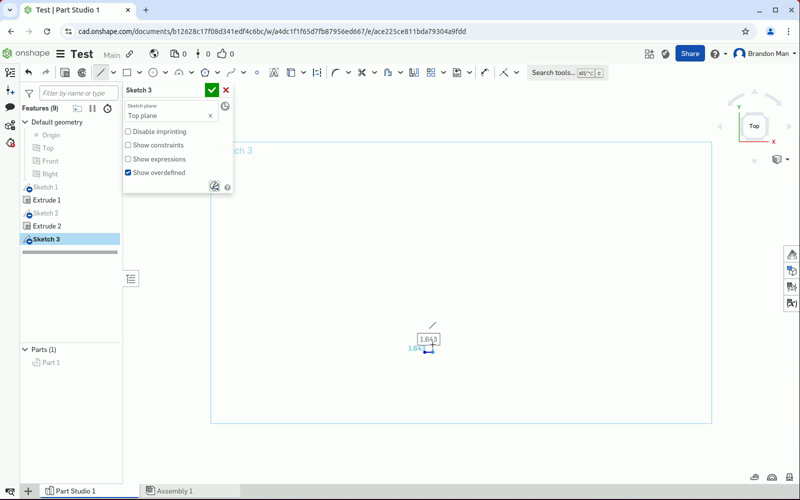
key_down(shift)
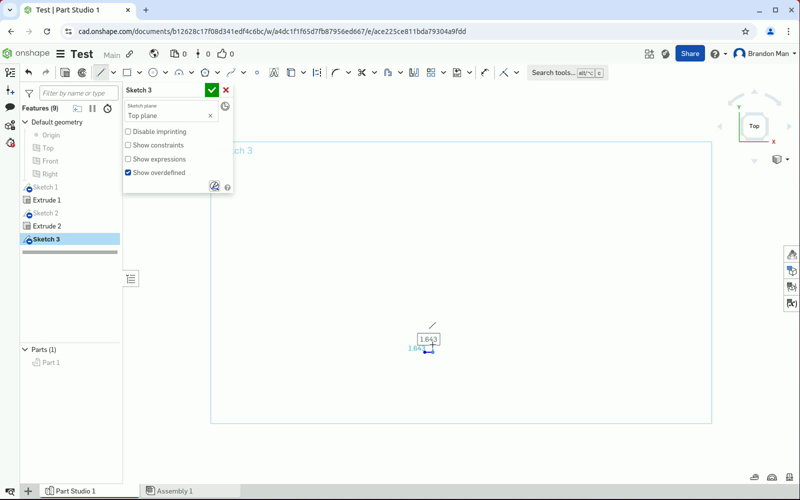
mouse_move(462, 344)
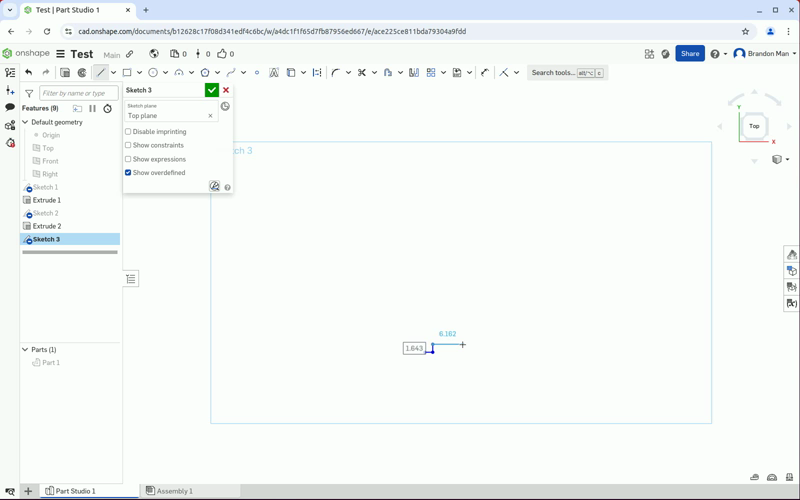
mouse_move(424, 344)
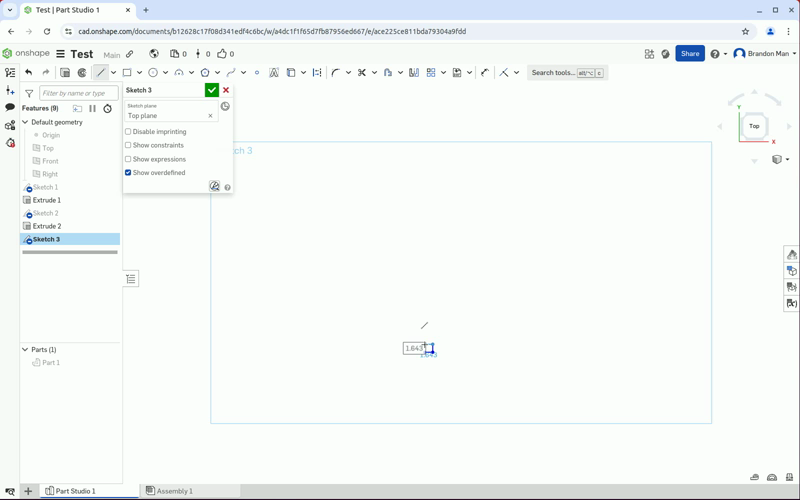
click(424, 344)
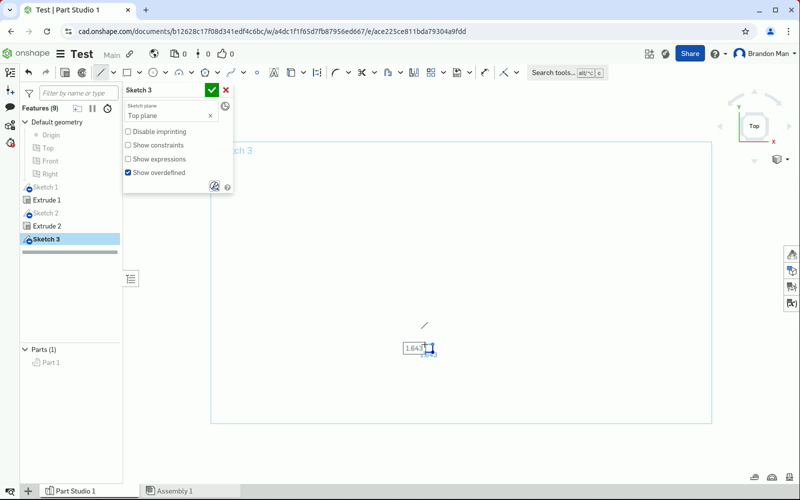
key_up(shift)
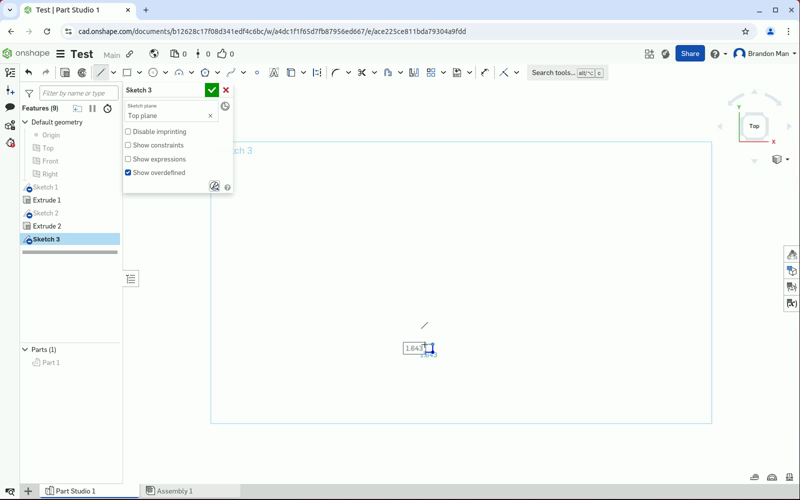
mouse_move(454, 344)
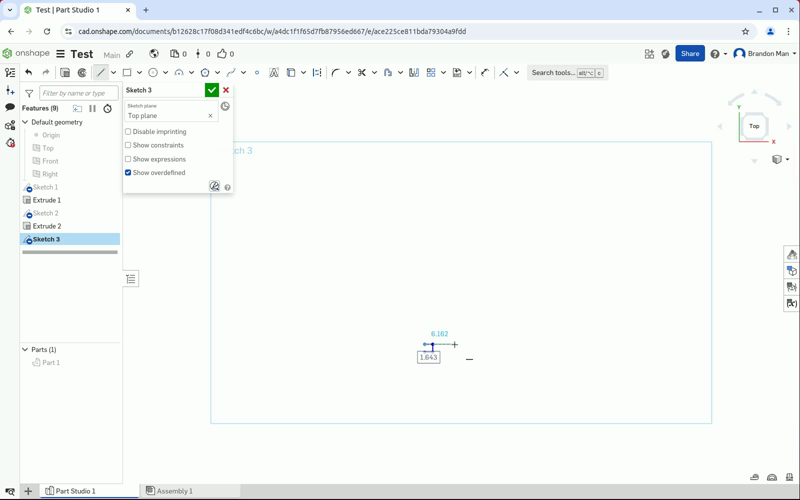
key_down(shift)
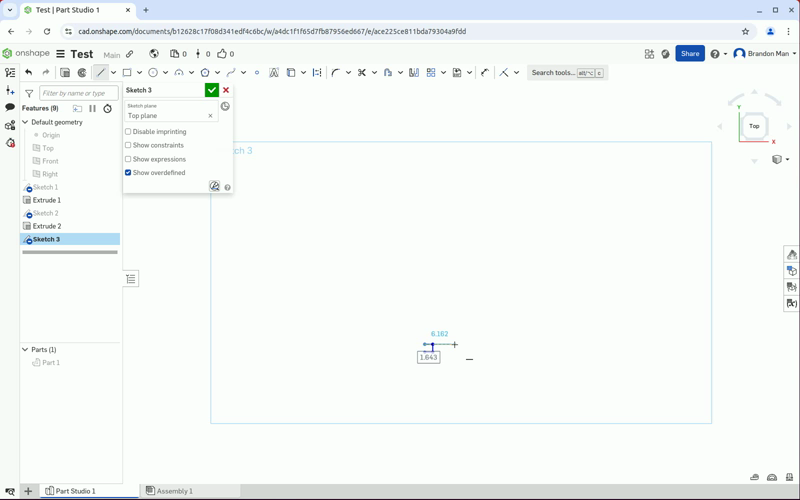
mouse_move(424, 352)
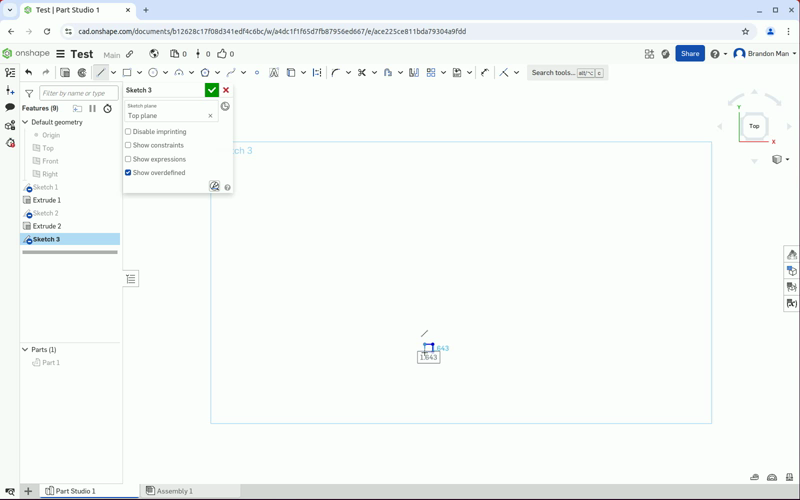
key_up(shift)
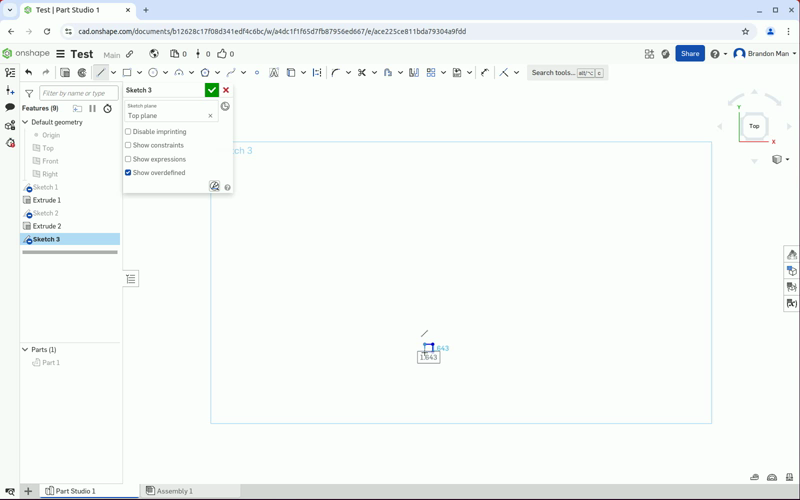
click(424, 352)
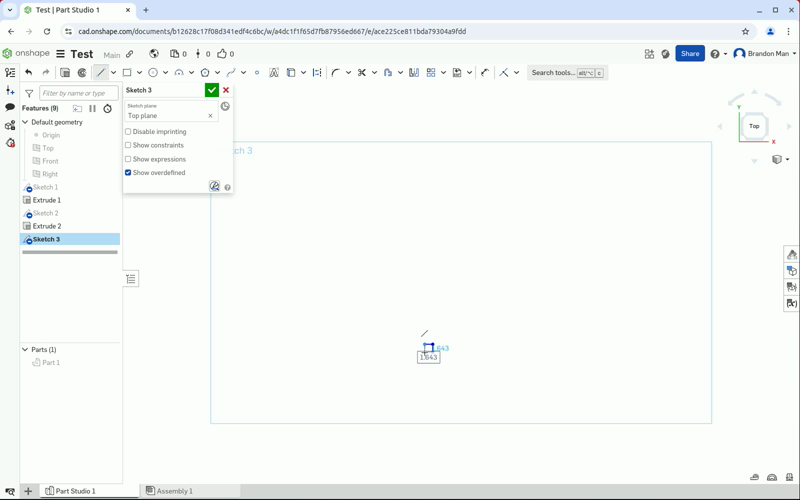
key(esc)
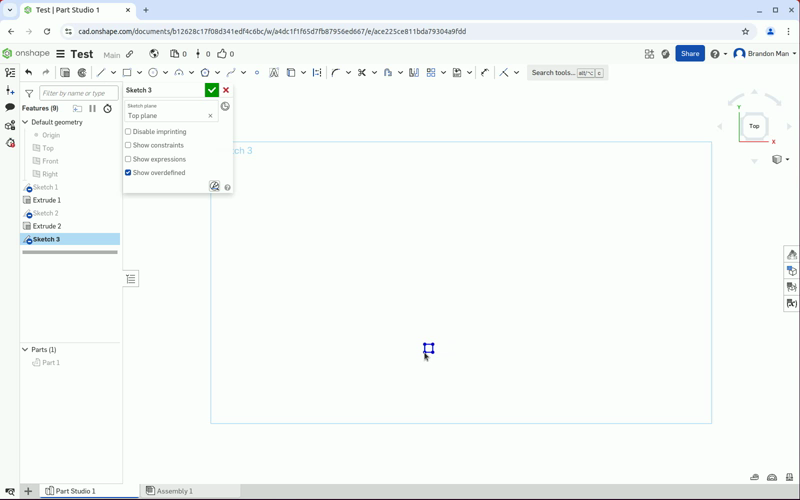
mouse_move(432, 348)
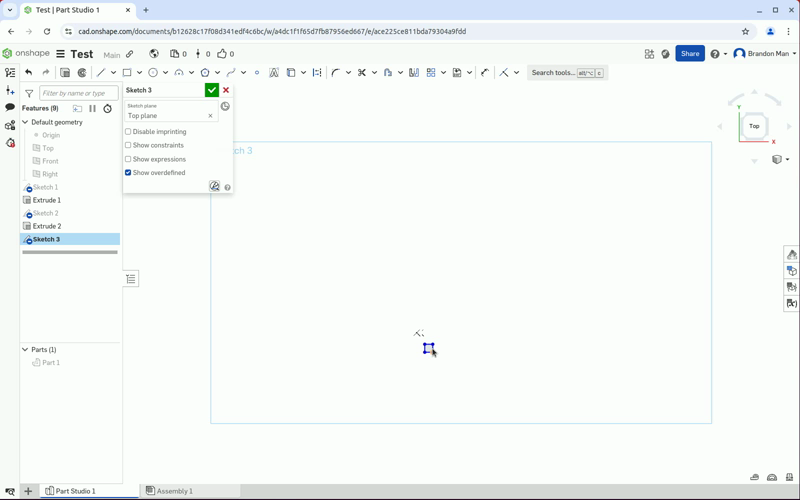
scroll(6)
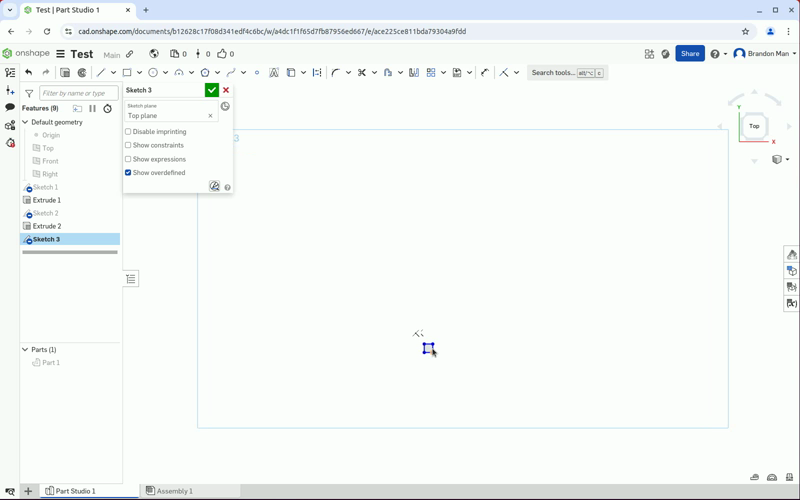
scroll(6)
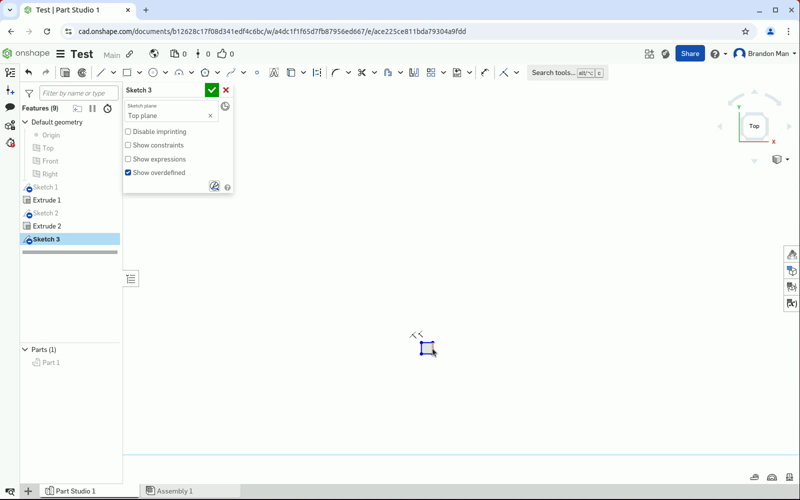
scroll(6)
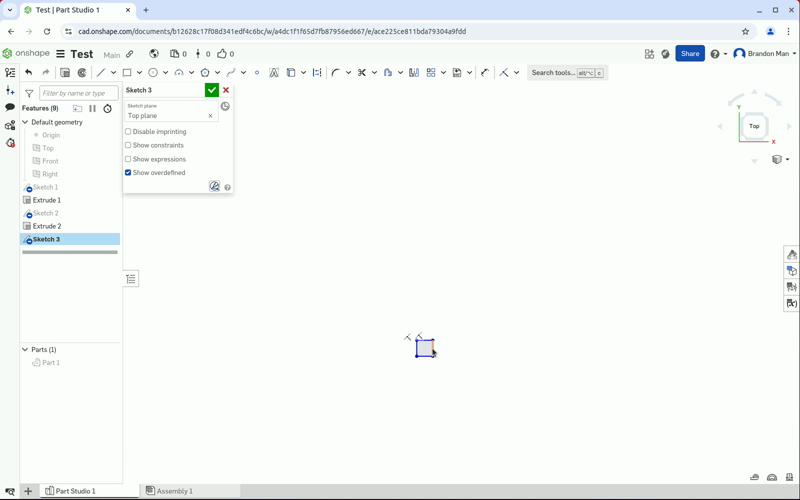
scroll(6)
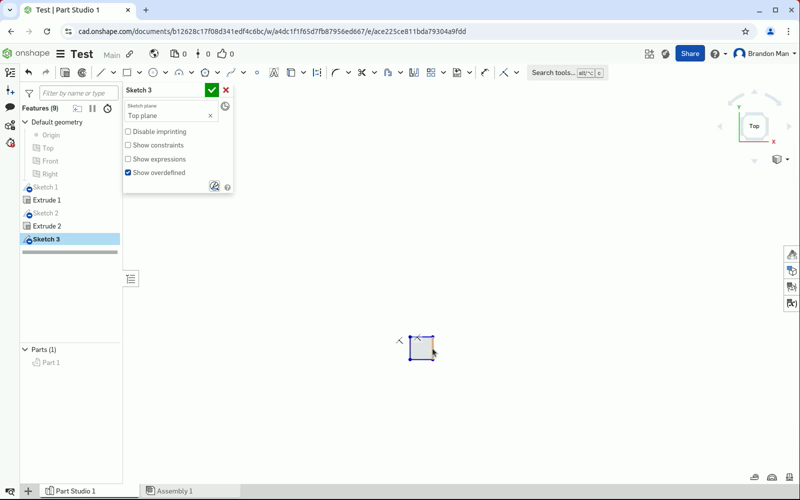
scroll(6)
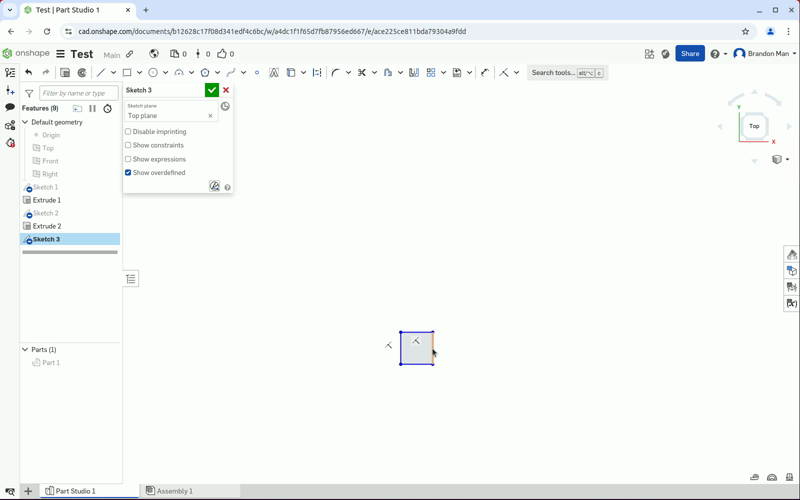
scroll(6)
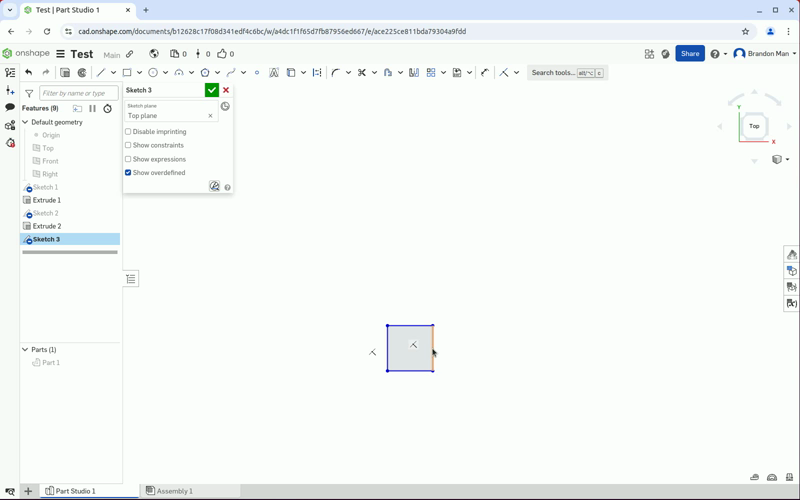
scroll(6)
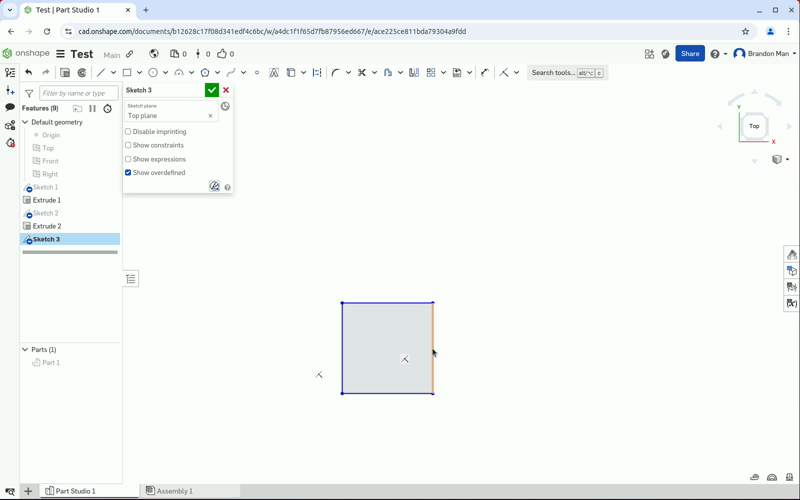
click(432, 348)
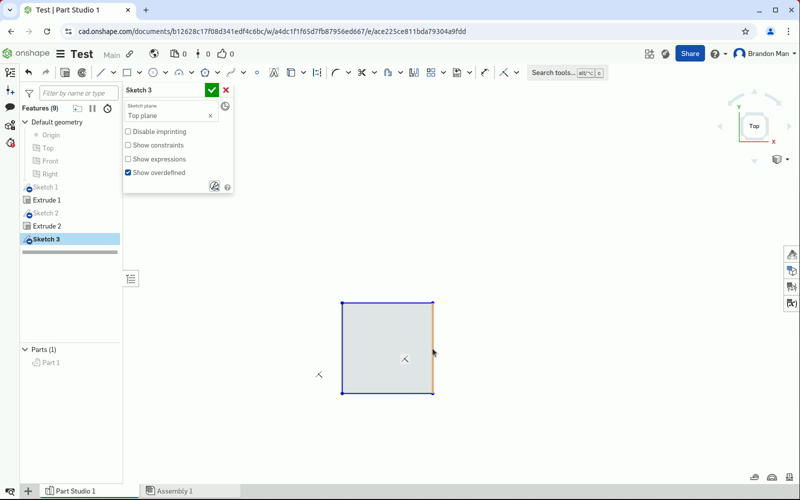
scroll(-6)
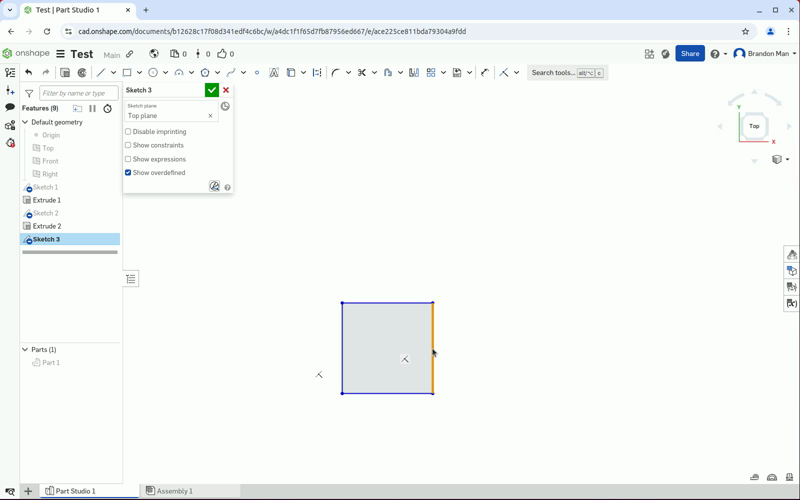
scroll(-6)
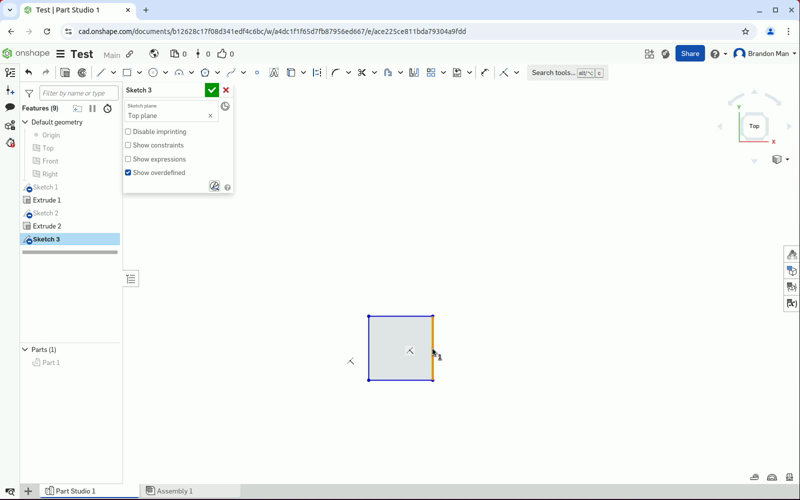
scroll(-6)
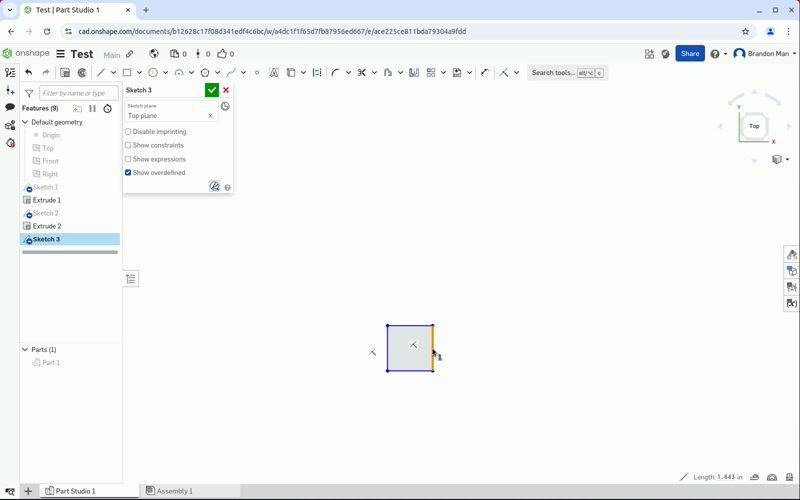
scroll(-6)
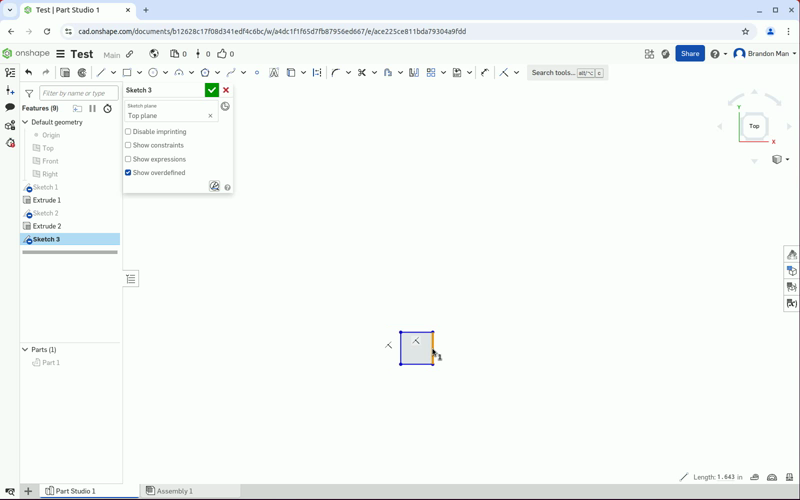
scroll(-6)
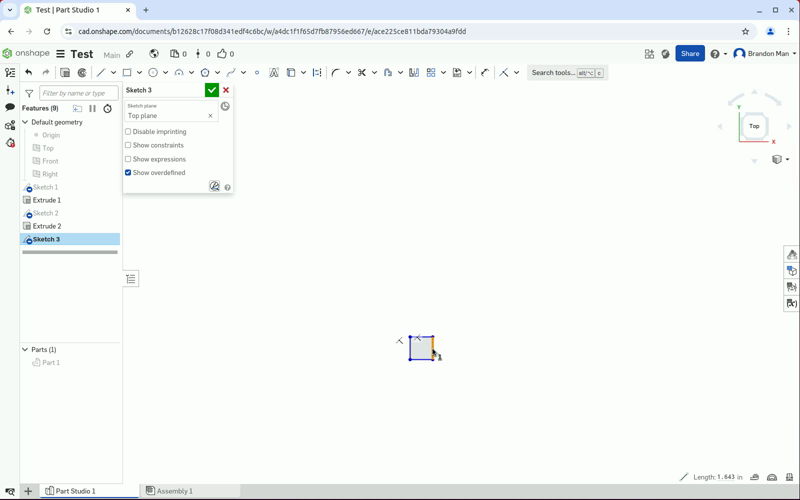
scroll(-6)
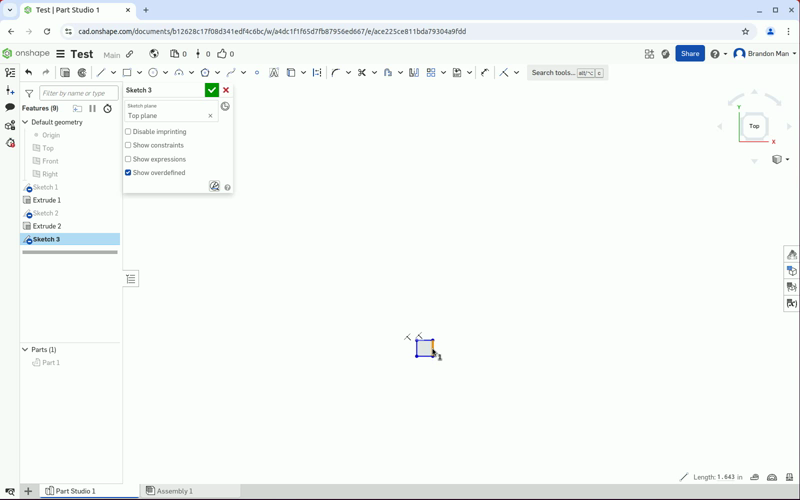
scroll(-6)
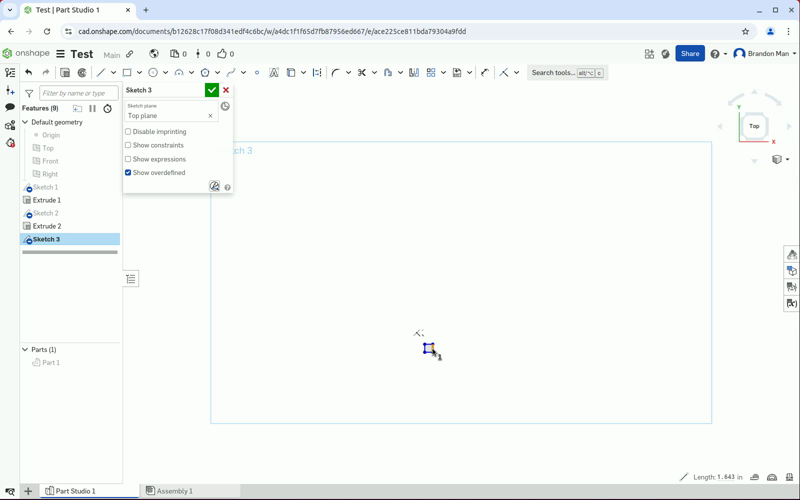
mouse_move(73, 352)
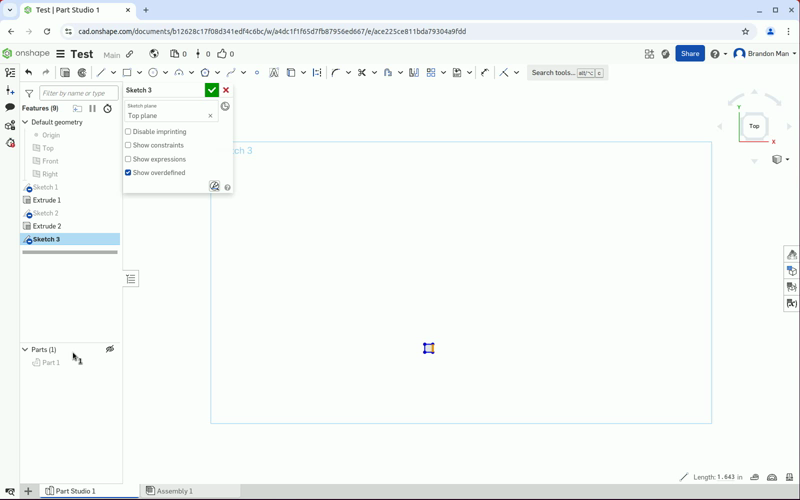
key(shift+y)
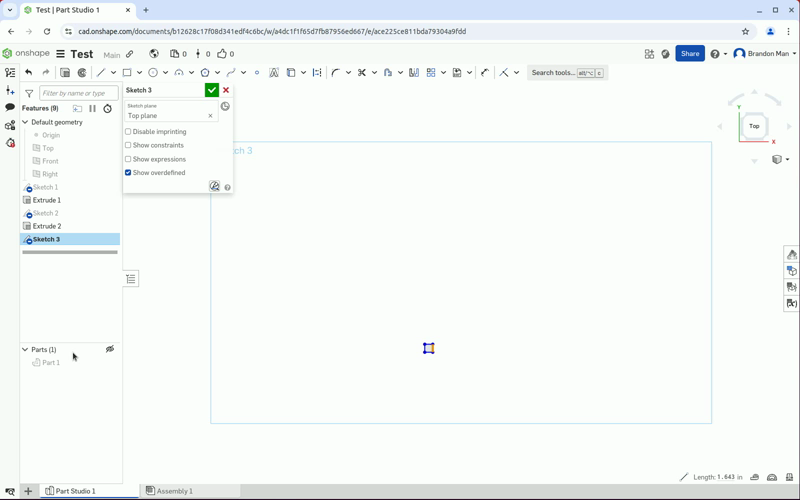
key(shift+e)
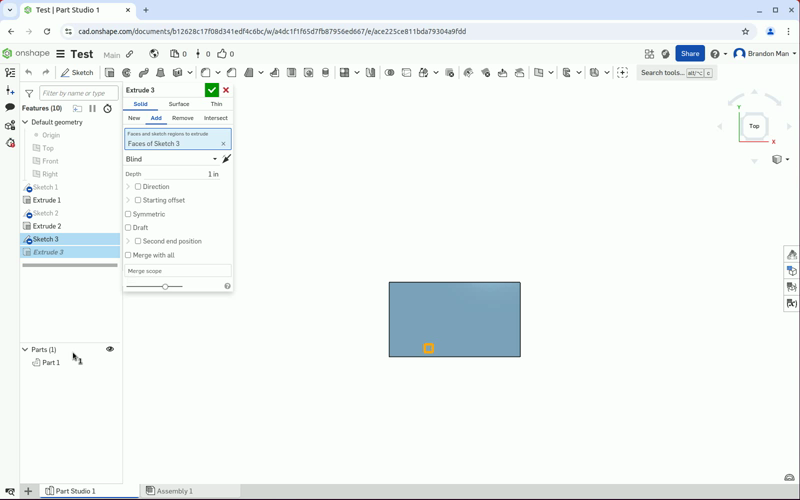
mouse_move(143, 106)
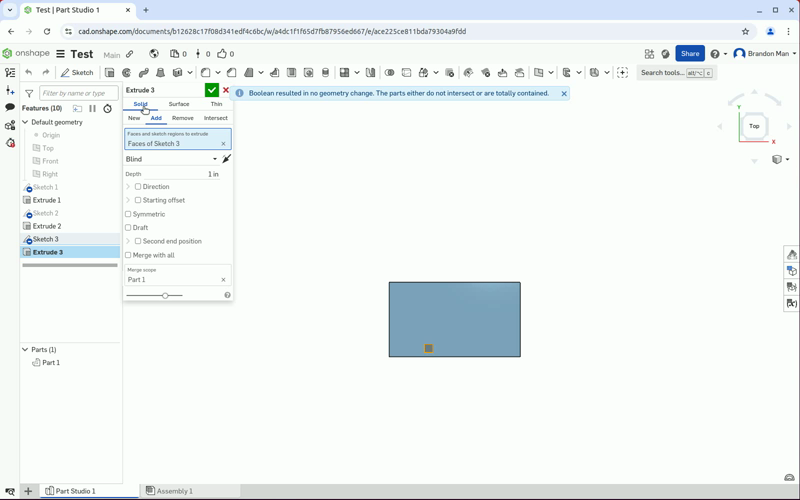
click(143, 106)
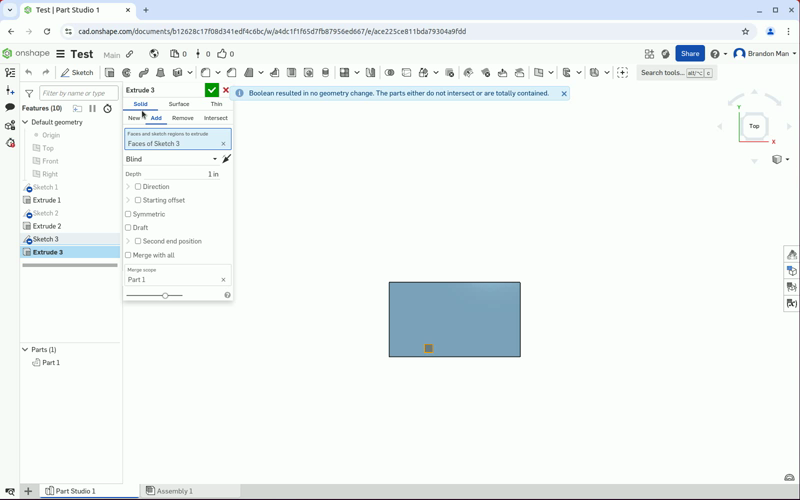
mouse_move(137, 120)
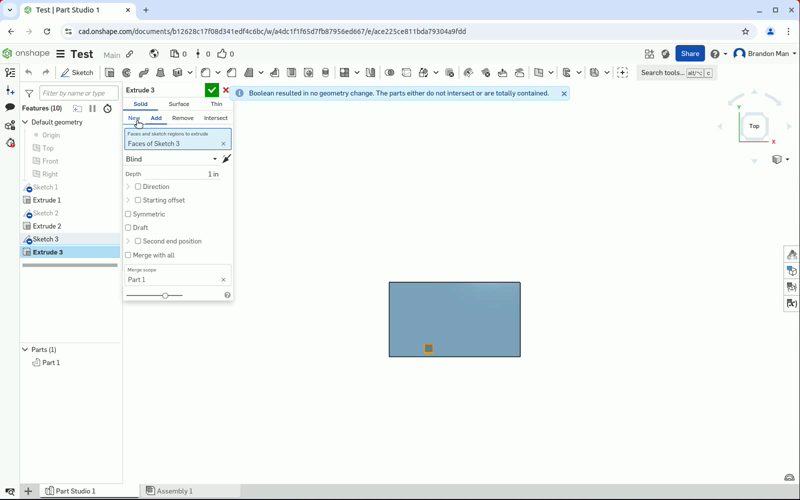
click(137, 120)
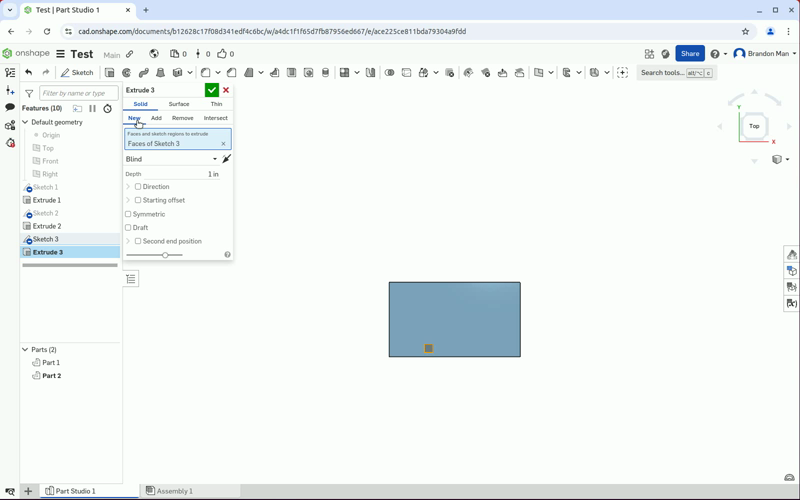
key(tab, 4)
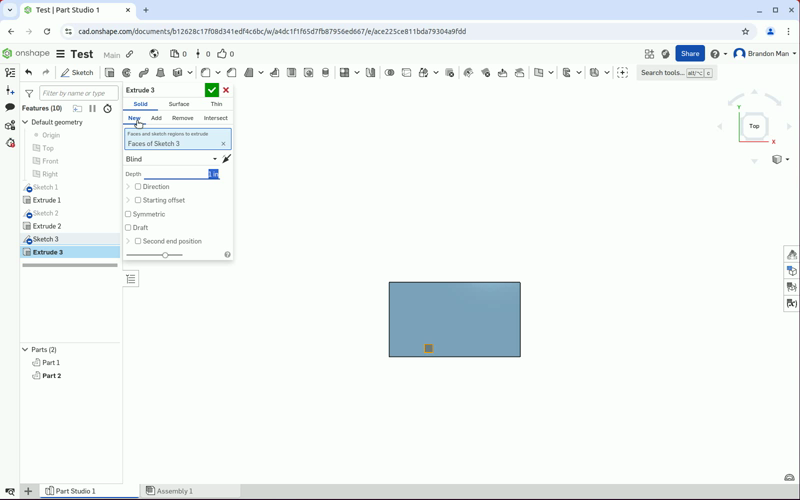
text(3.851)
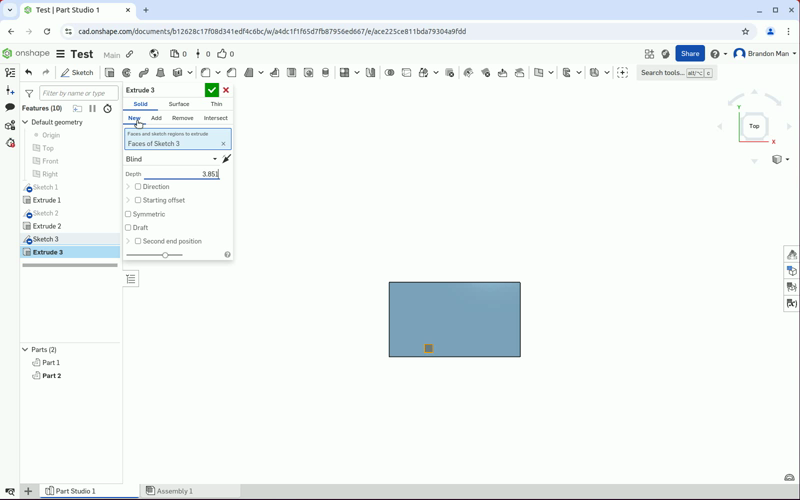
key(enter)
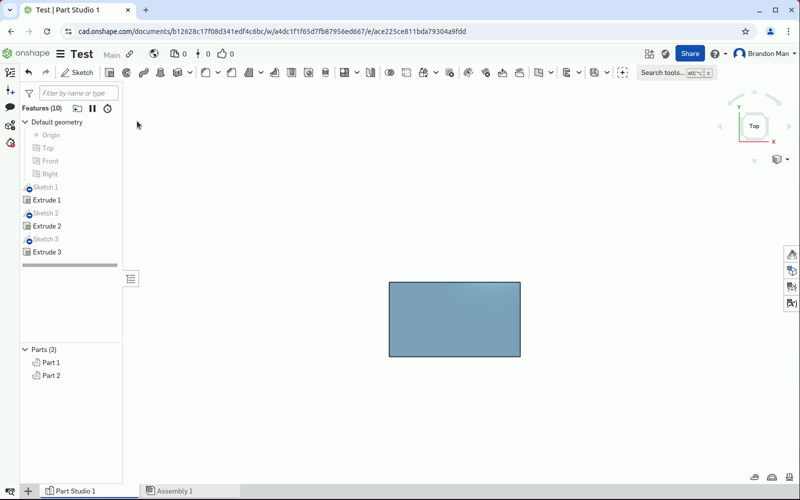
key(shift+h)
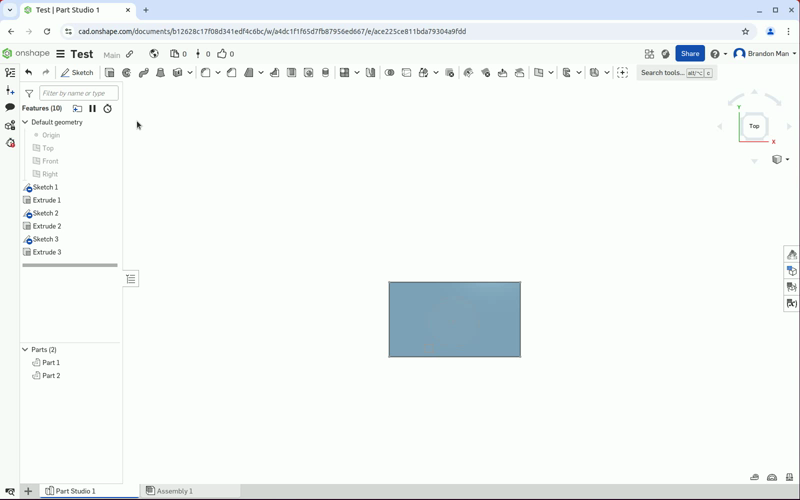
key(shift+h)
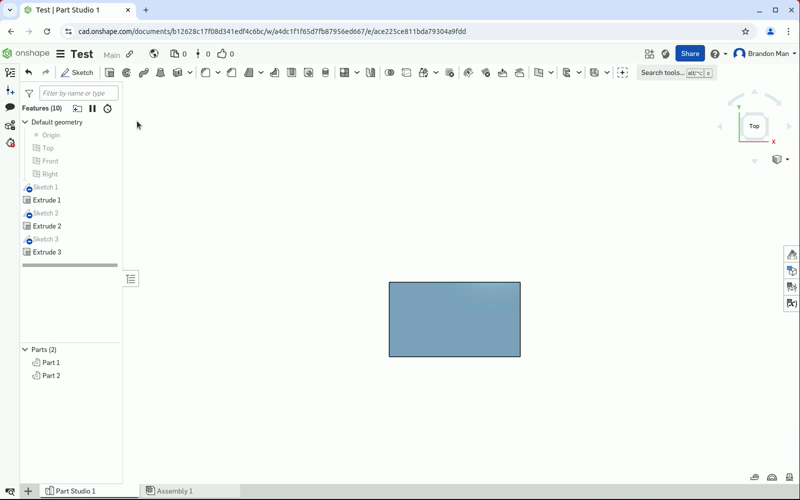
mouse_move(73, 189)
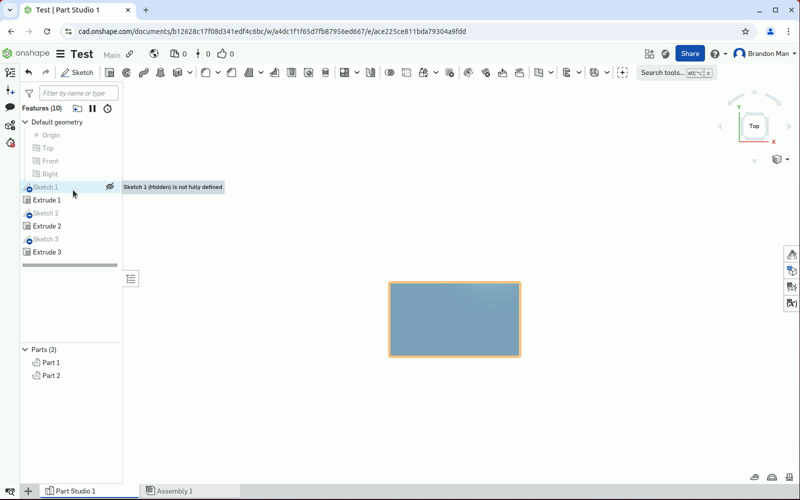
click(73, 189)
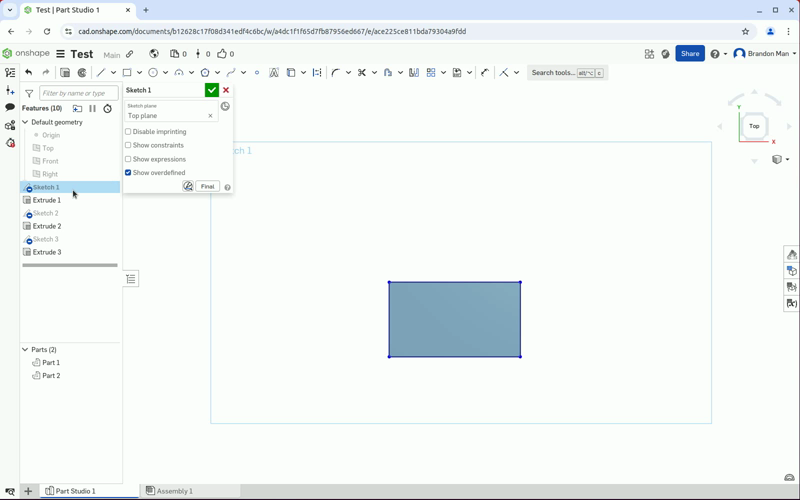
mouse_move(229, 92)
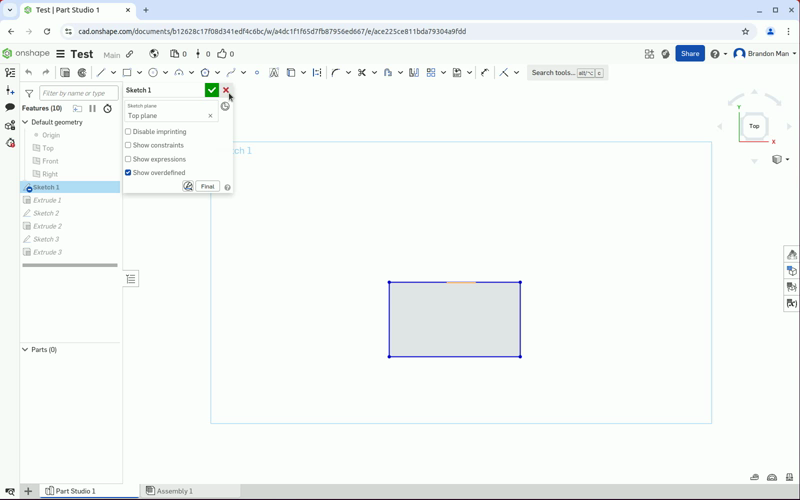
click(229, 92)
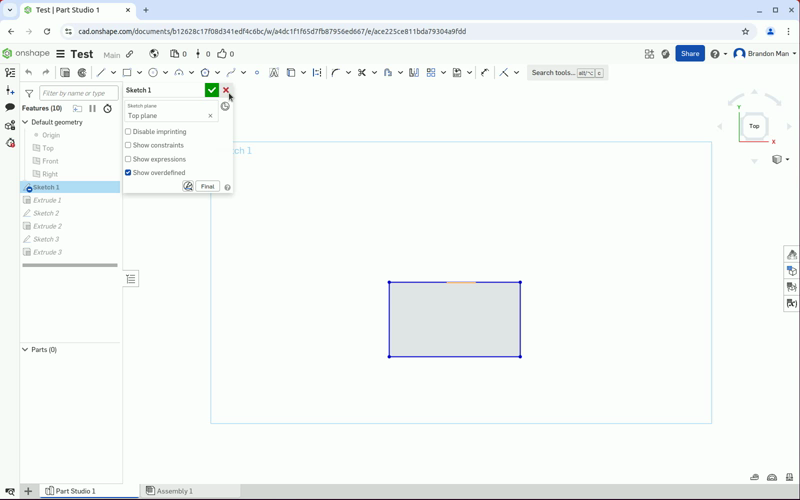
key(shift+s)
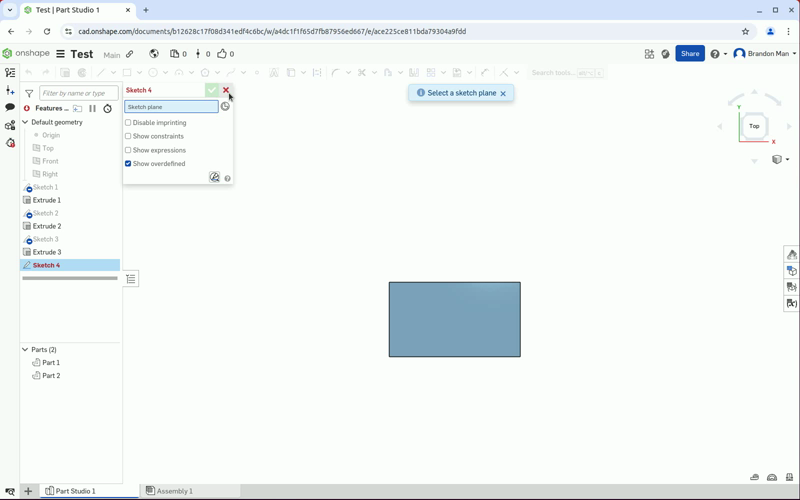
mouse_move(73, 150)
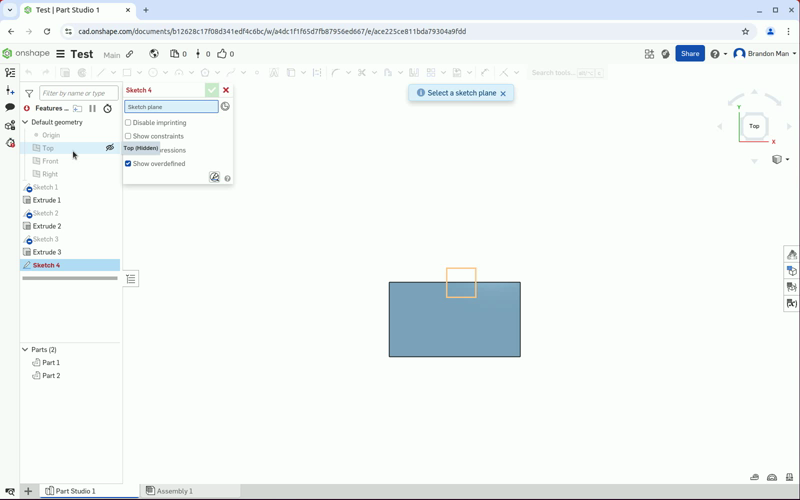
click(73, 150)
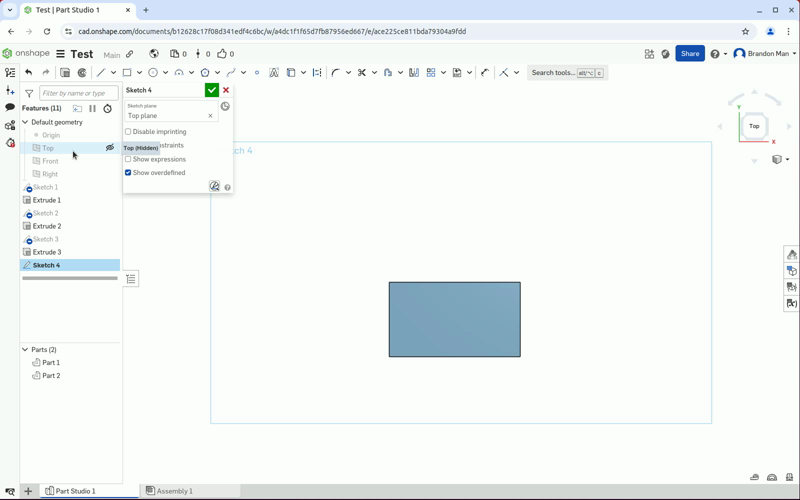
mouse_move(73, 352)
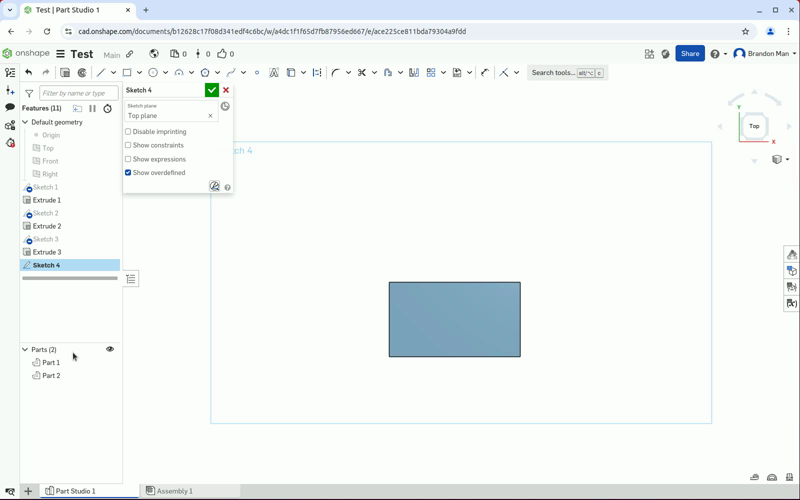
key(y)
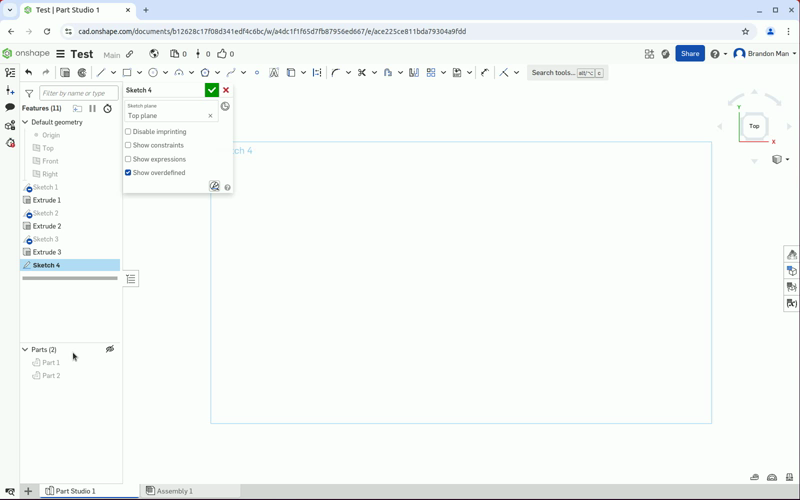
key(l)
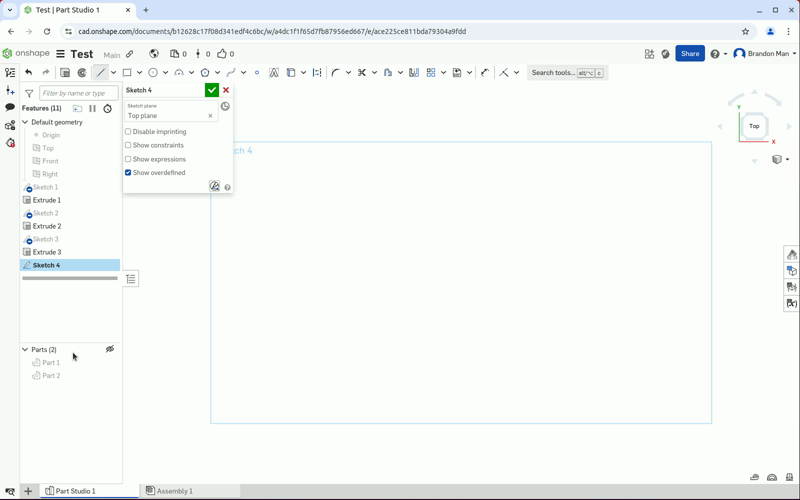
key_down(shift)
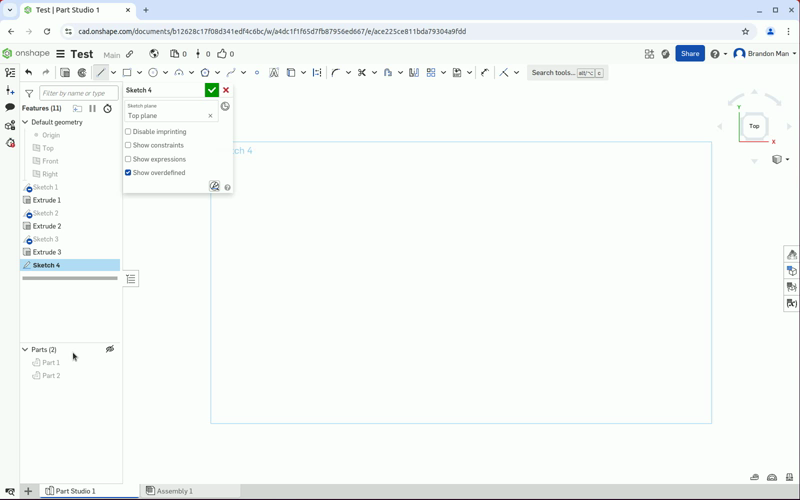
mouse_move(472, 351)
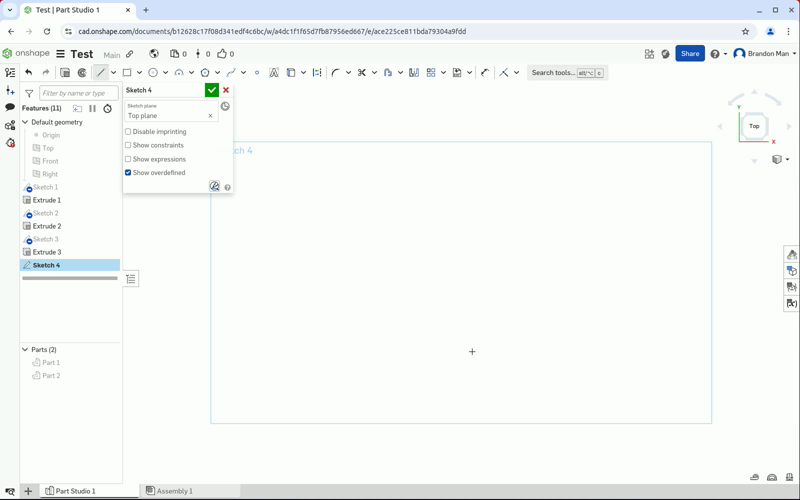
click(472, 351)
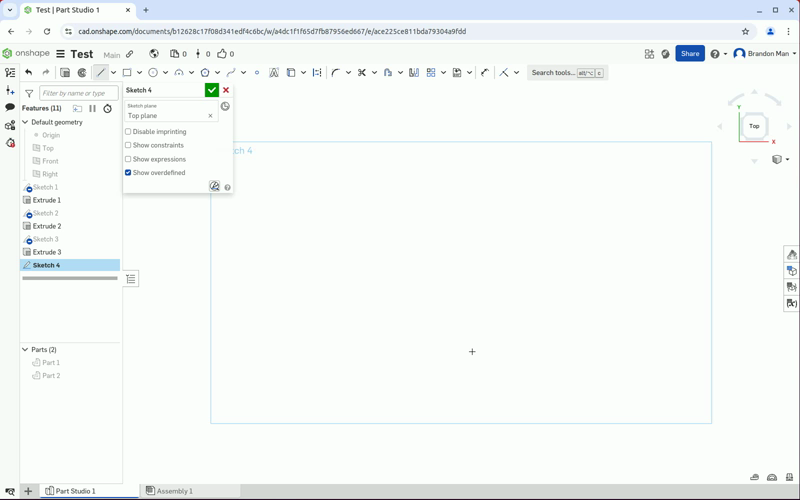
key_up(shift)
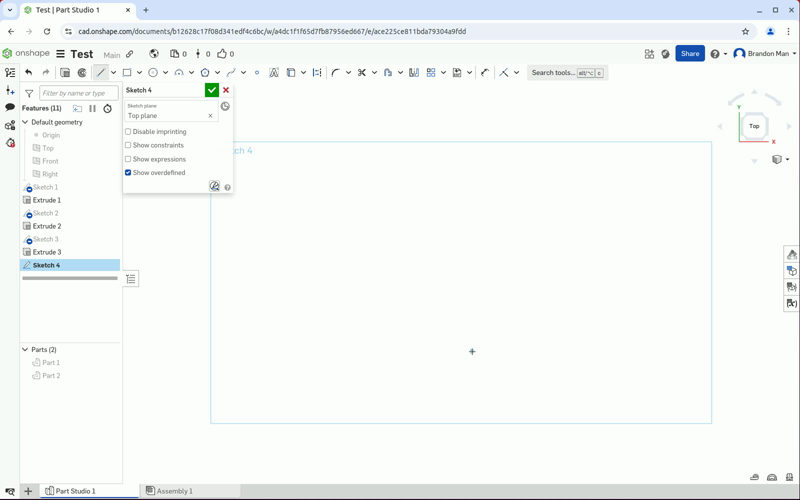
key_down(shift)
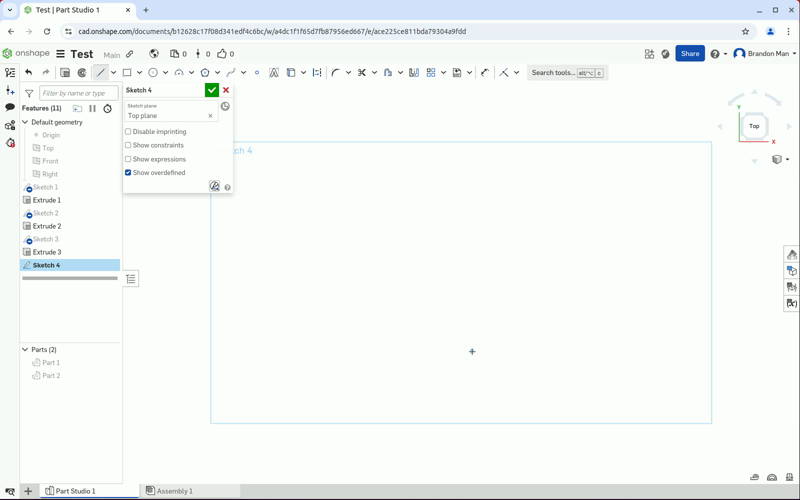
mouse_move(502, 351)
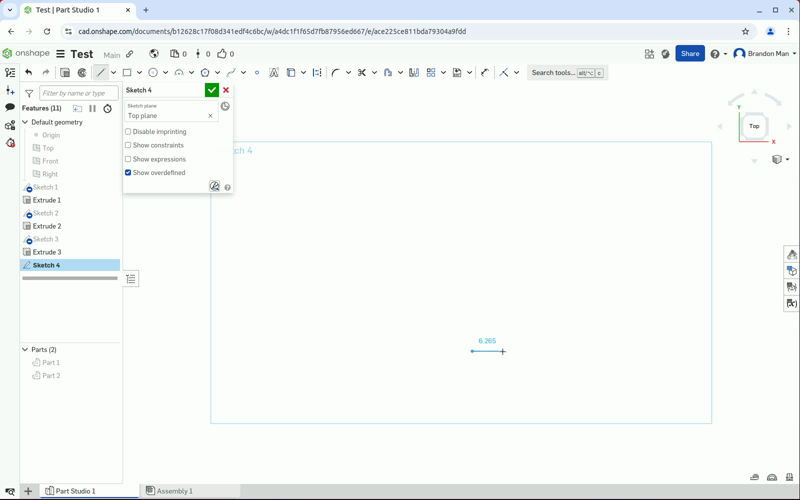
mouse_move(479, 351)
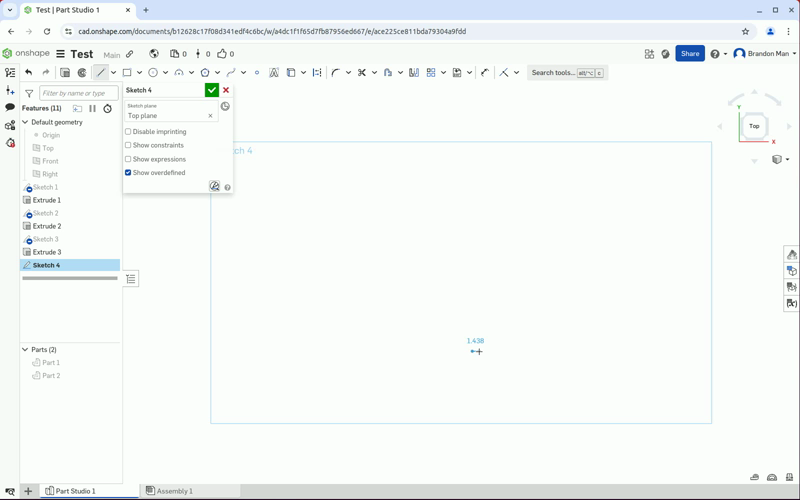
scroll(6)
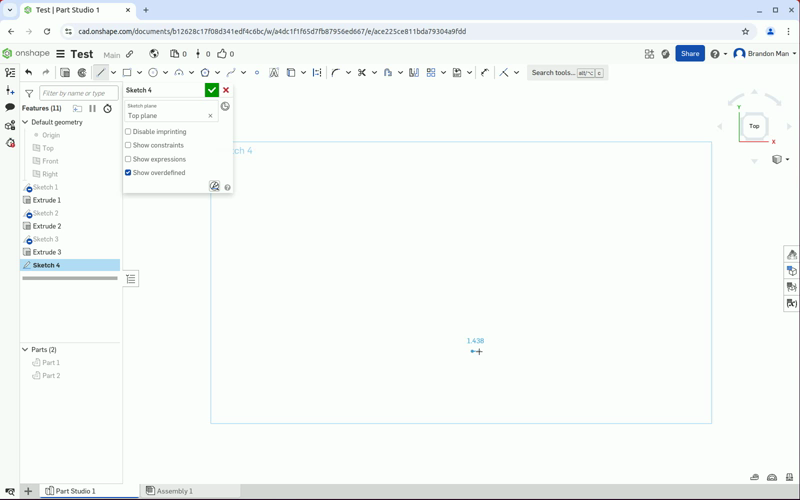
scroll(6)
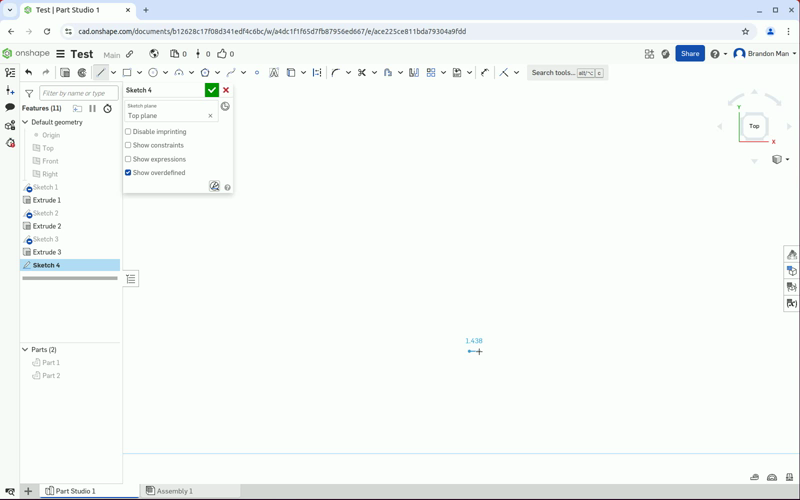
scroll(6)
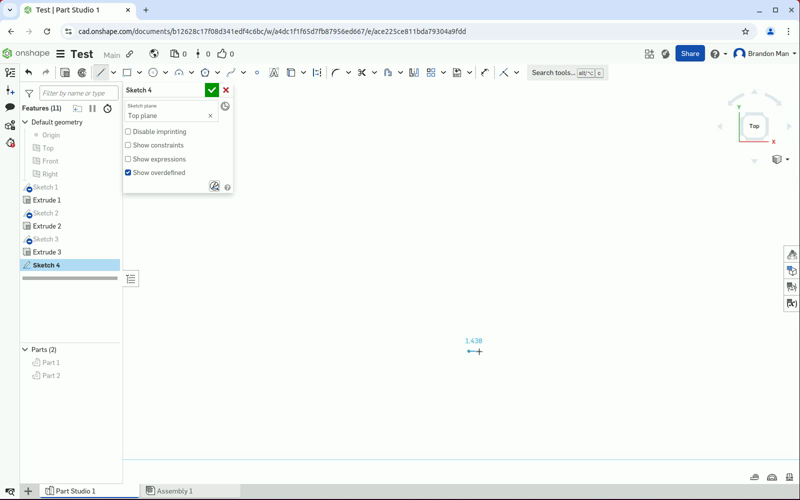
scroll(6)
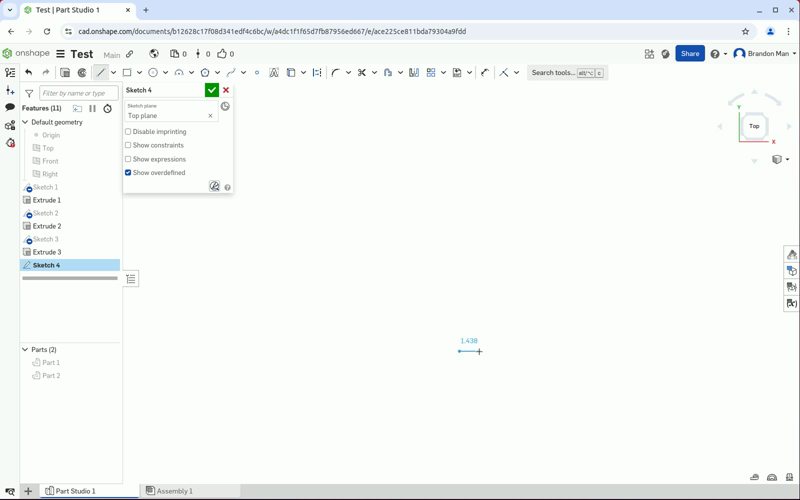
scroll(6)
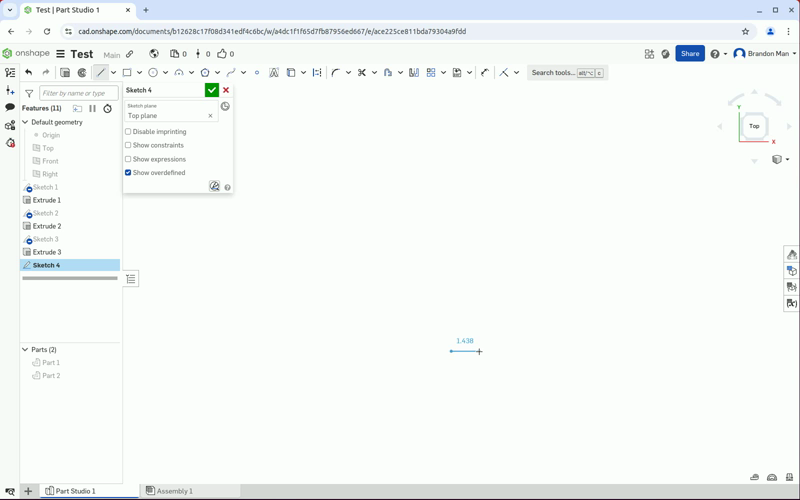
scroll(6)
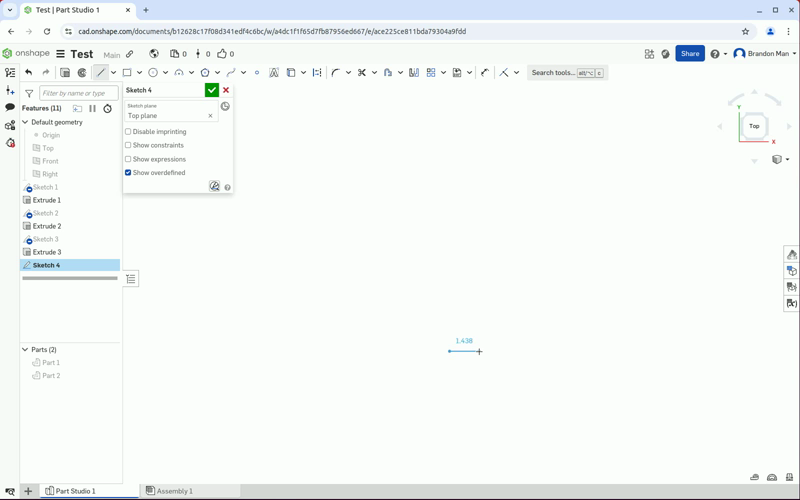
scroll(6)
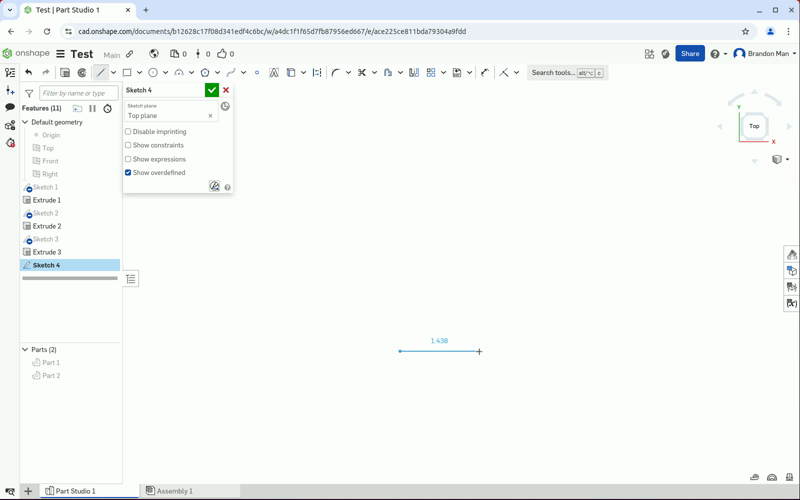
click(479, 351)
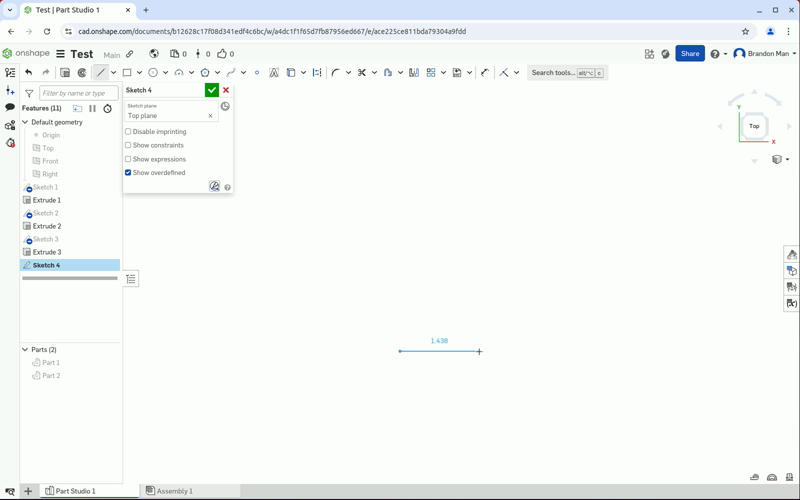
scroll(-6)
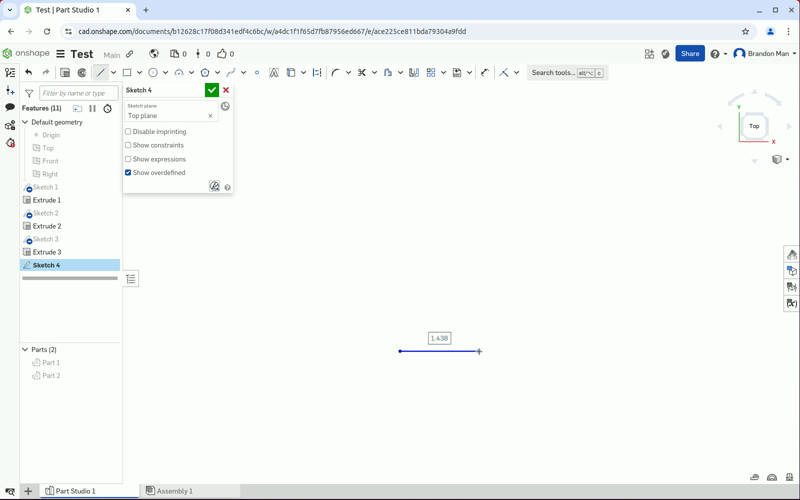
scroll(-6)
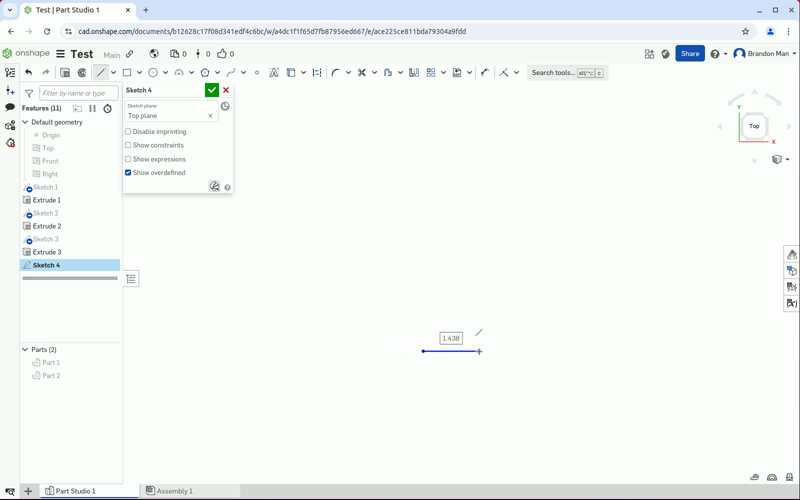
scroll(-6)
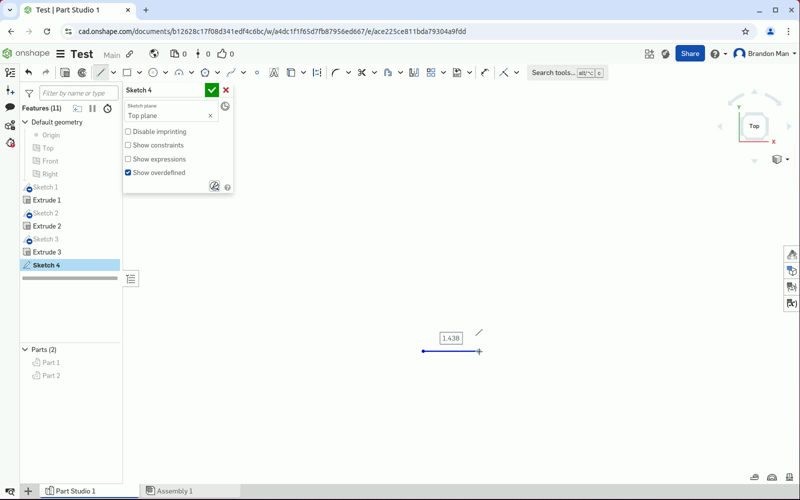
scroll(-6)
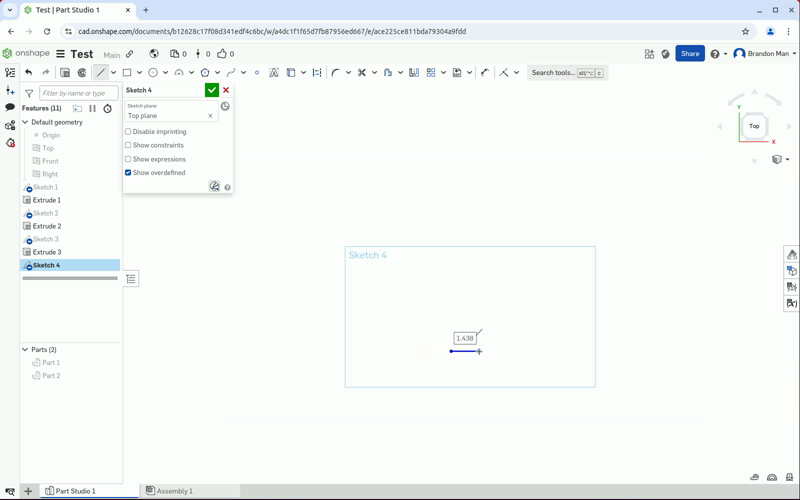
scroll(-6)
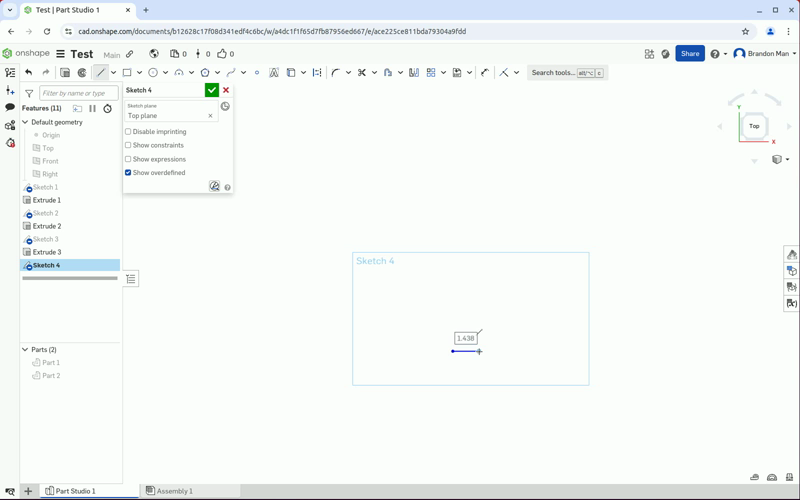
scroll(-6)
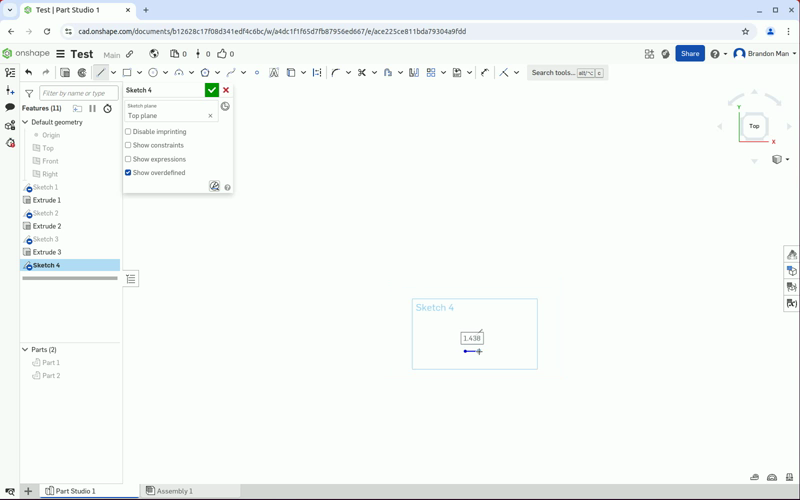
scroll(-6)
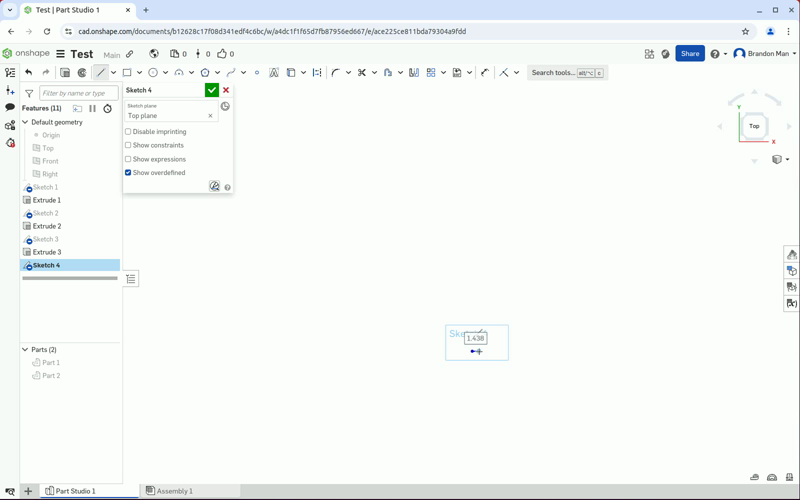
key_up(shift)
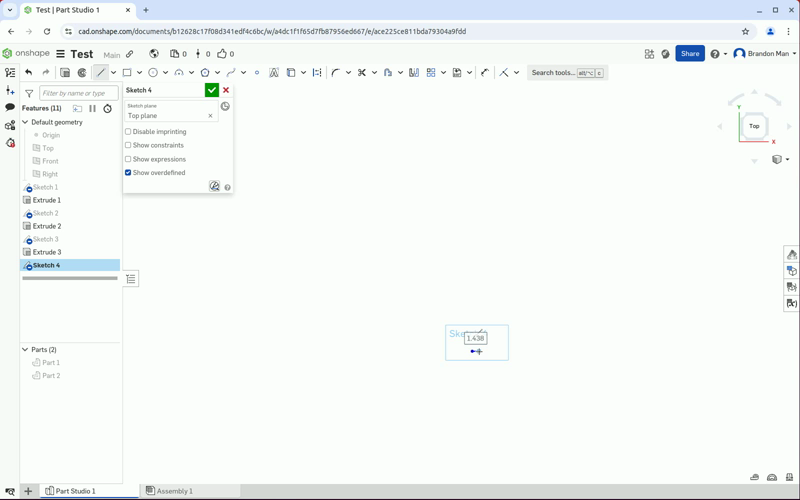
key_down(shift)
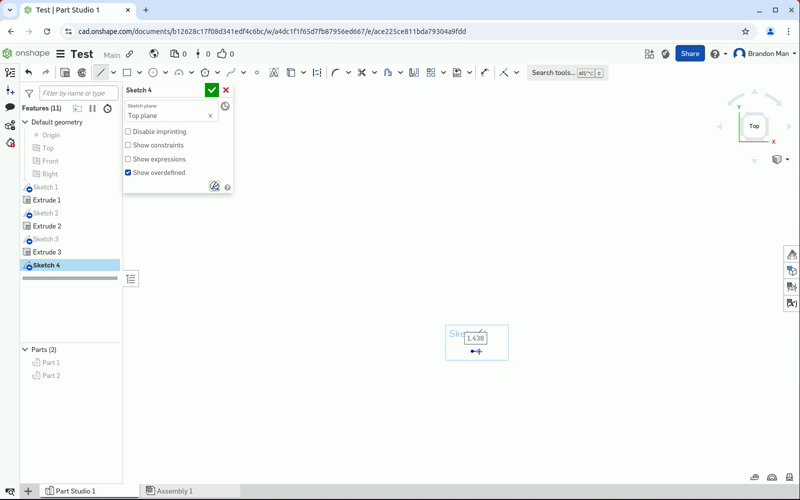
mouse_move(509, 351)
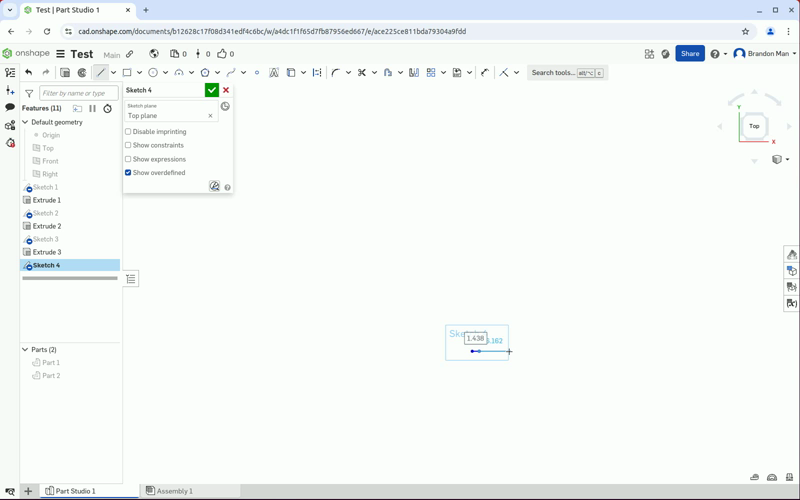
mouse_move(479, 344)
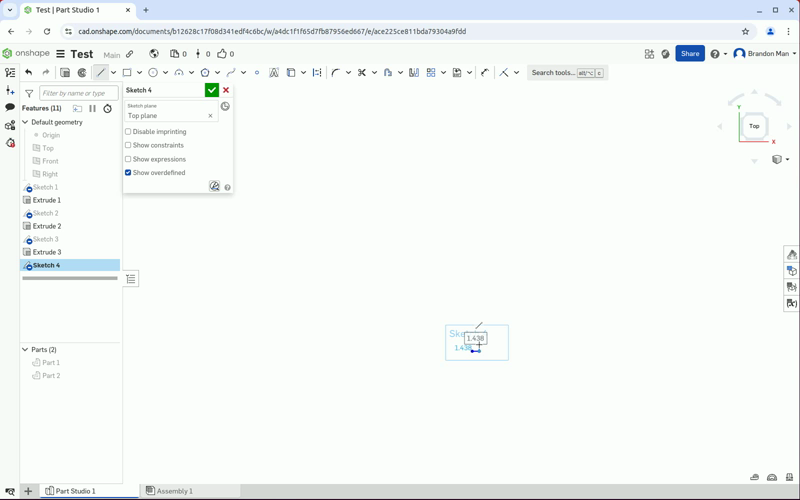
scroll(6)
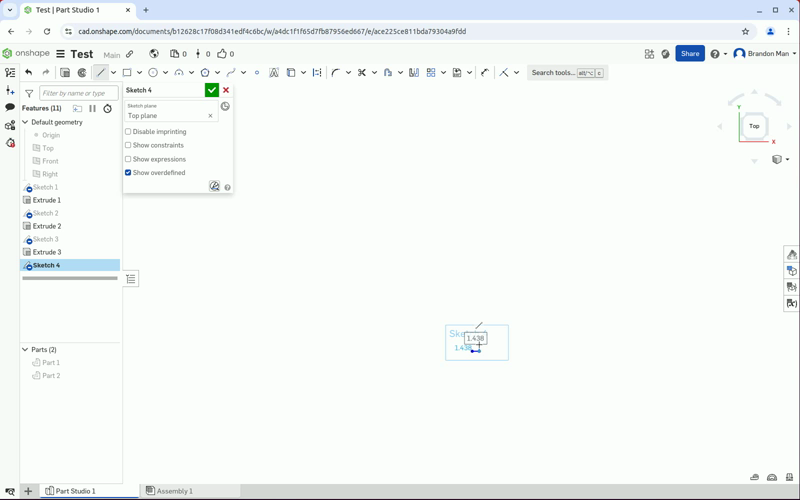
scroll(6)
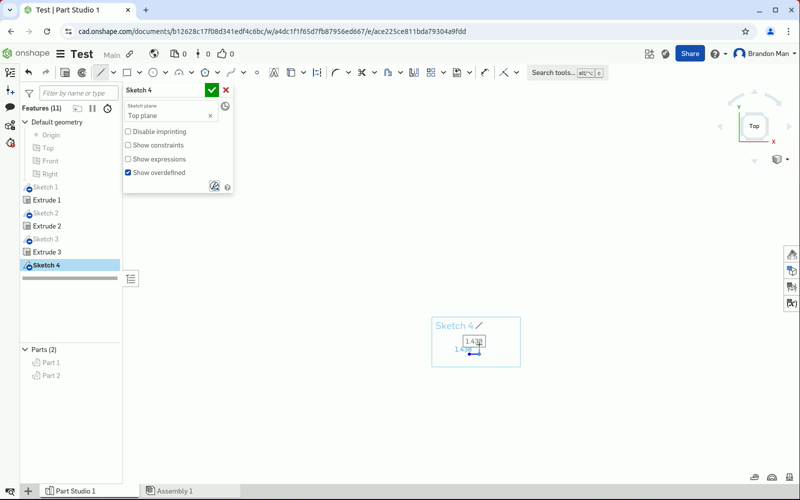
scroll(6)
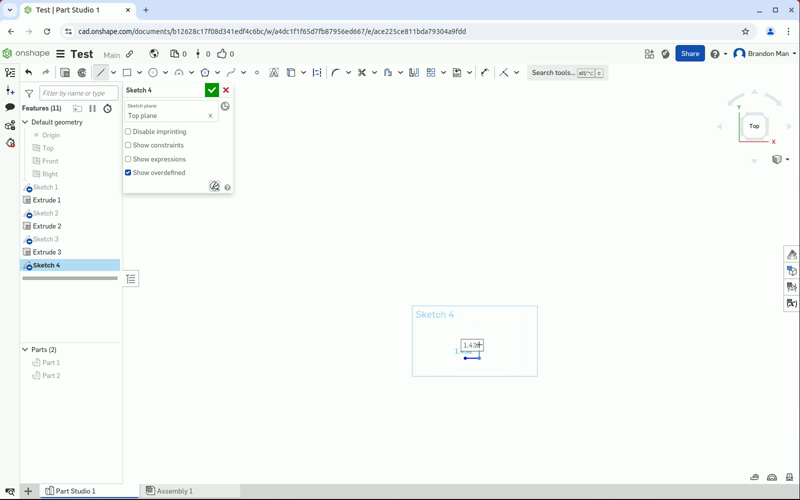
scroll(6)
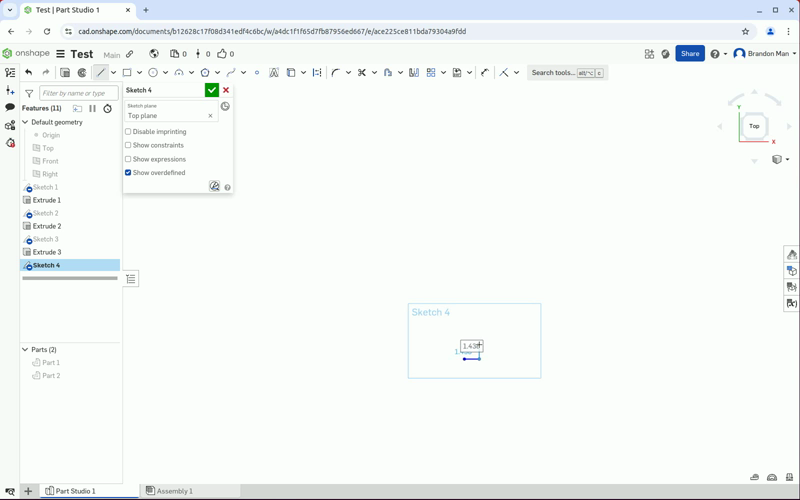
scroll(6)
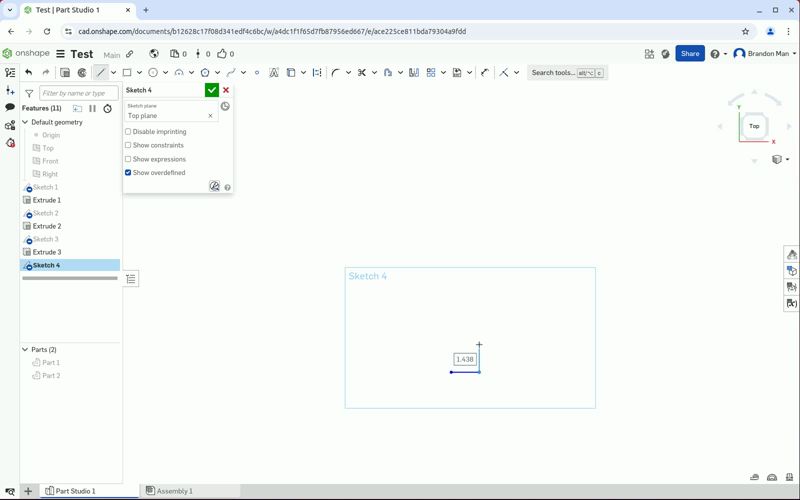
scroll(6)
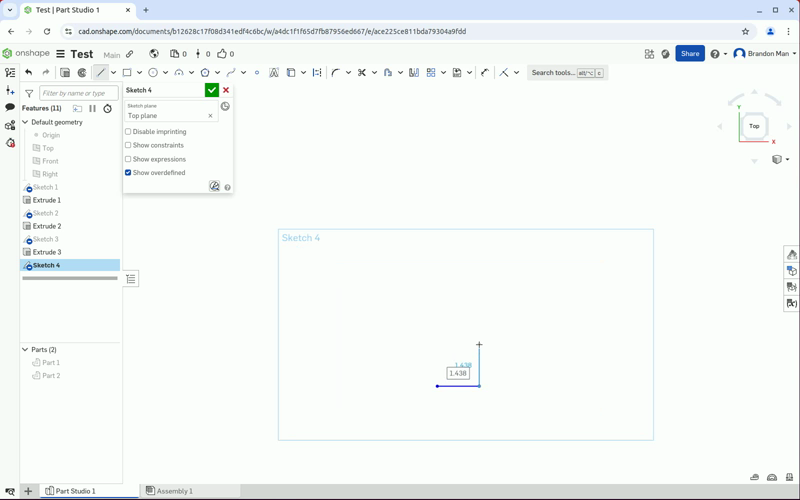
scroll(6)
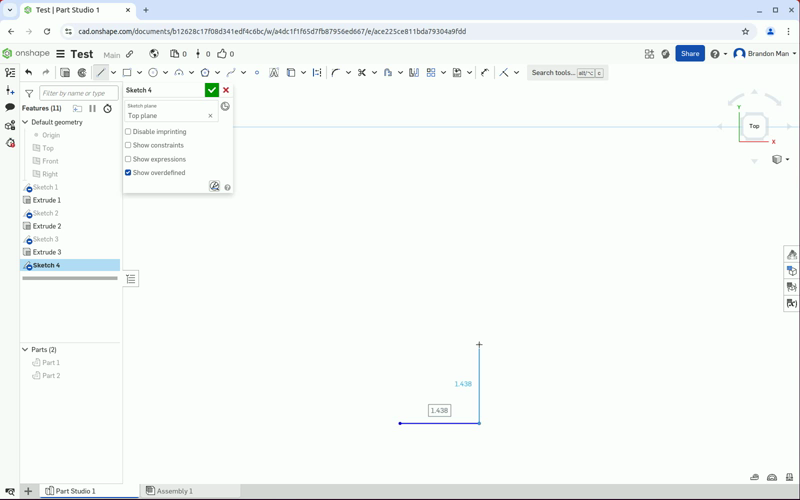
click(479, 344)
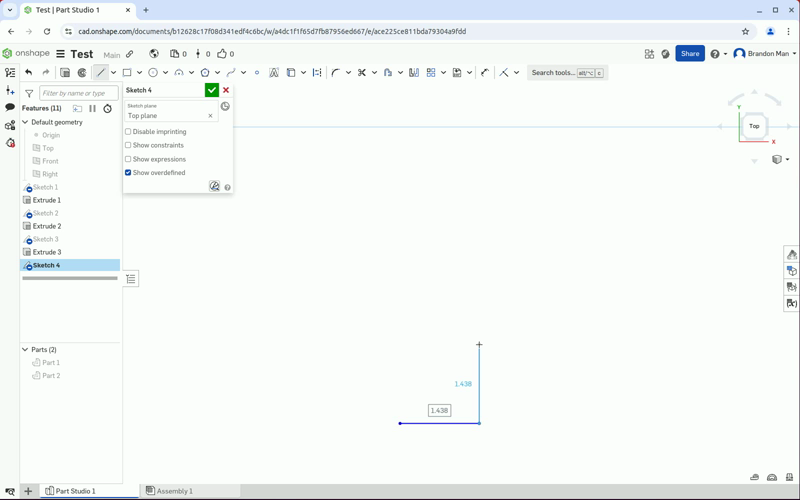
scroll(-6)
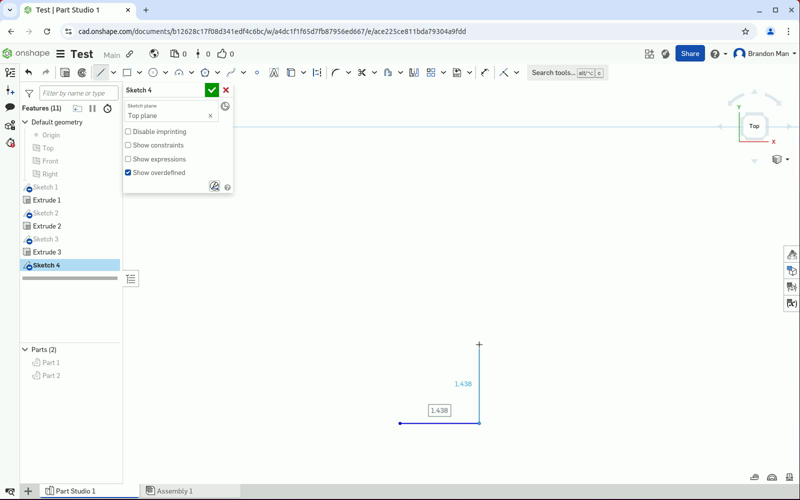
scroll(-6)
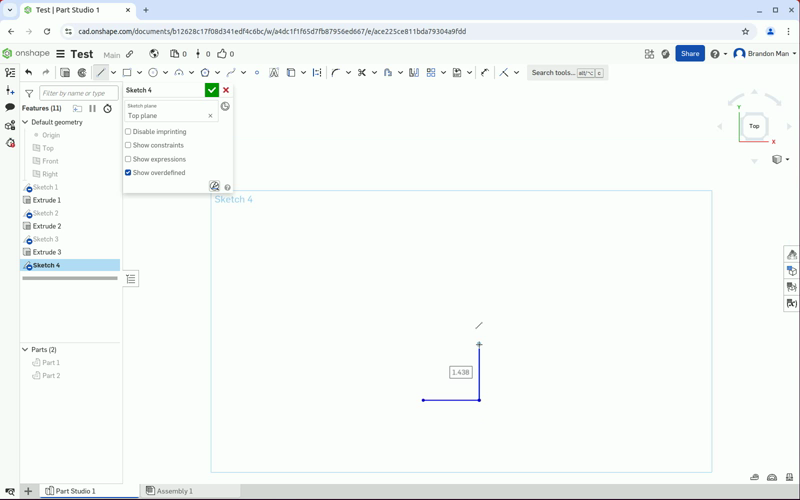
scroll(-6)
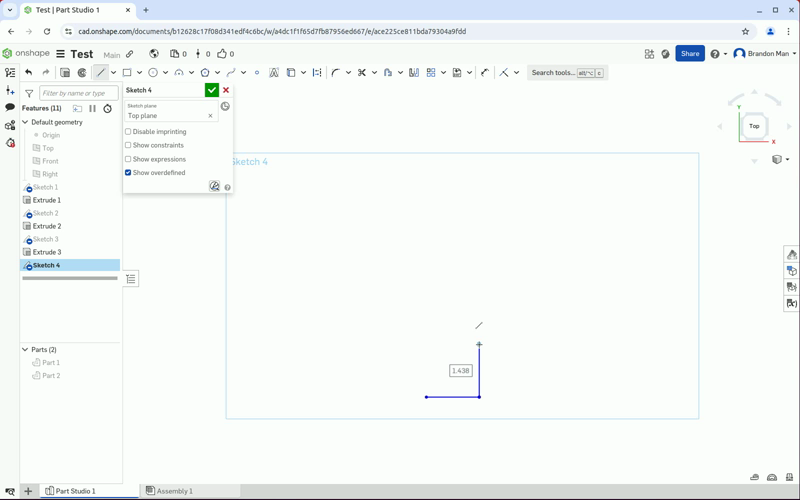
scroll(-6)
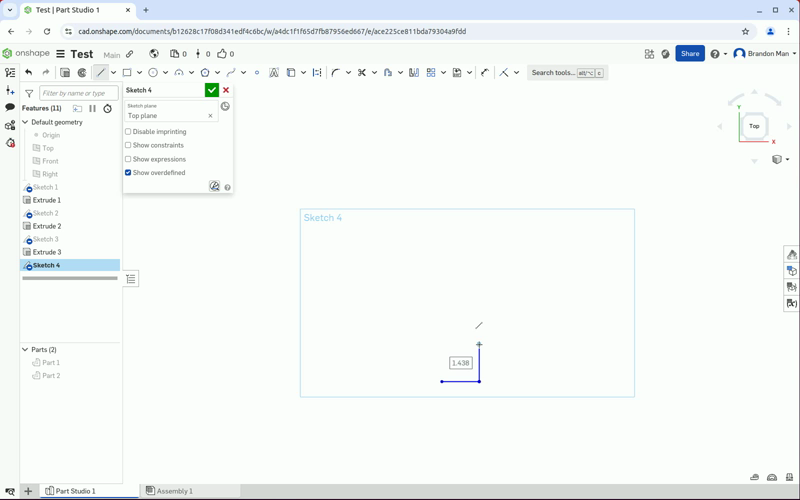
scroll(-6)
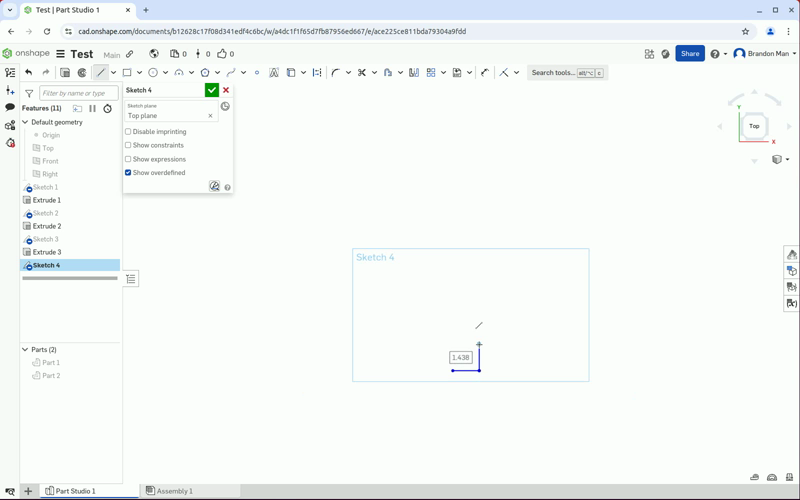
scroll(-6)
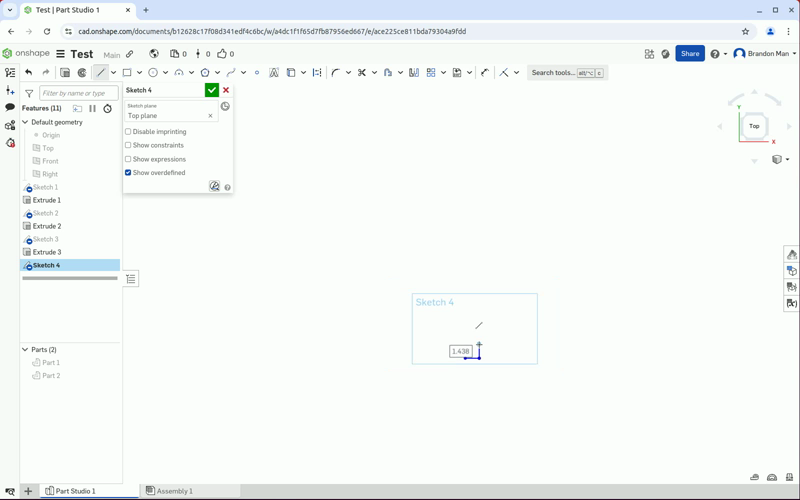
scroll(-6)
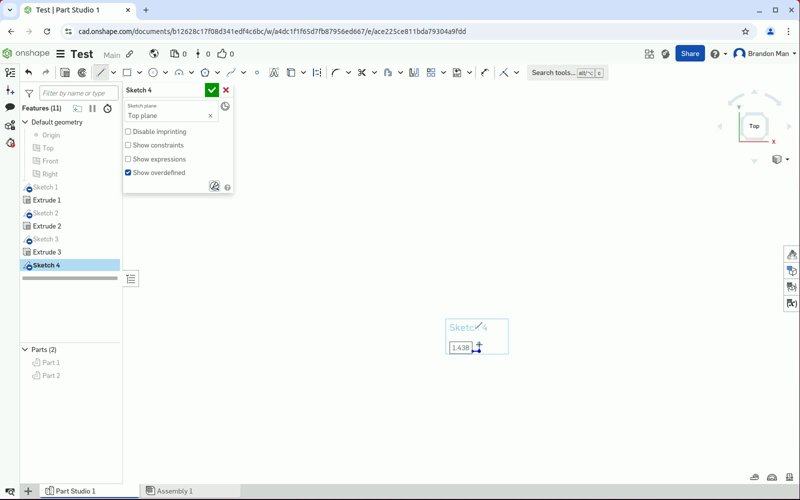
key_up(shift)
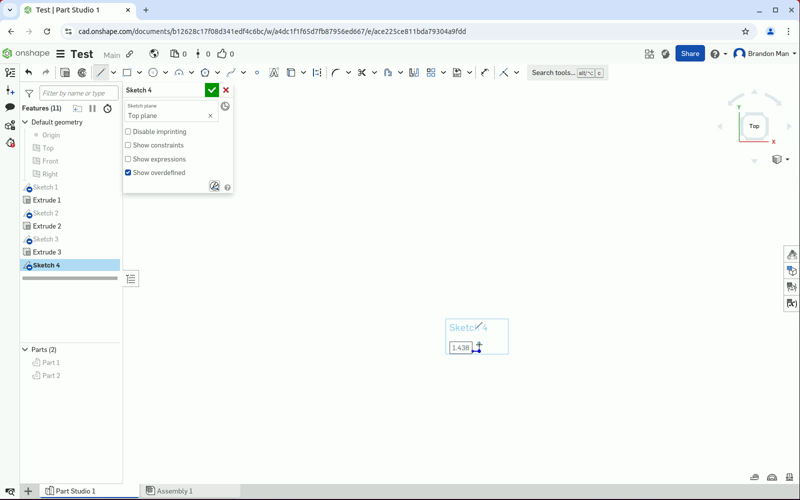
key_down(shift)
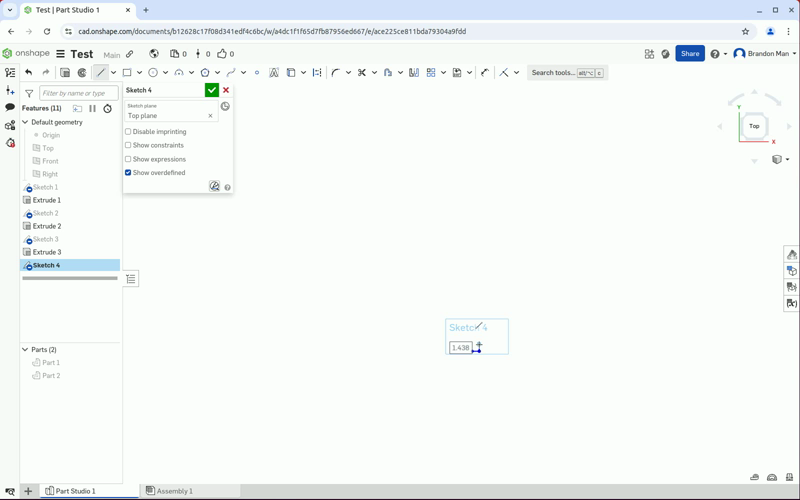
mouse_move(509, 344)
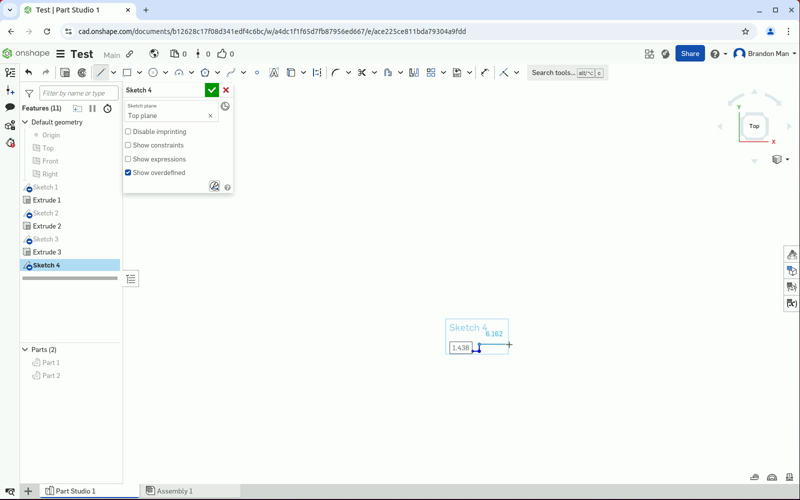
mouse_move(472, 344)
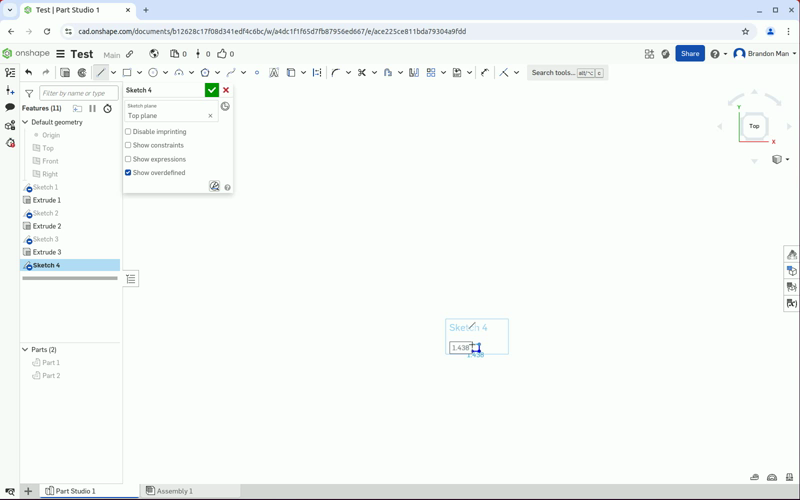
scroll(6)
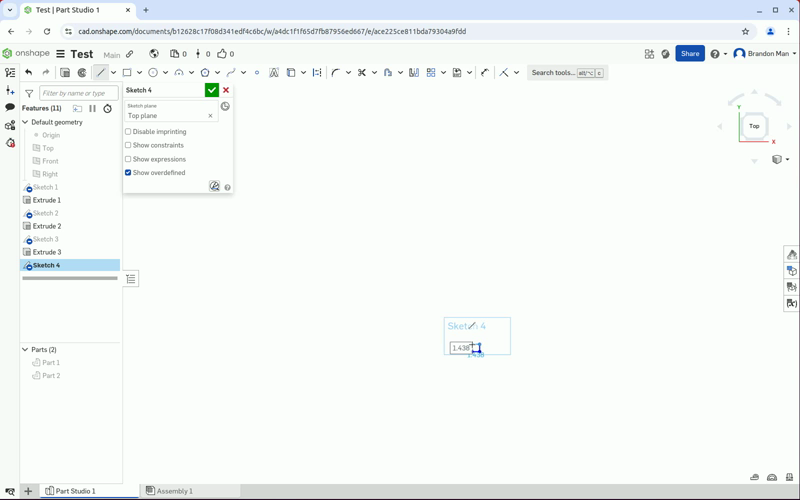
scroll(6)
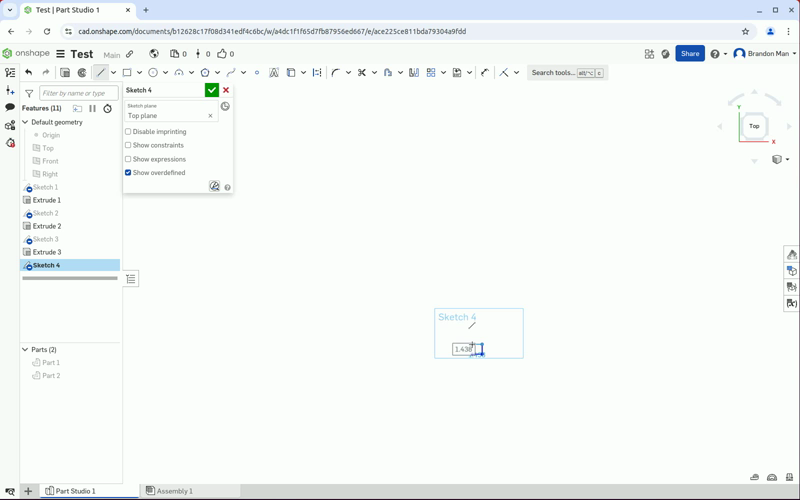
scroll(6)
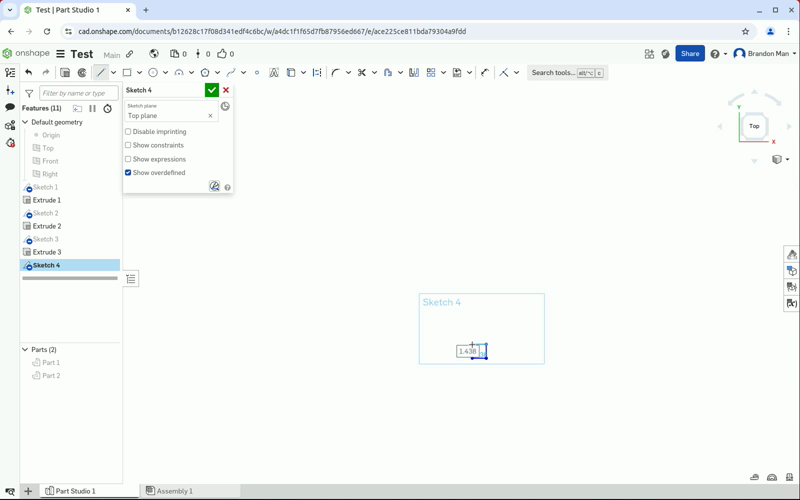
scroll(6)
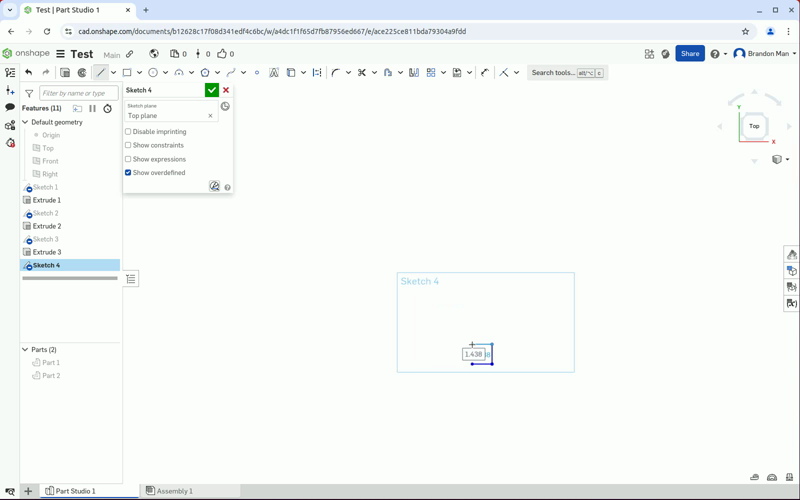
scroll(6)
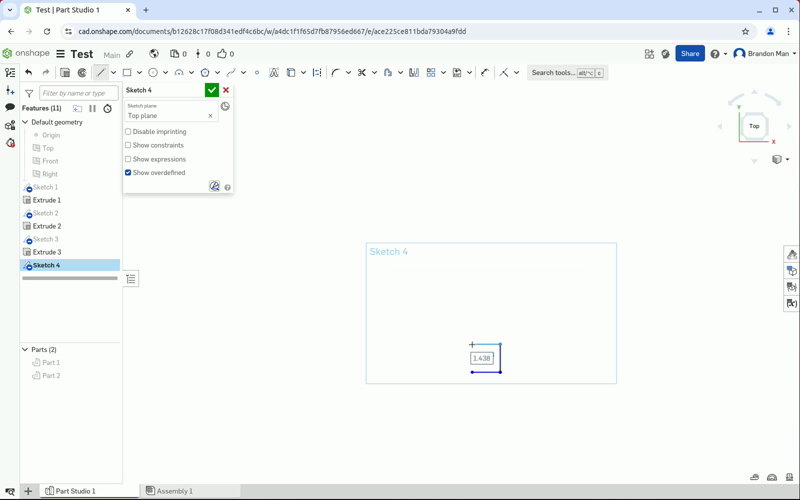
scroll(6)
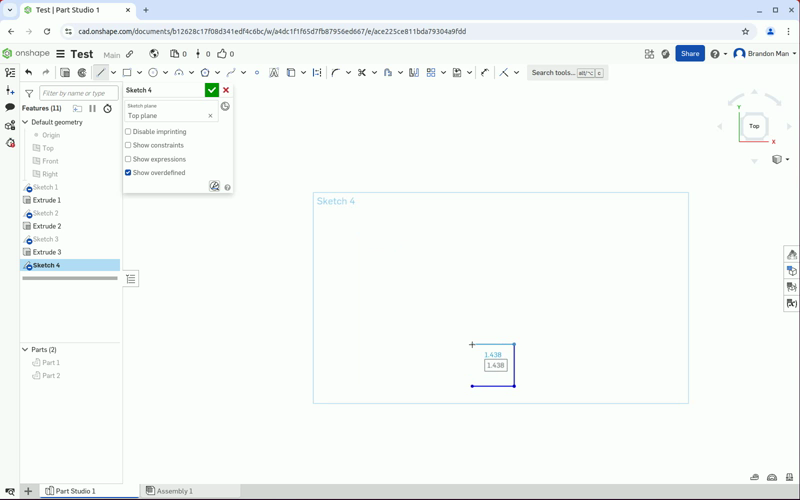
scroll(6)
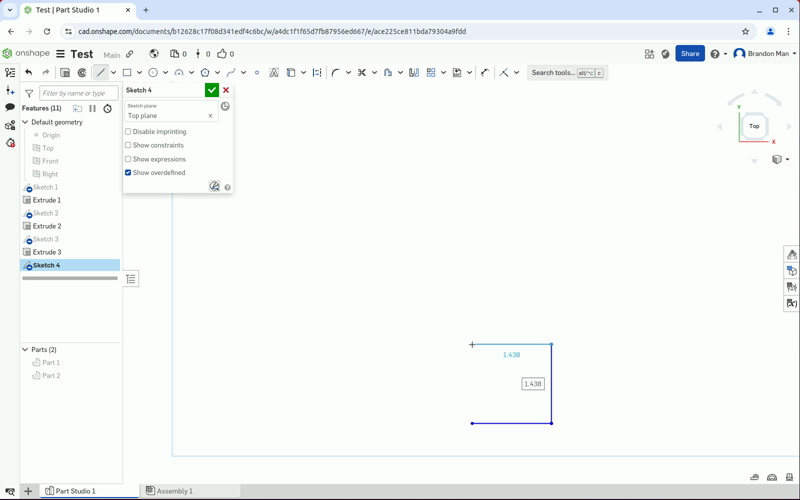
click(472, 344)
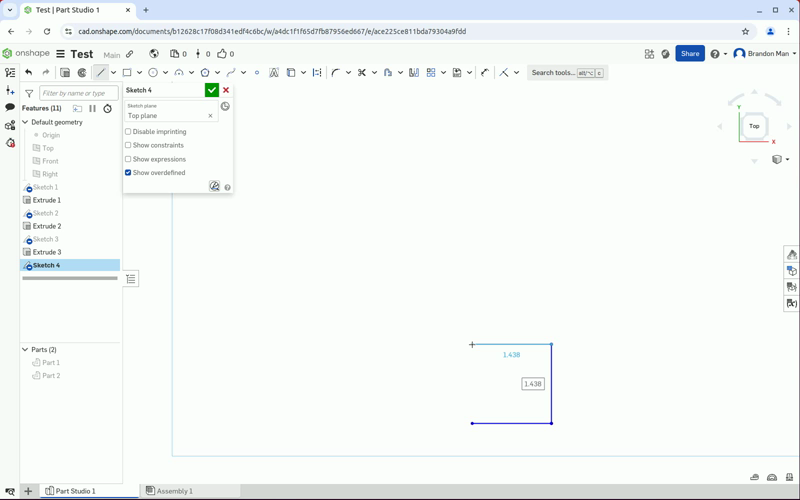
scroll(-6)
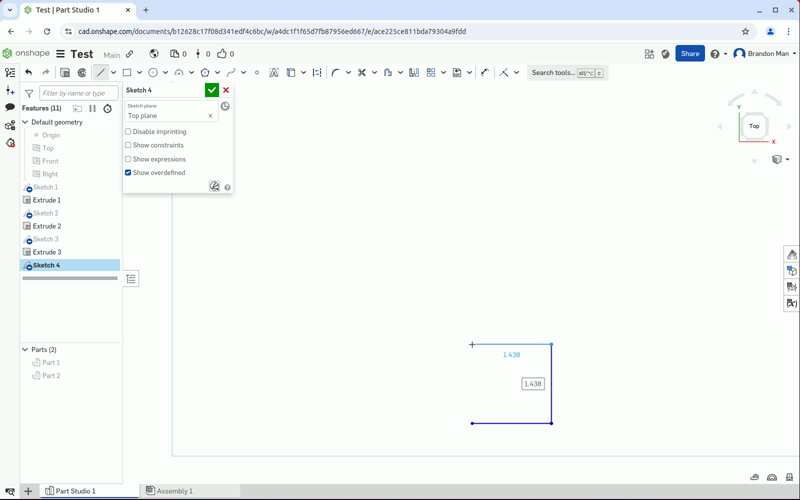
scroll(-6)
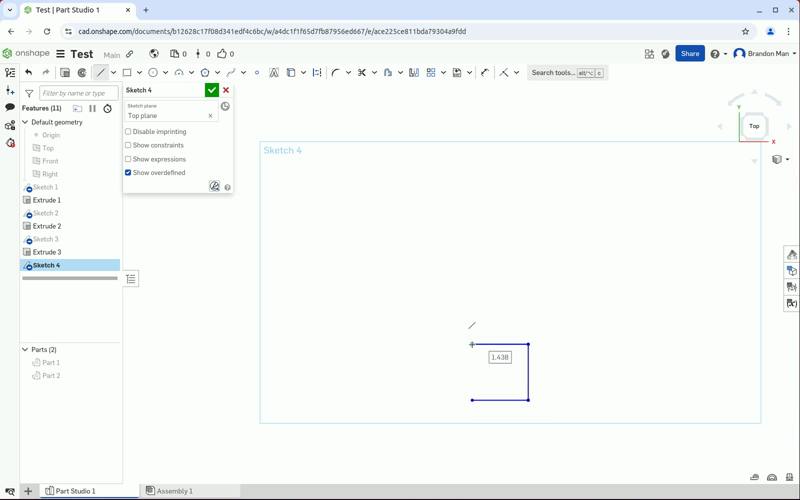
scroll(-6)
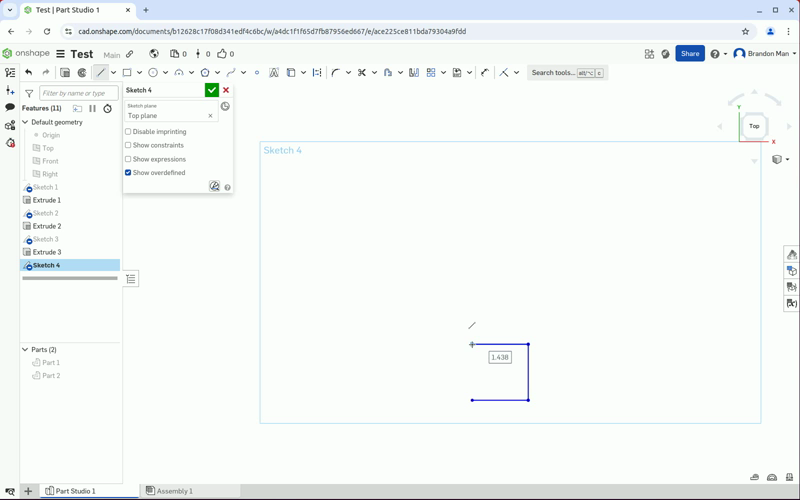
scroll(-6)
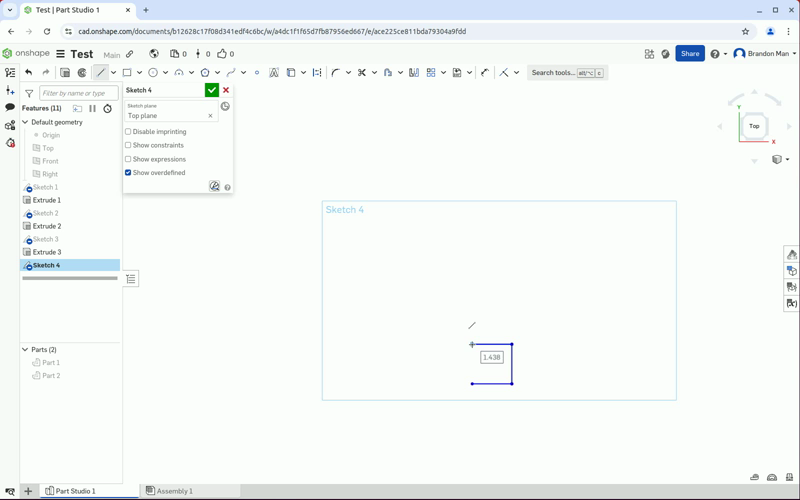
scroll(-6)
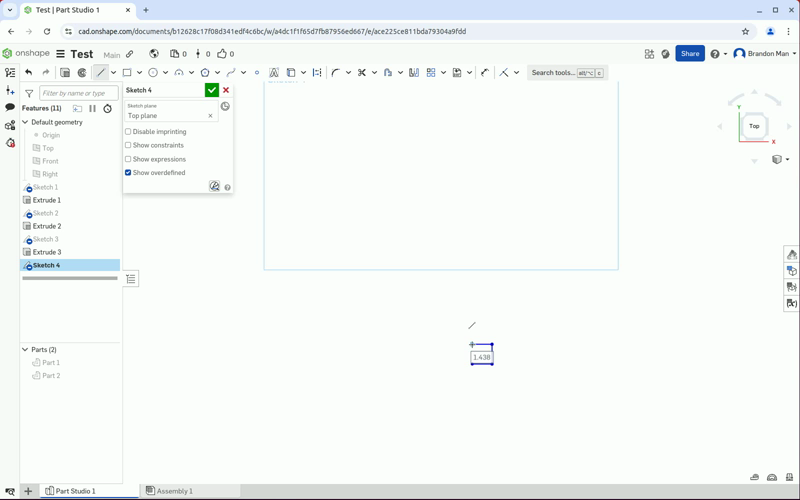
scroll(-6)
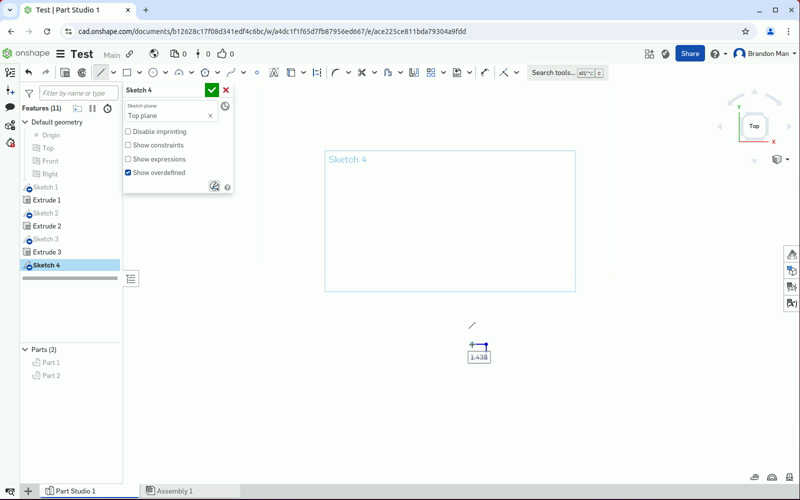
scroll(-6)
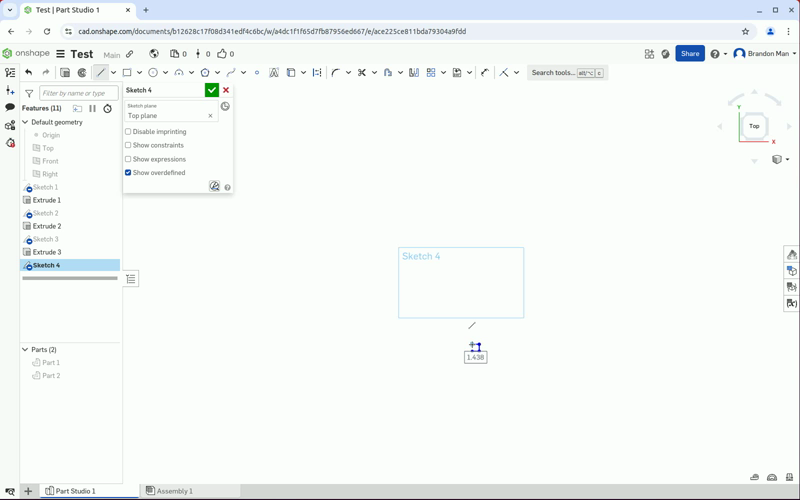
key_up(shift)
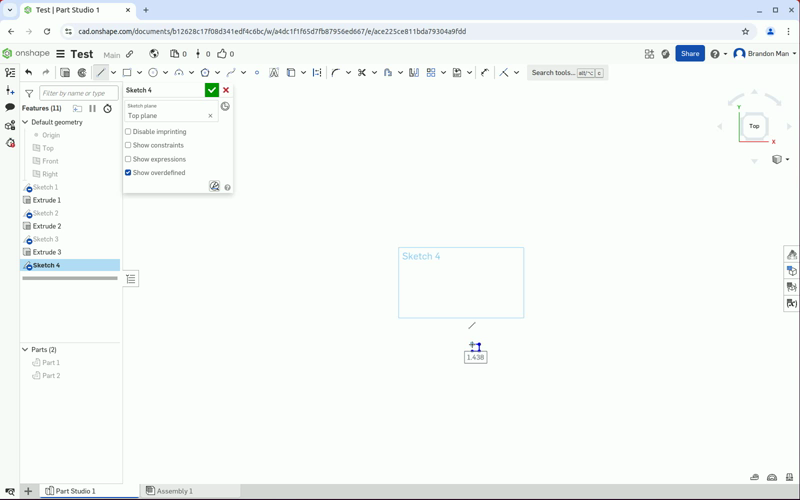
mouse_move(502, 344)
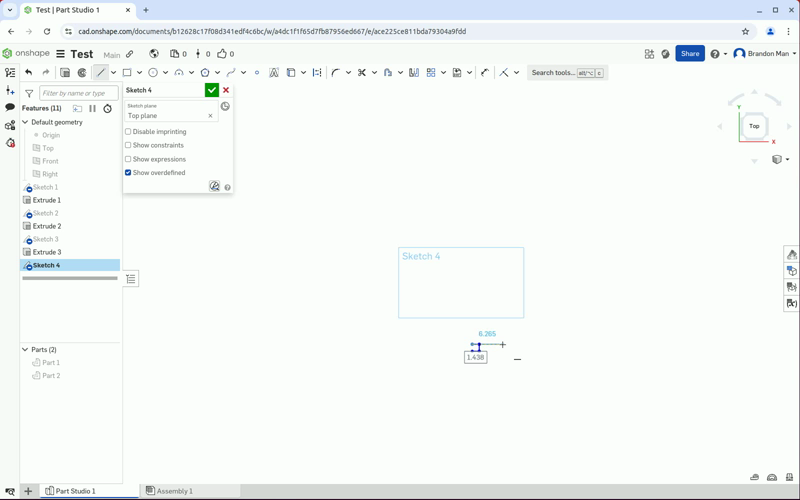
key_down(shift)
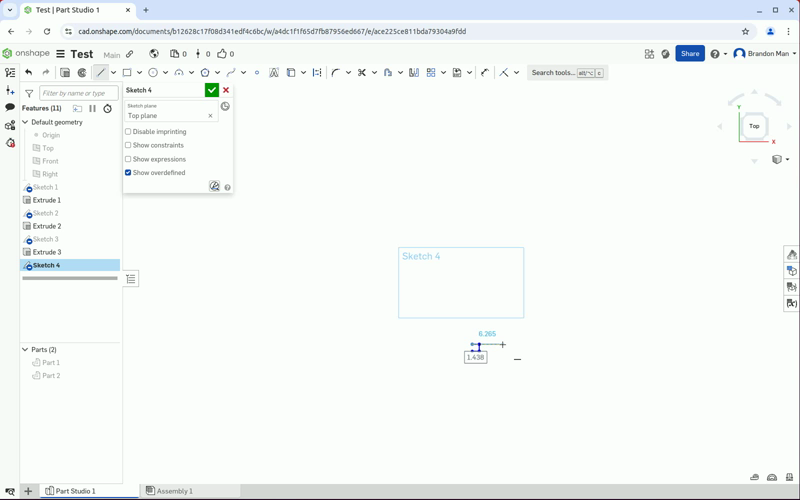
mouse_move(472, 351)
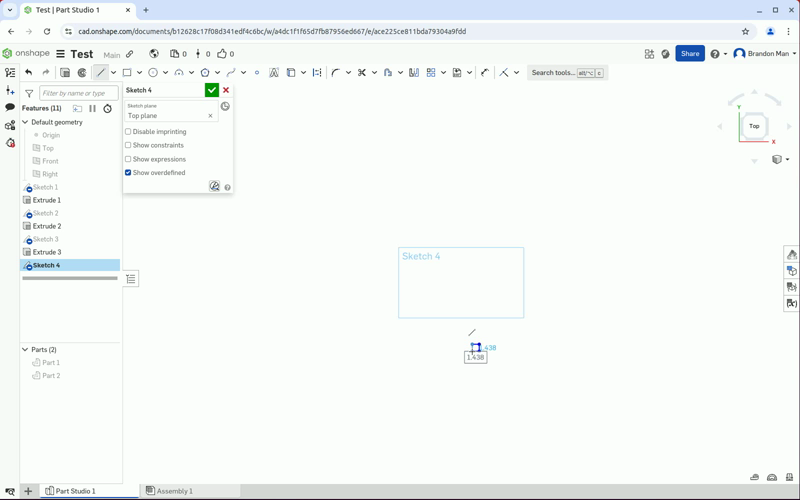
scroll(6)
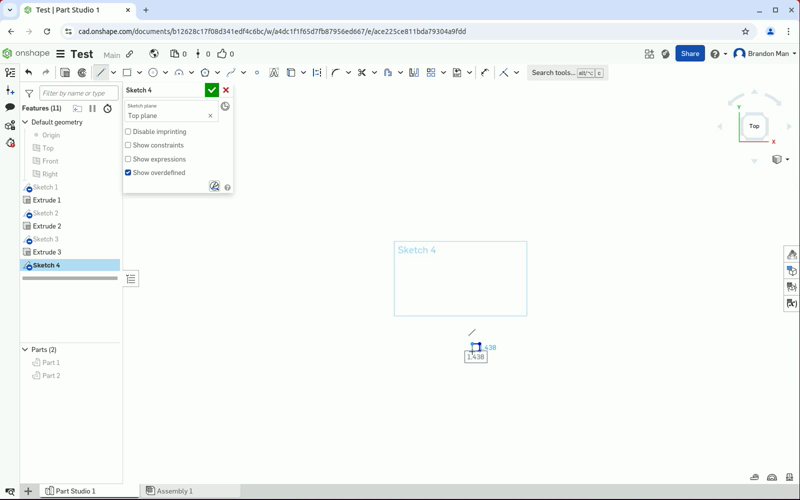
scroll(6)
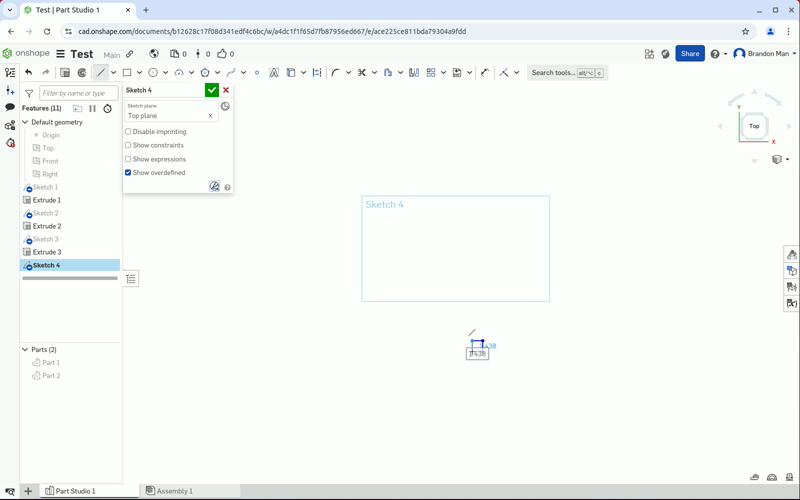
scroll(6)
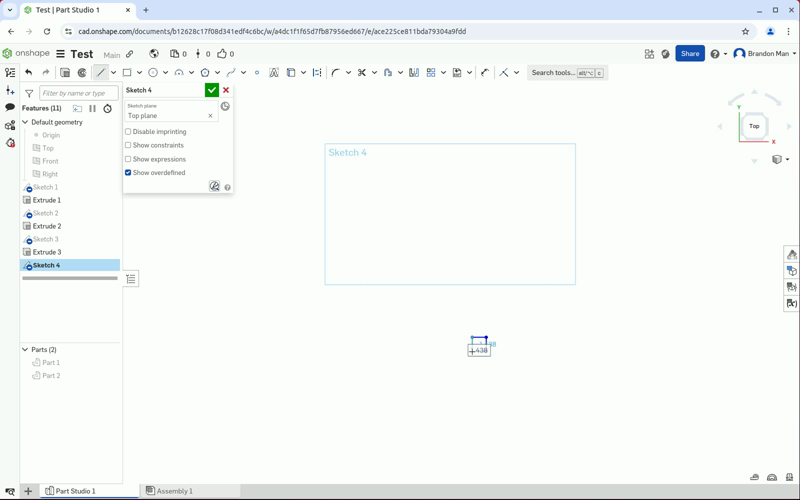
scroll(6)
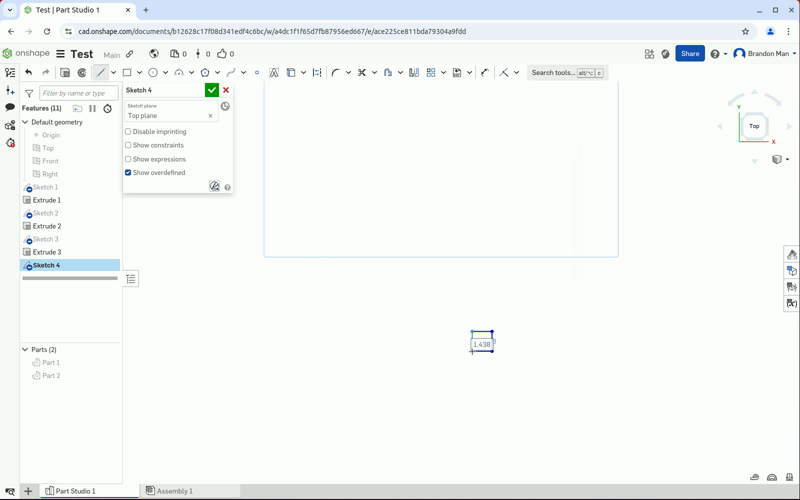
scroll(6)
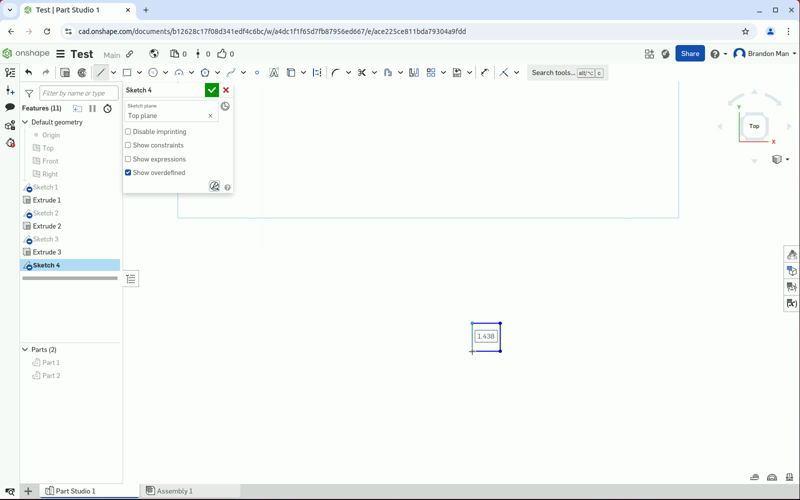
scroll(6)
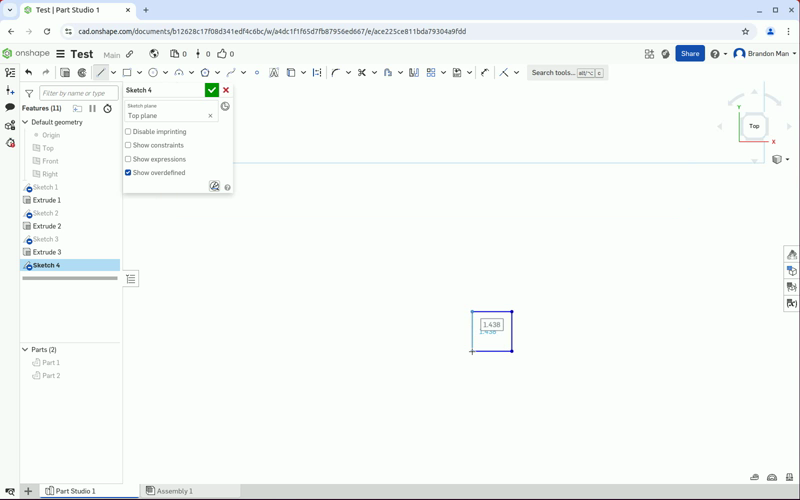
scroll(6)
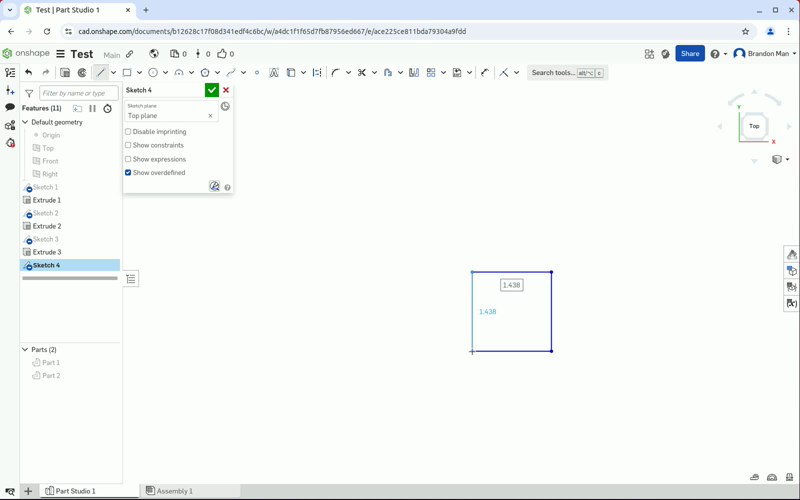
key_up(shift)
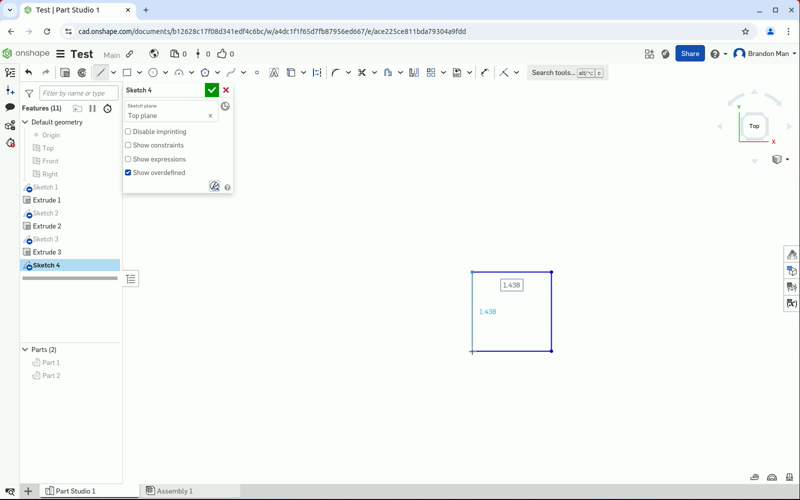
click(472, 351)
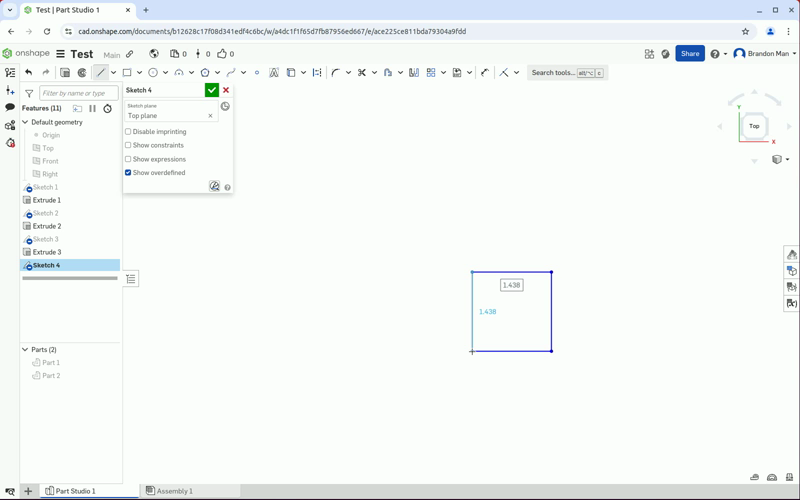
scroll(-6)
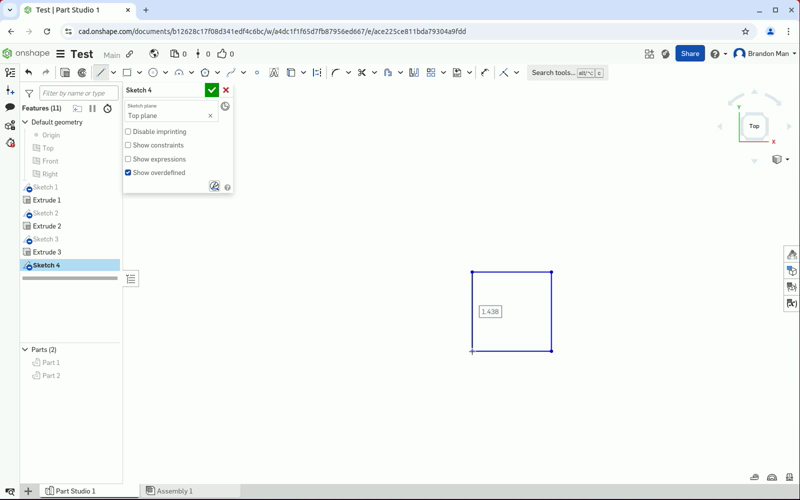
scroll(-6)
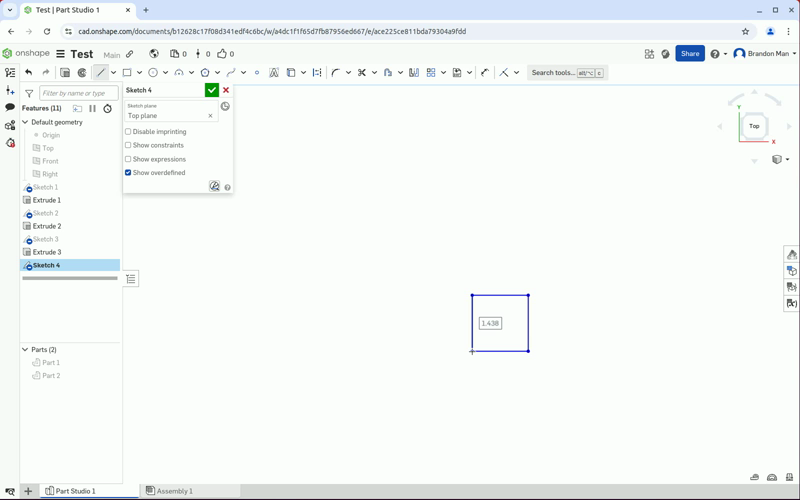
scroll(-6)
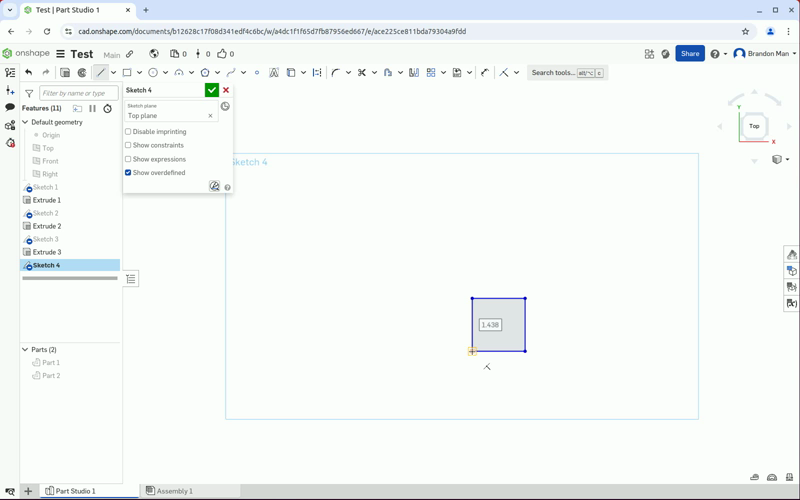
scroll(-6)
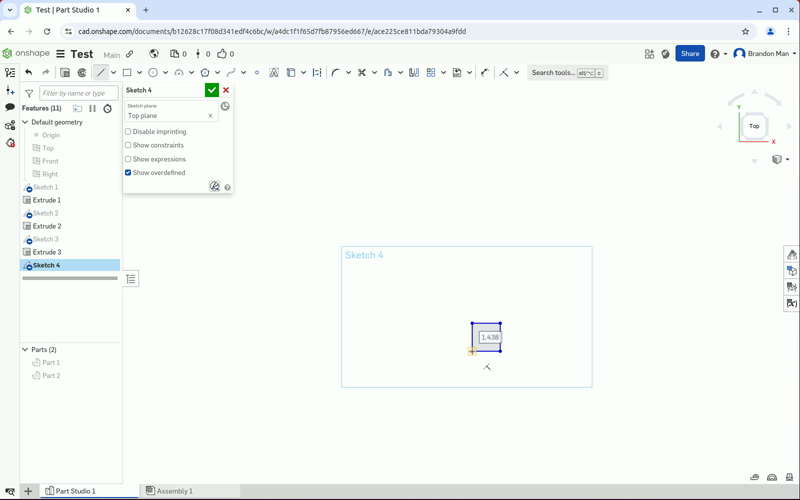
scroll(-6)
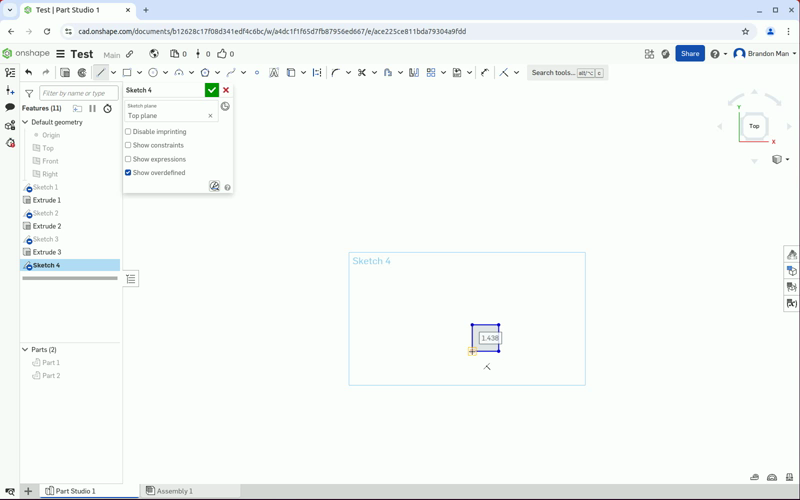
scroll(-6)
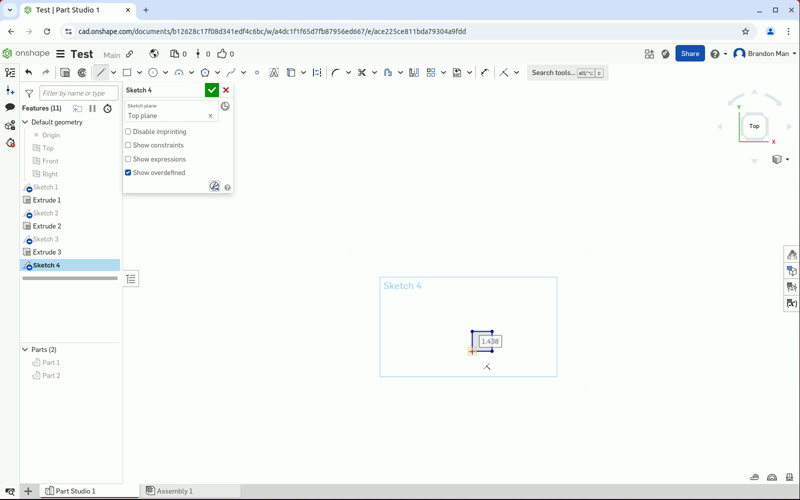
scroll(-6)
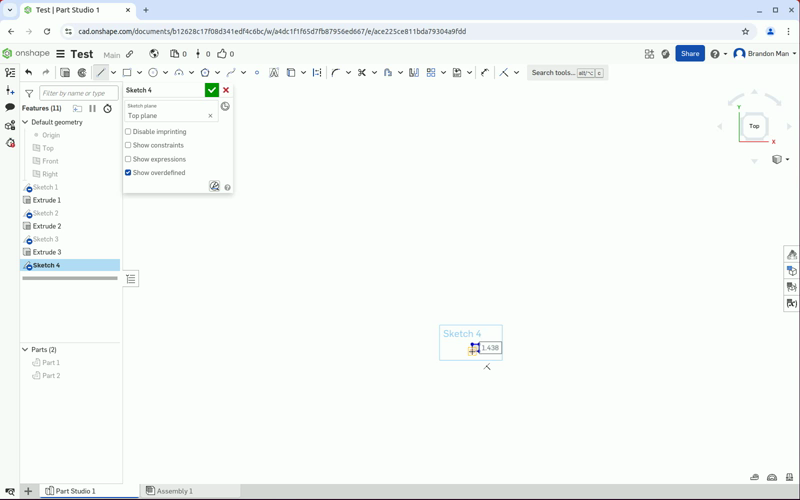
key(esc)
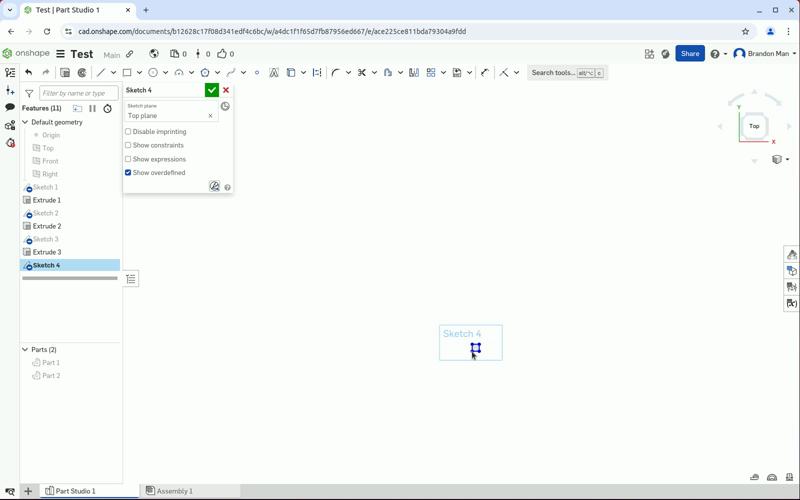
mouse_move(474, 348)
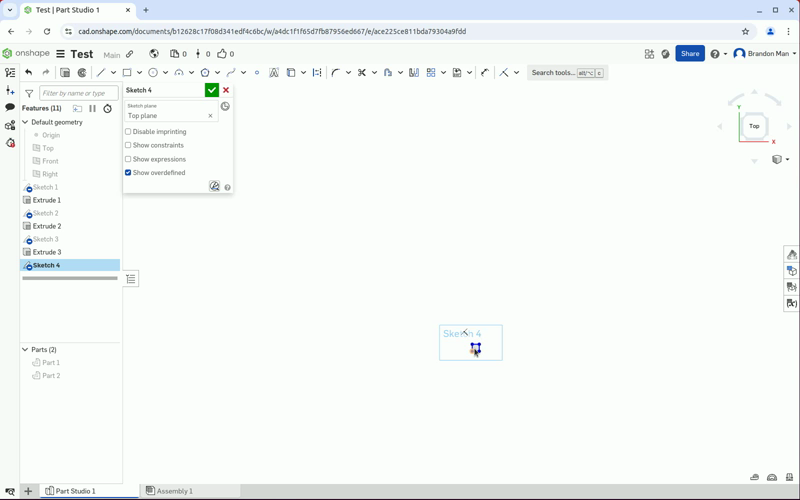
scroll(6)
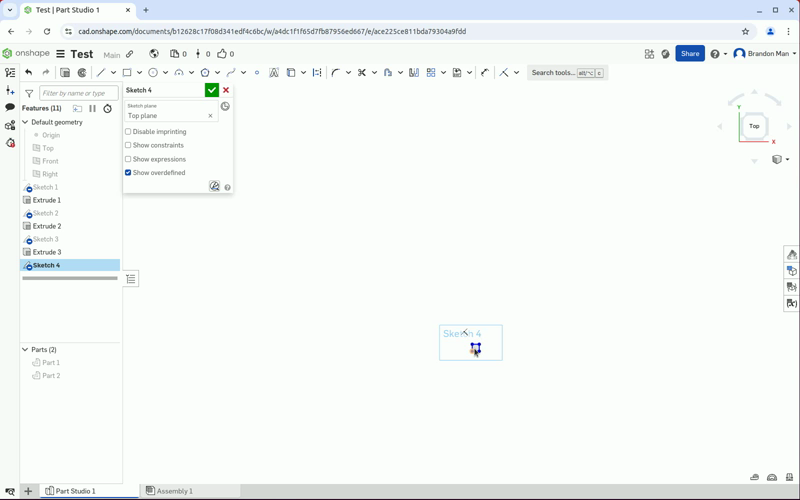
scroll(6)
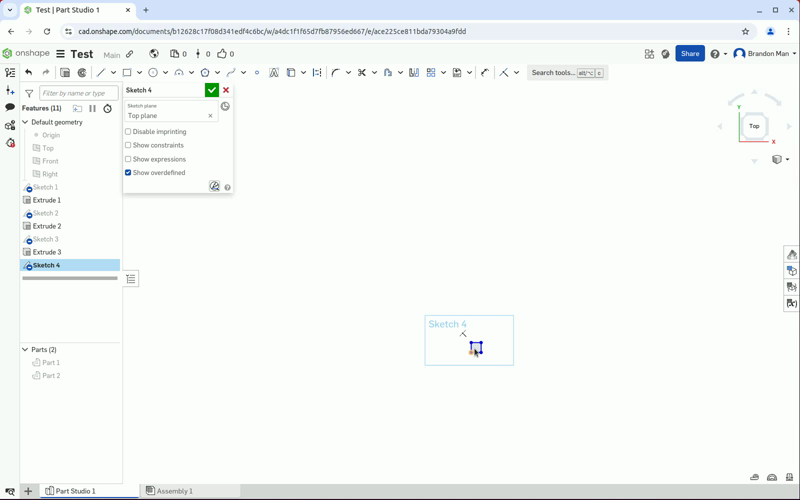
scroll(6)
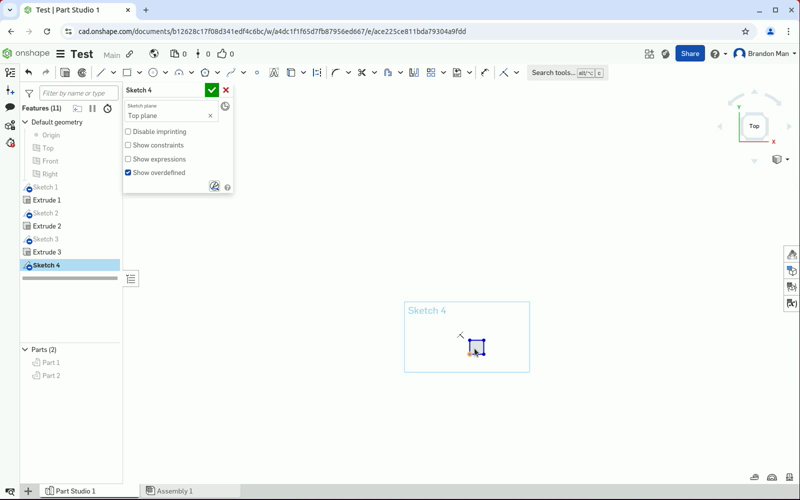
scroll(6)
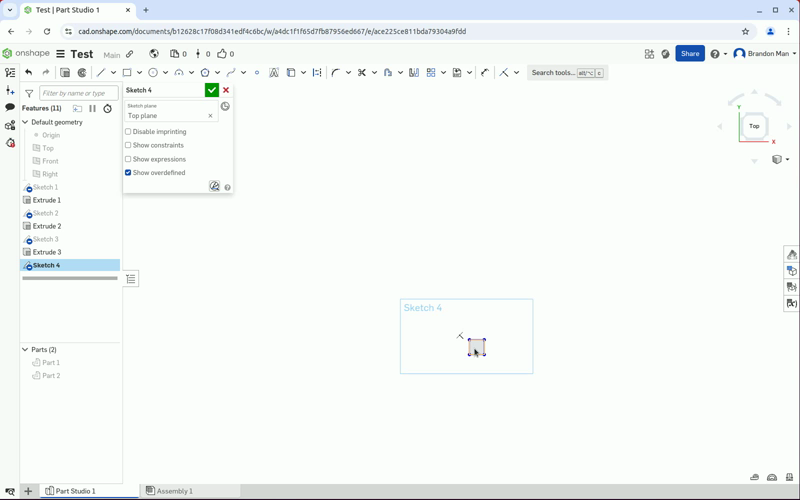
scroll(6)
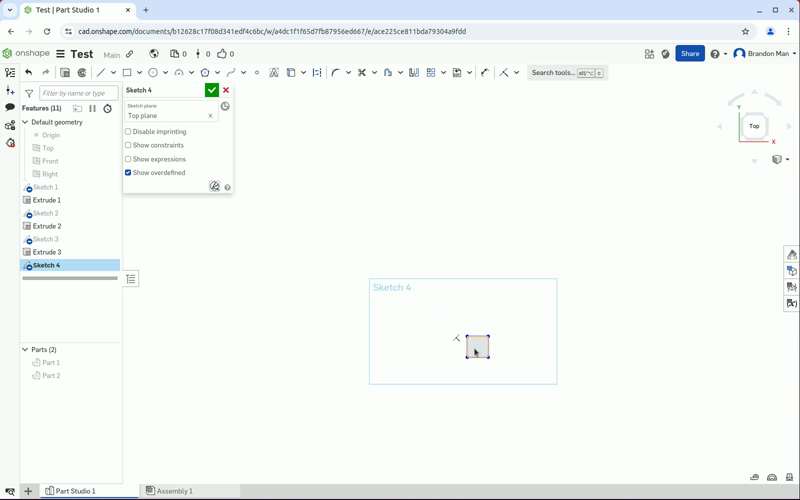
scroll(6)
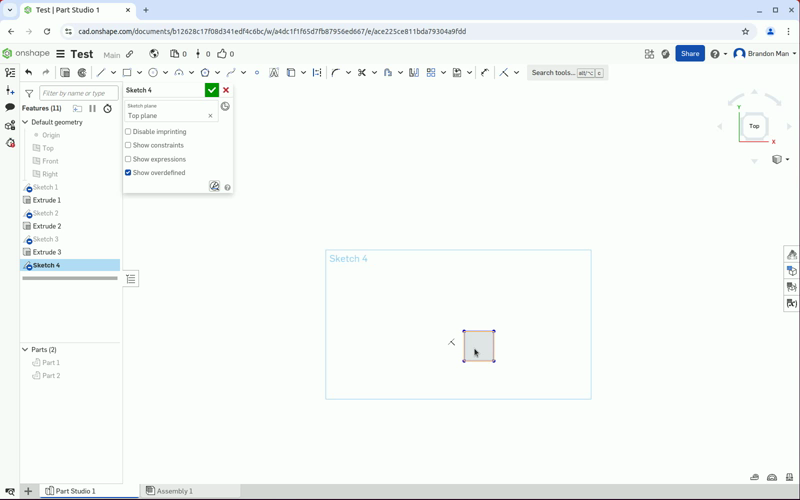
scroll(6)
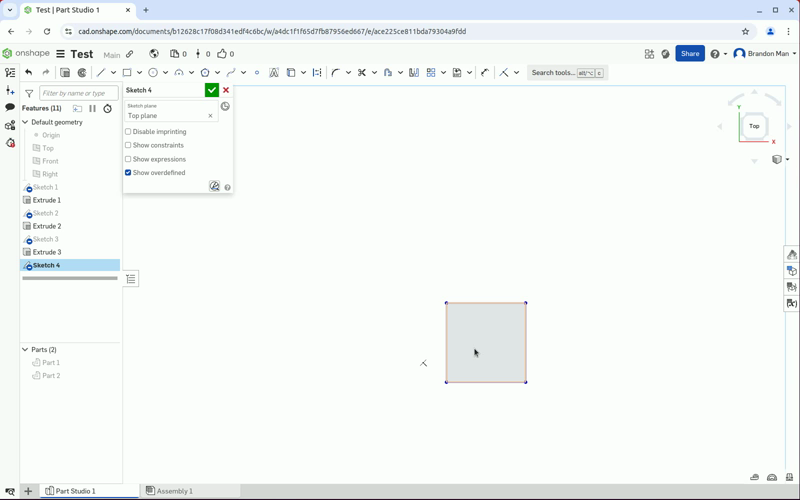
click(474, 348)
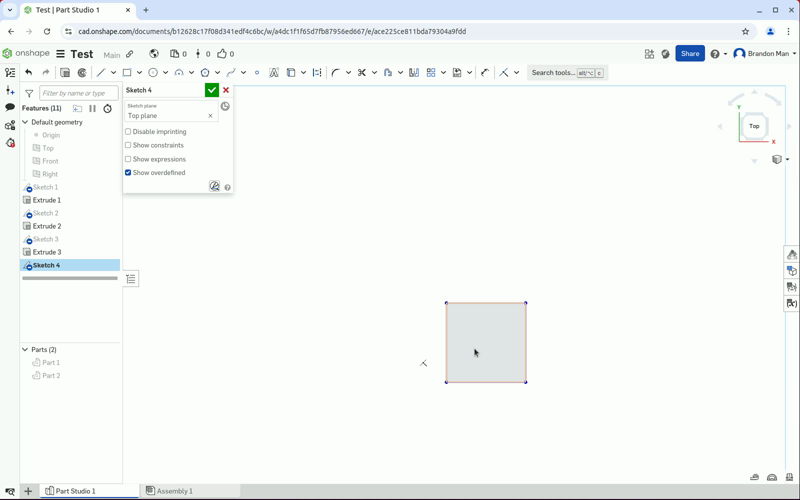
scroll(-6)
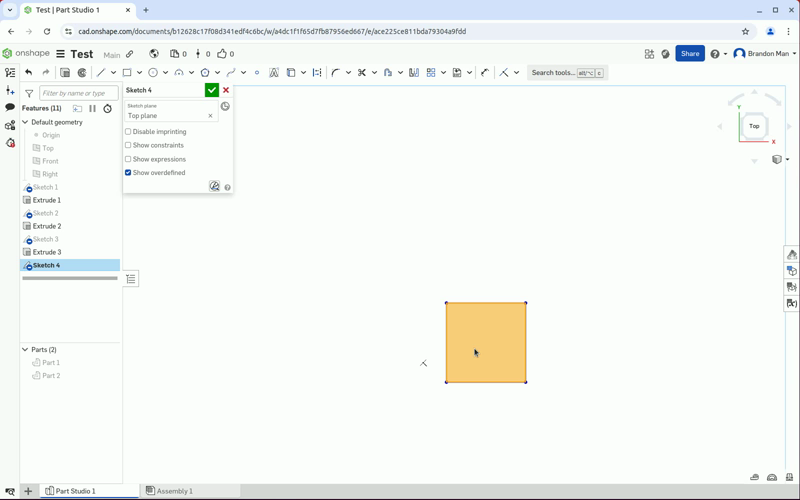
scroll(-6)
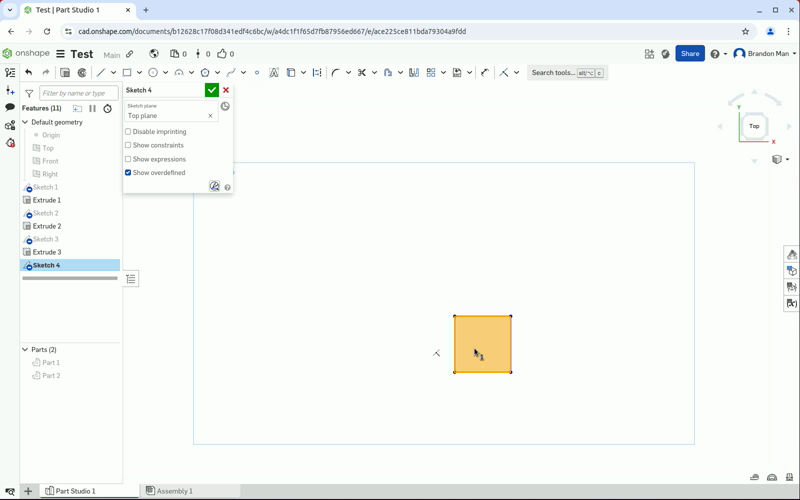
scroll(-6)
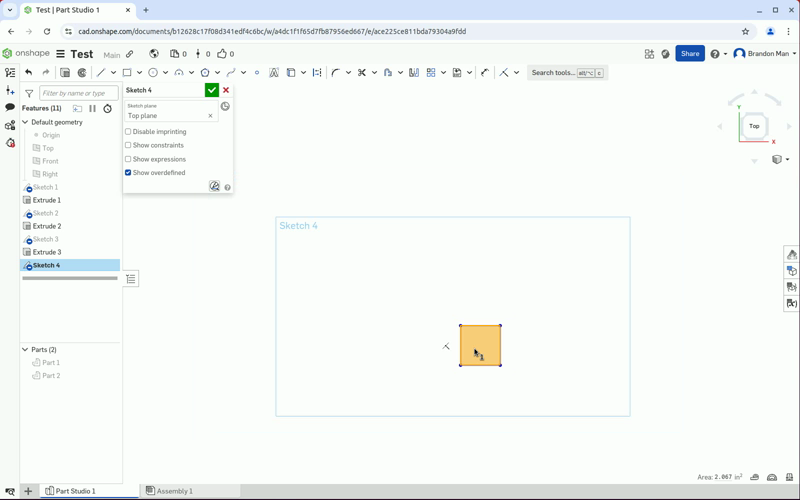
scroll(-6)
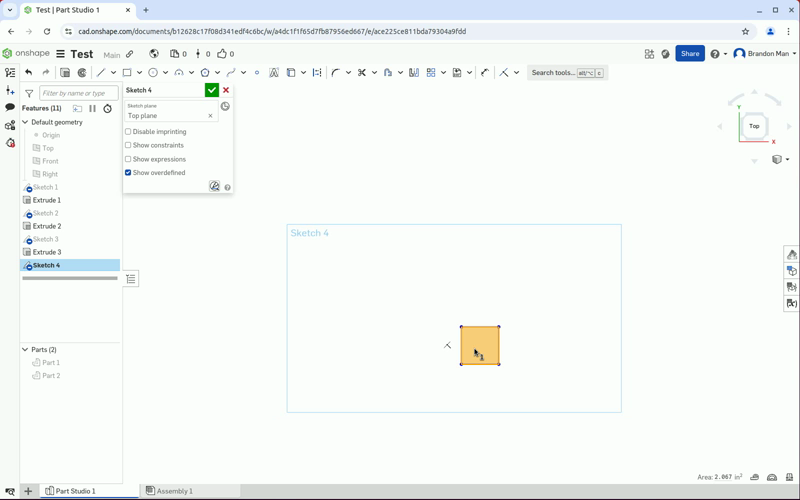
scroll(-6)
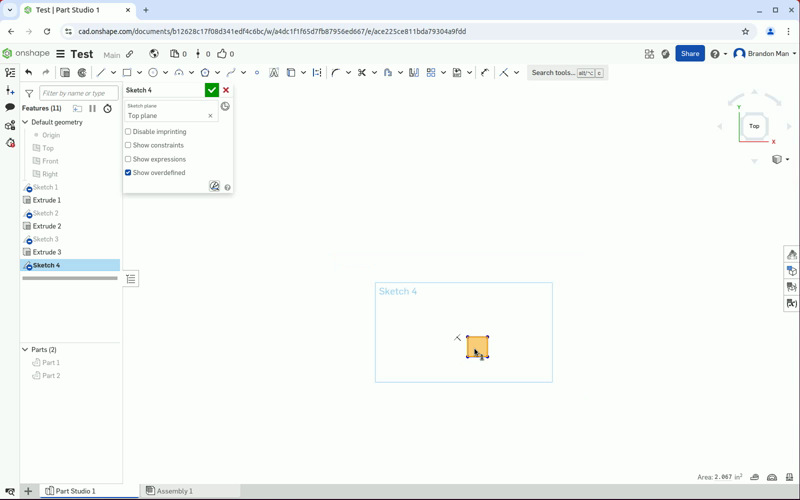
scroll(-6)
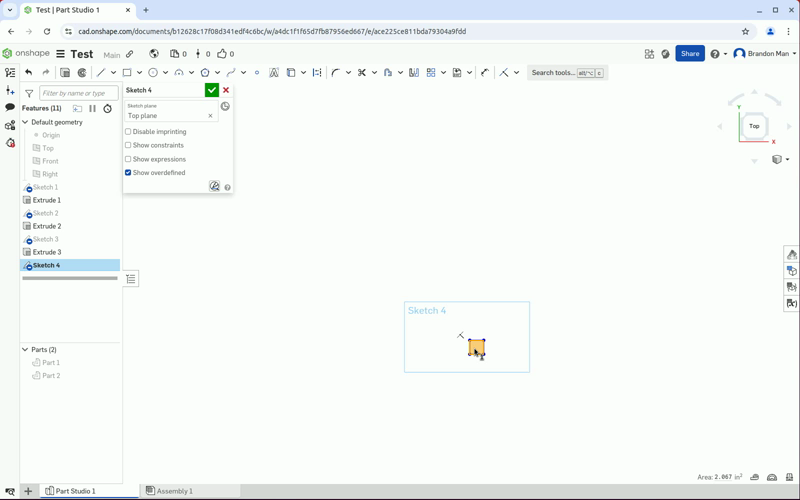
scroll(-6)
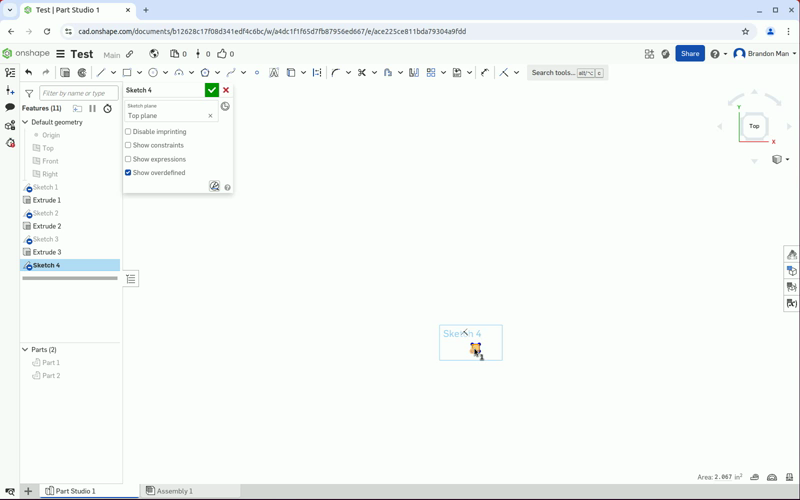
mouse_move(73, 352)
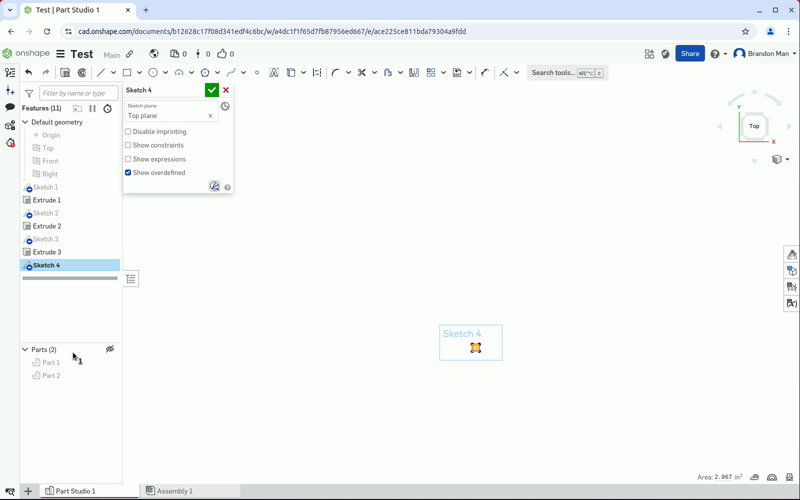
key(shift+y)
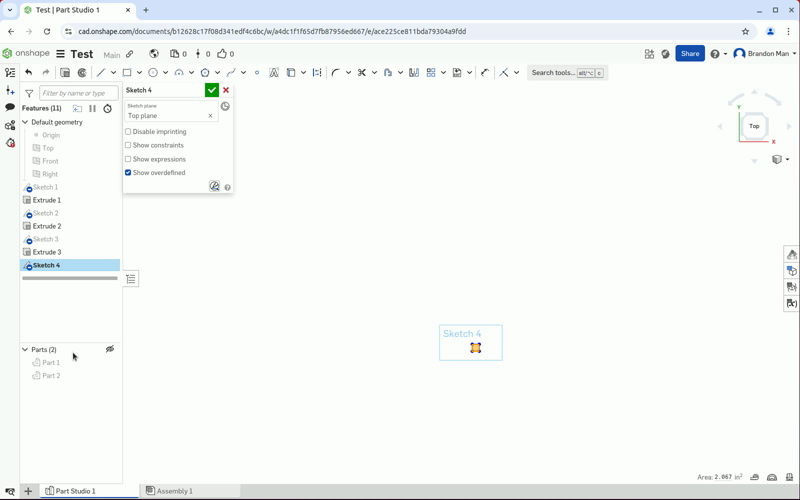
key(shift+e)
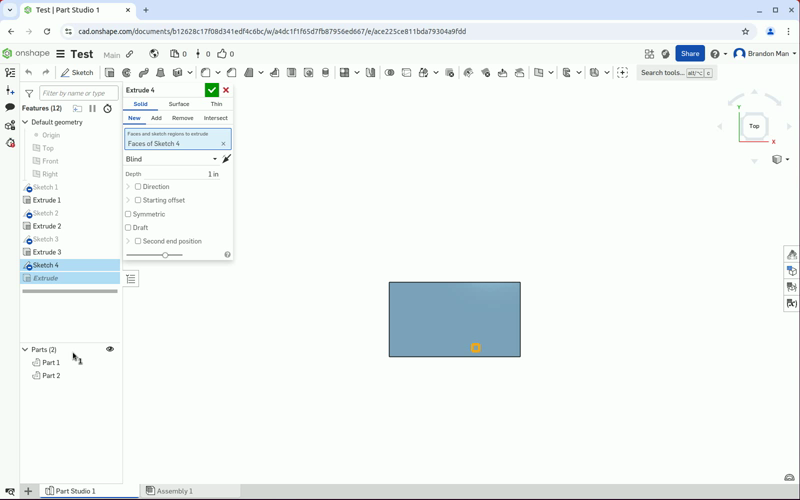
mouse_move(143, 106)
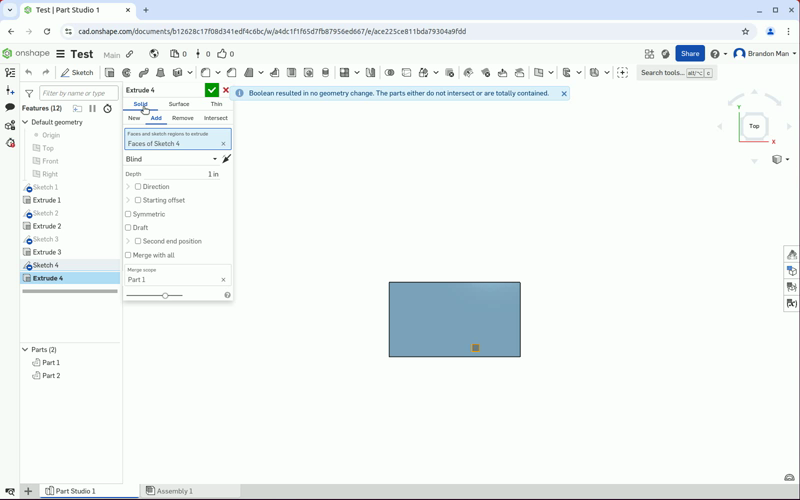
click(143, 106)
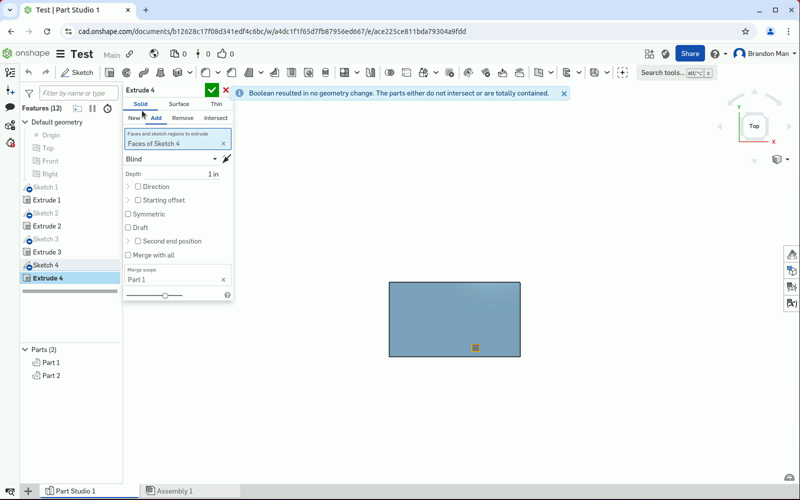
mouse_move(137, 120)
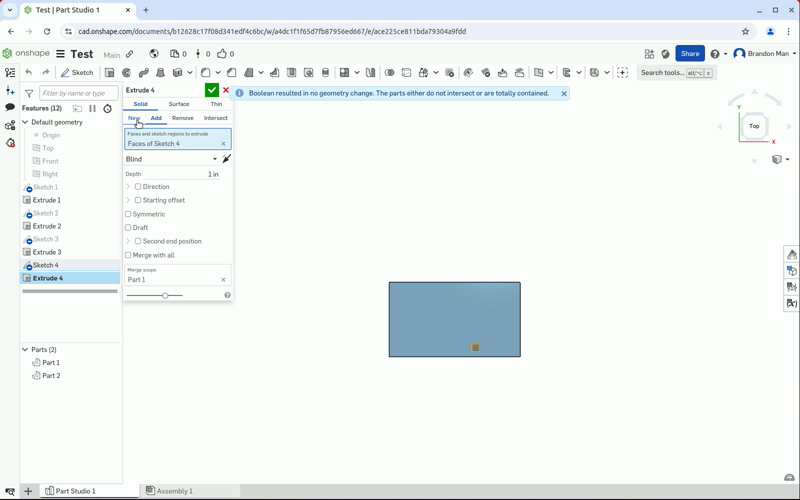
click(137, 120)
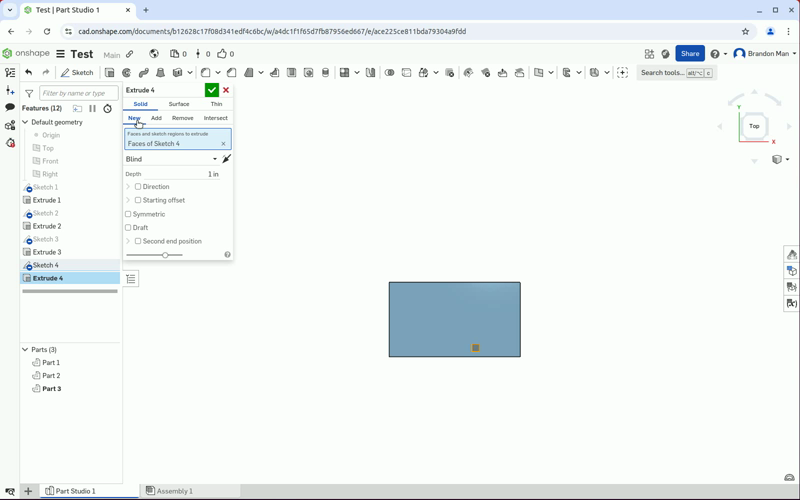
key(tab, 4)
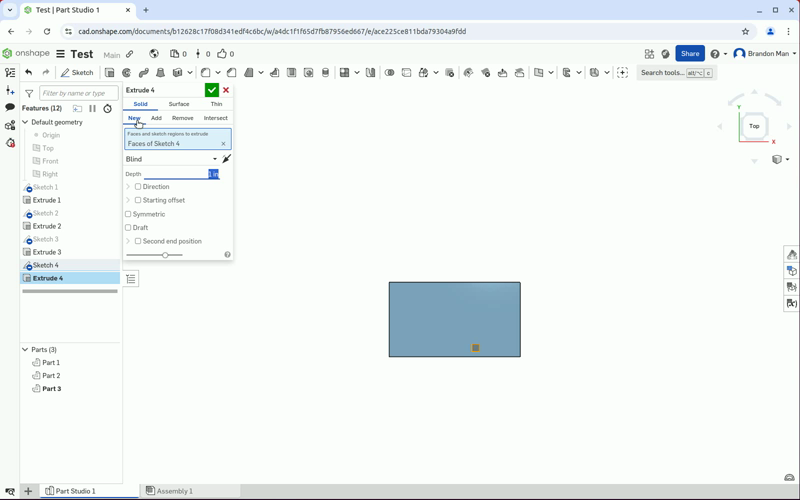
text(3.851)
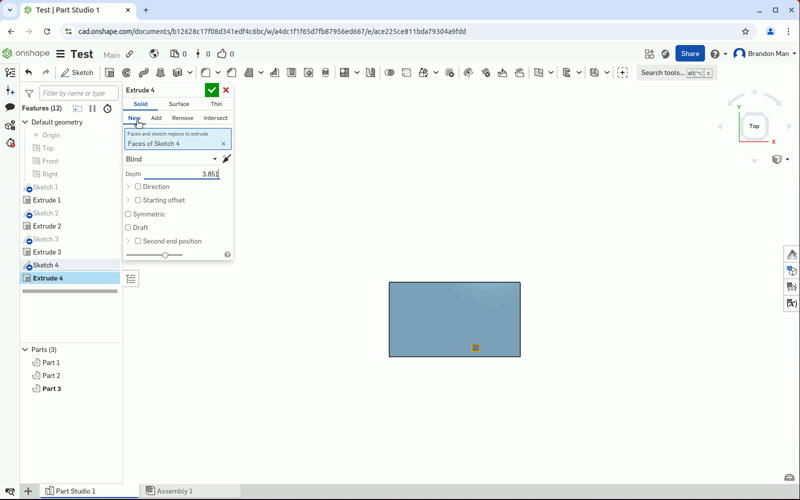
key(enter)
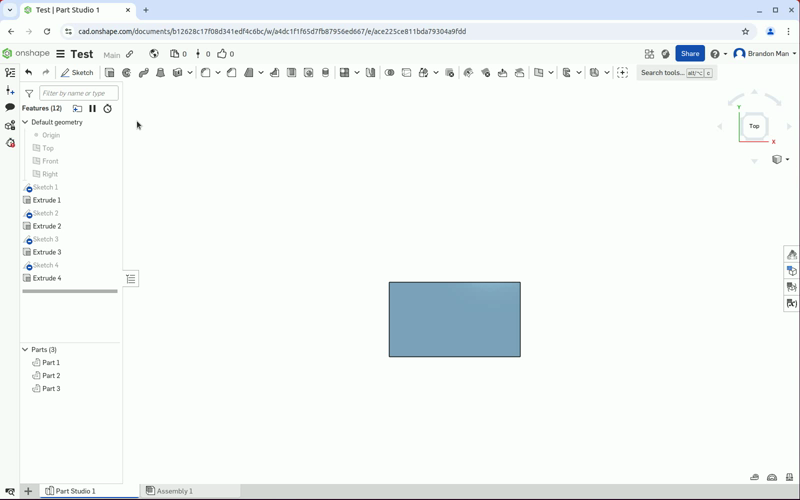
key(shift+h)
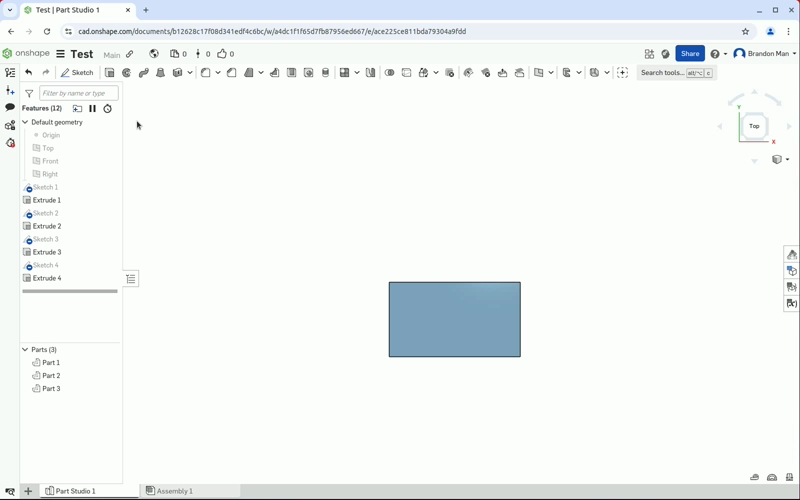
key(shift+h)
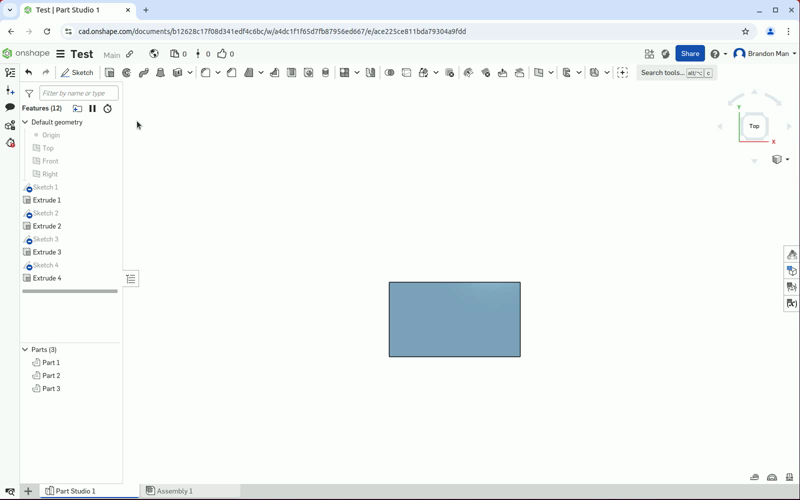
mouse_move(73, 189)
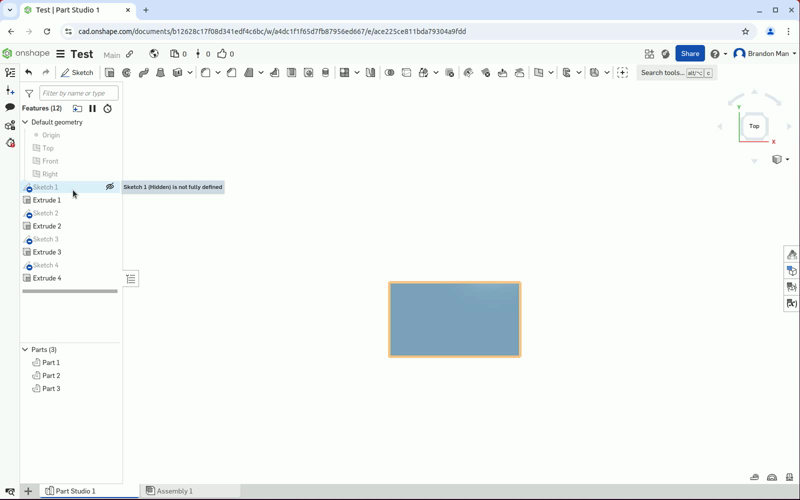
click(73, 189)
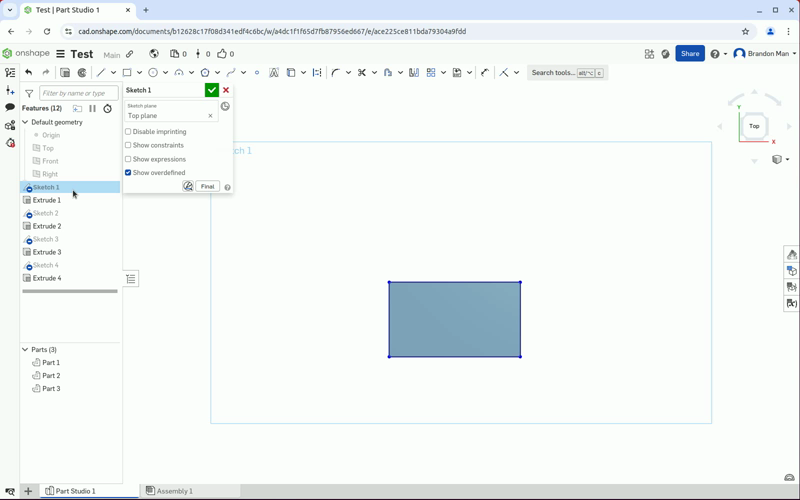
mouse_move(229, 92)
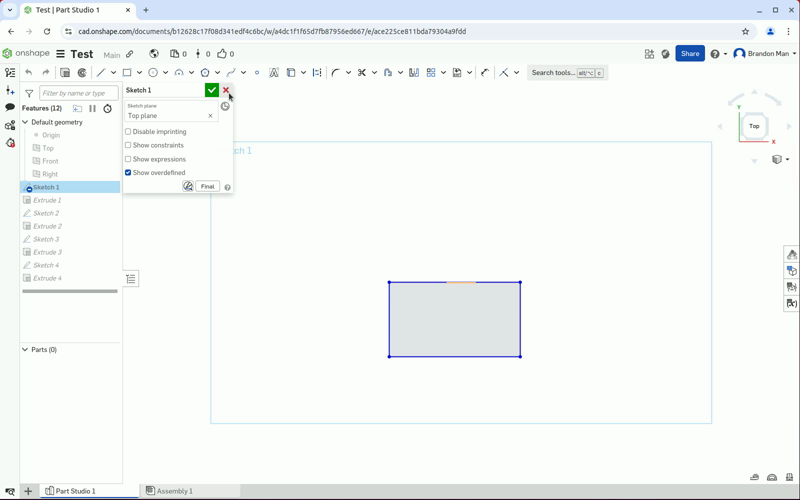
click(229, 92)
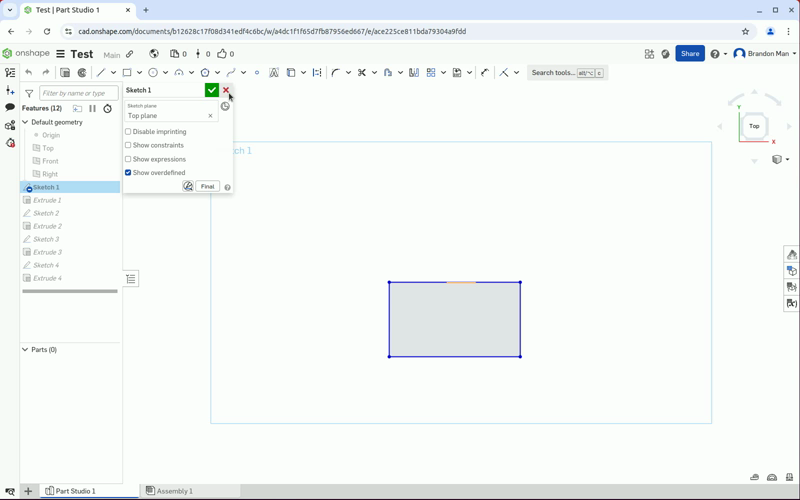
key(shift+s)
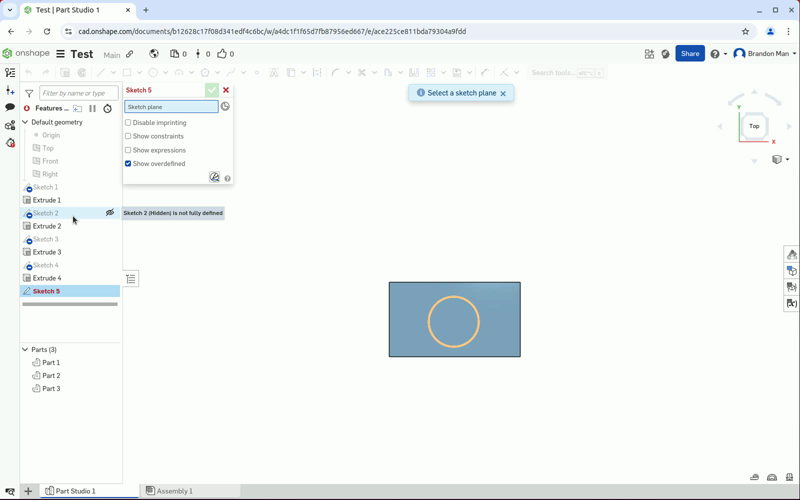
scroll(3)
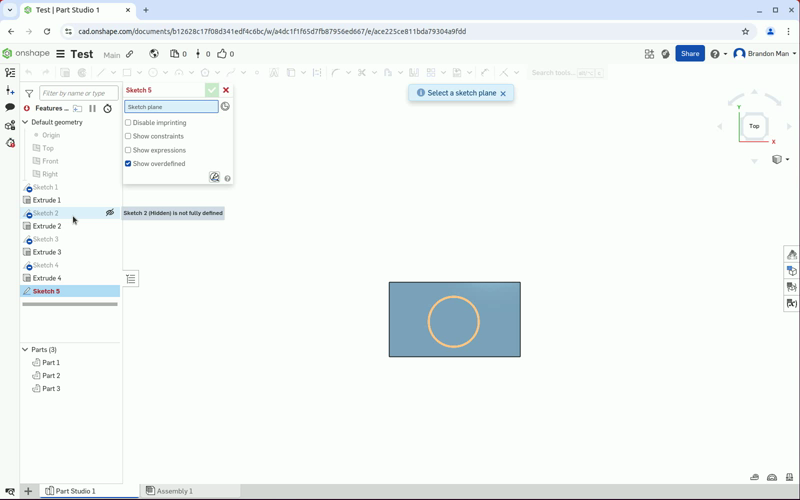
mouse_move(73, 150)
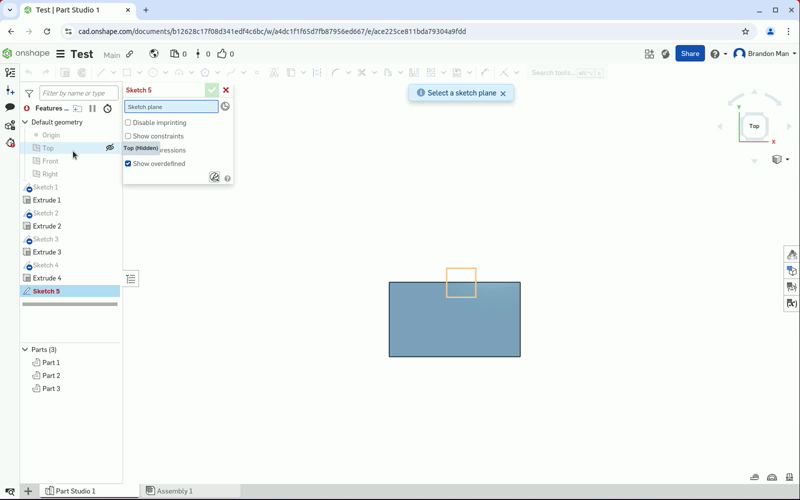
click(73, 150)
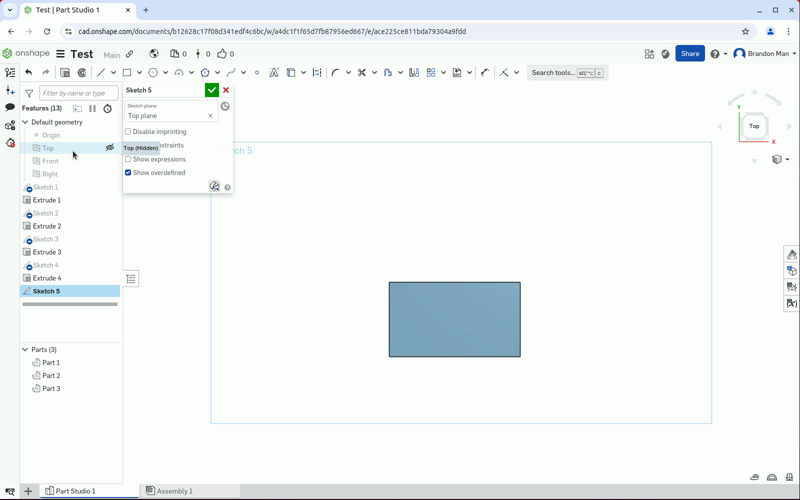
mouse_move(73, 352)
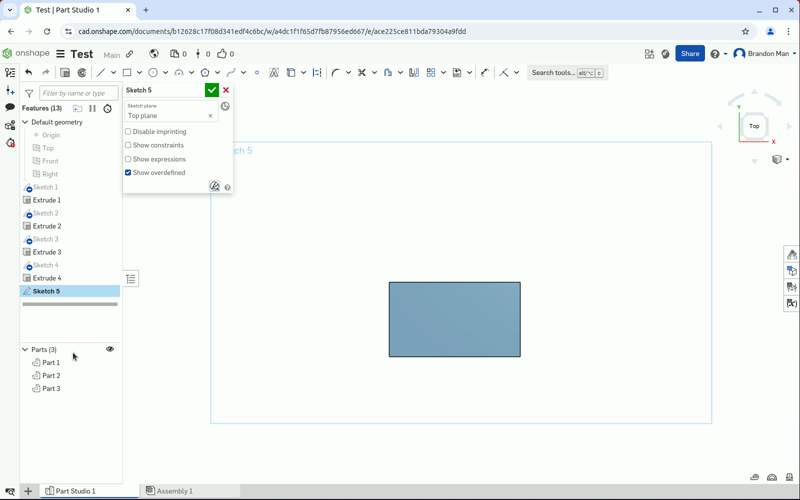
key(y)
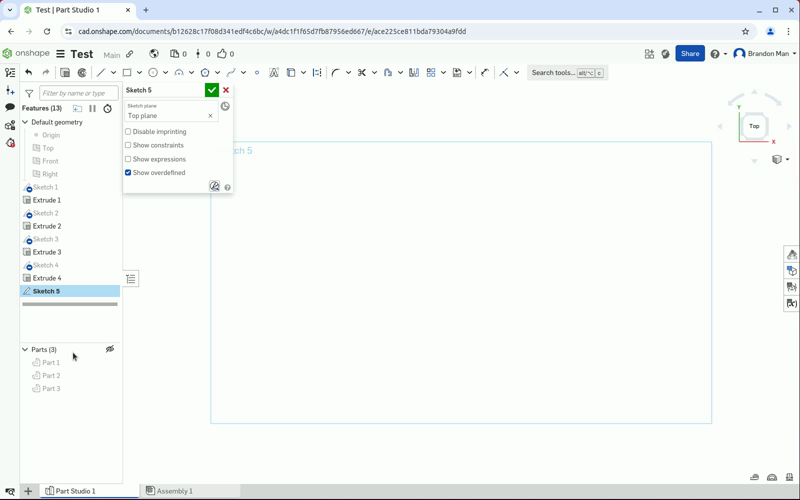
key(l)
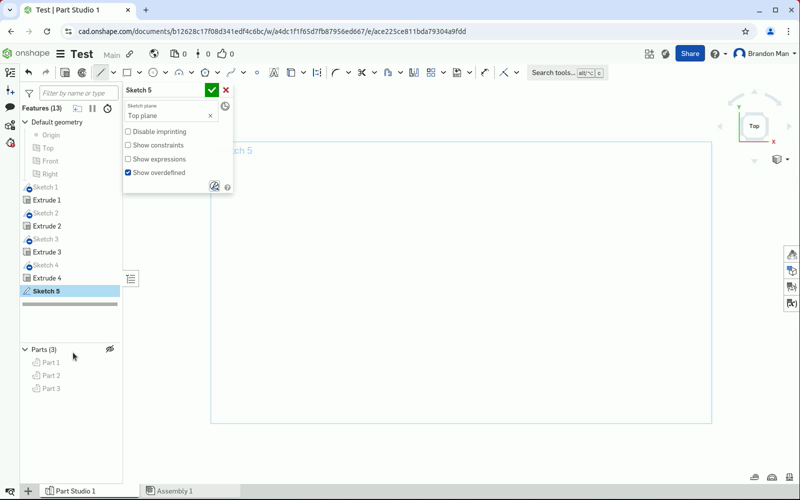
key_down(shift)
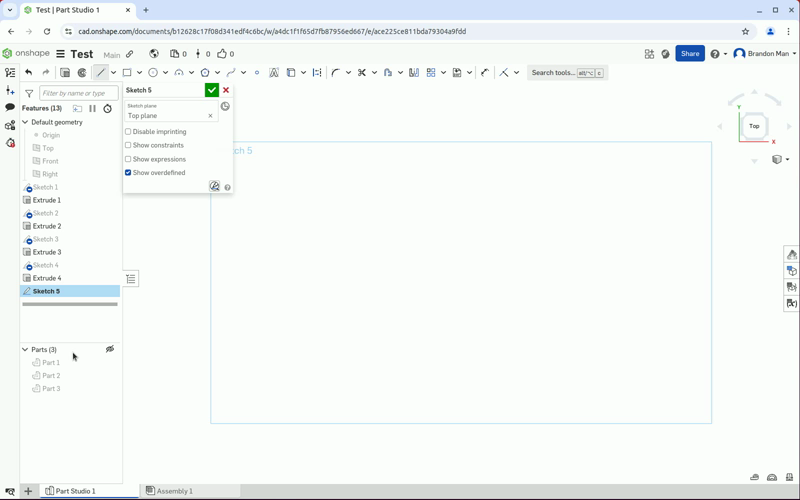
mouse_move(427, 352)
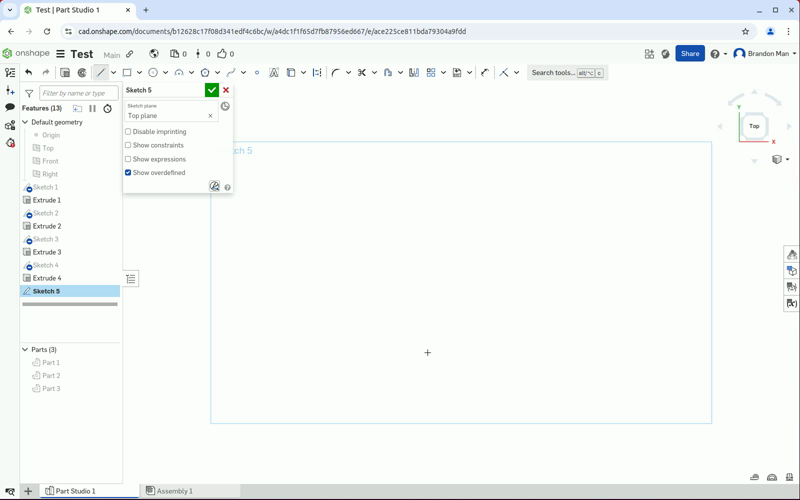
click(427, 352)
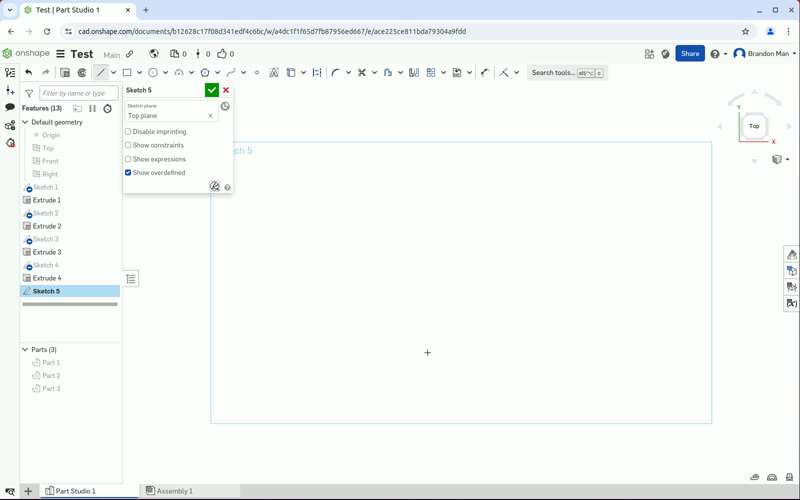
key_up(shift)
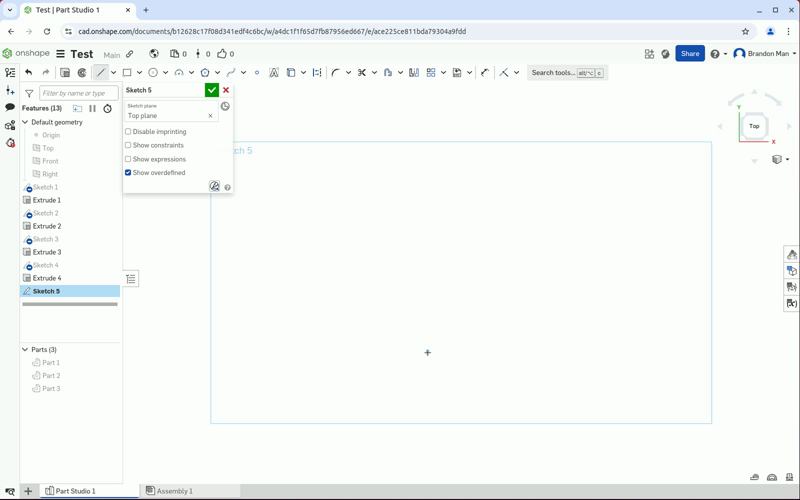
key_down(shift)
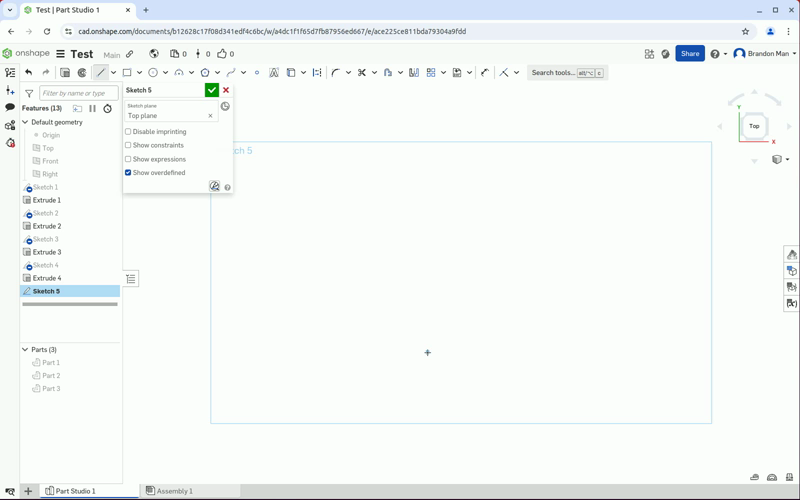
mouse_move(457, 352)
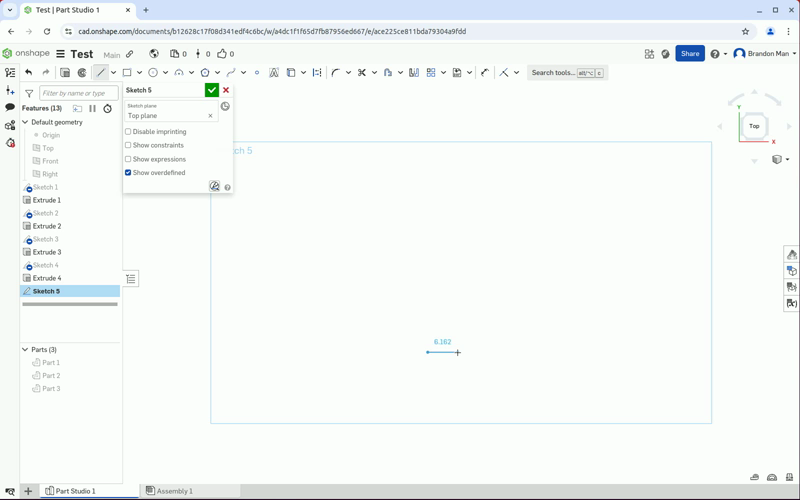
mouse_move(438, 352)
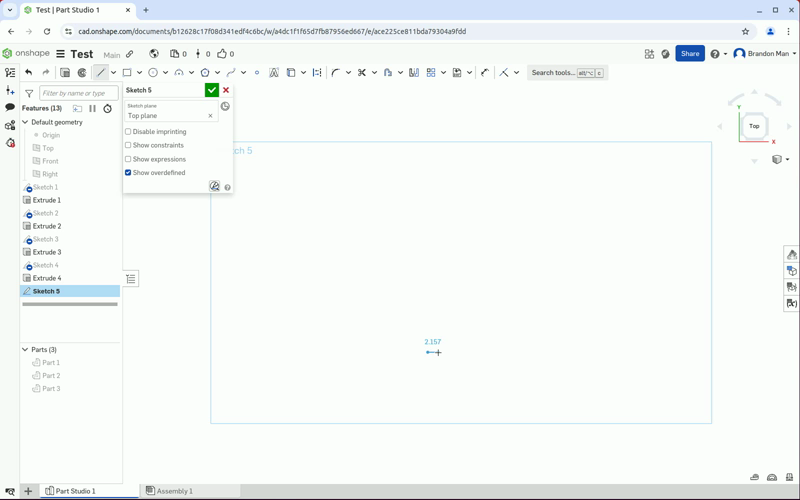
click(438, 352)
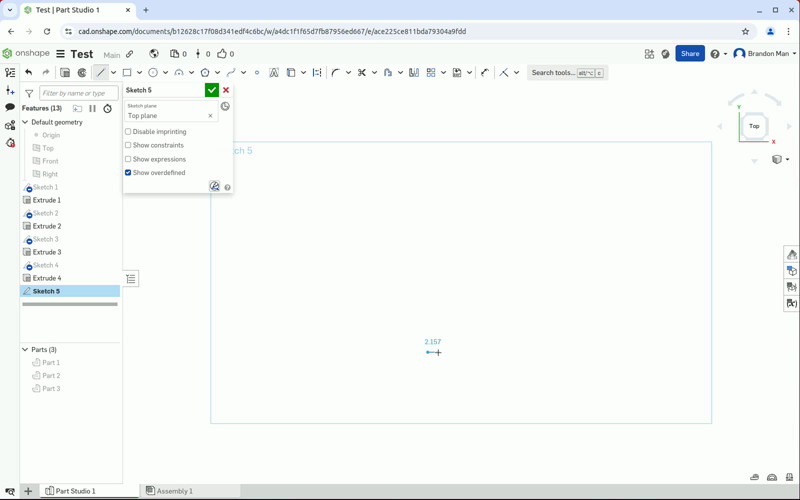
key_up(shift)
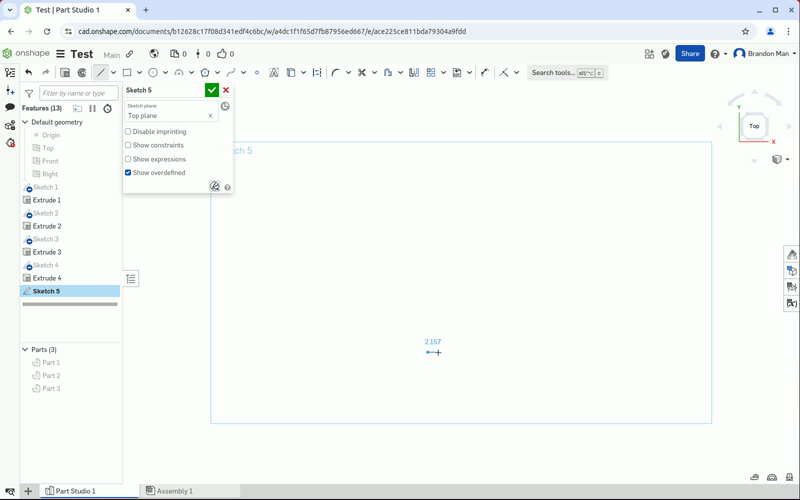
key_down(shift)
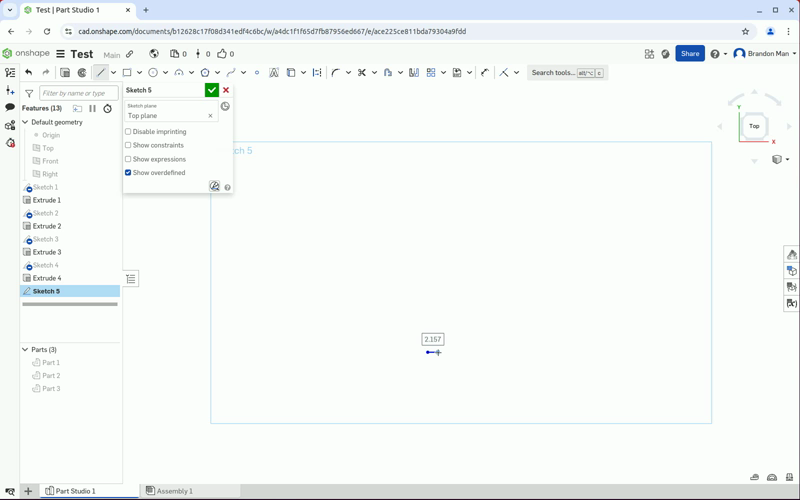
mouse_move(468, 352)
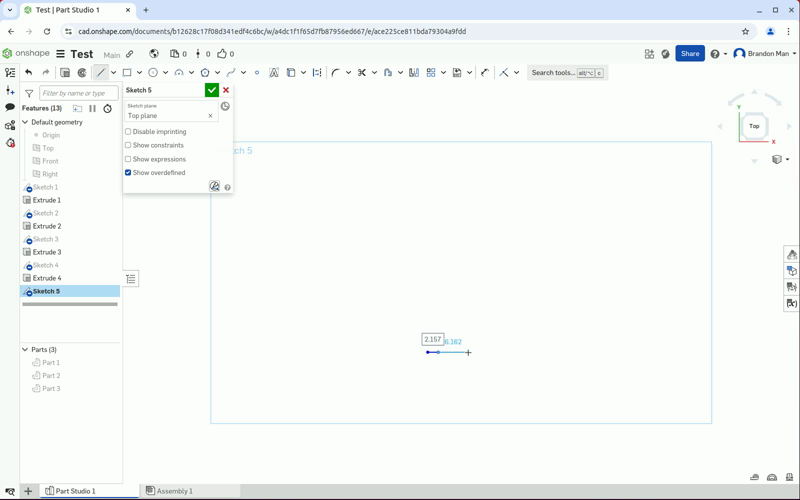
mouse_move(438, 343)
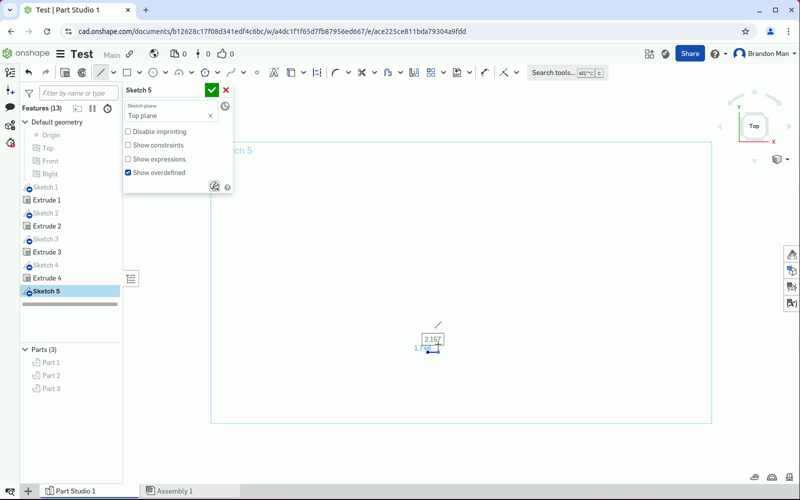
click(438, 343)
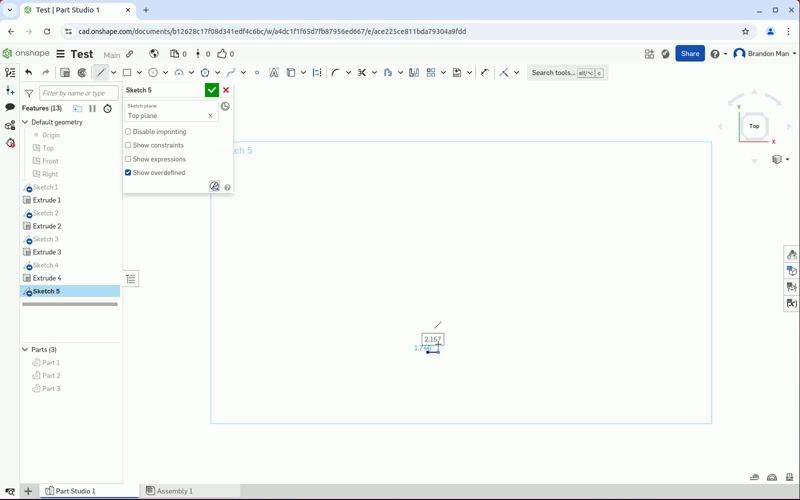
key_up(shift)
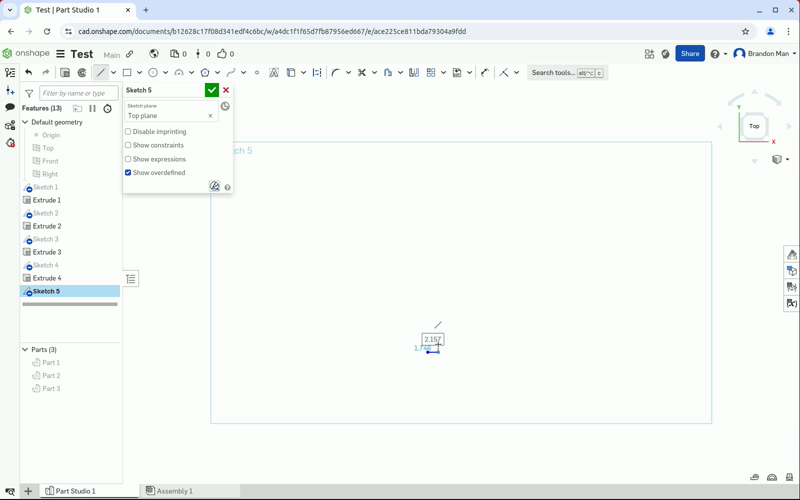
key_down(shift)
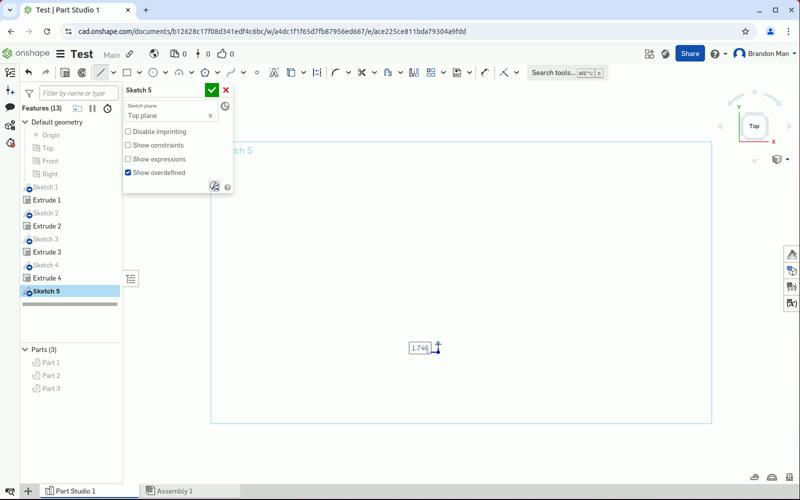
mouse_move(468, 343)
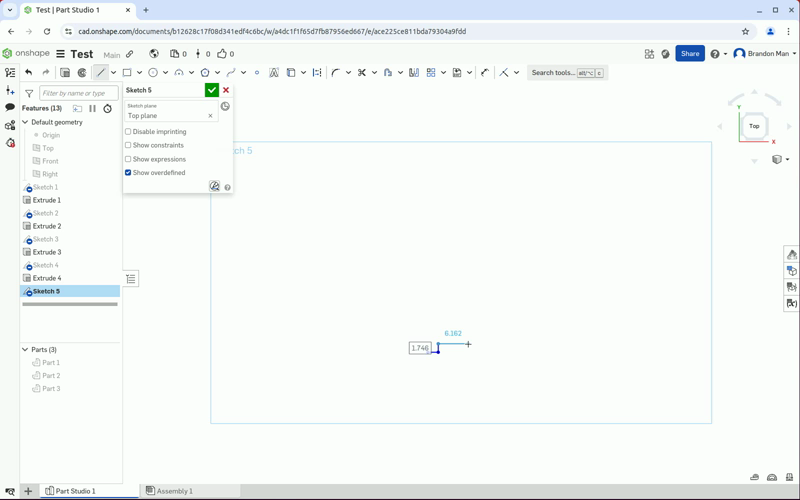
mouse_move(427, 343)
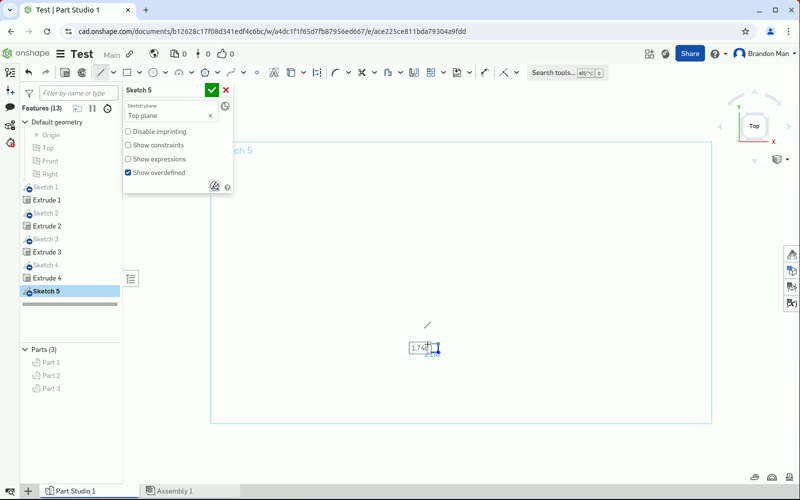
click(427, 343)
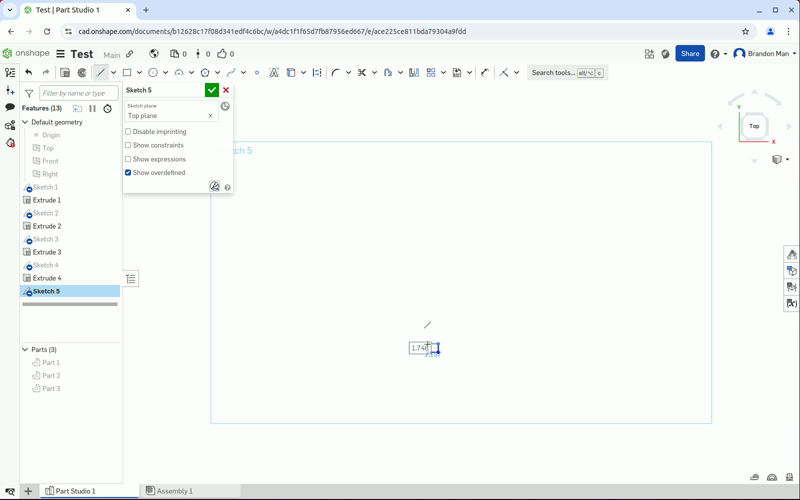
key_up(shift)
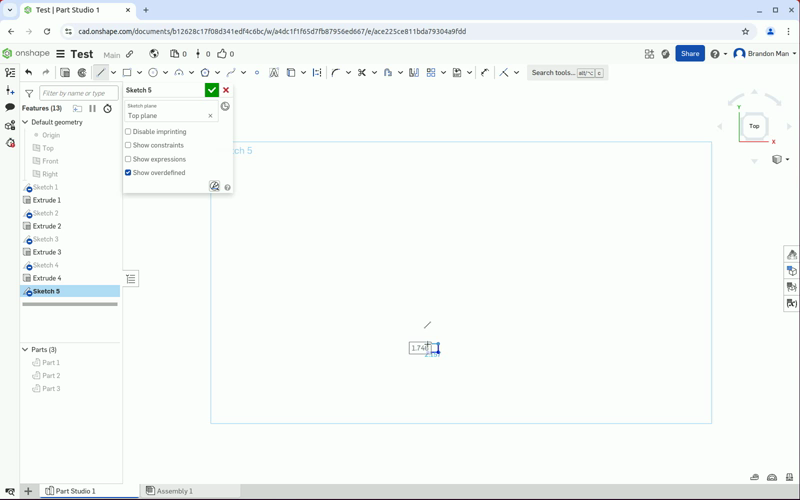
mouse_move(457, 343)
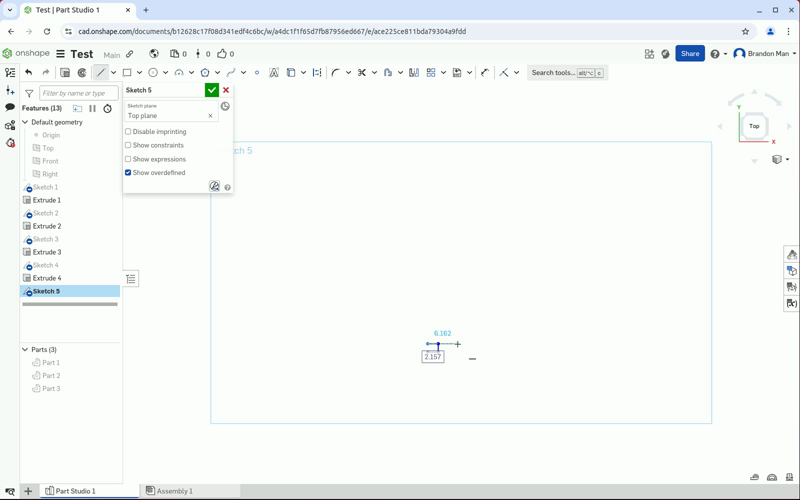
key_down(shift)
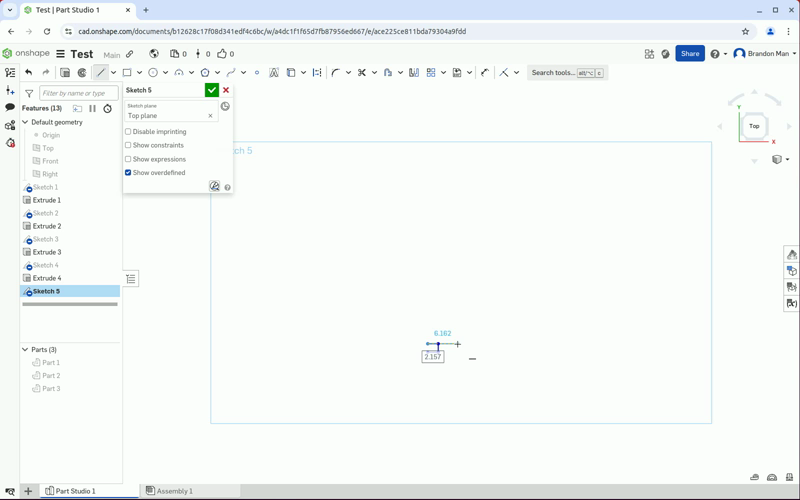
mouse_move(427, 352)
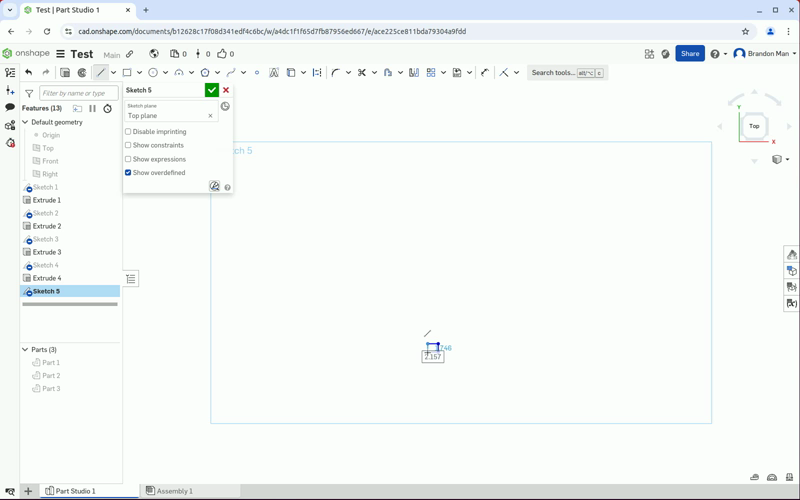
key_up(shift)
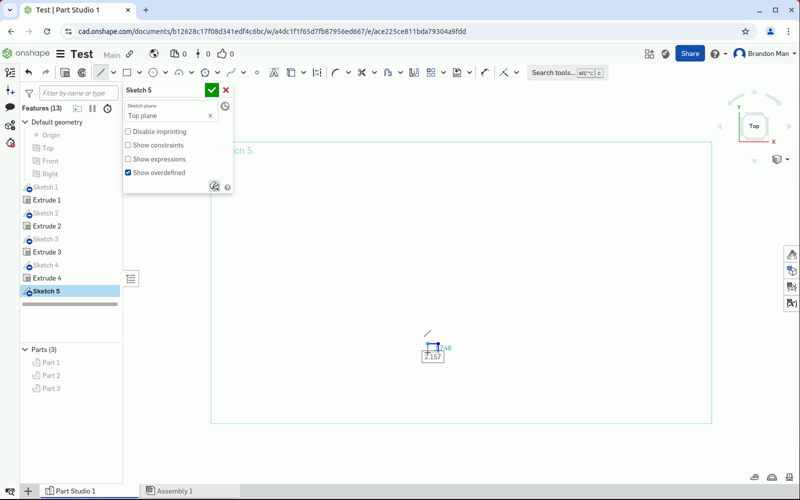
click(427, 352)
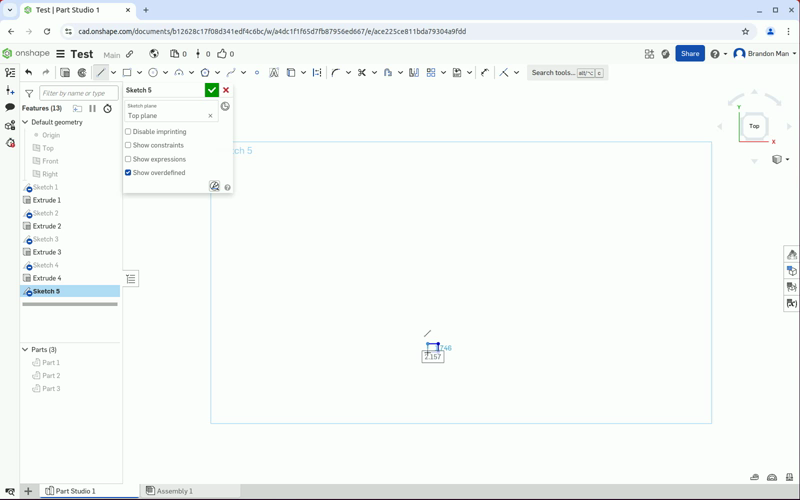
key(esc)
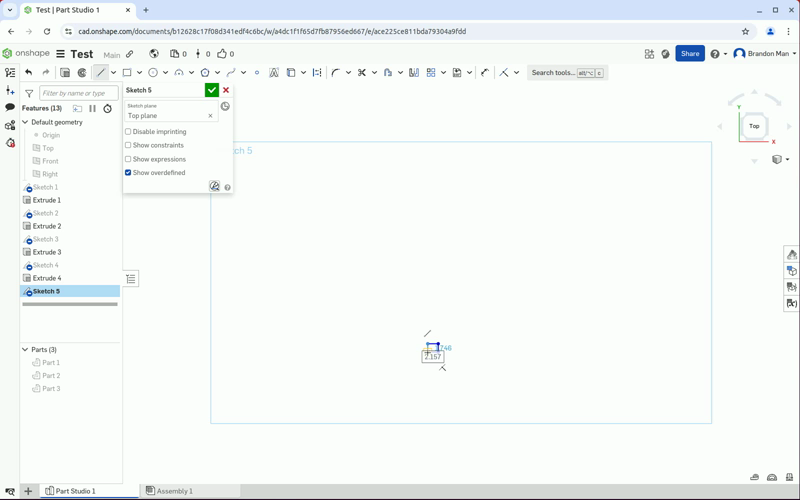
mouse_move(430, 351)
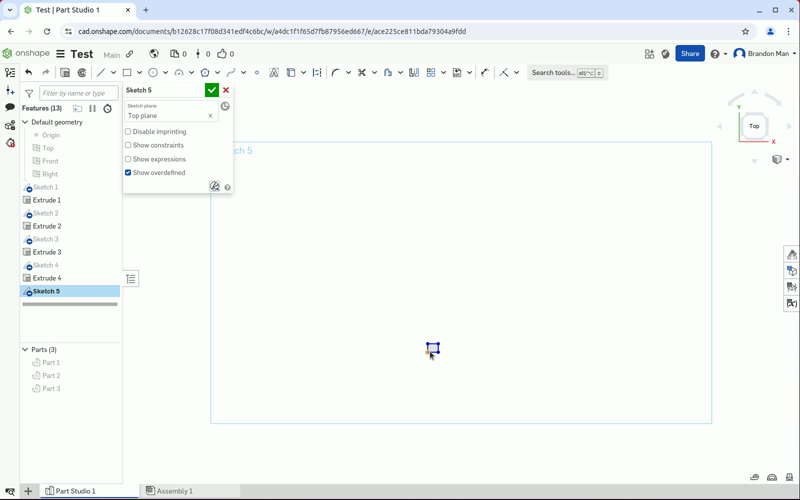
scroll(6)
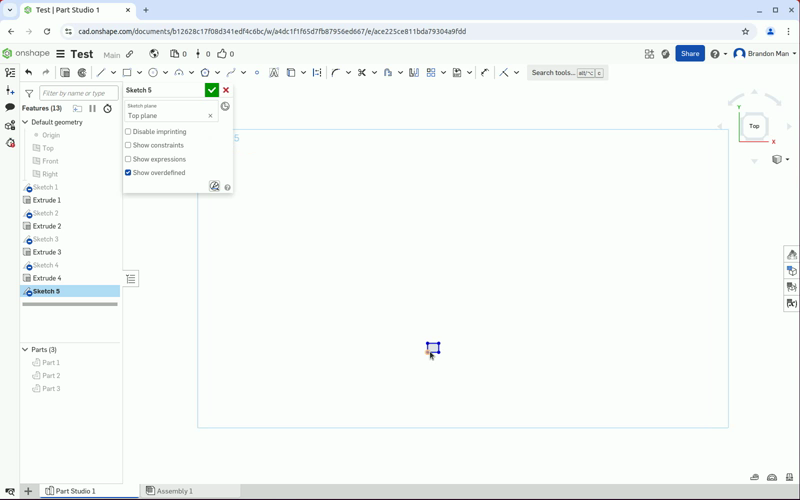
scroll(6)
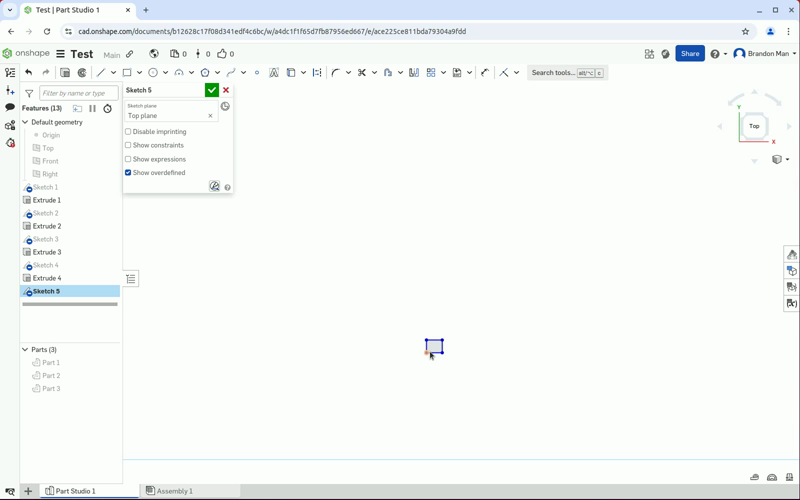
scroll(6)
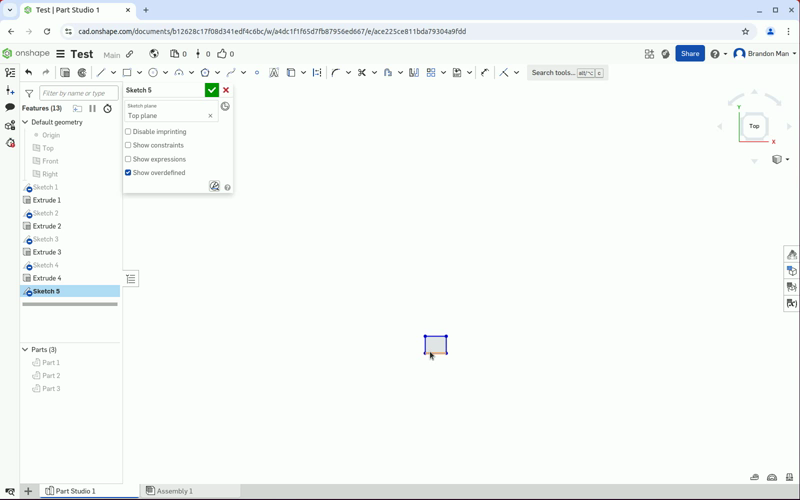
scroll(6)
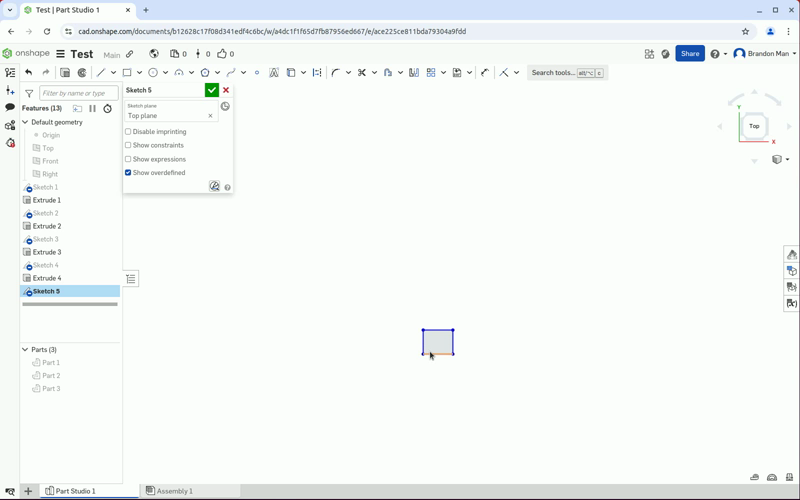
scroll(6)
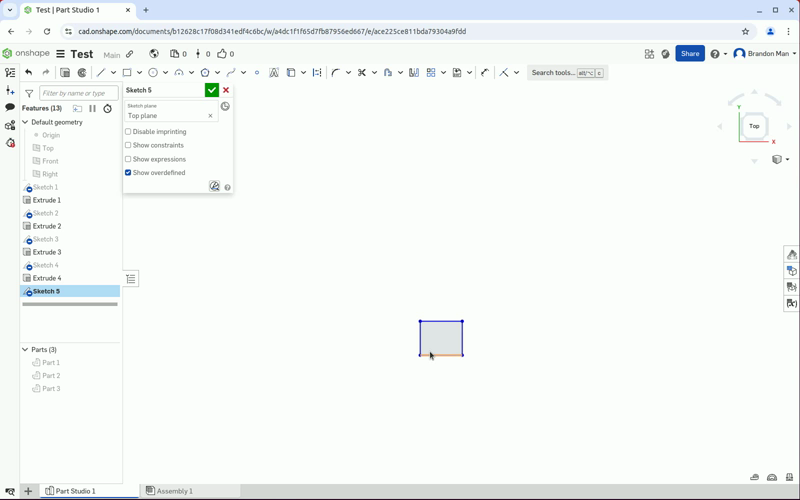
scroll(6)
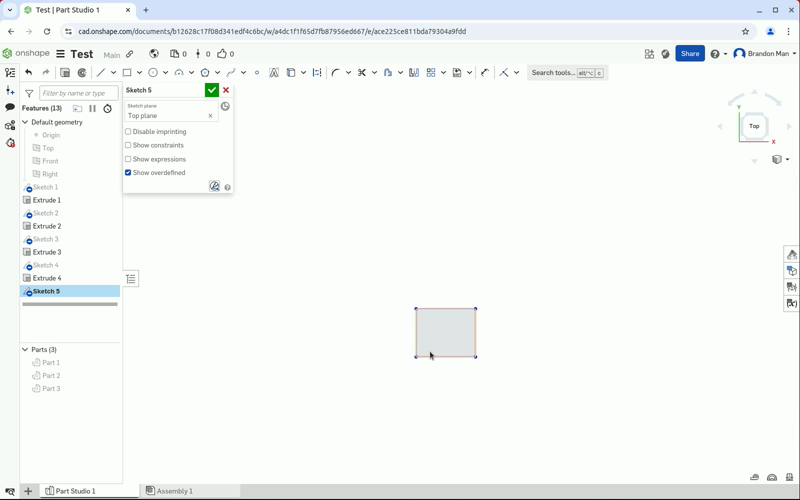
scroll(6)
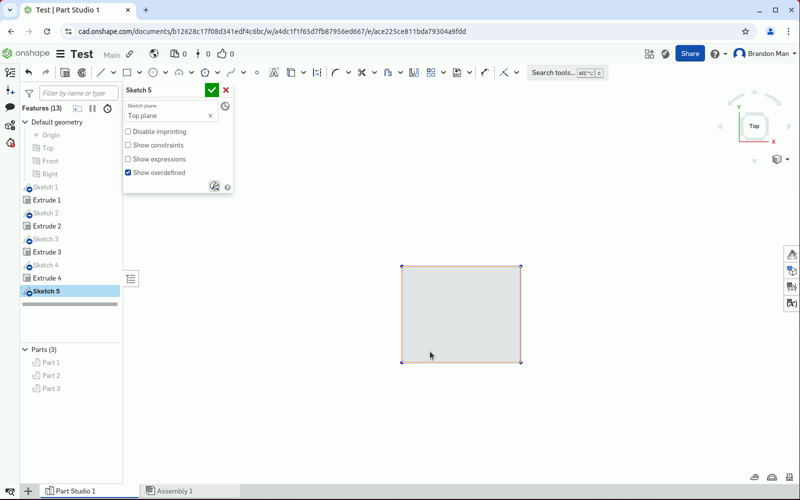
click(430, 351)
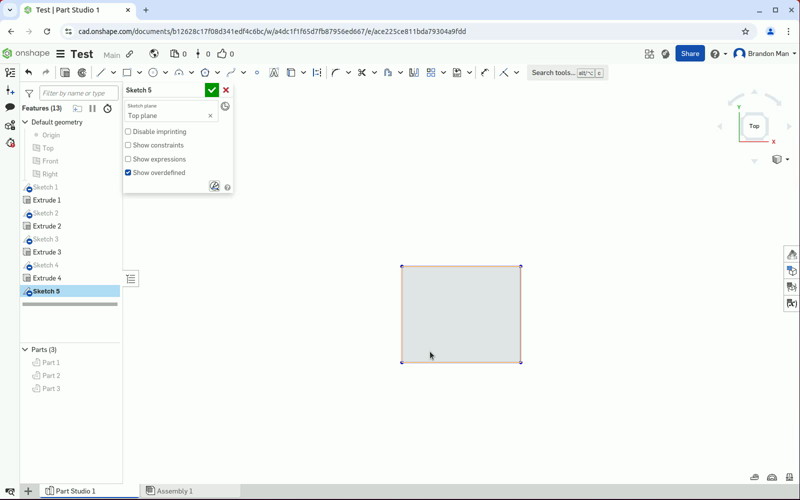
scroll(-6)
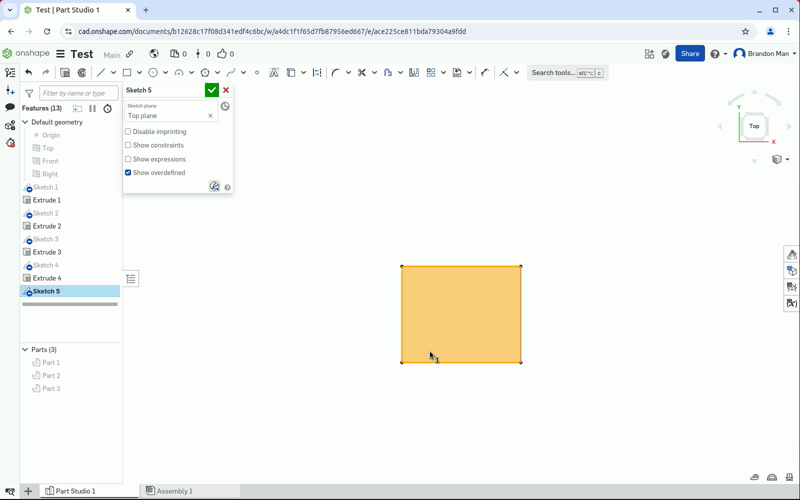
scroll(-6)
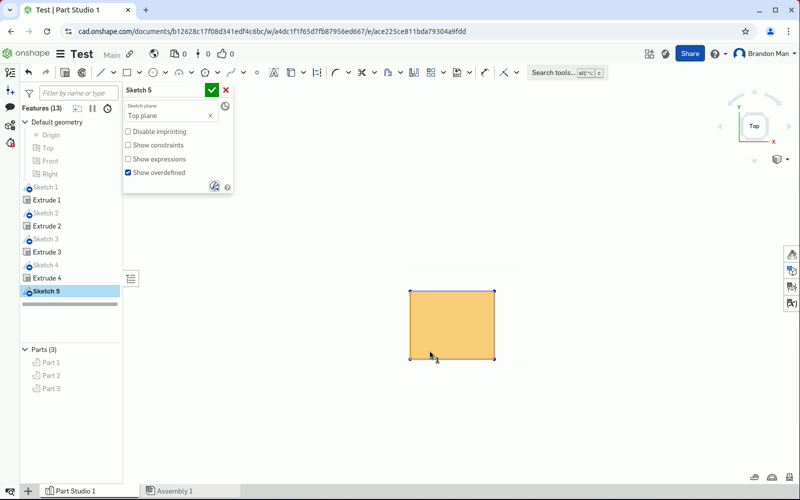
scroll(-6)
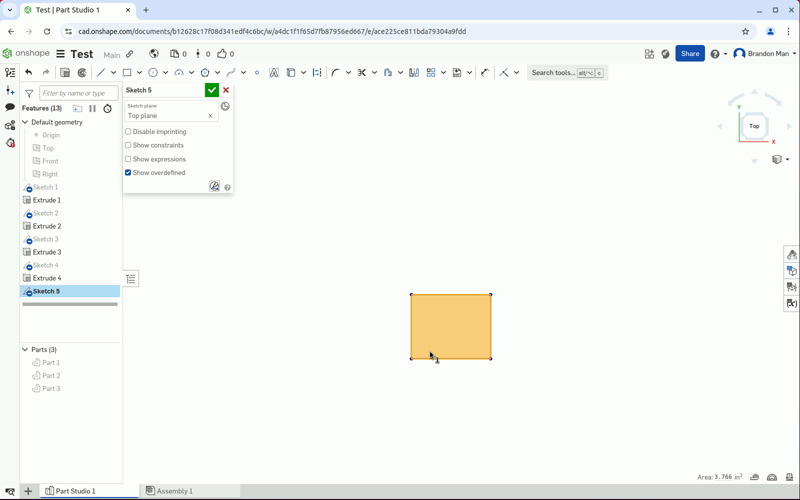
scroll(-6)
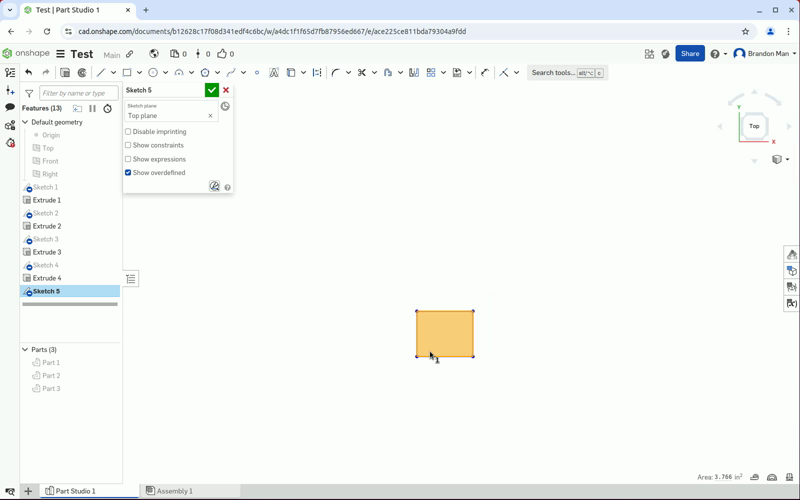
scroll(-6)
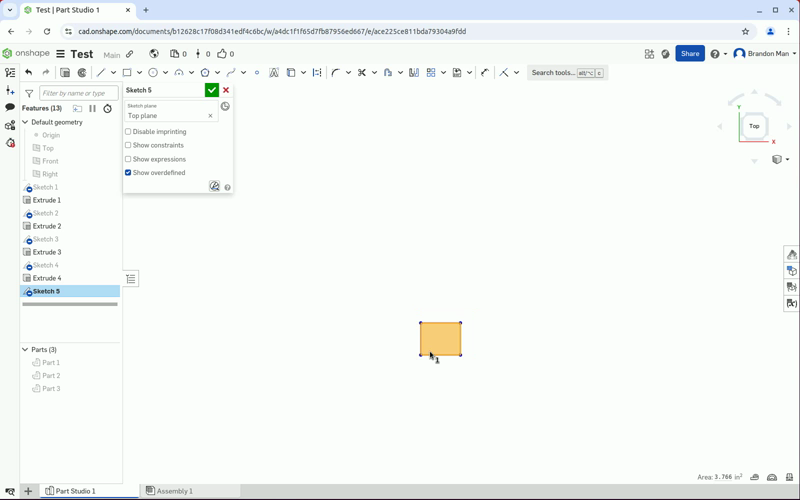
scroll(-6)
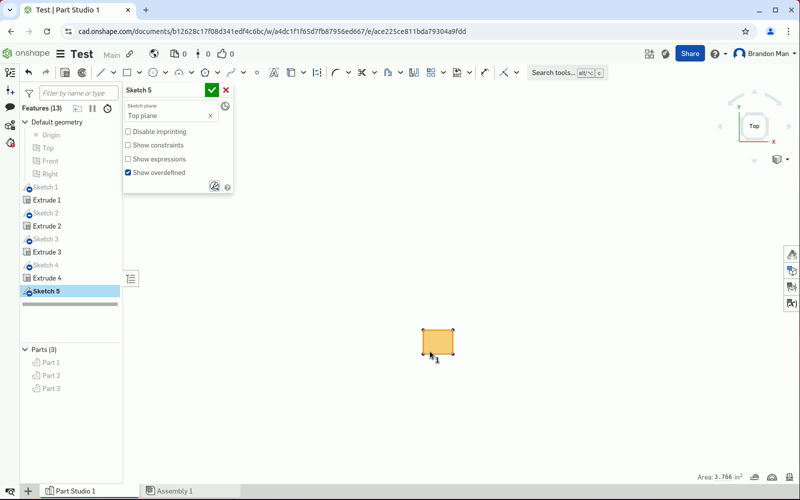
scroll(-6)
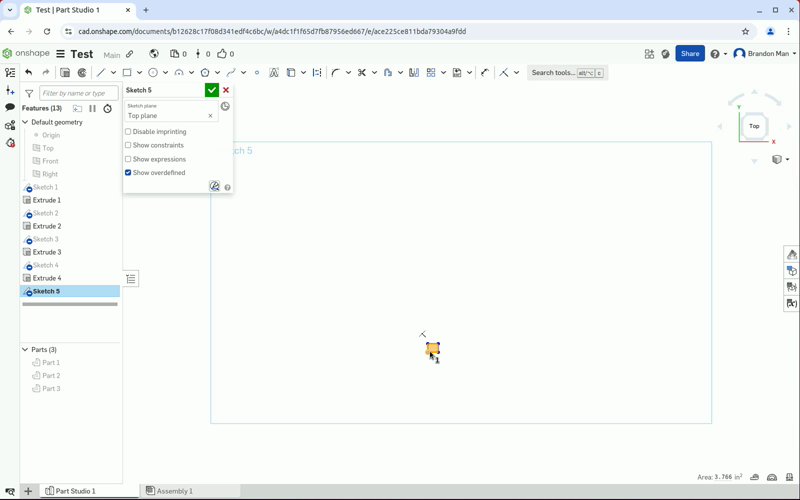
mouse_move(73, 352)
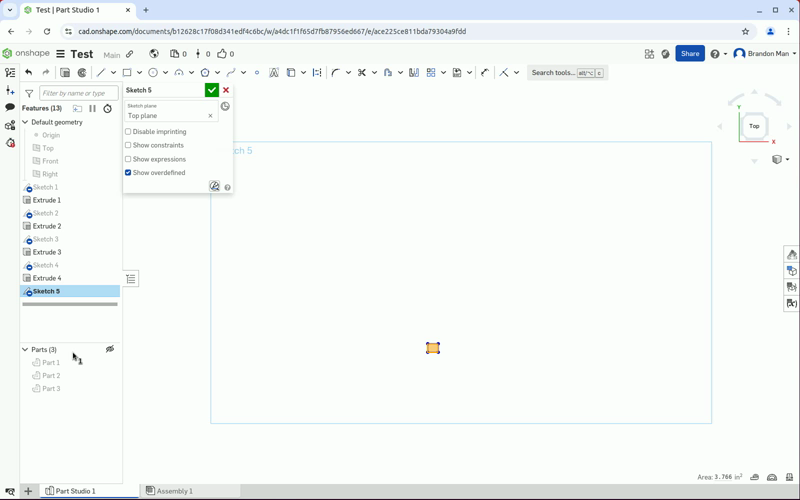
key(shift+y)
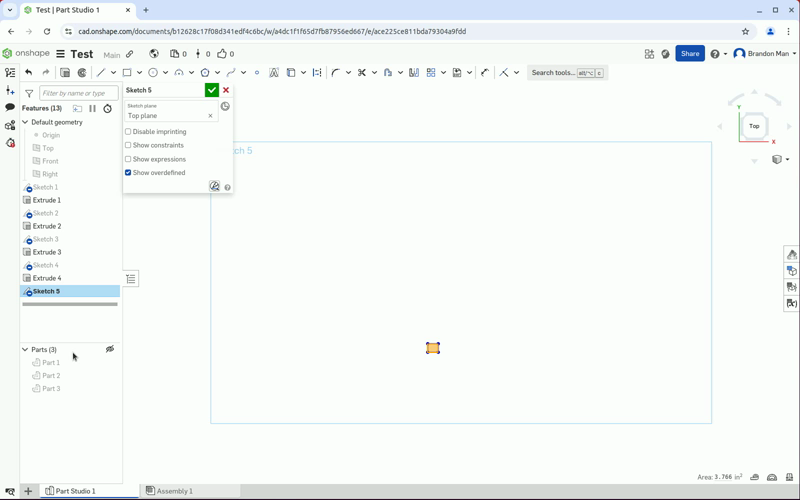
key(shift+e)
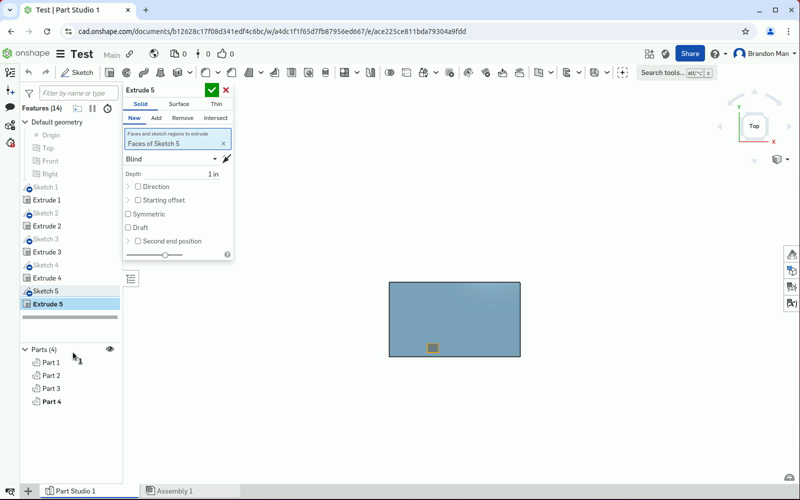
mouse_move(143, 106)
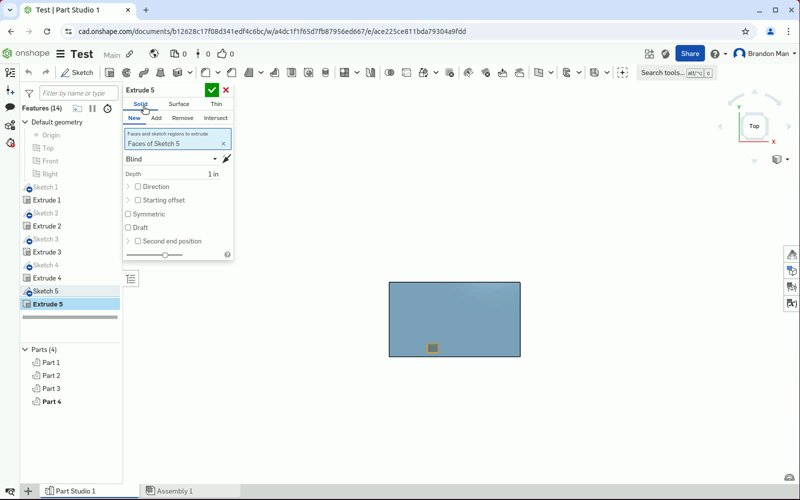
click(143, 106)
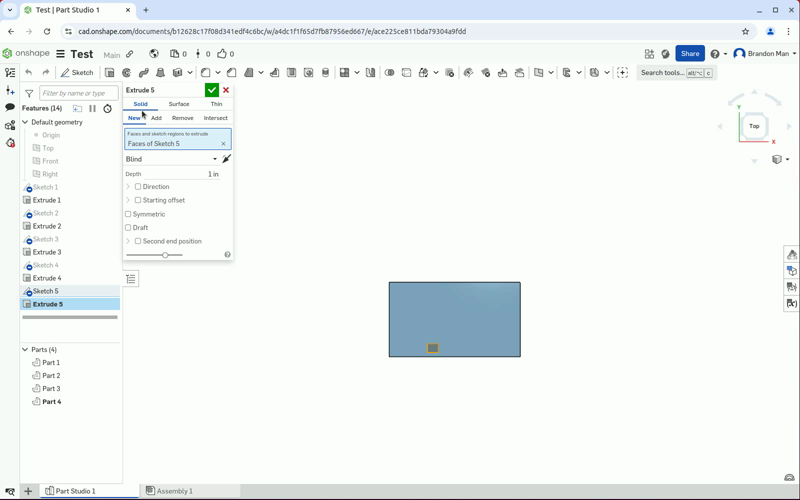
mouse_move(137, 120)
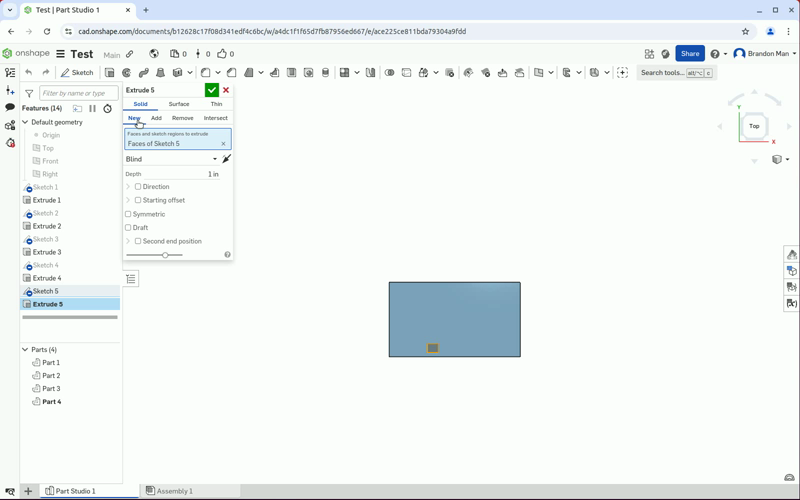
click(137, 120)
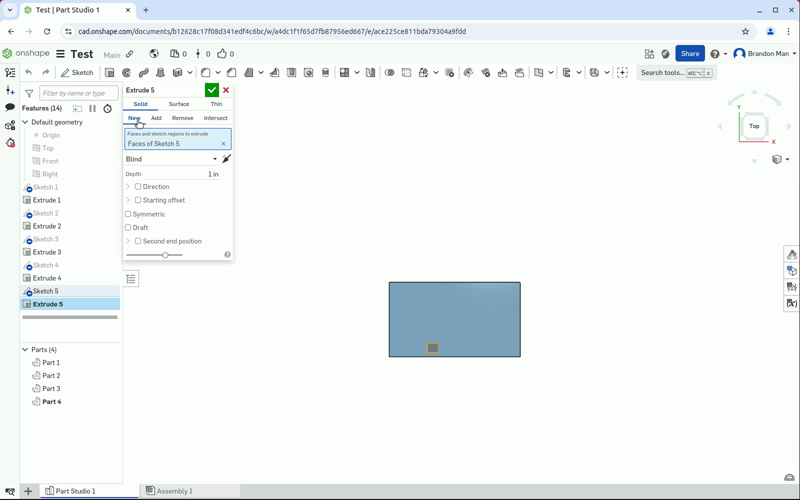
key(tab, 4)
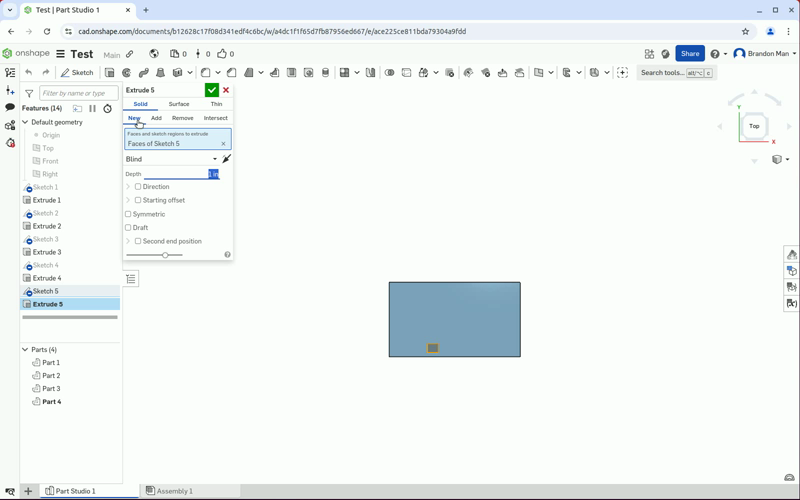
text(-1.926)
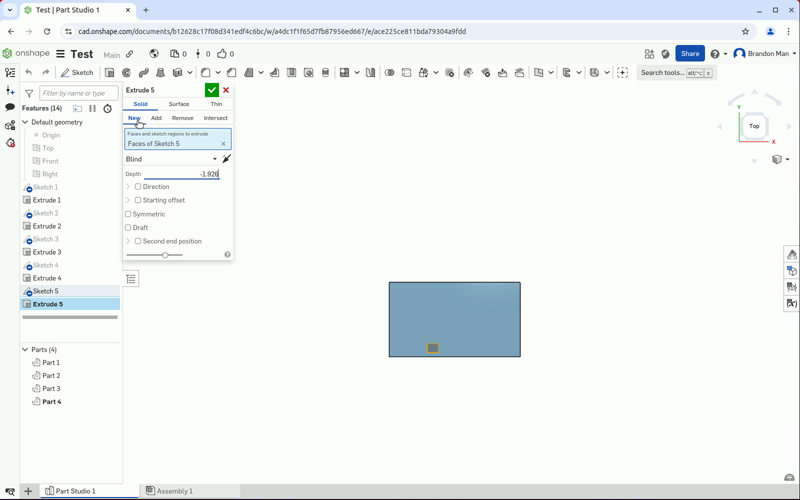
key(enter)
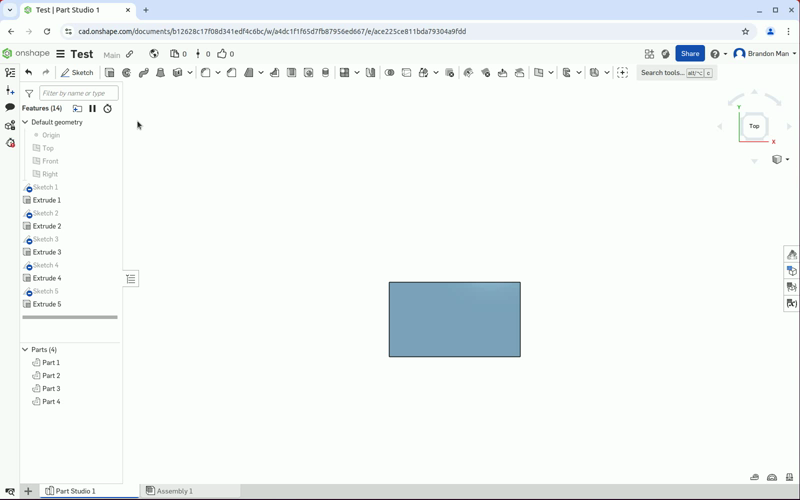
key(shift+h)
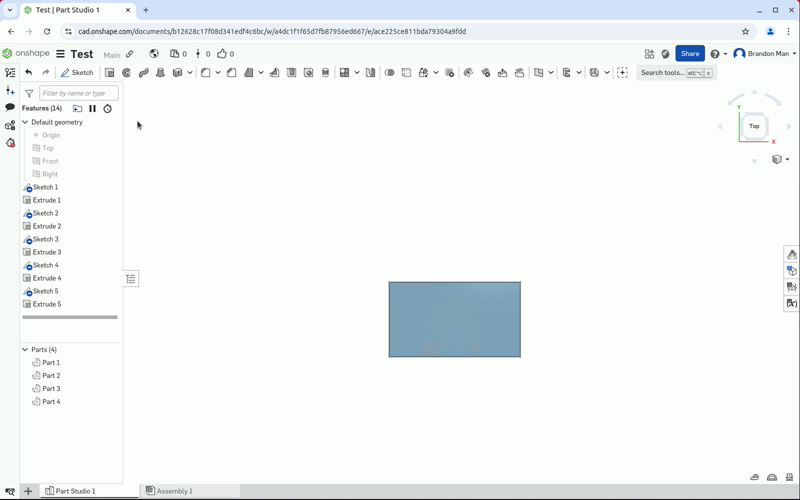
key(shift+h)
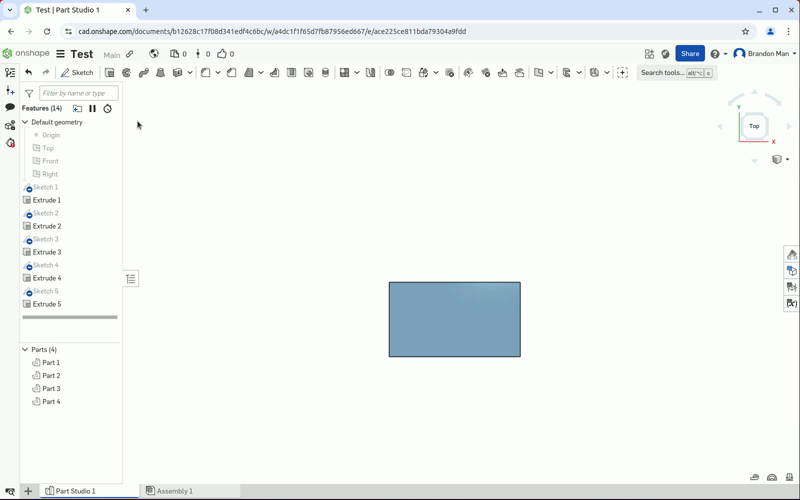
mouse_move(73, 189)
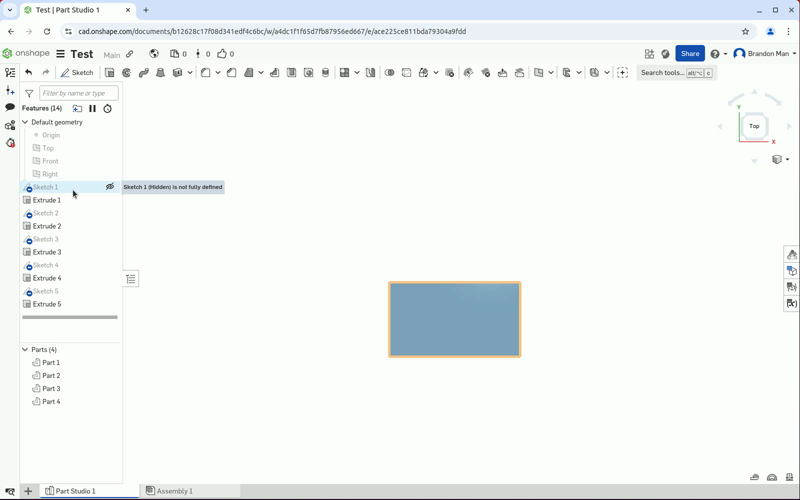
click(73, 189)
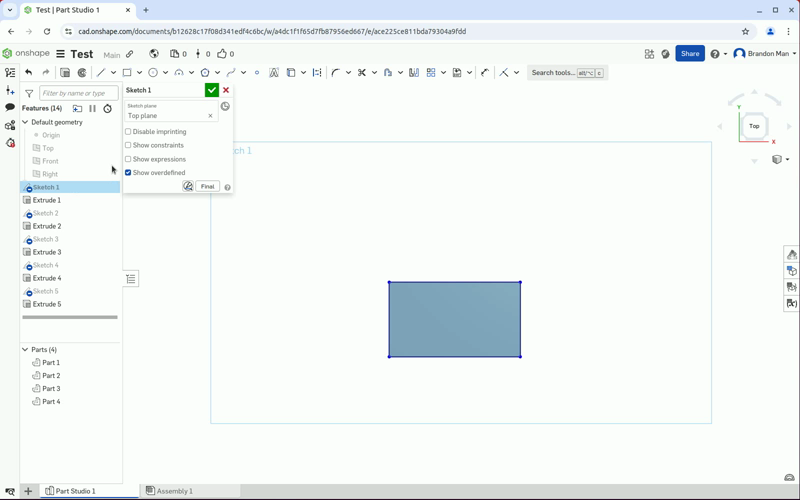
mouse_move(229, 92)
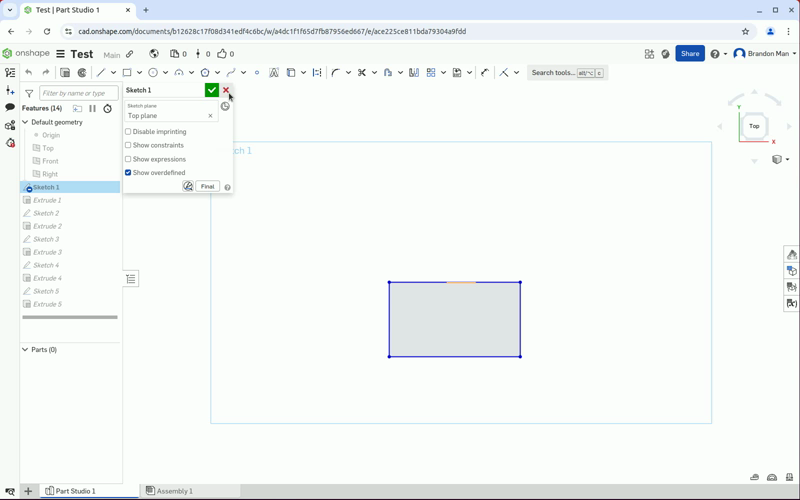
click(229, 92)
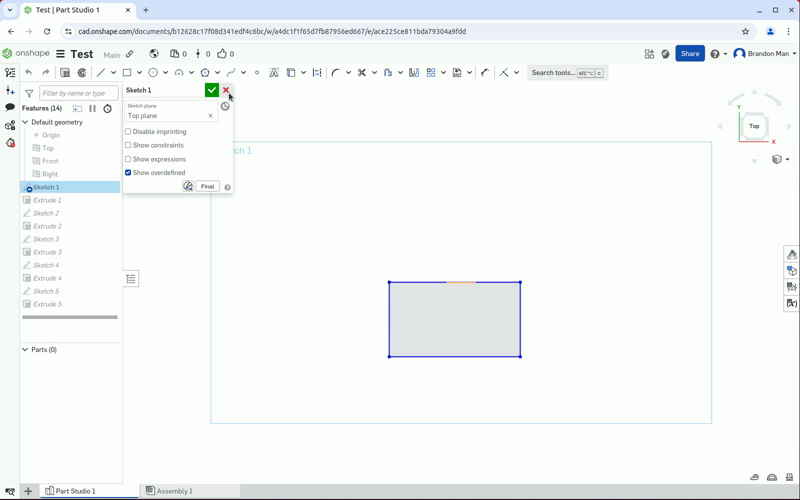
key(shift+s)
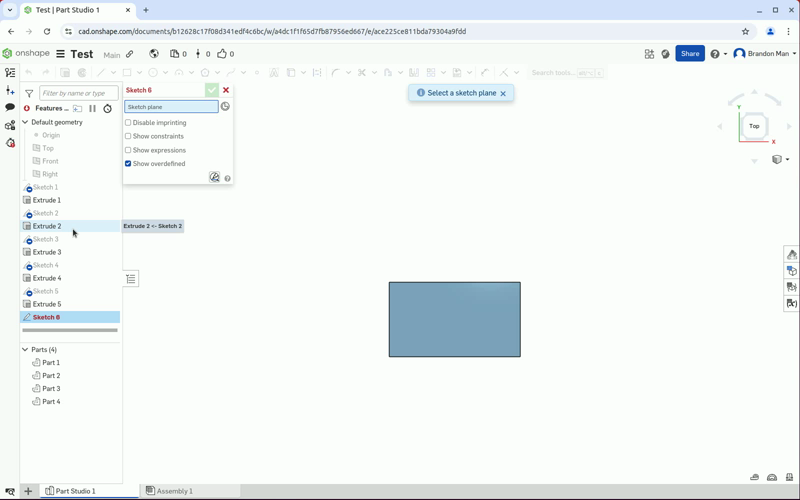
scroll(3)
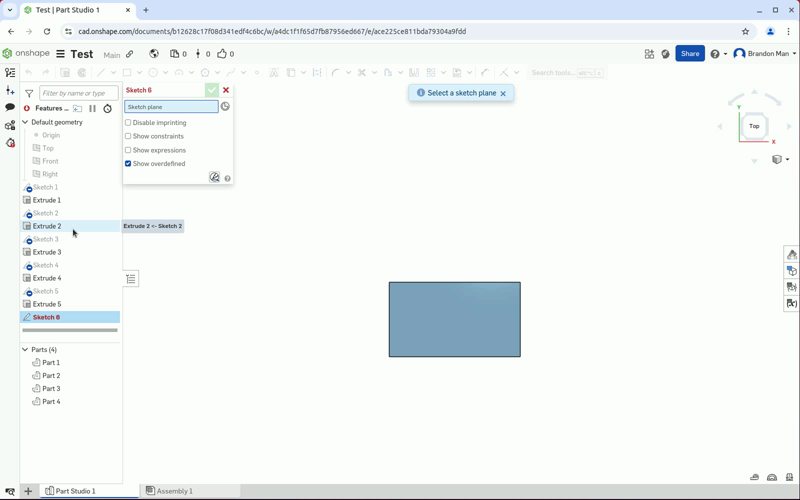
mouse_move(73, 150)
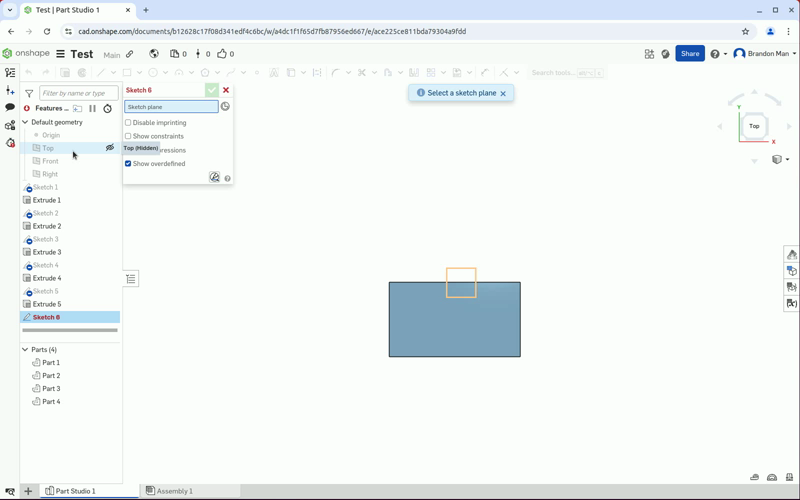
click(73, 150)
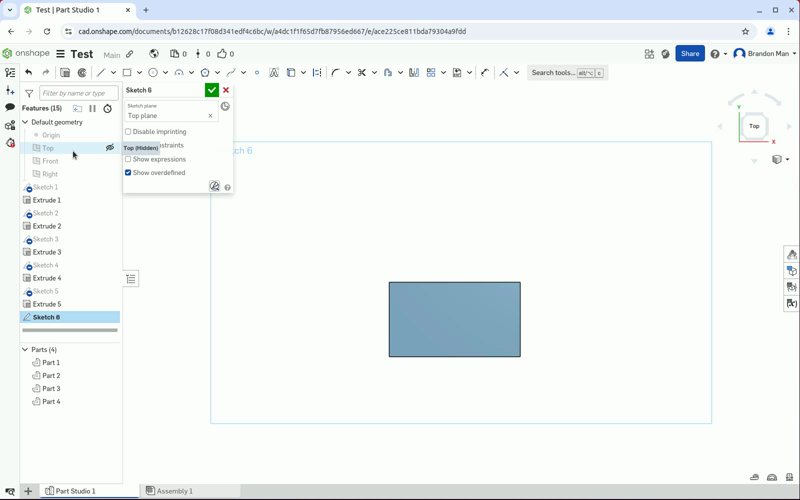
mouse_move(73, 352)
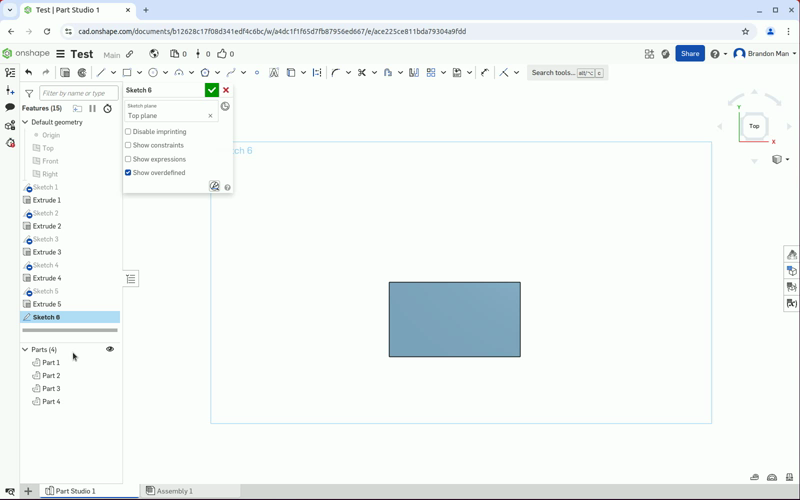
key(y)
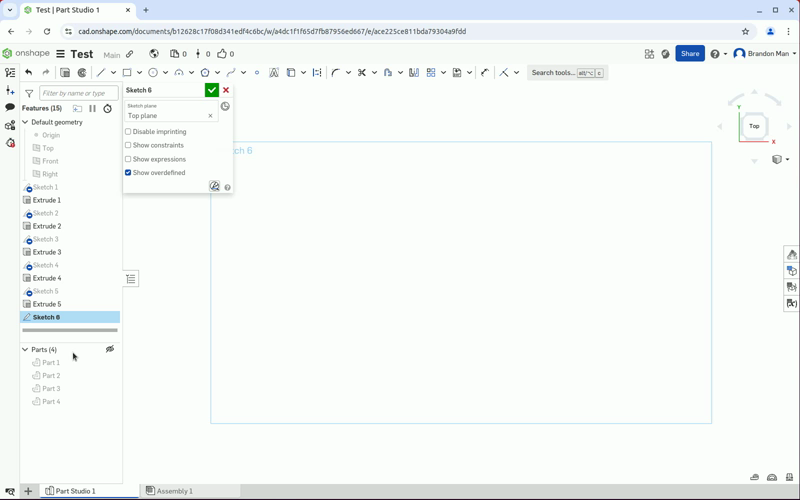
key(l)
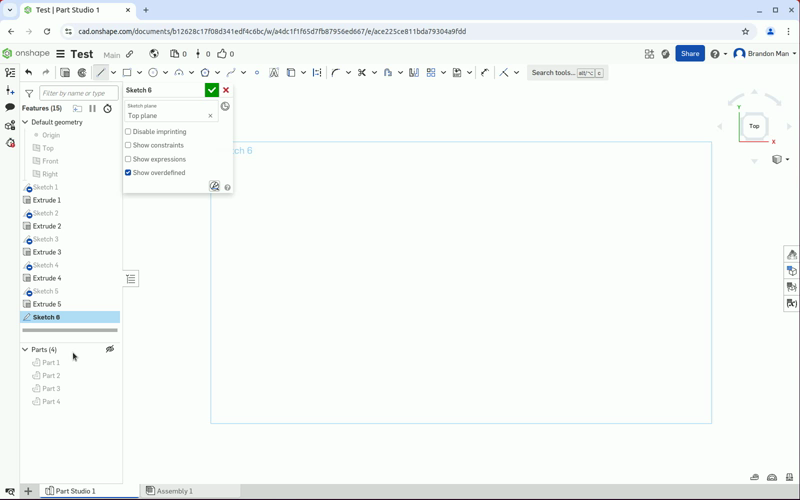
key_down(shift)
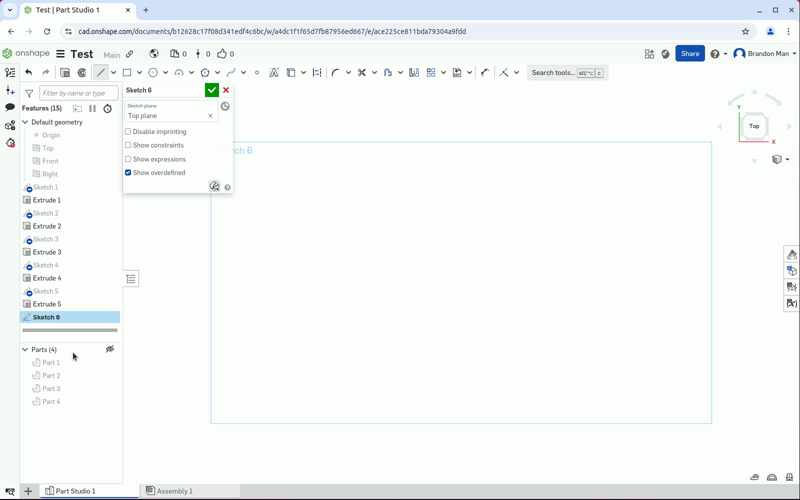
mouse_move(468, 352)
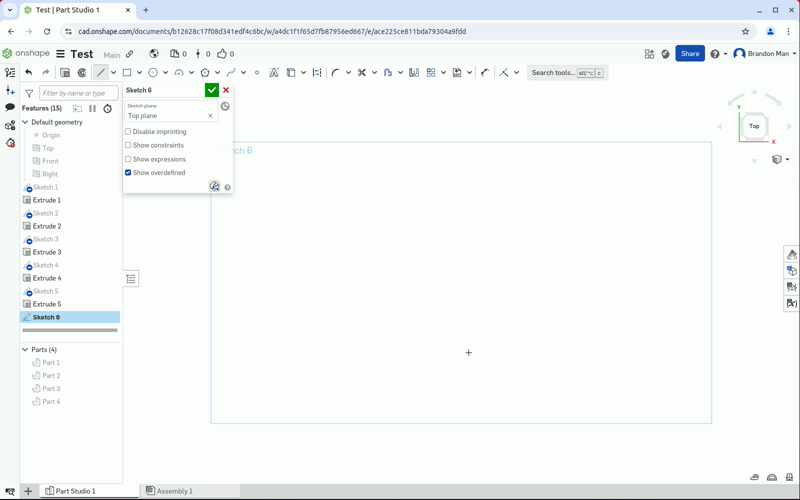
click(468, 352)
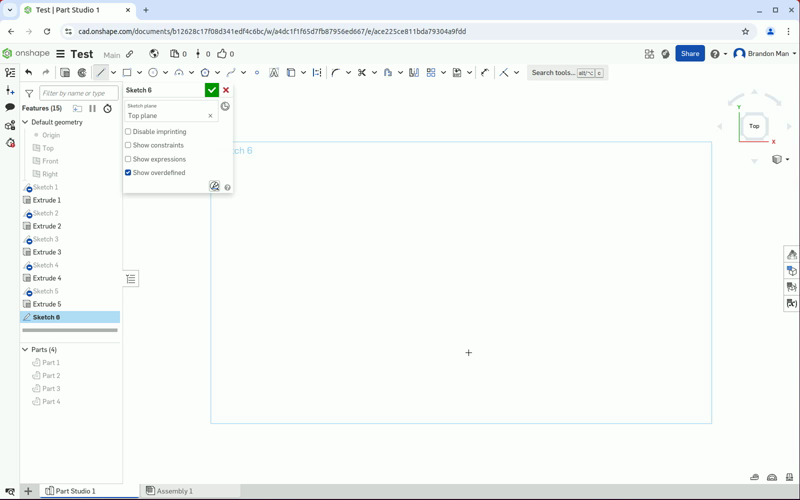
key_up(shift)
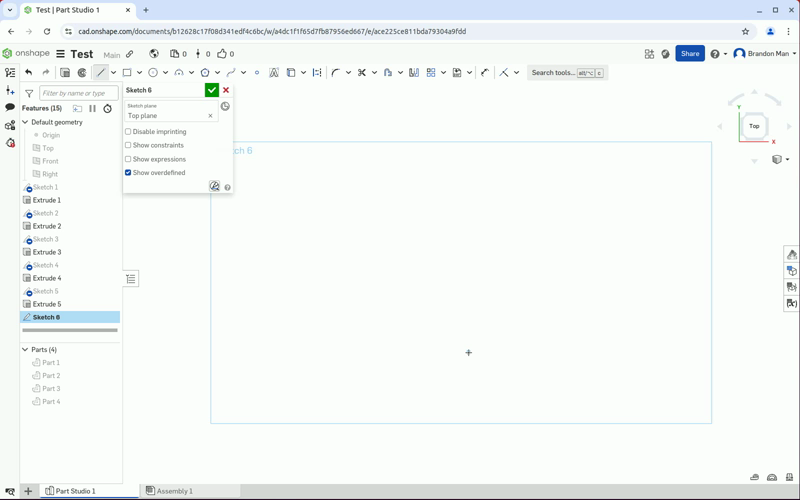
key_down(shift)
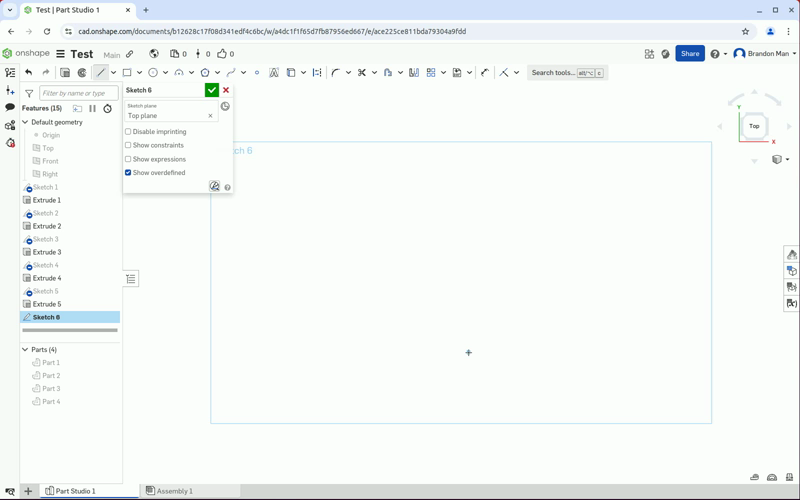
mouse_move(498, 352)
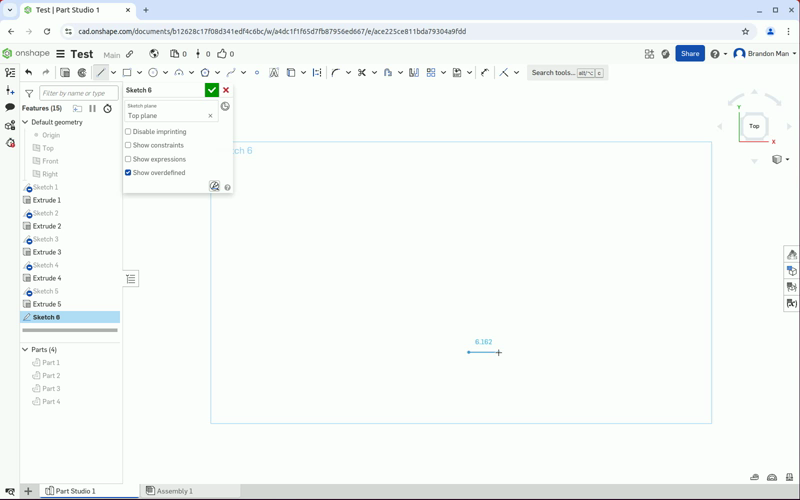
mouse_move(478, 352)
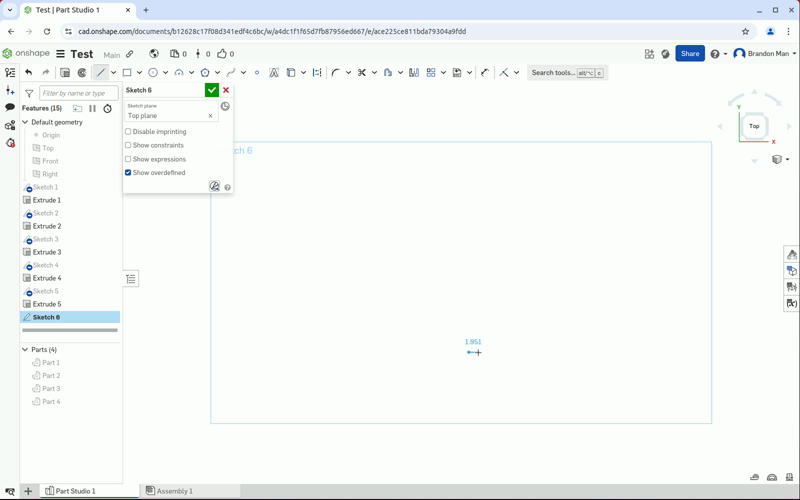
click(478, 352)
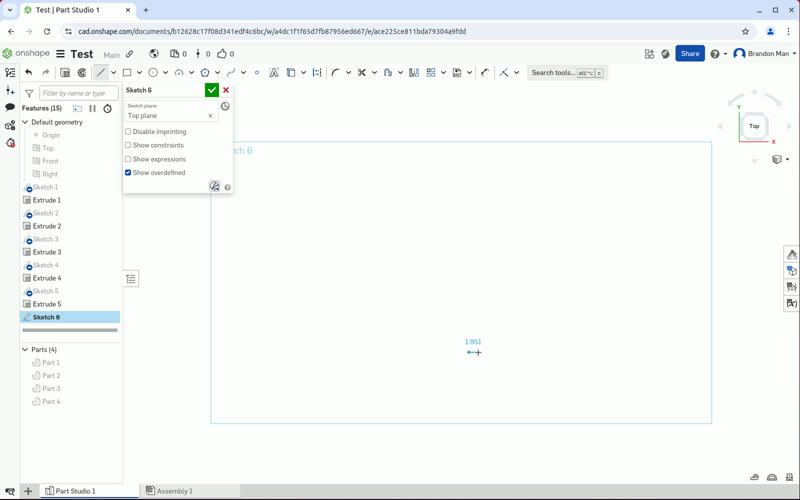
key_up(shift)
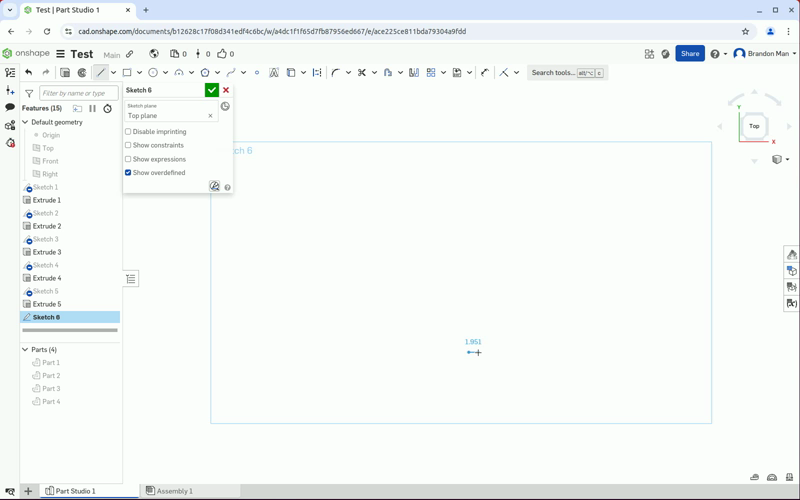
key_down(shift)
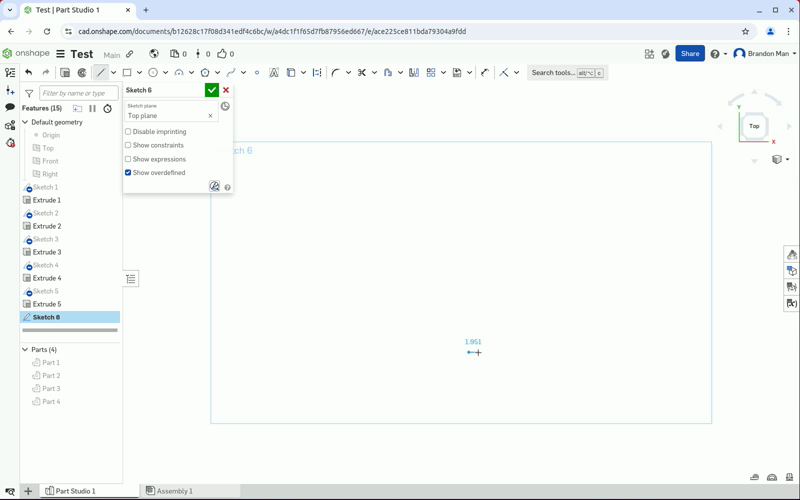
mouse_move(508, 352)
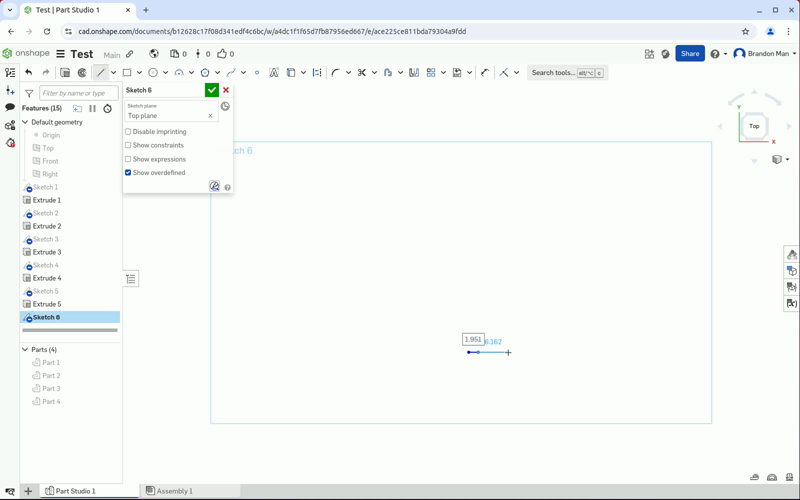
mouse_move(478, 342)
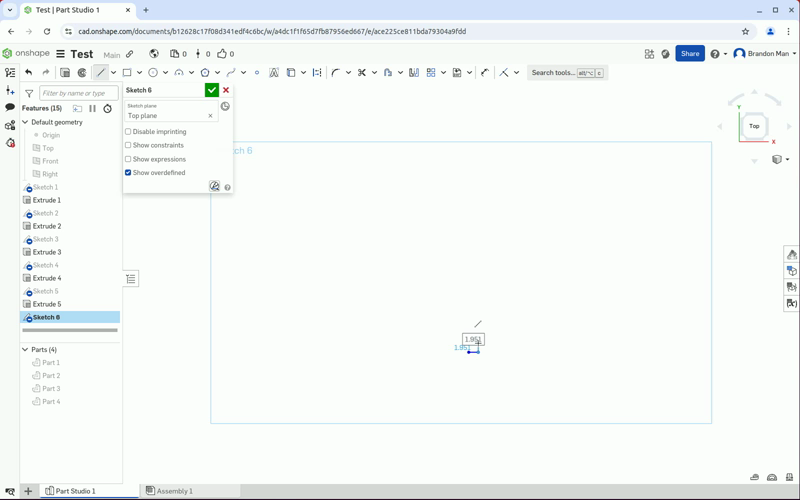
click(478, 342)
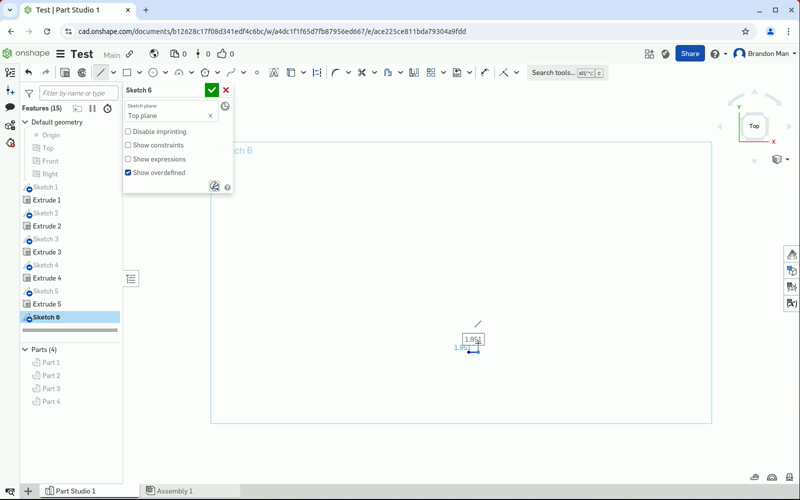
key_up(shift)
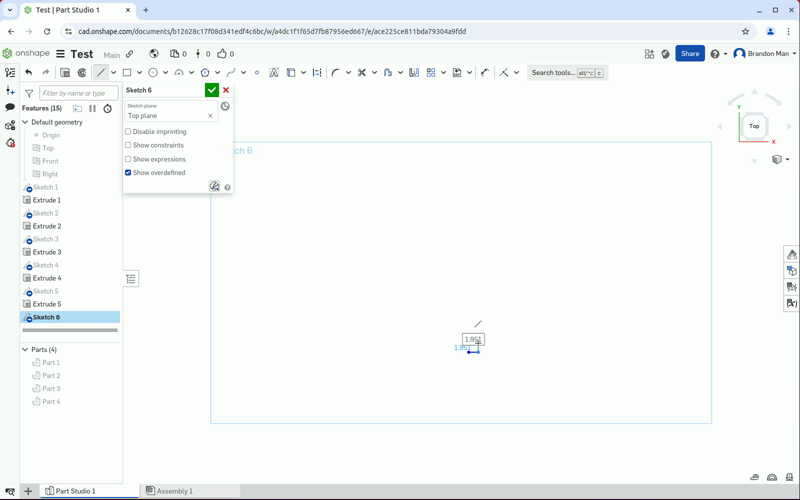
key_down(shift)
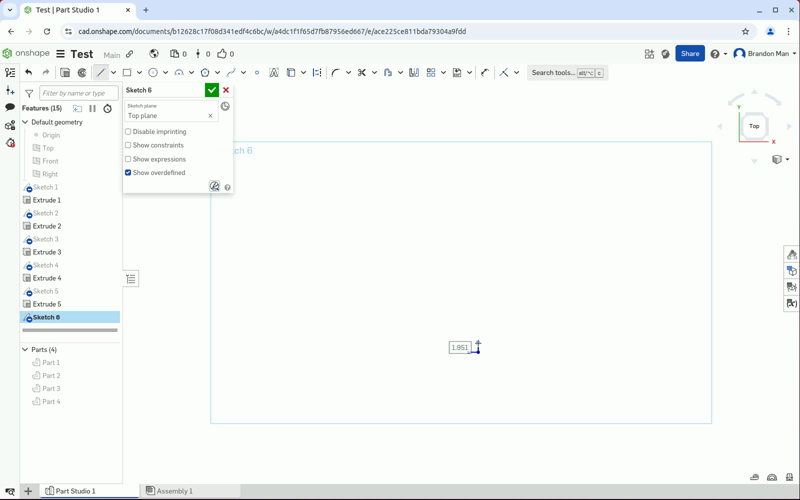
mouse_move(508, 342)
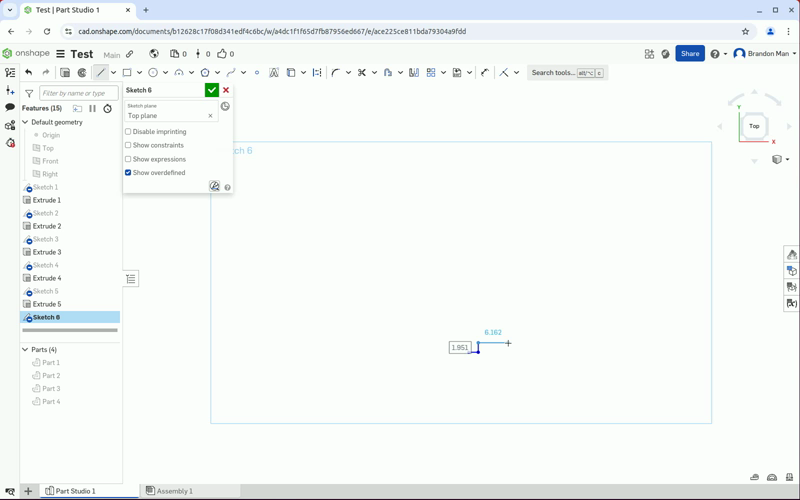
mouse_move(468, 342)
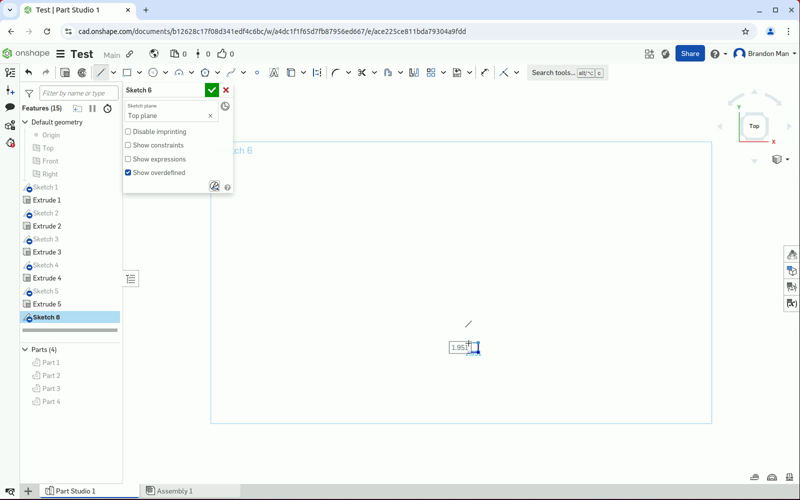
click(468, 342)
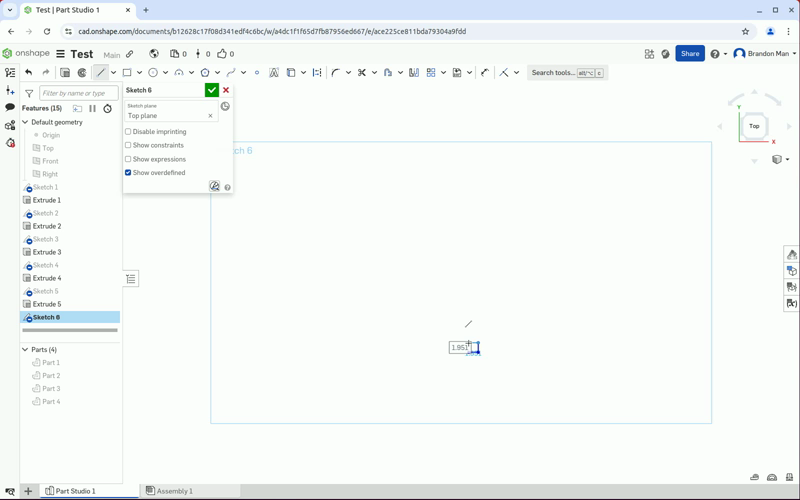
key_up(shift)
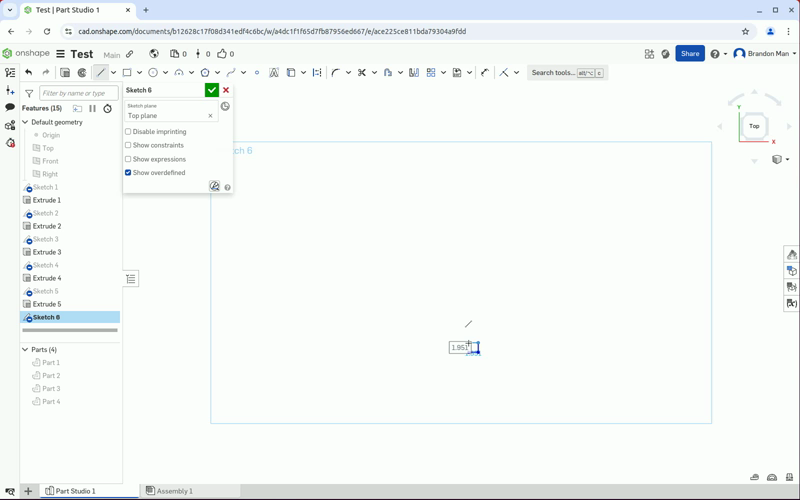
mouse_move(498, 342)
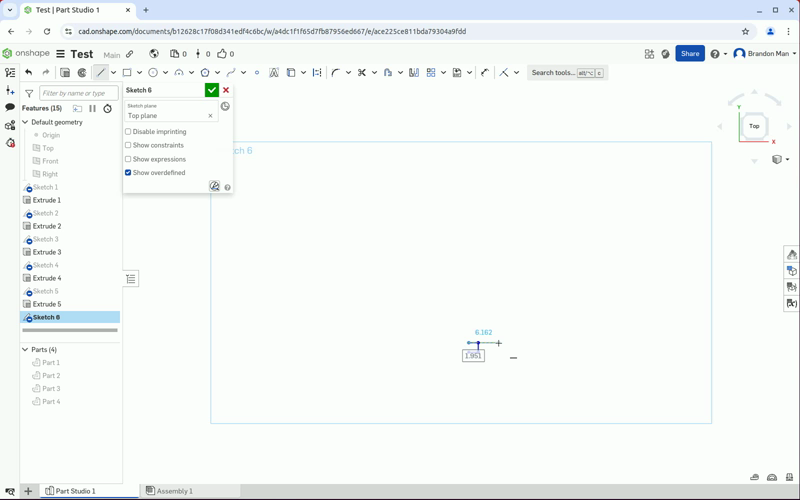
key_down(shift)
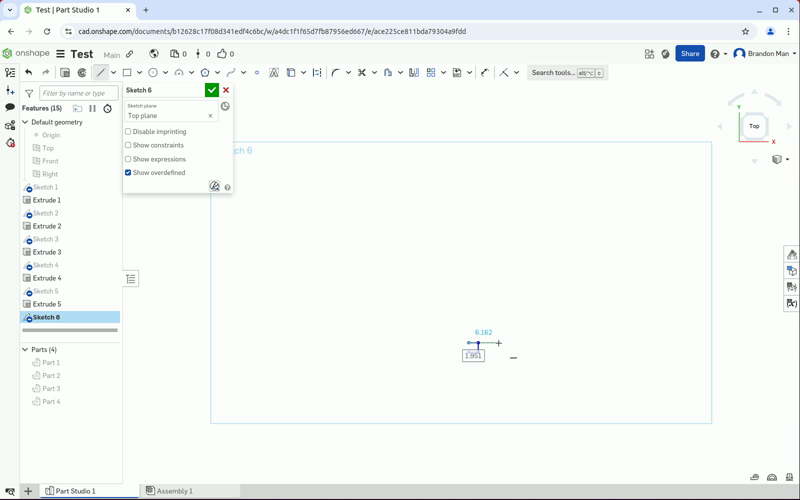
mouse_move(468, 352)
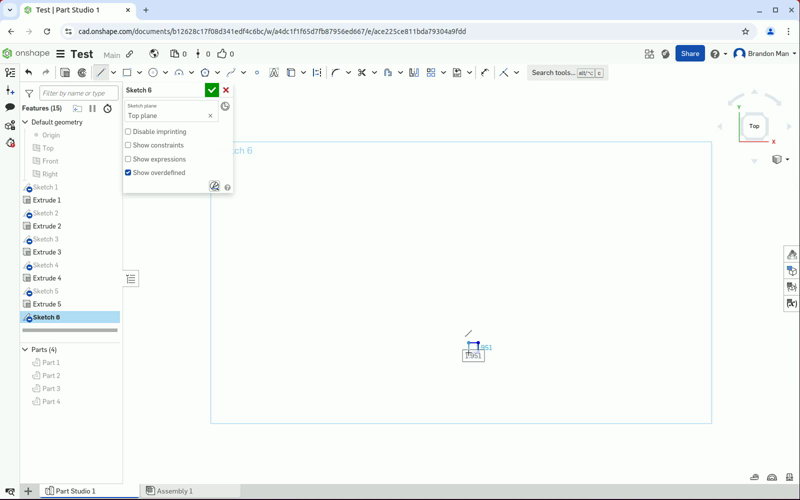
key_up(shift)
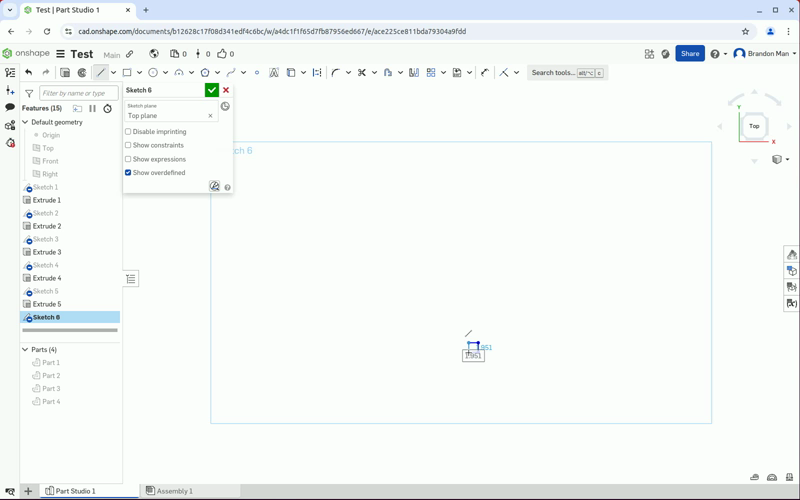
click(468, 352)
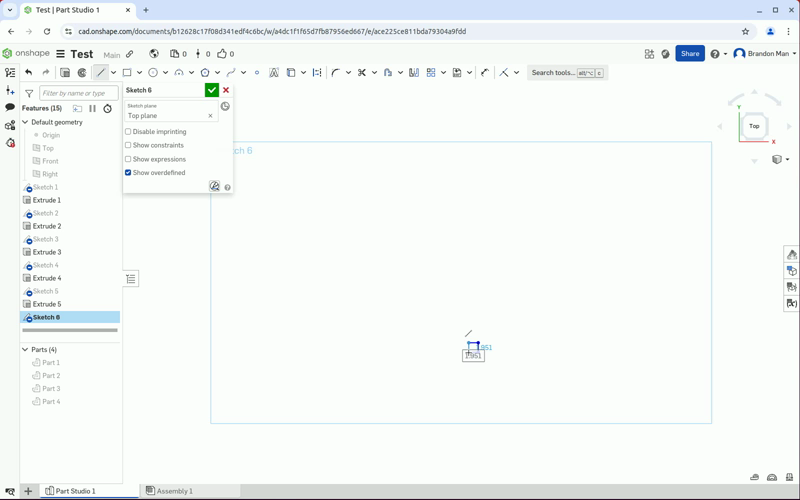
key(esc)
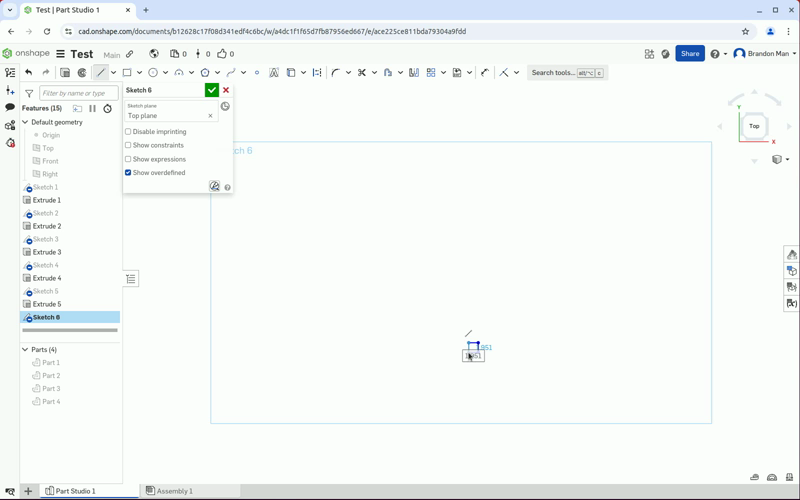
mouse_move(471, 344)
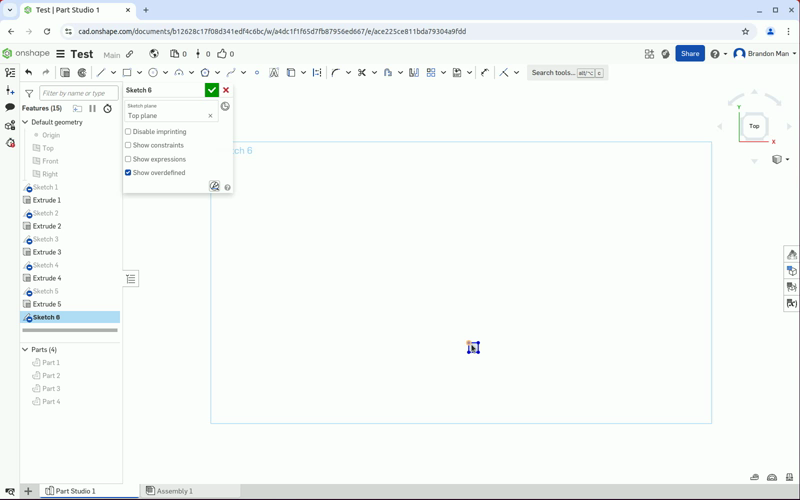
scroll(6)
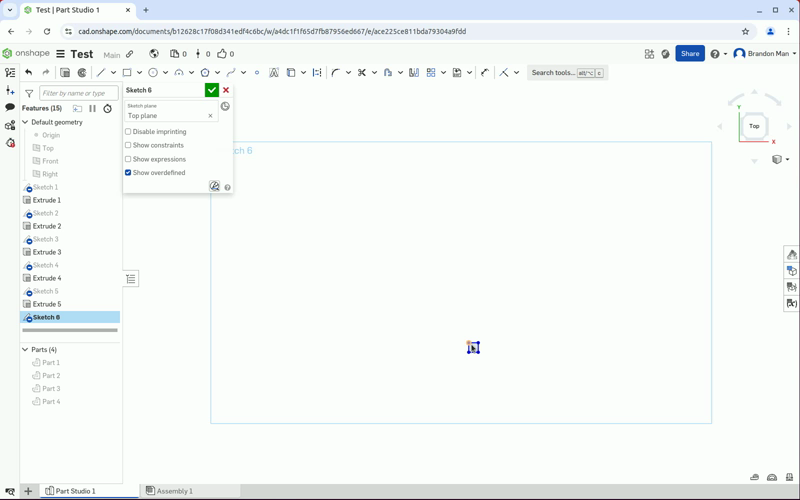
scroll(6)
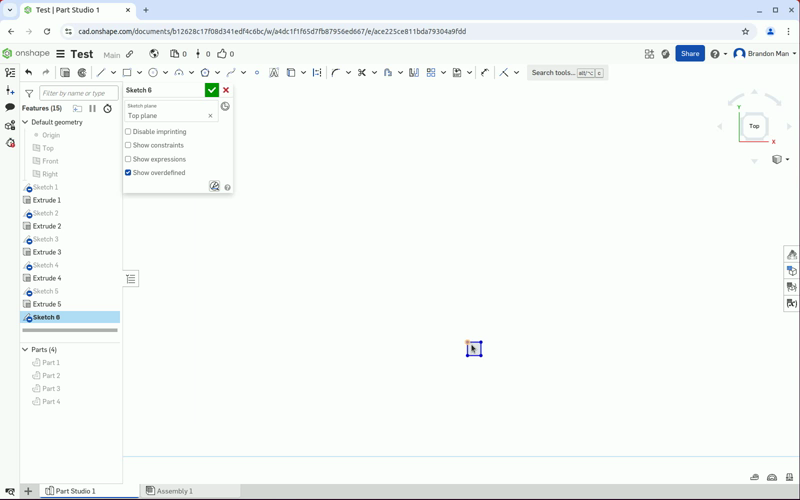
scroll(6)
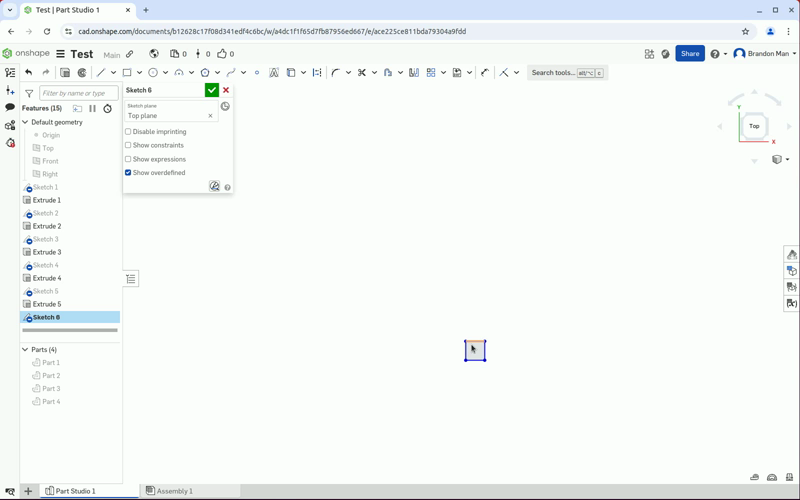
scroll(6)
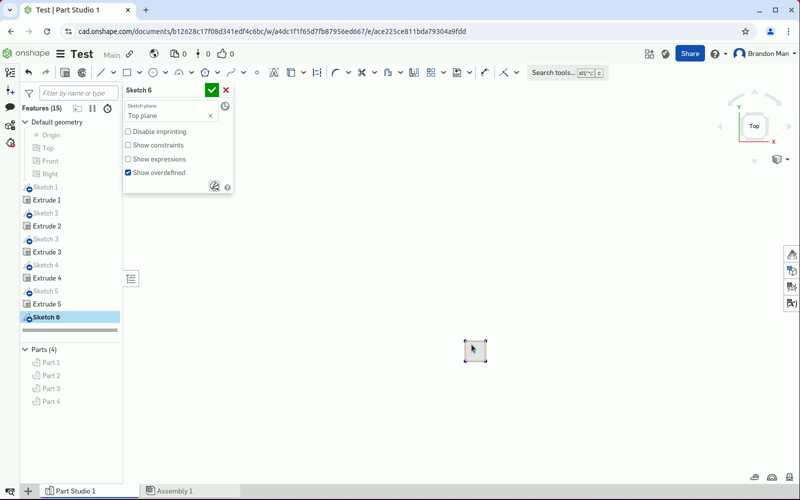
scroll(6)
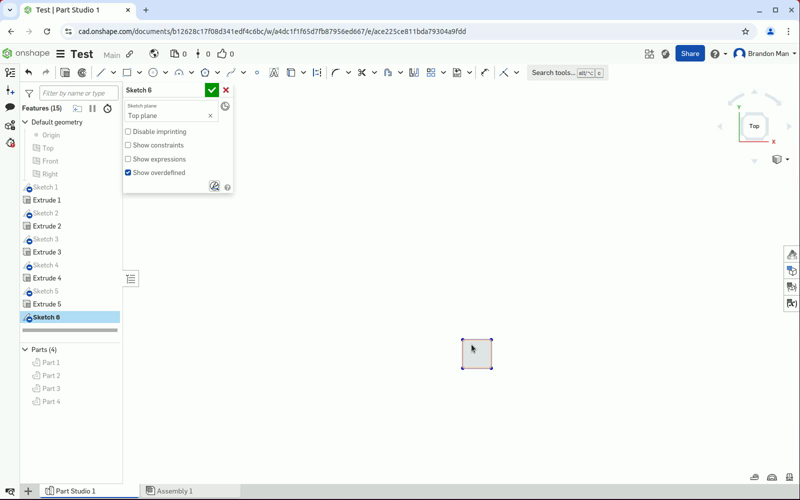
scroll(6)
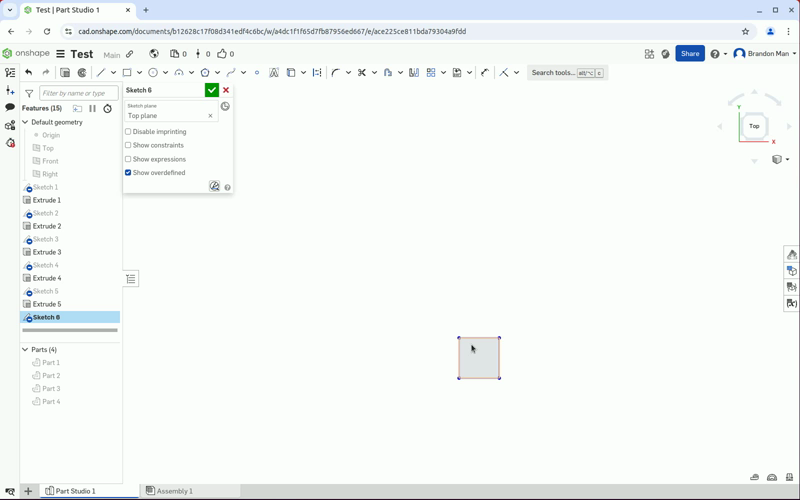
scroll(6)
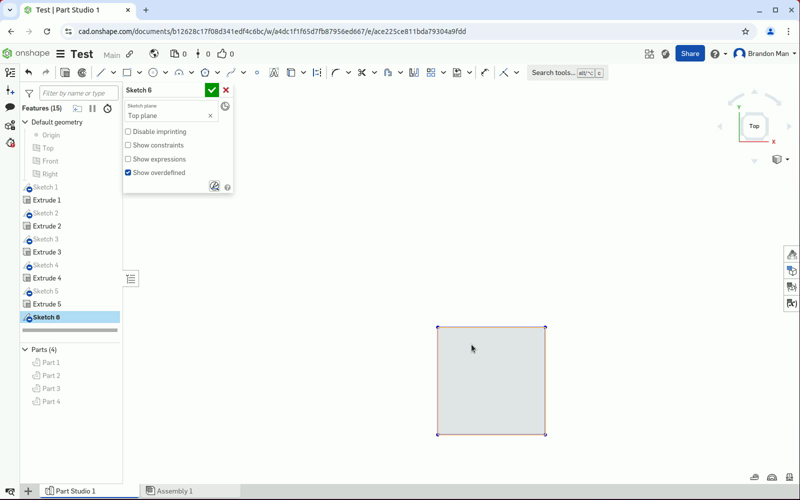
click(471, 344)
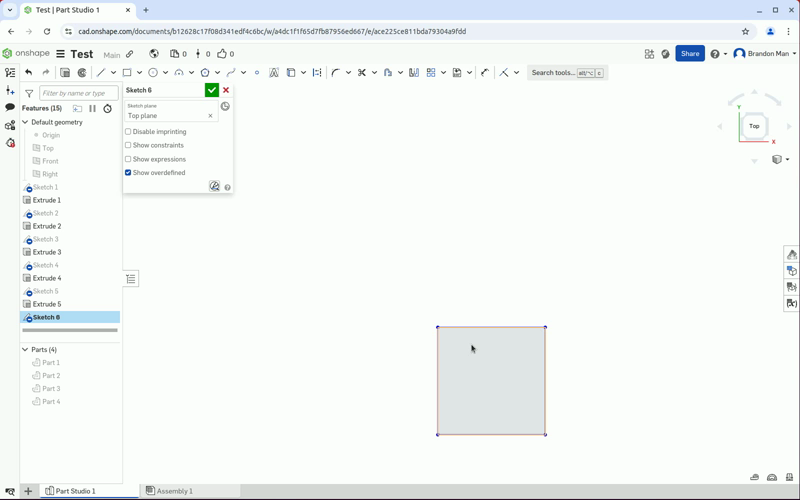
scroll(-6)
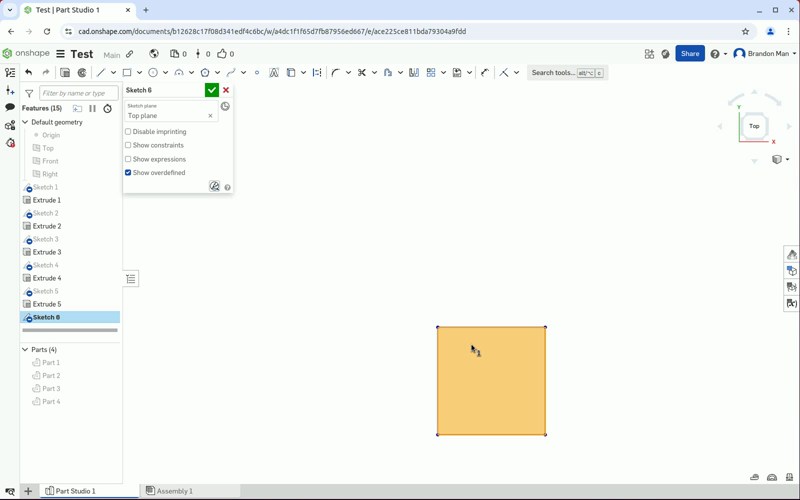
scroll(-6)
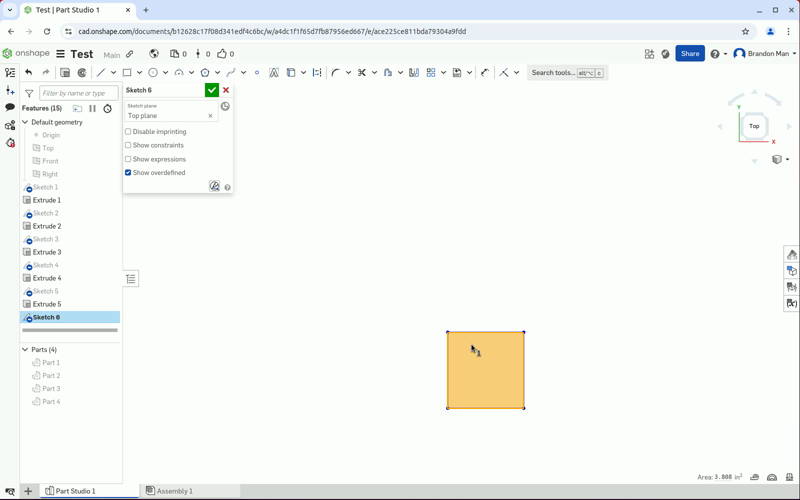
scroll(-6)
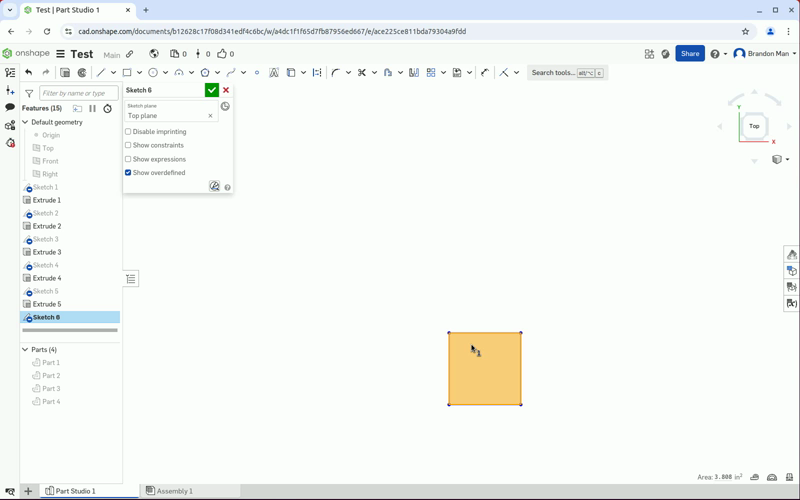
scroll(-6)
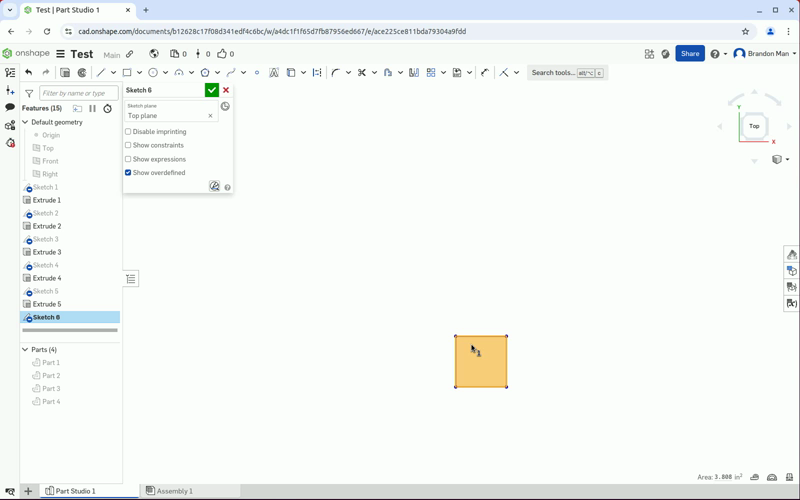
scroll(-6)
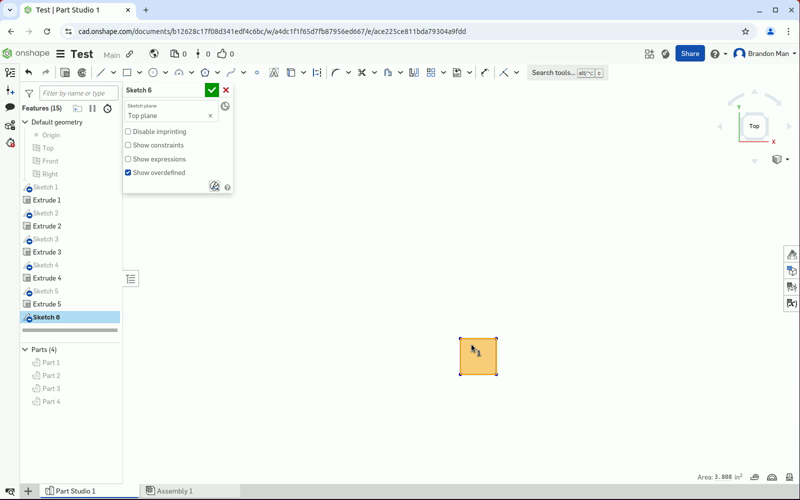
scroll(-6)
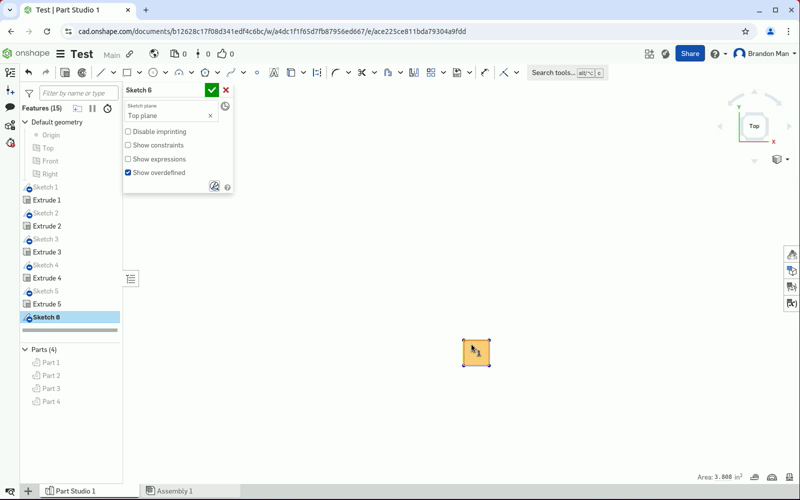
scroll(-6)
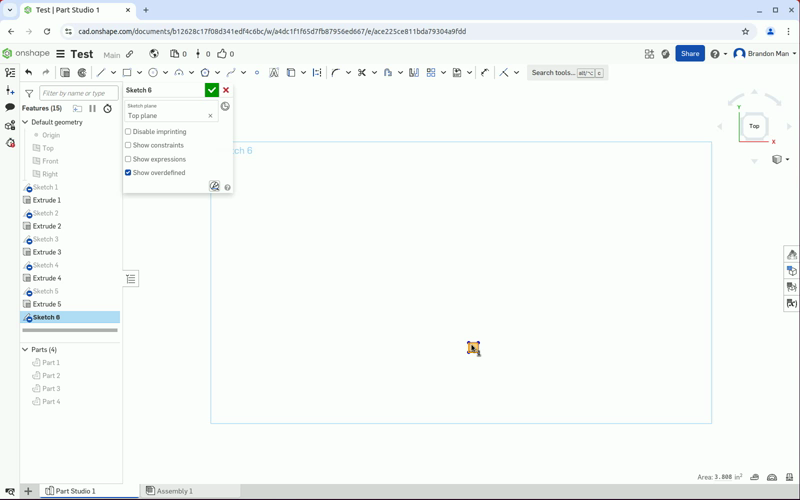
mouse_move(73, 352)
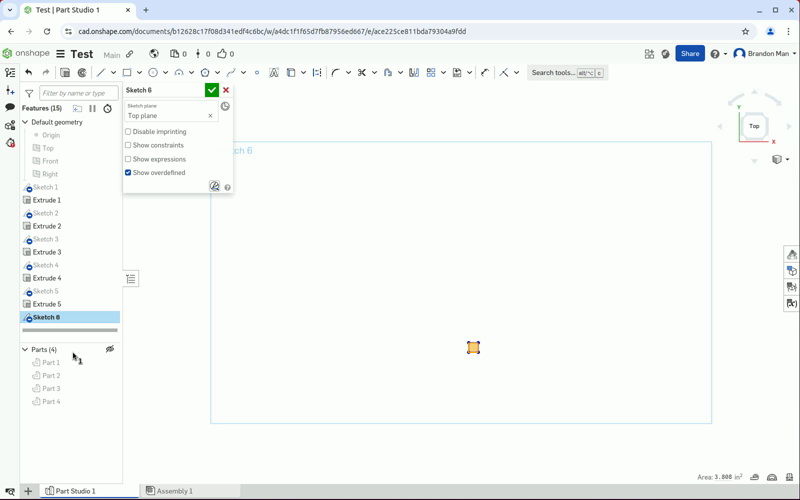
key(shift+y)
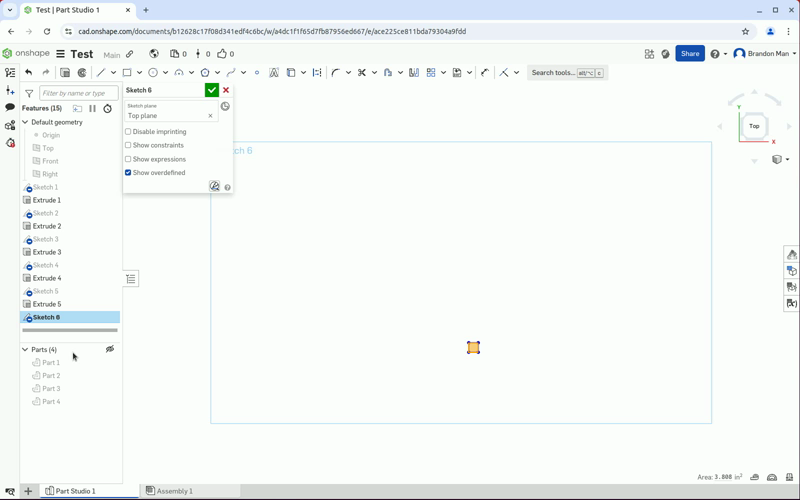
key(shift+e)
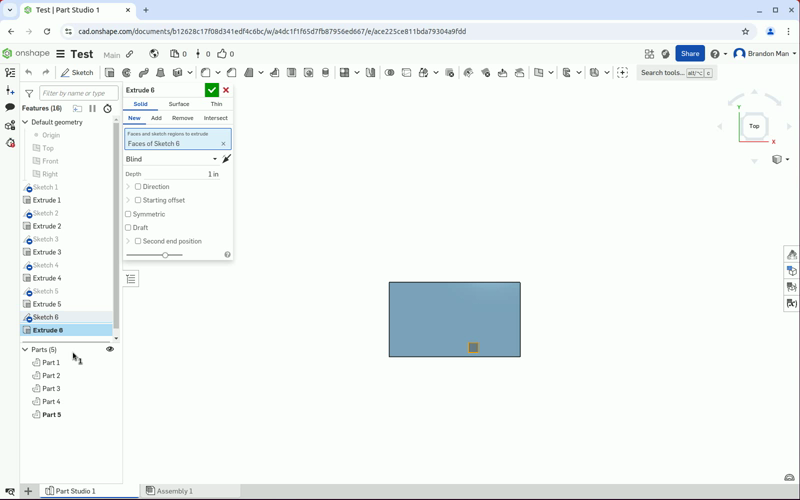
mouse_move(143, 106)
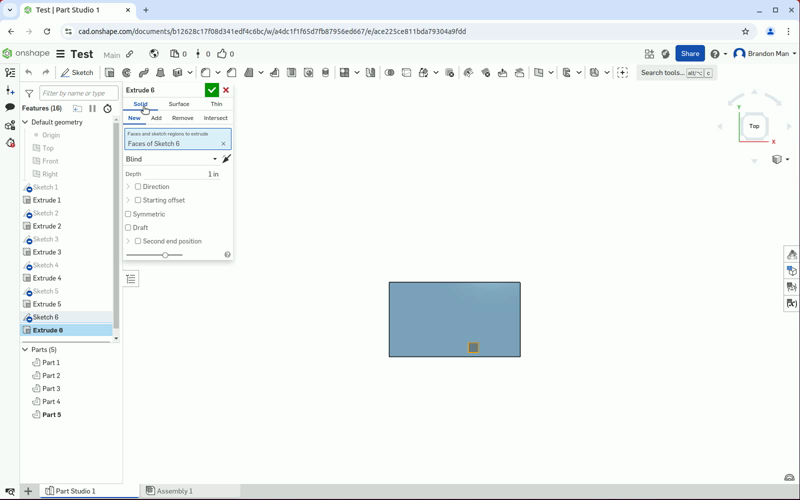
click(143, 106)
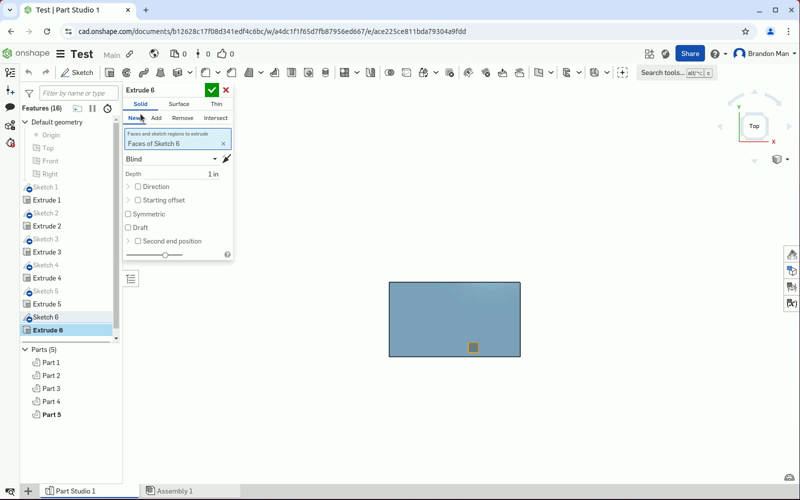
mouse_move(137, 120)
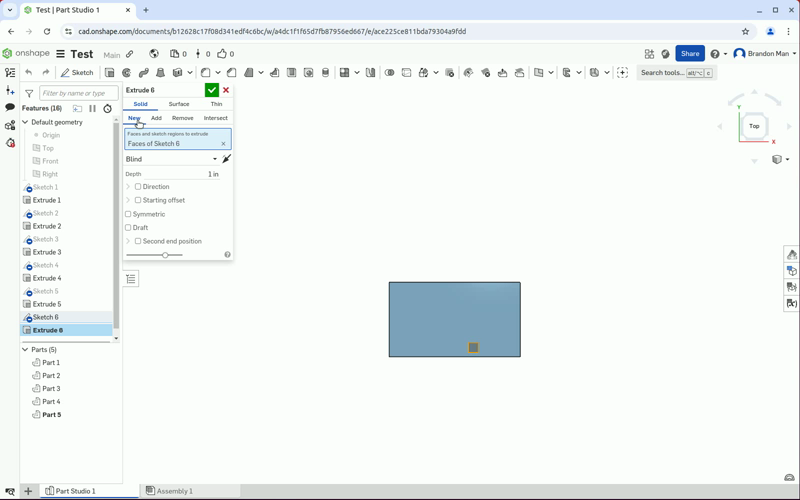
click(137, 120)
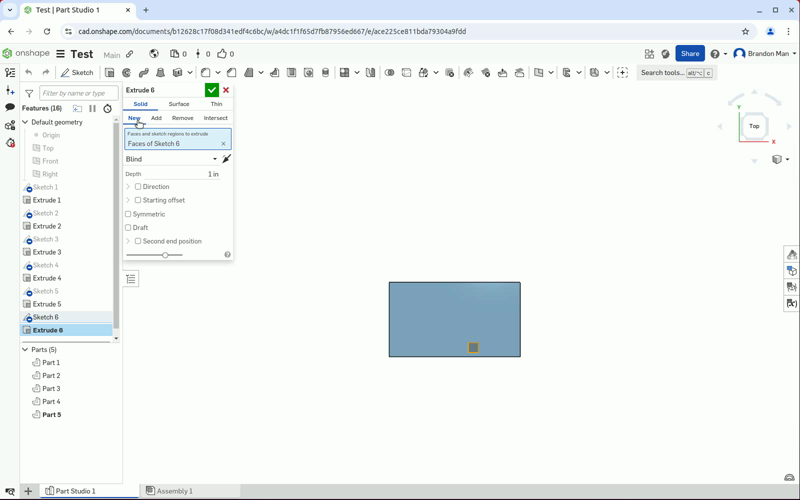
key(tab, 4)
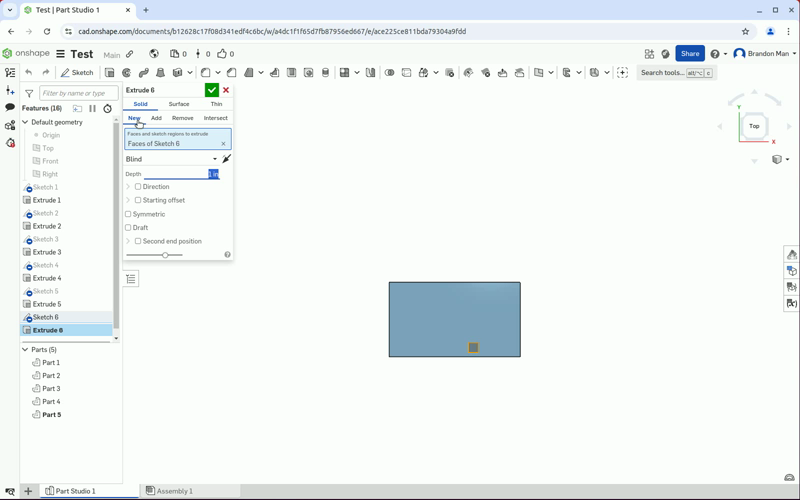
text(-1.926)
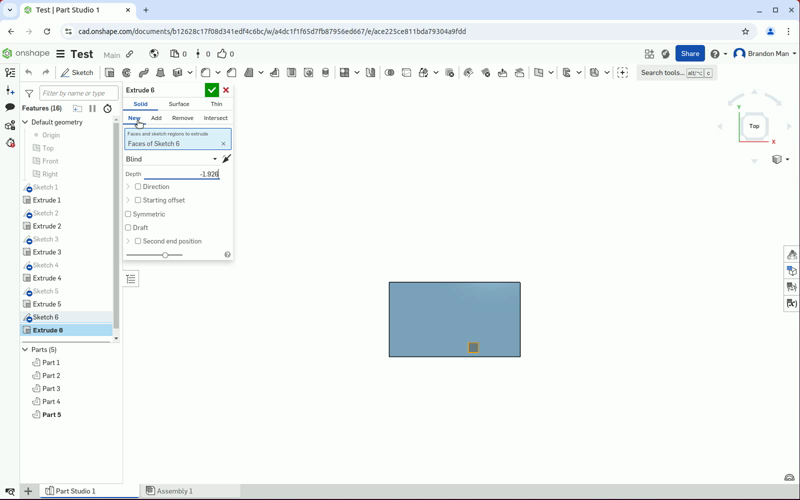
key(enter)
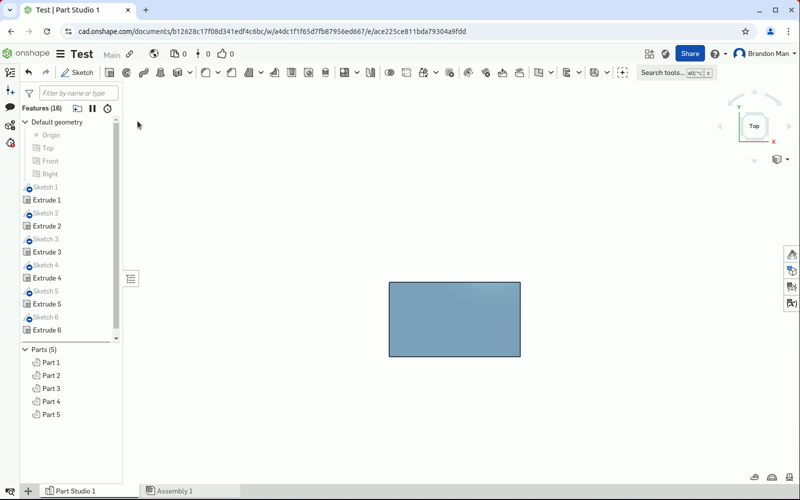
key(shift+h)
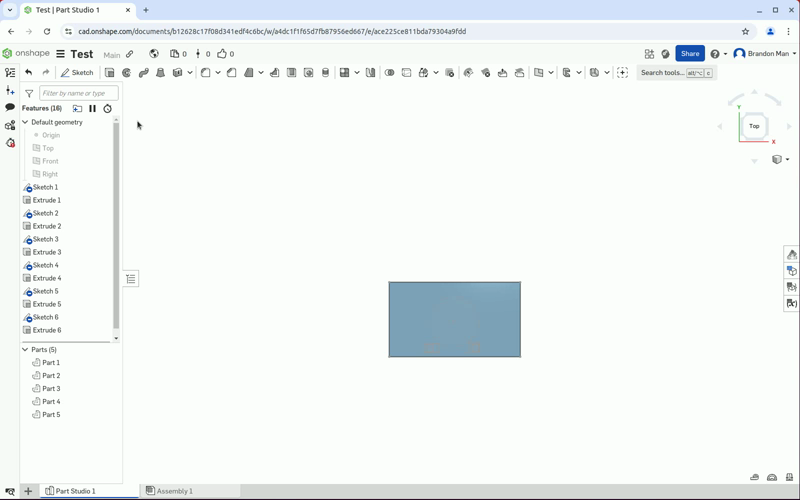
key(shift+h)
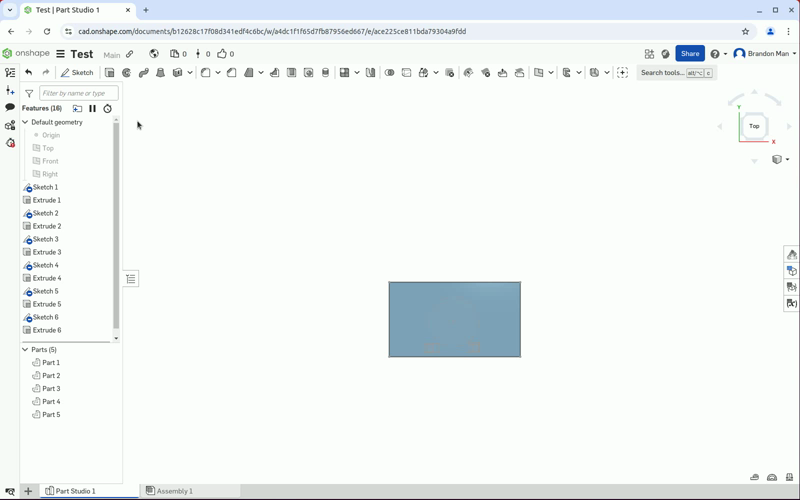
key(shift+7)
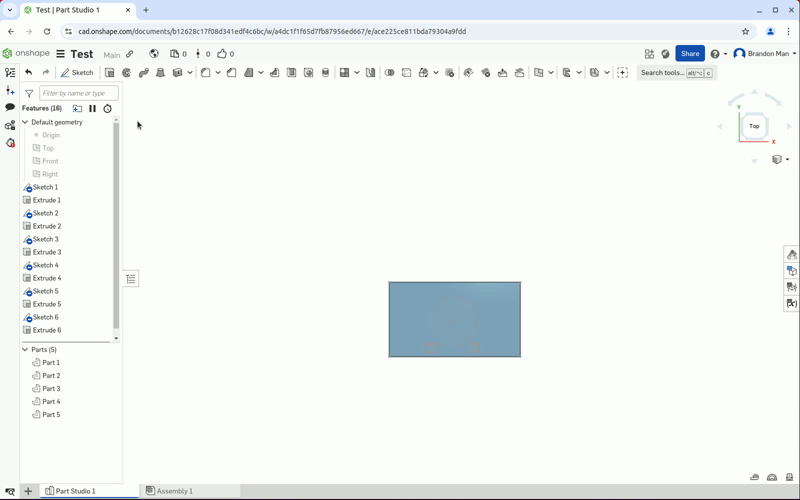
key(up, 3)
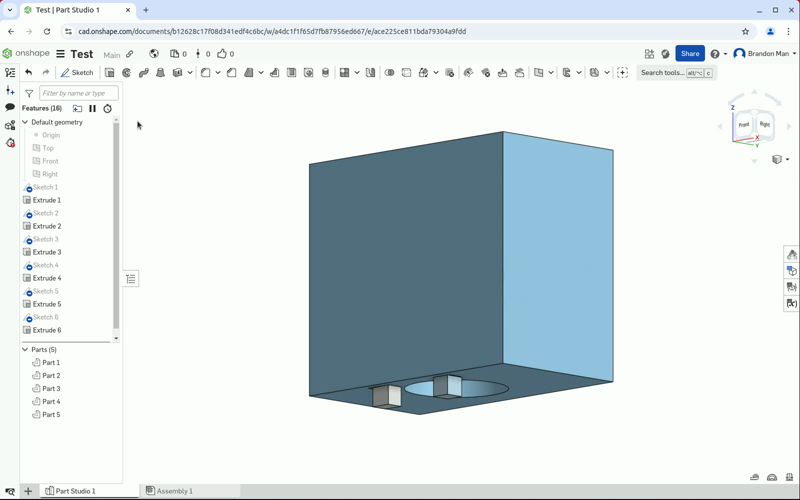
key(left, 3)
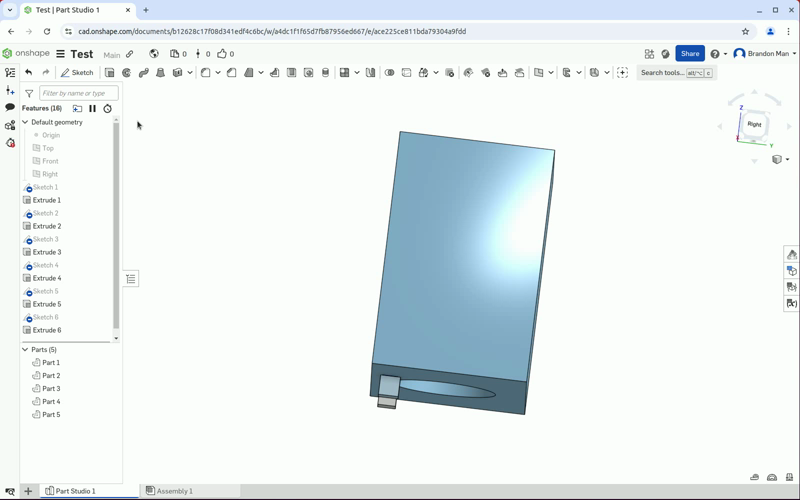
key(right, 3)
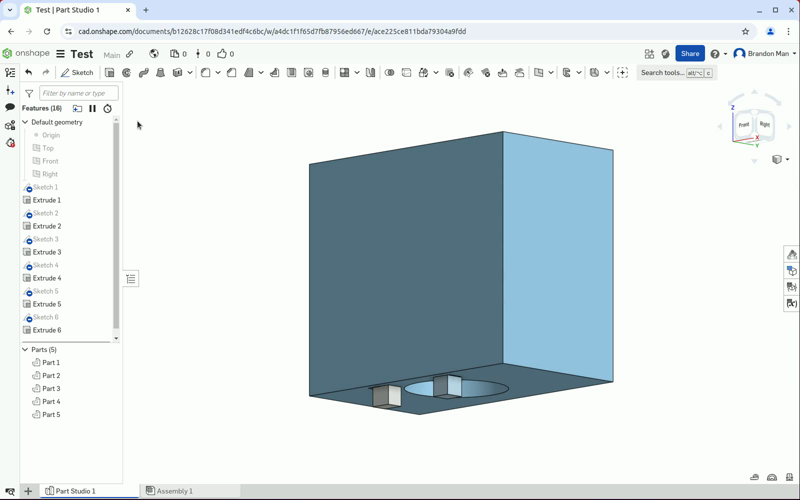
key(down, 3)
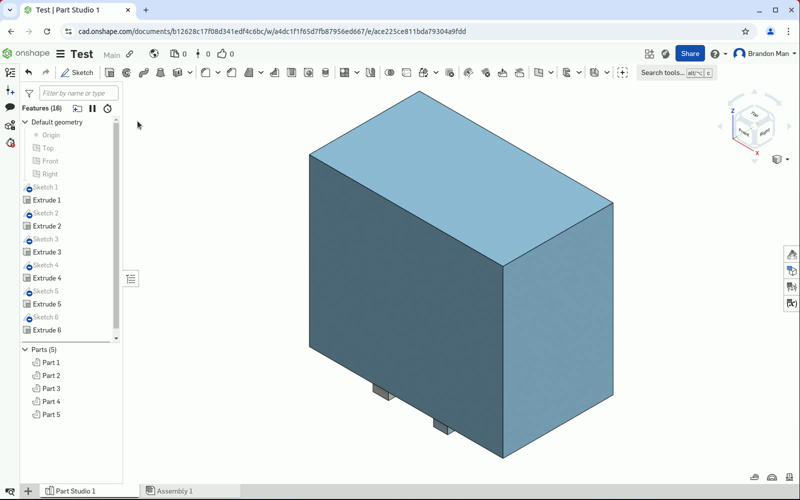
mouse_move(69, 189)
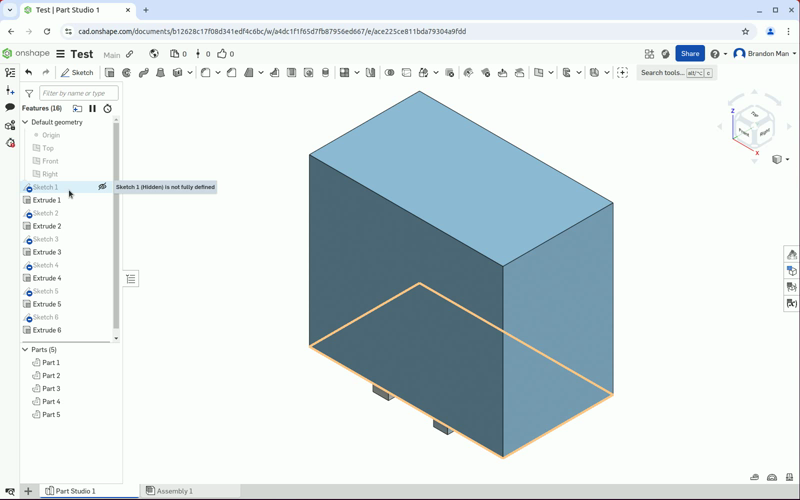
click(69, 189)